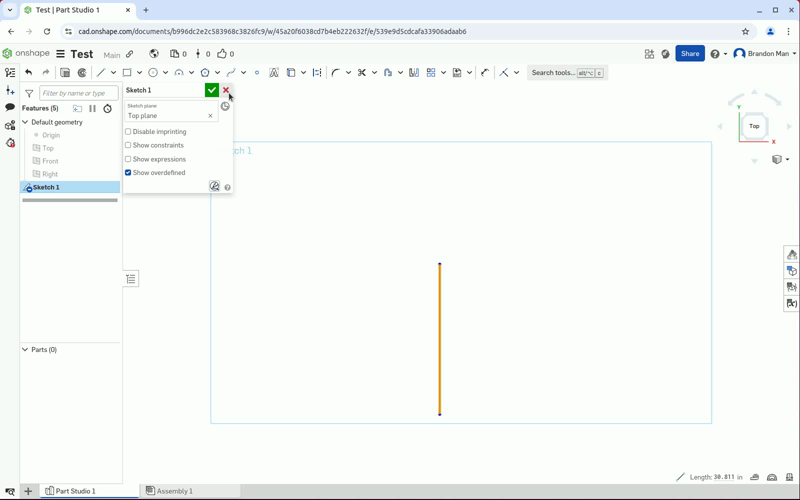
key(shift+h)
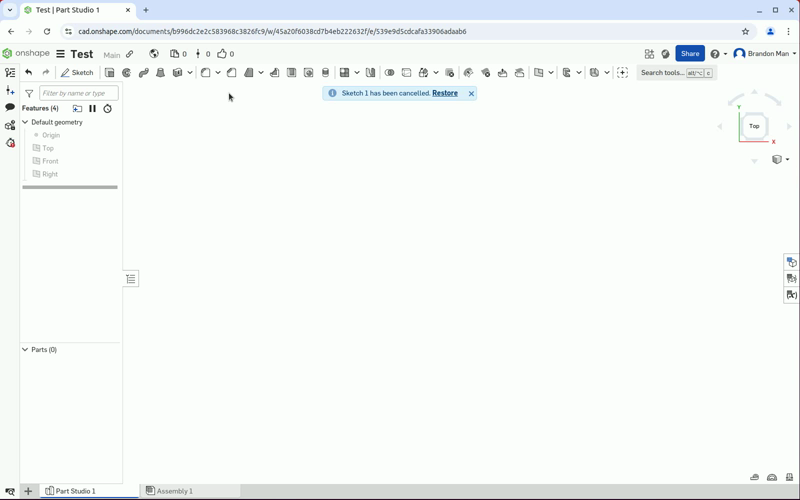
mouse_move(73, 352)
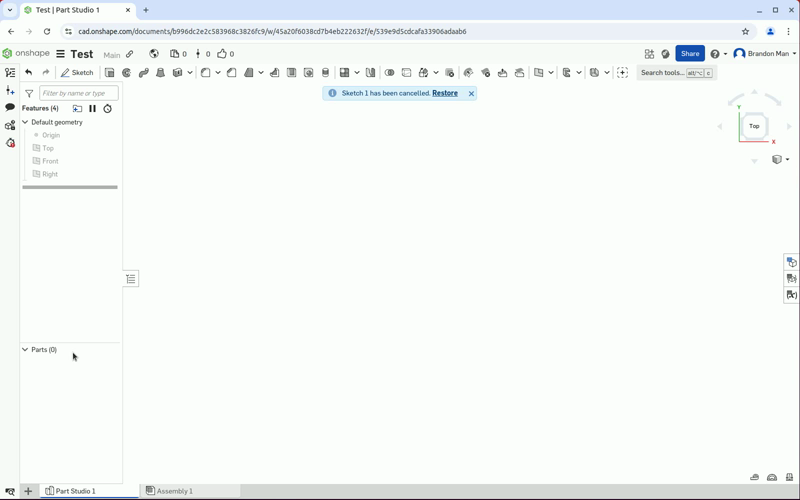
key(y)
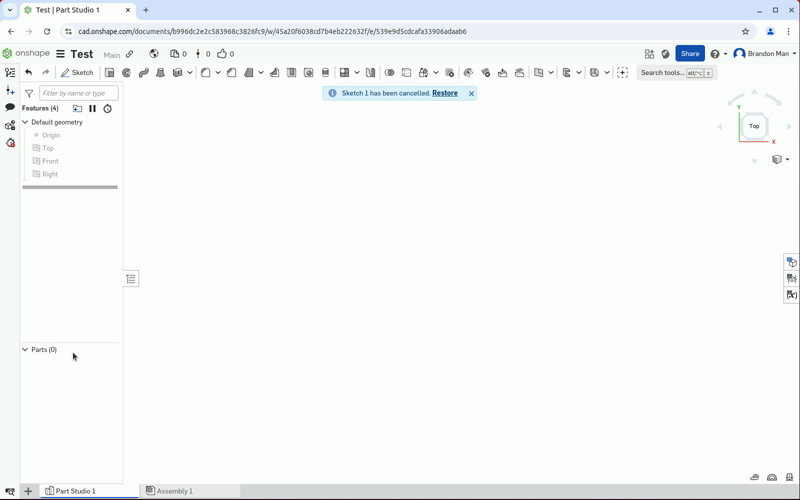
key(shift+p)
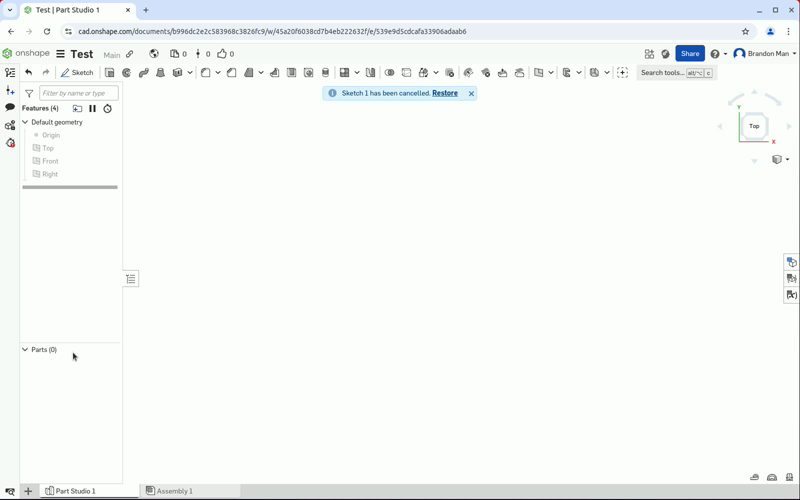
key(space)
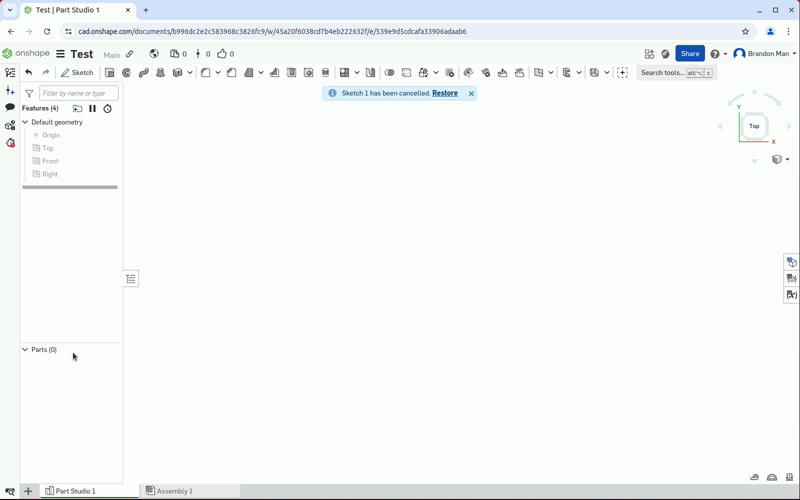
key_down(shift)
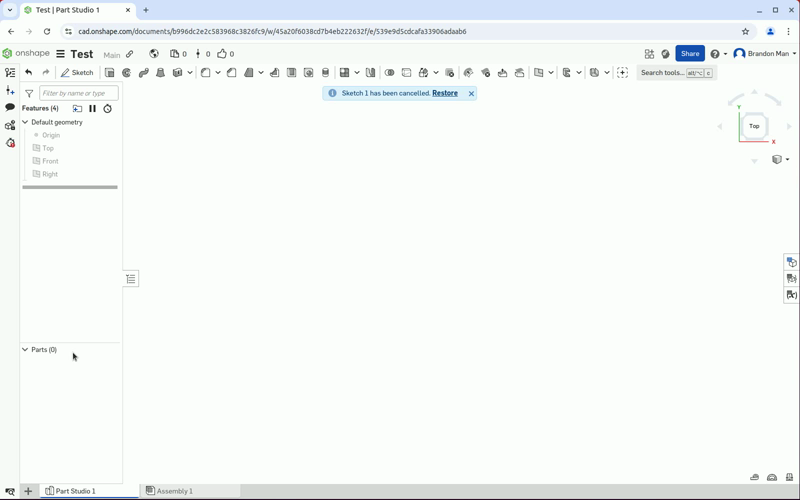
key(up)
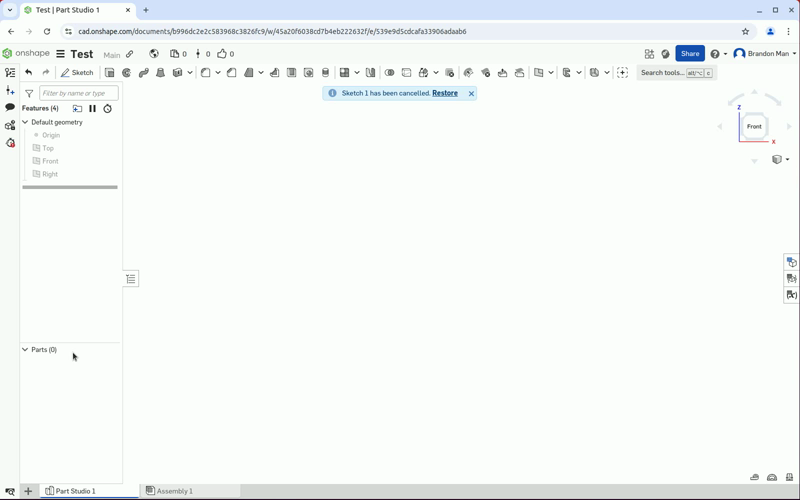
key_up(shift)
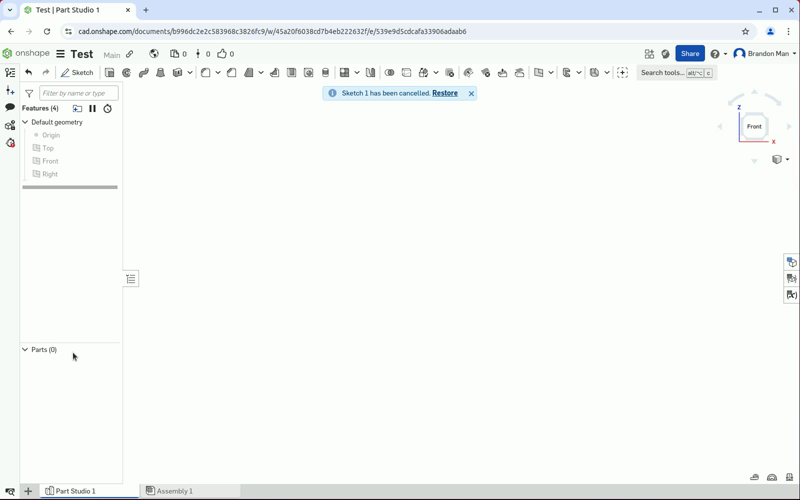
key(space)
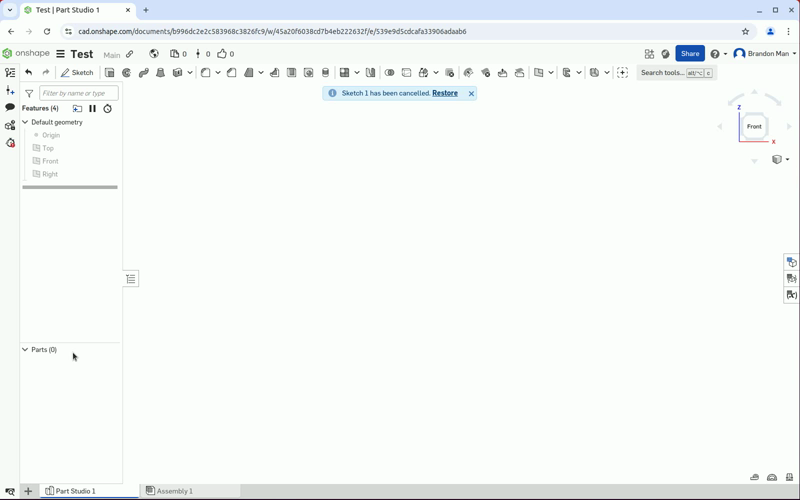
key_down(shift)
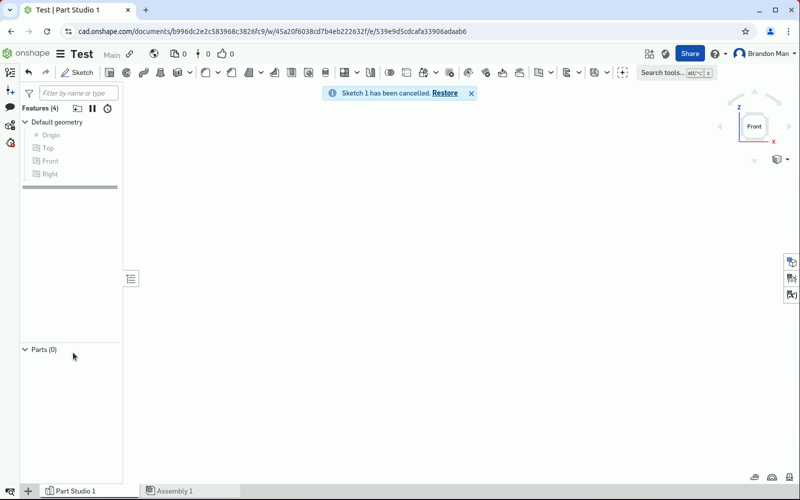
key(left)
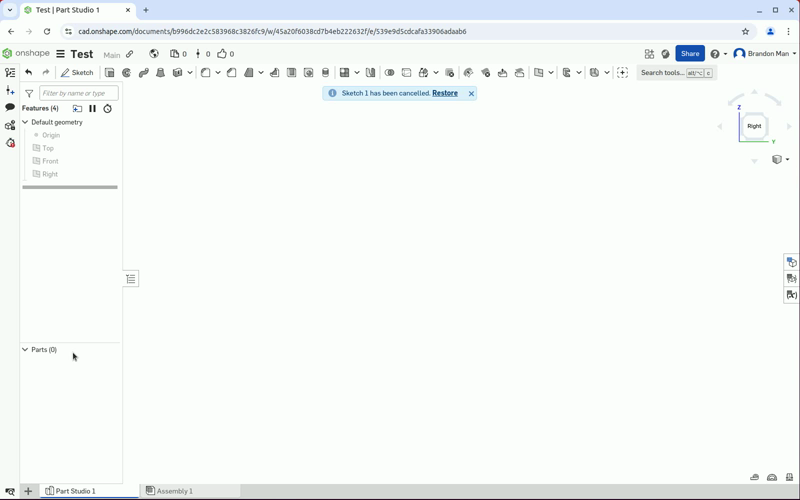
key_up(shift)
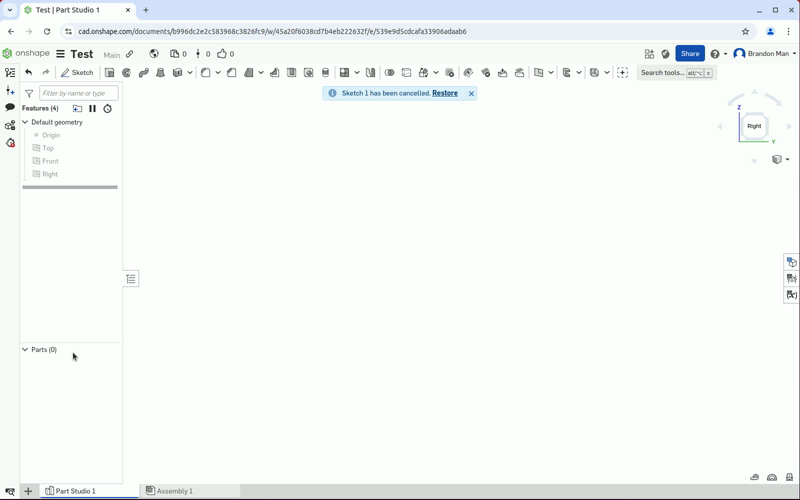
mouse_move(73, 352)
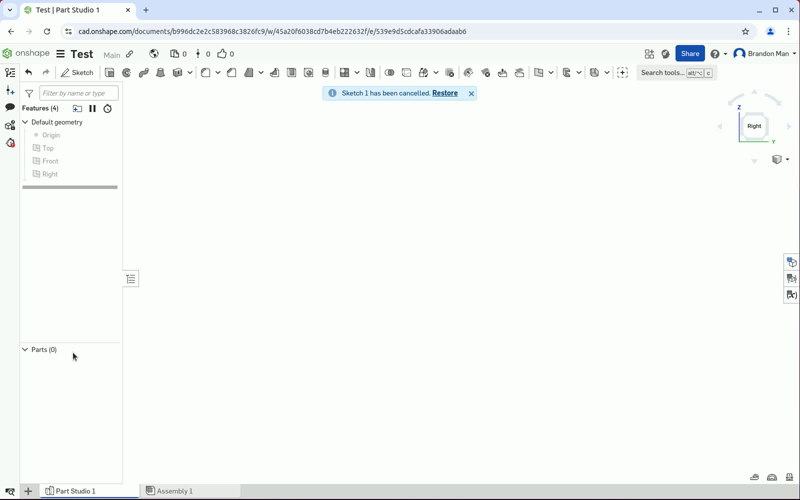
key(shift+y)
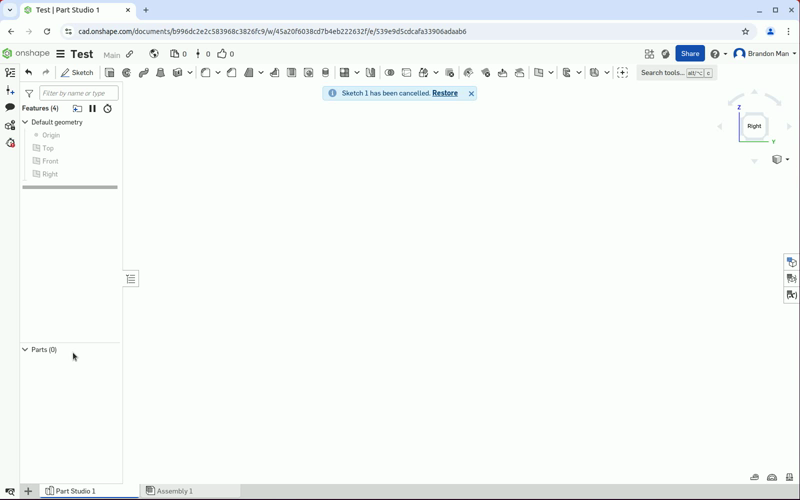
key(shift+s)
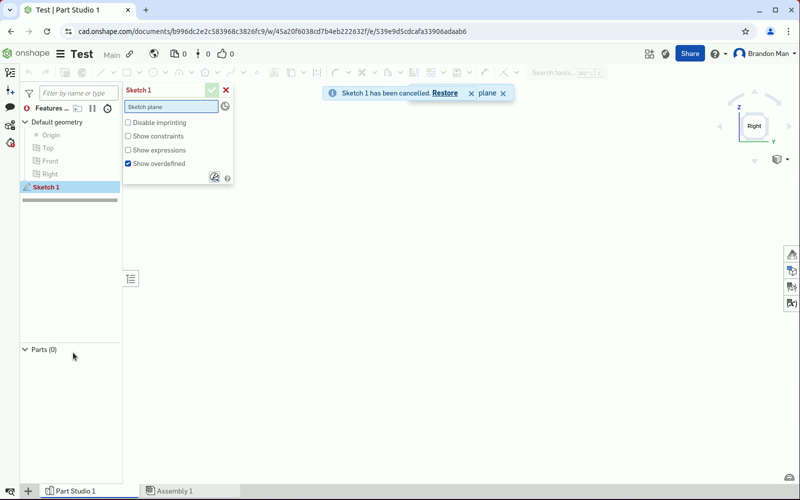
mouse_move(73, 176)
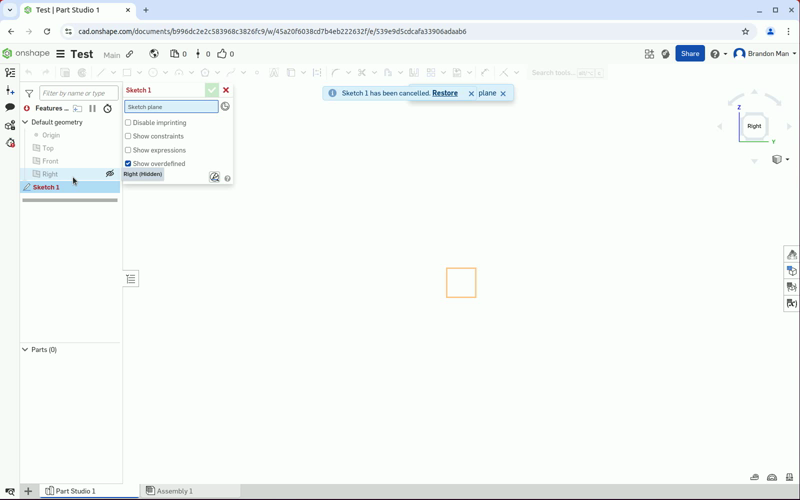
click(73, 176)
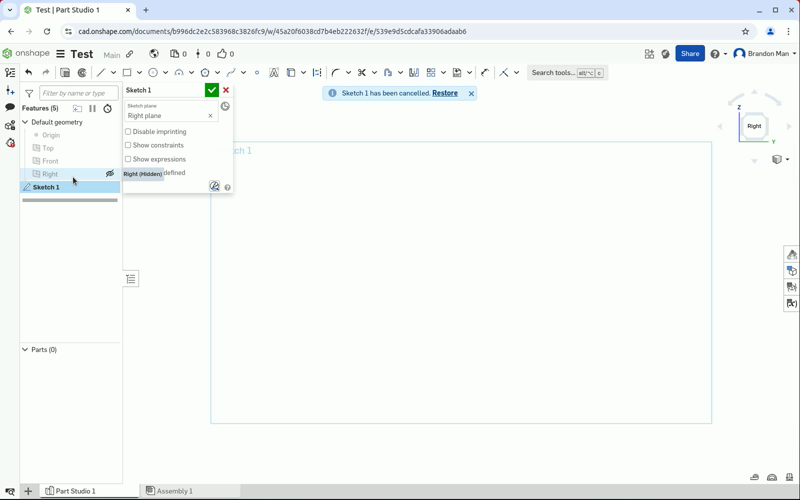
mouse_move(73, 352)
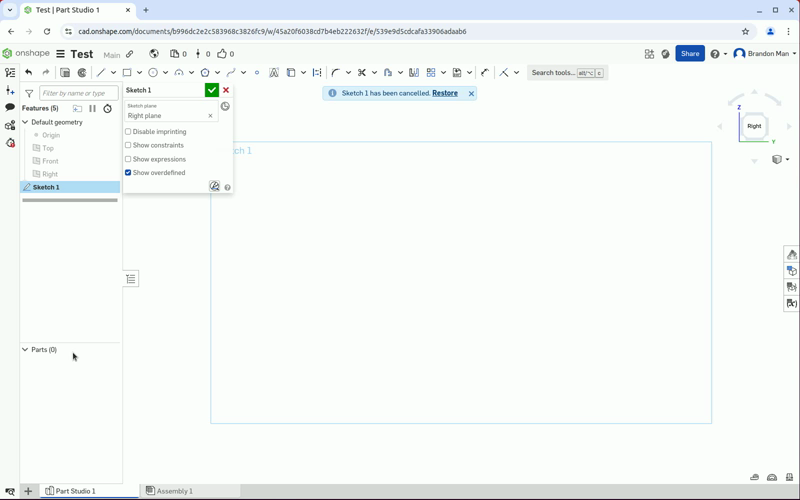
key(y)
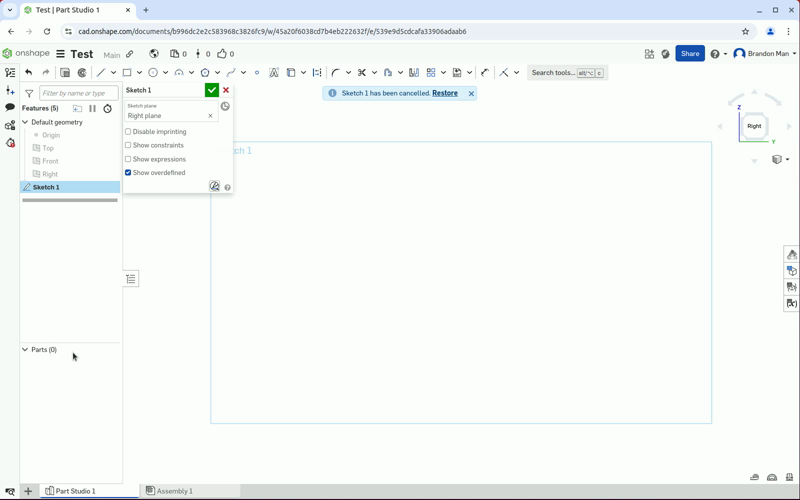
key(l)
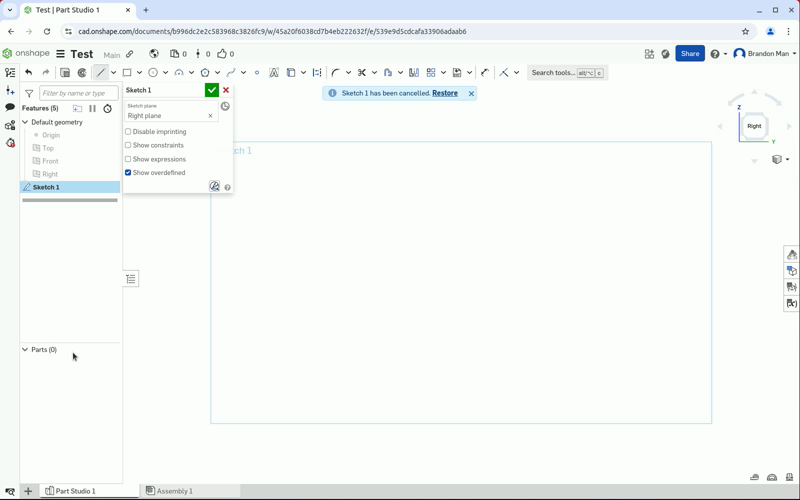
key_down(shift)
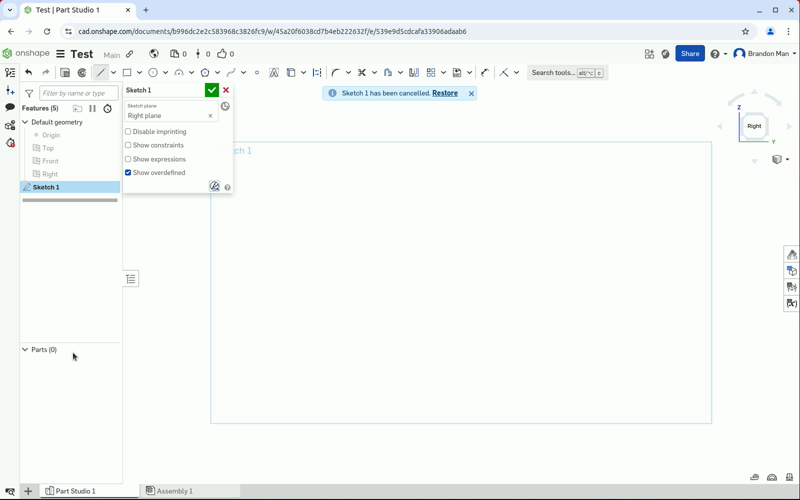
mouse_move(418, 260)
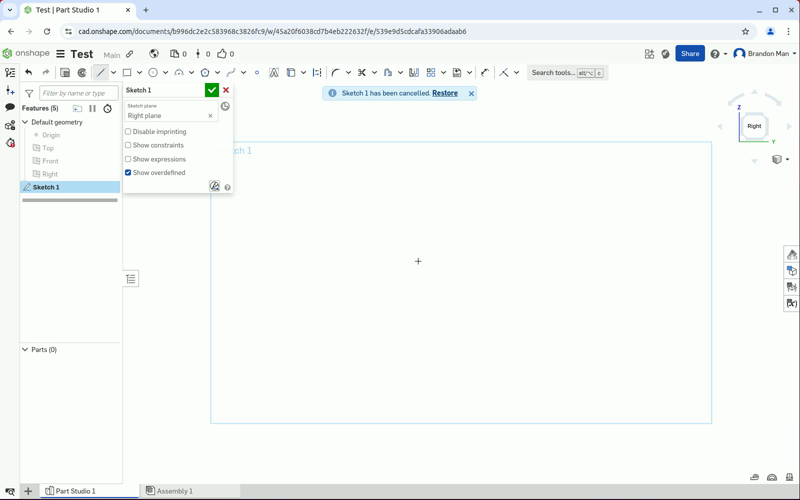
click(418, 260)
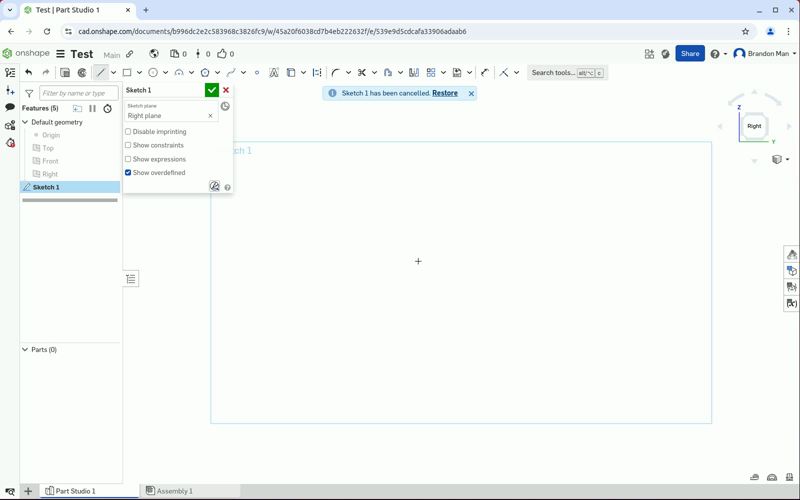
key_up(shift)
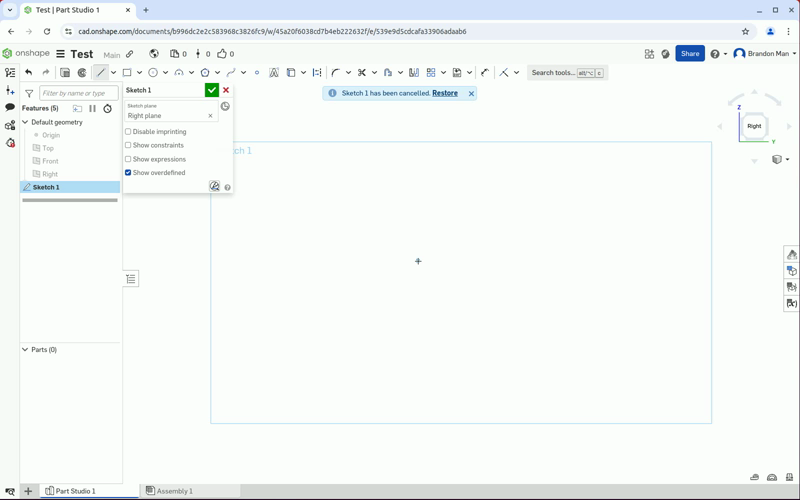
key_down(shift)
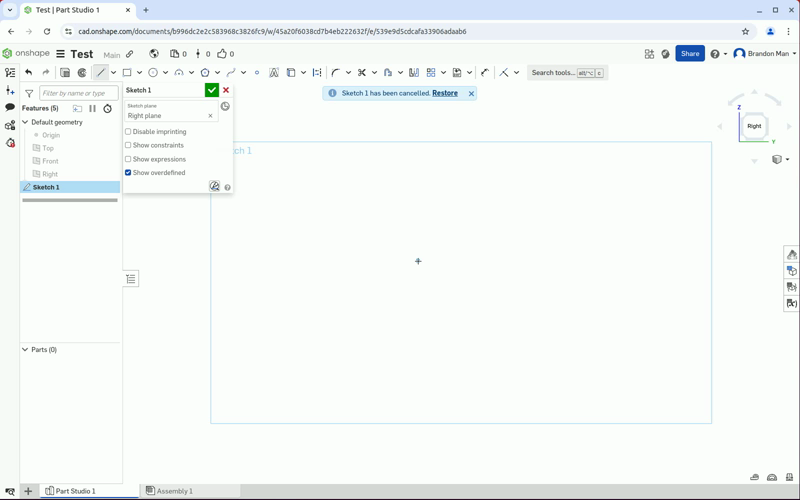
mouse_move(448, 260)
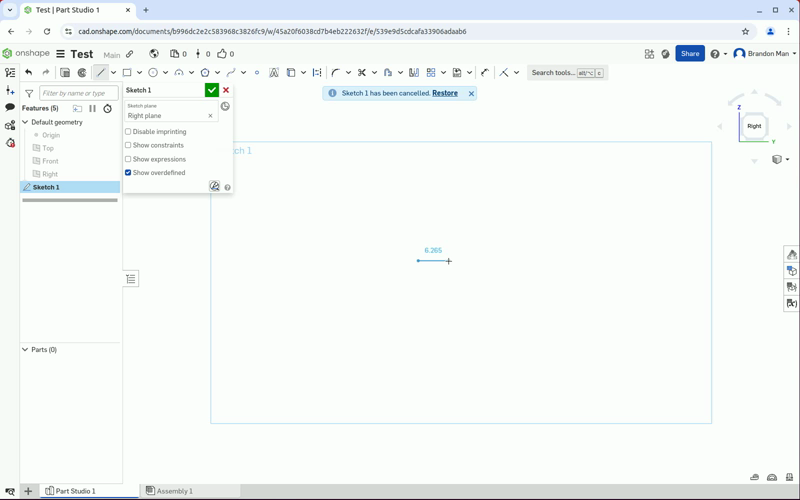
mouse_move(424, 260)
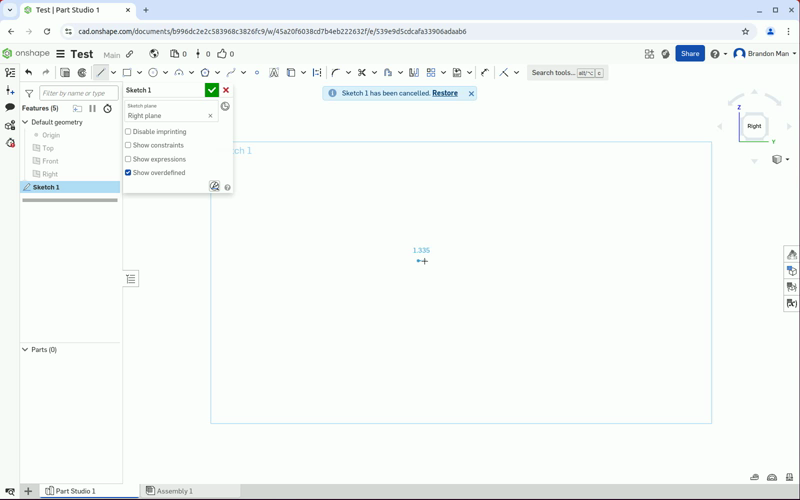
scroll(6)
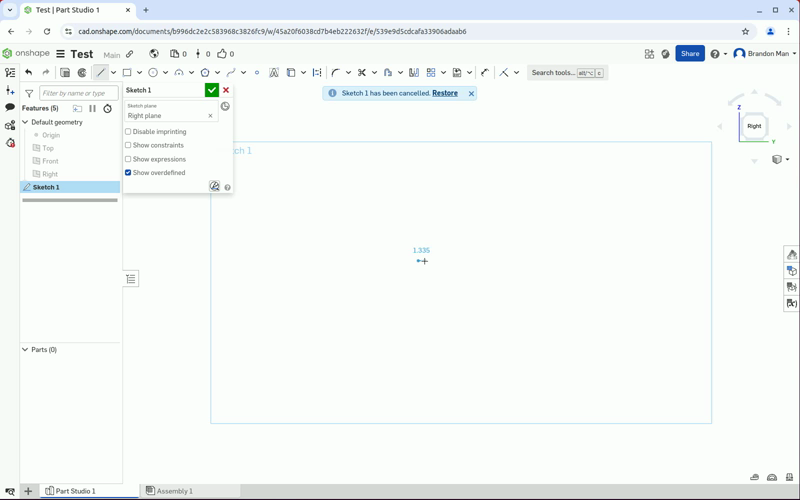
scroll(6)
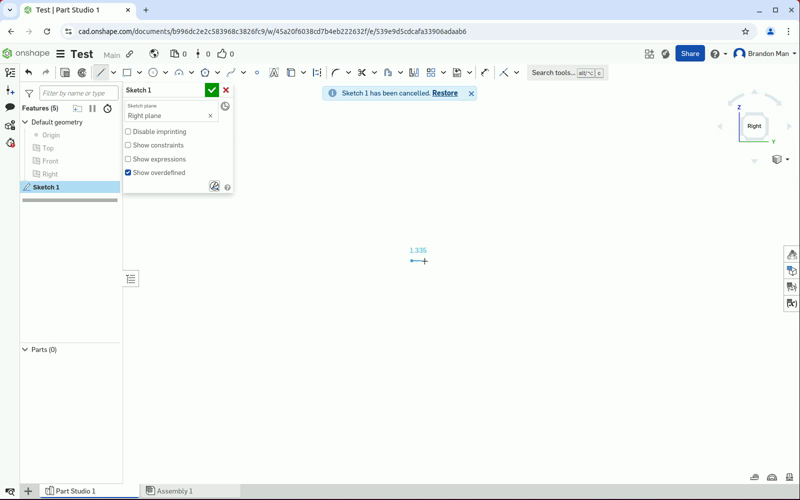
scroll(6)
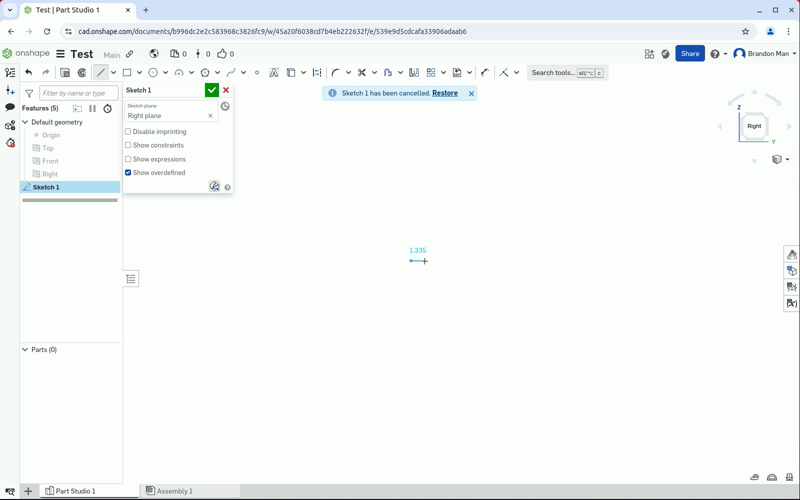
scroll(6)
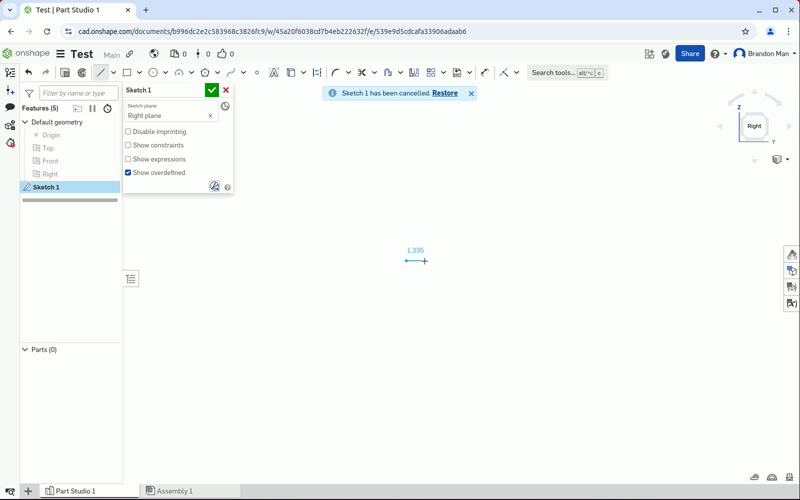
scroll(6)
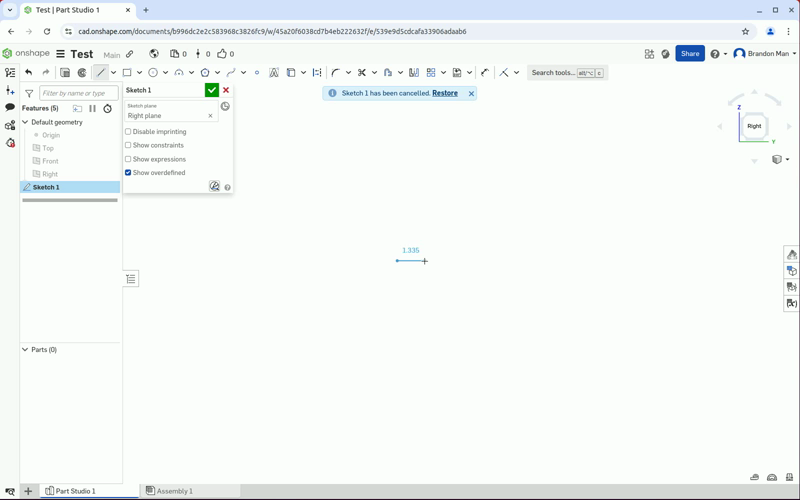
scroll(6)
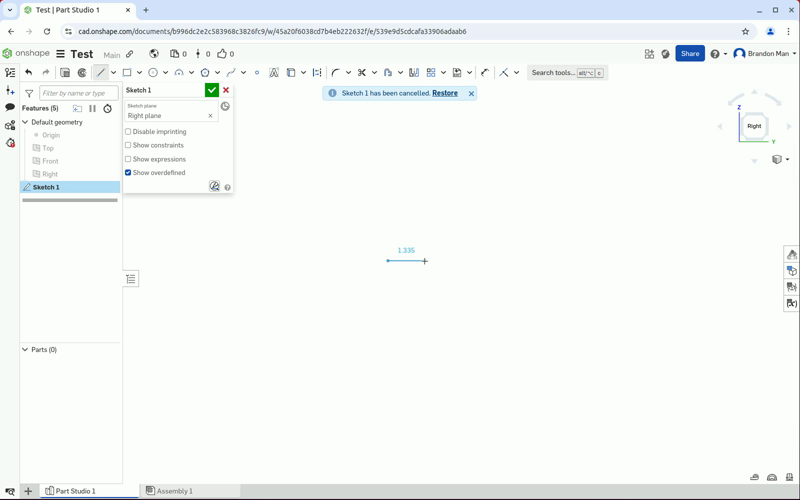
scroll(6)
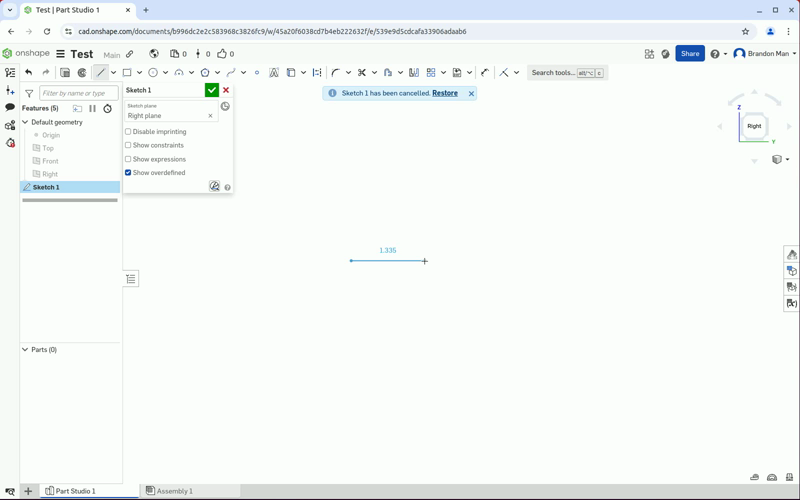
click(424, 260)
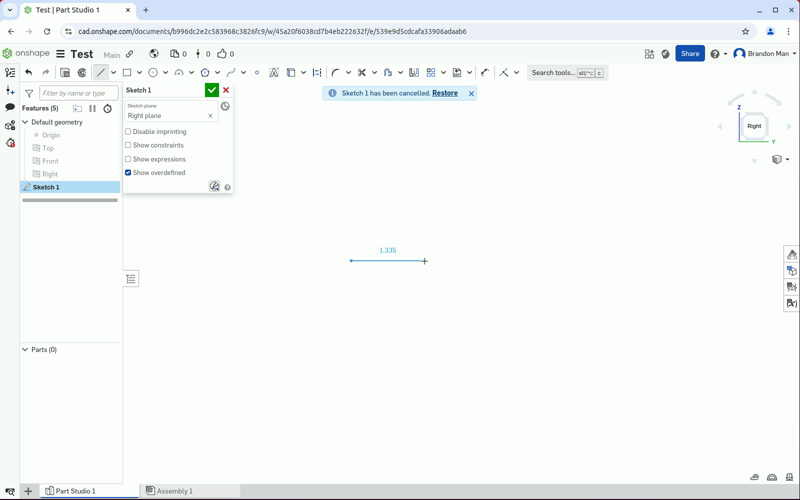
scroll(-6)
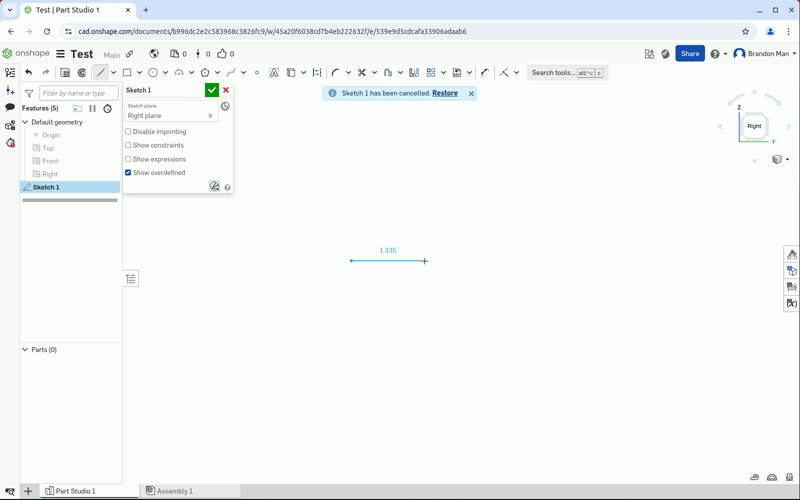
scroll(-6)
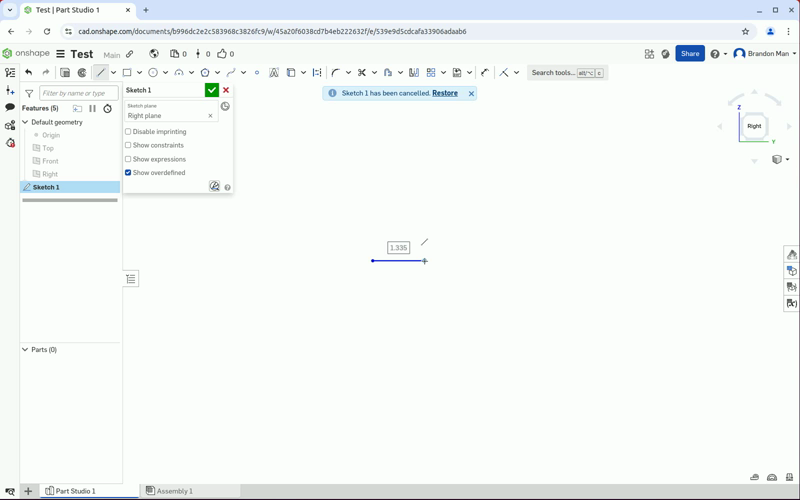
scroll(-6)
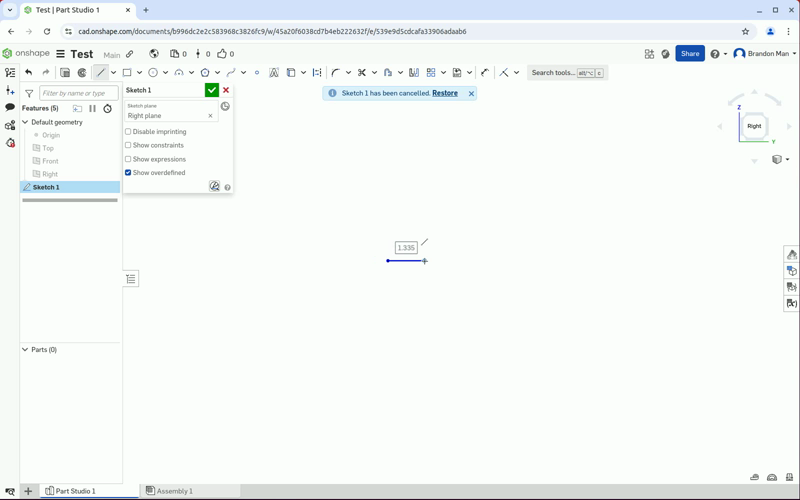
scroll(-6)
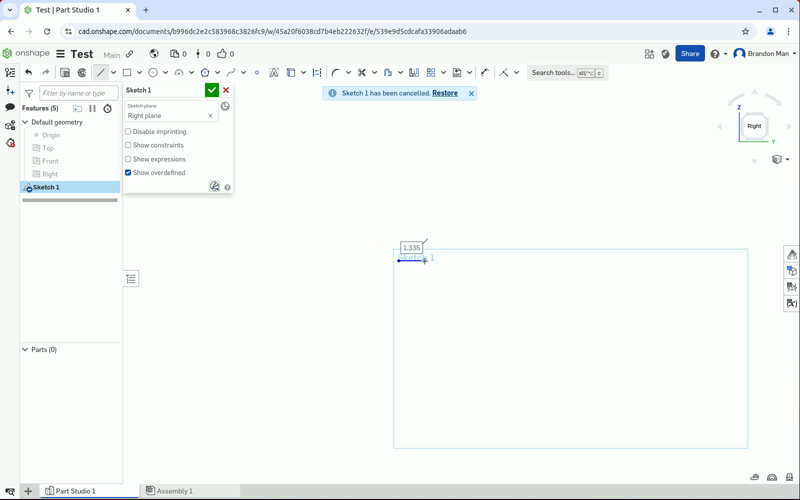
scroll(-6)
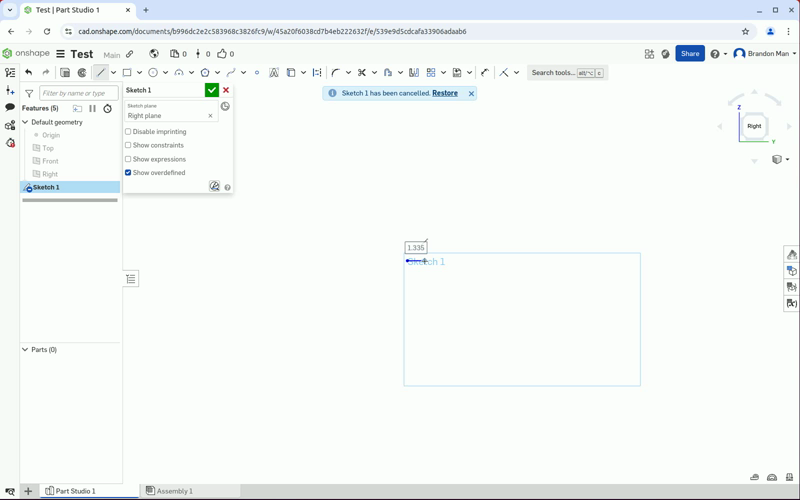
scroll(-6)
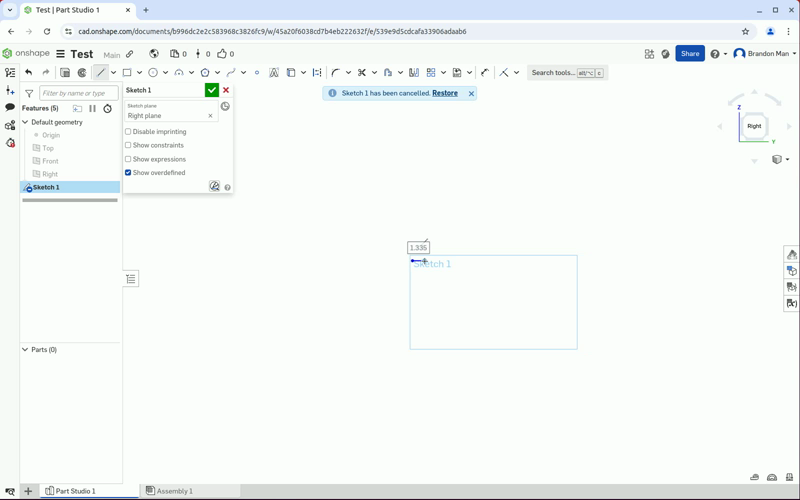
scroll(-6)
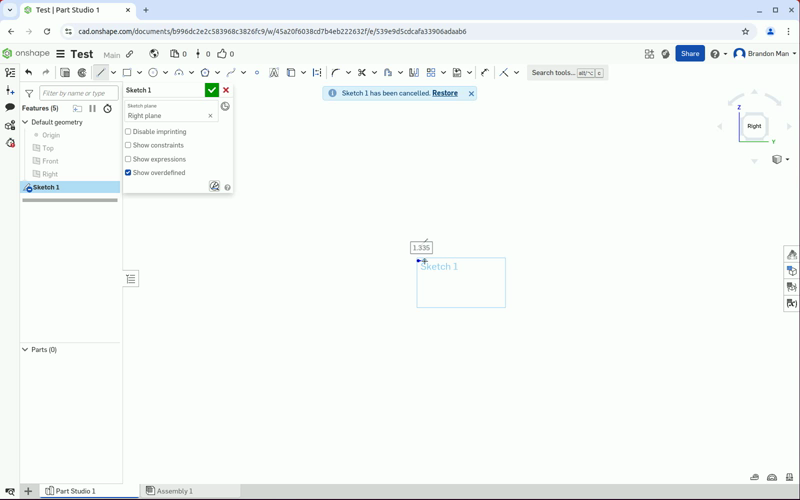
key_up(shift)
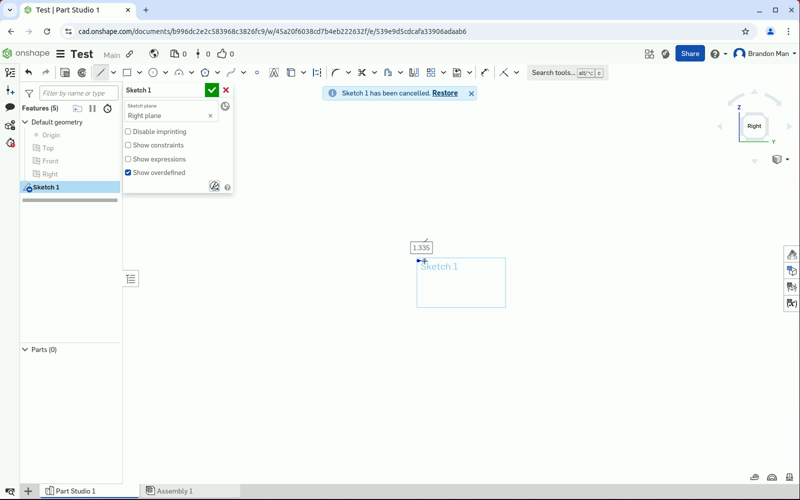
key(esc)
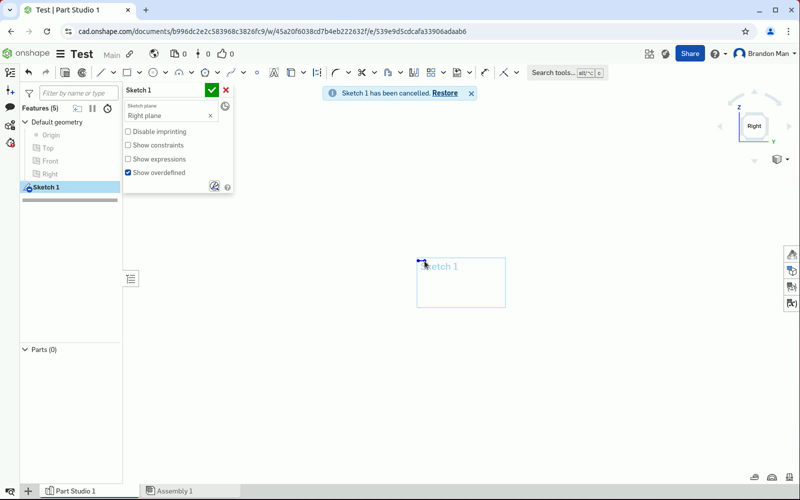
key(a)
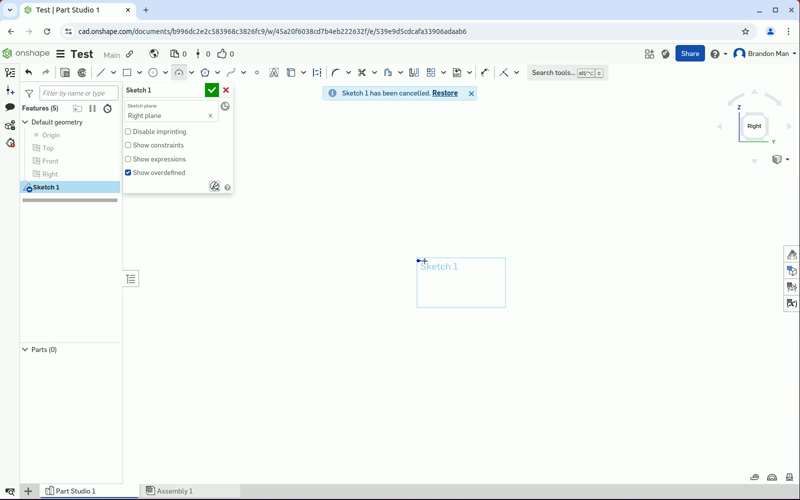
mouse_move(424, 260)
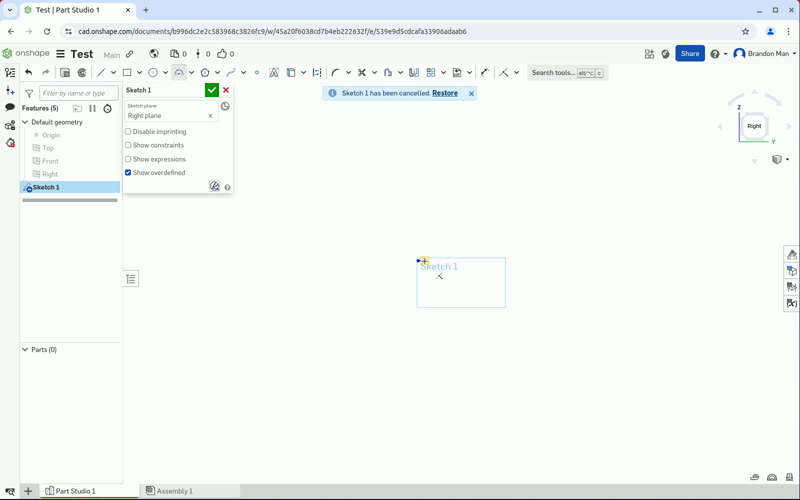
click(424, 260)
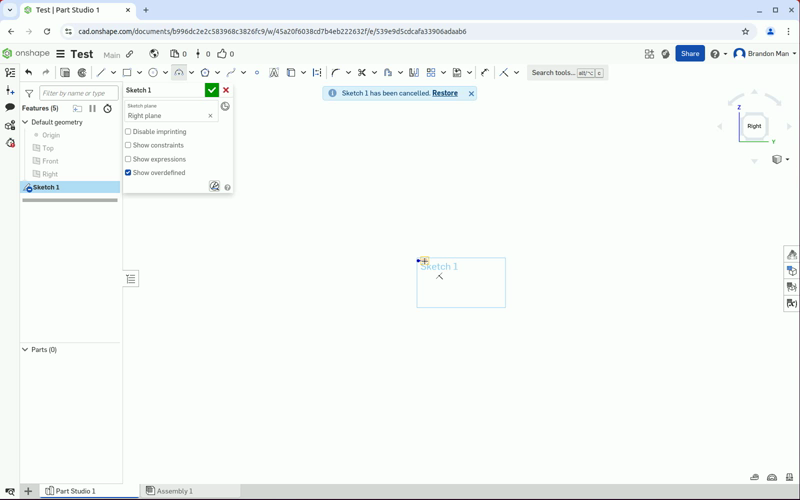
key_down(shift)
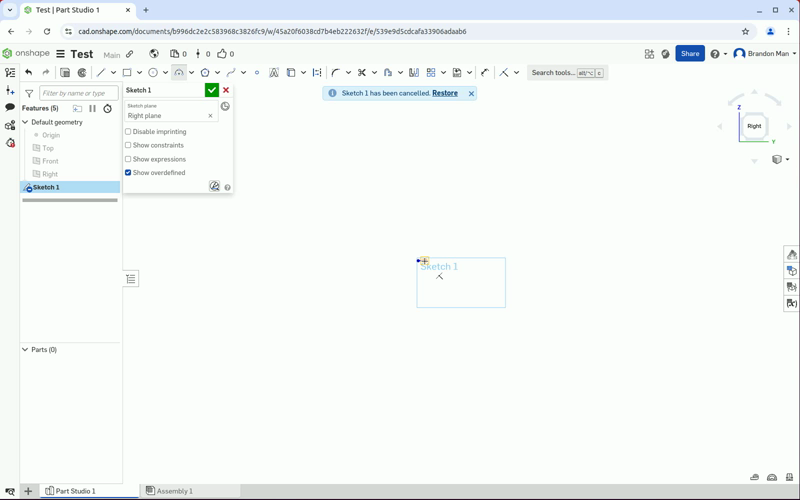
mouse_move(443, 260)
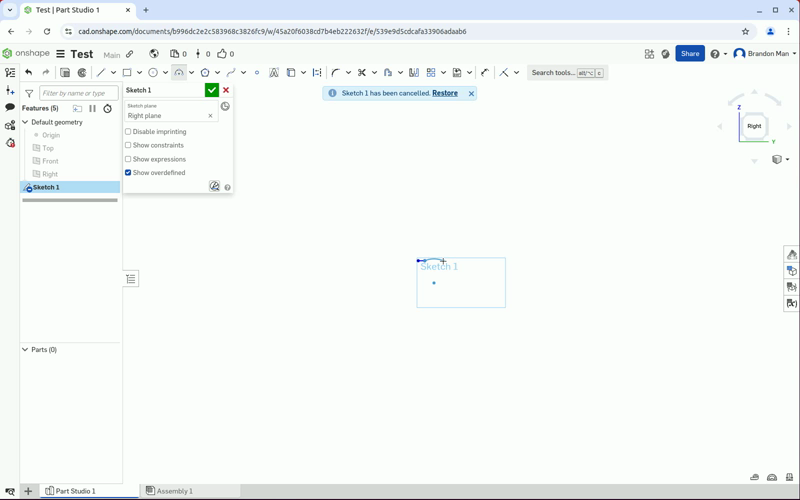
click(443, 260)
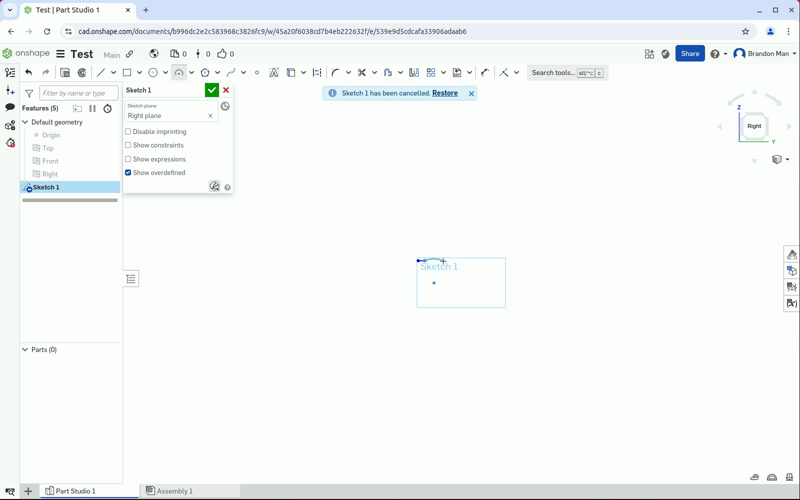
mouse_move(433, 270)
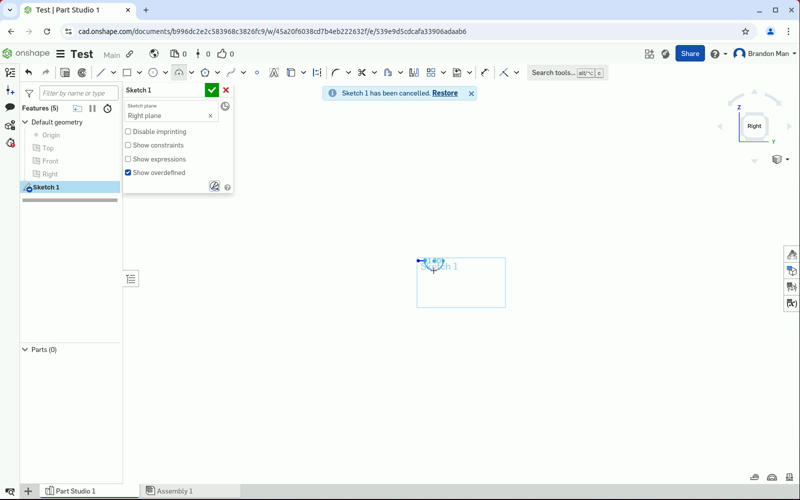
click(433, 270)
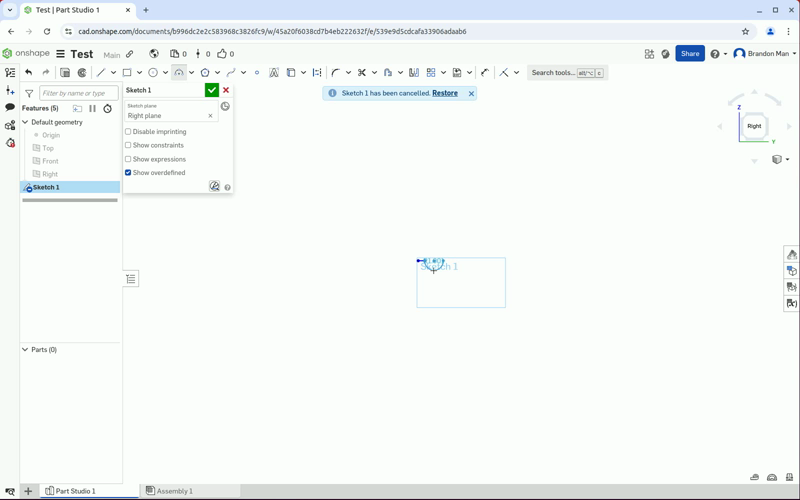
key_up(shift)
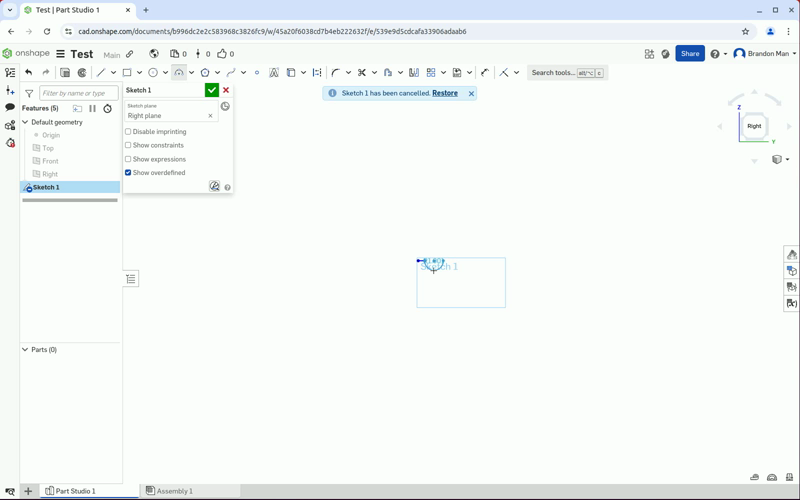
key(esc)
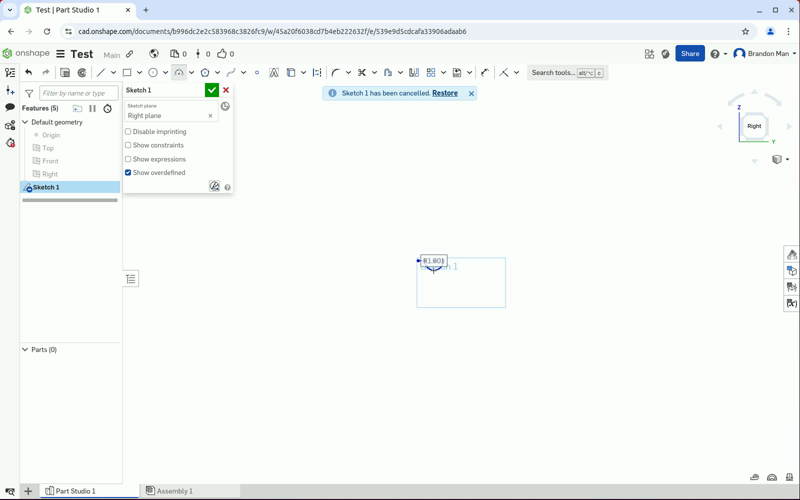
key(l)
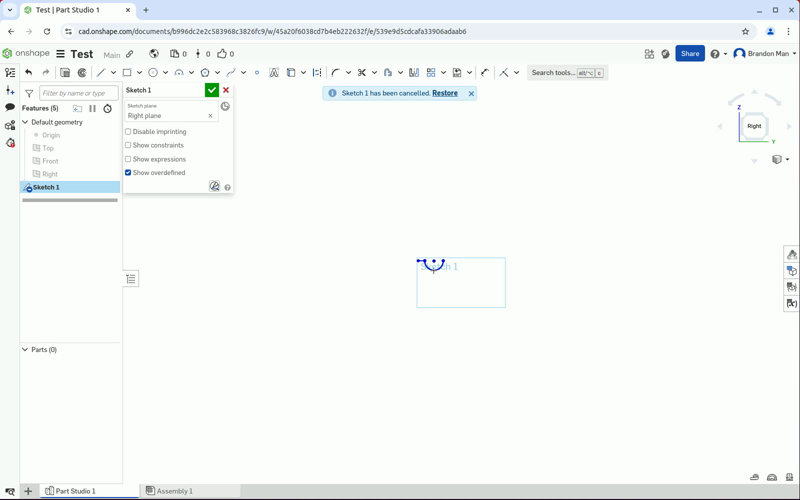
mouse_move(443, 260)
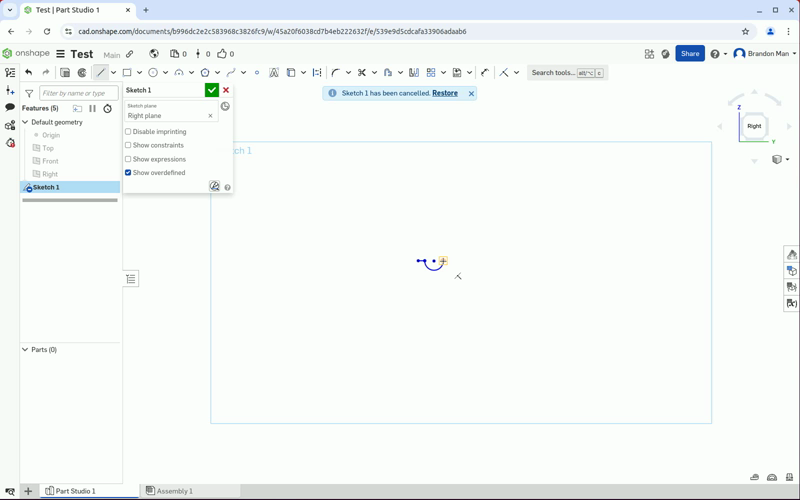
click(443, 260)
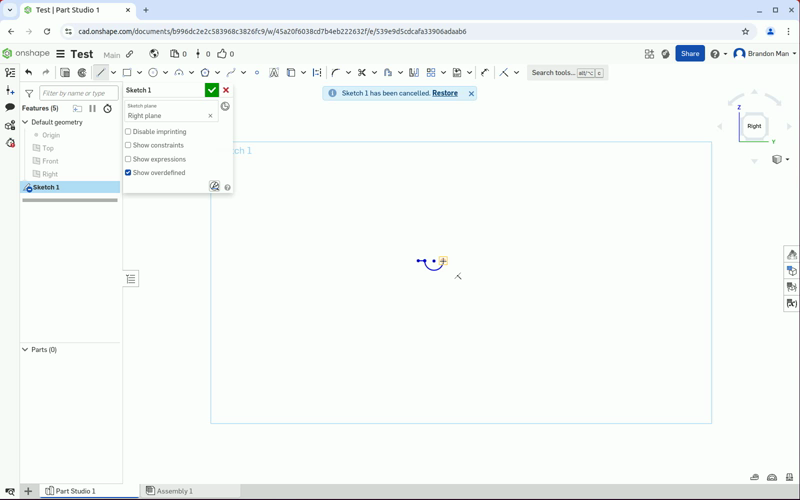
key_down(shift)
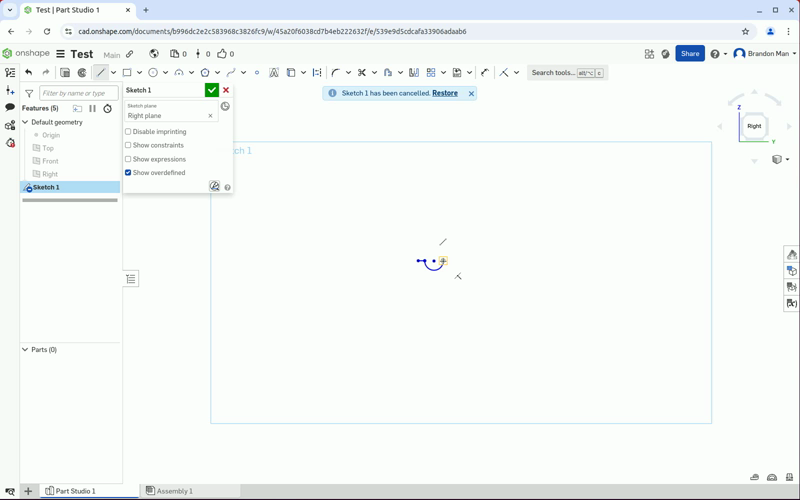
mouse_move(473, 260)
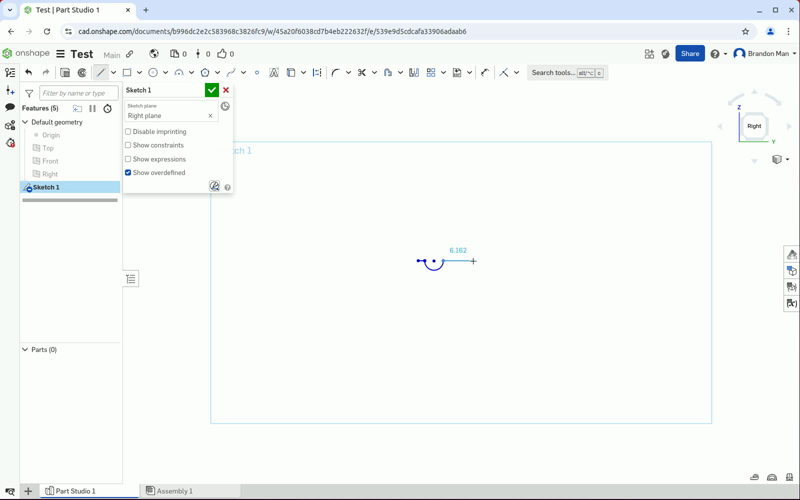
mouse_move(448, 260)
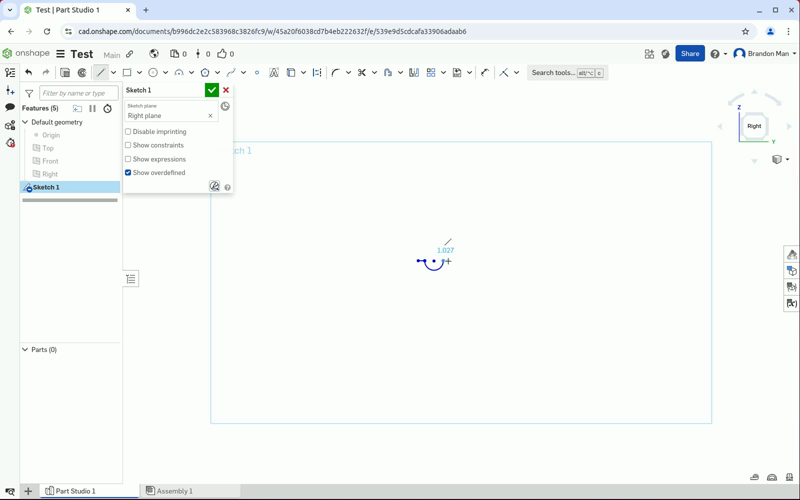
scroll(6)
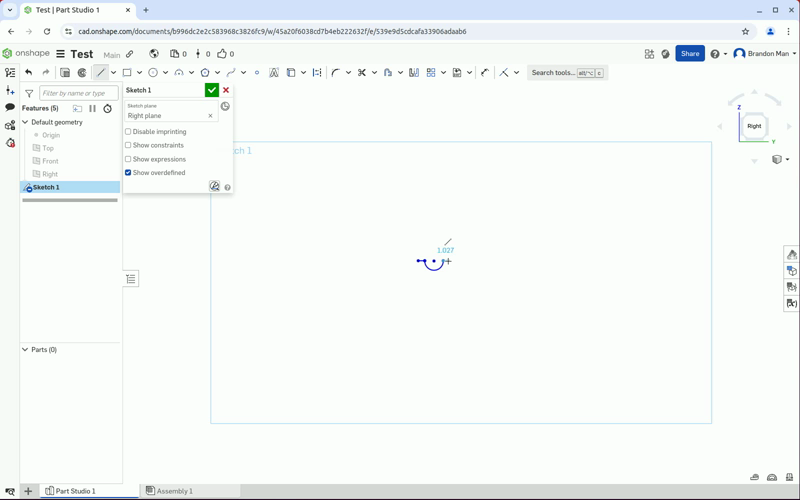
scroll(6)
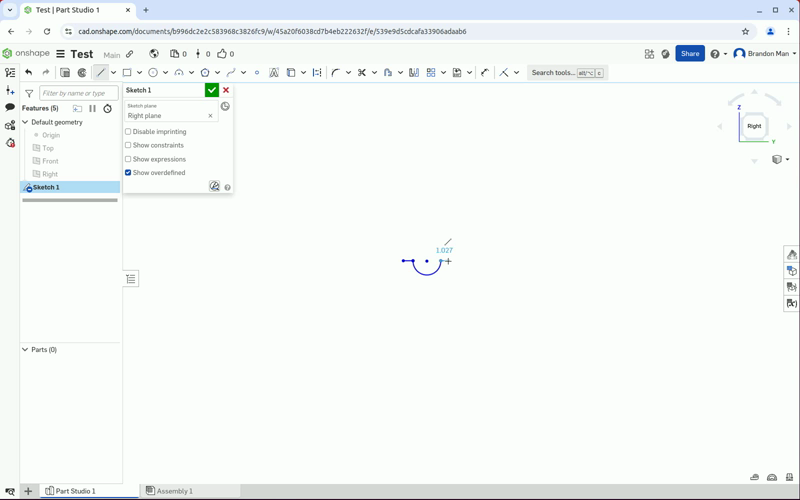
scroll(6)
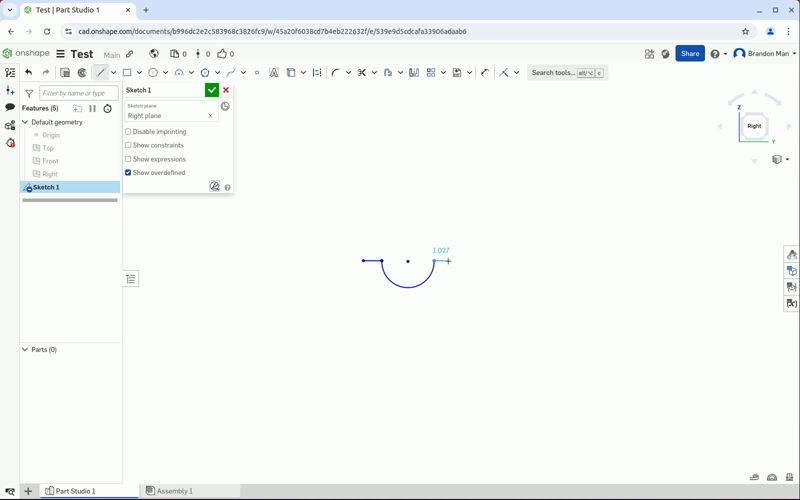
scroll(6)
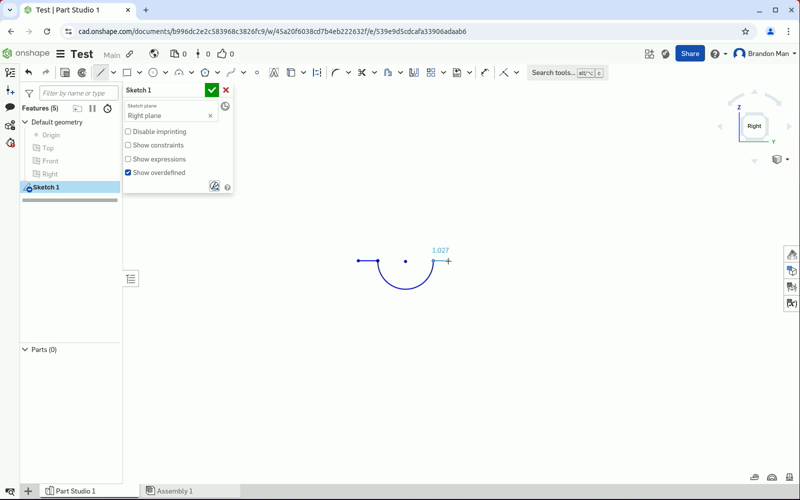
scroll(6)
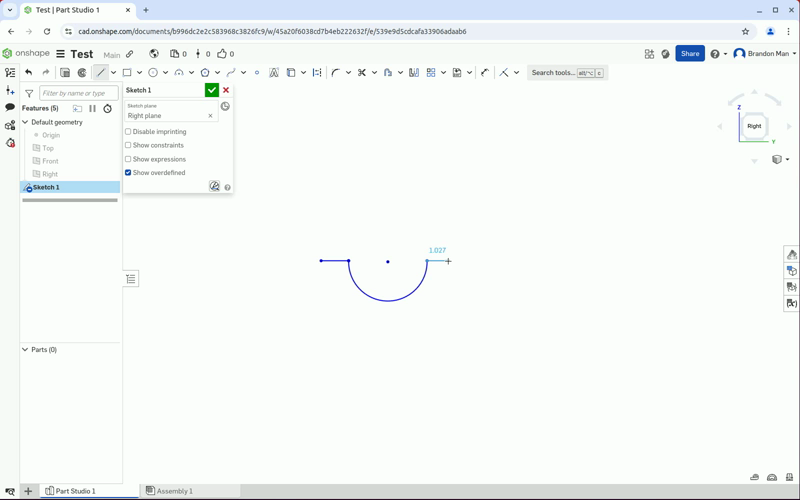
scroll(6)
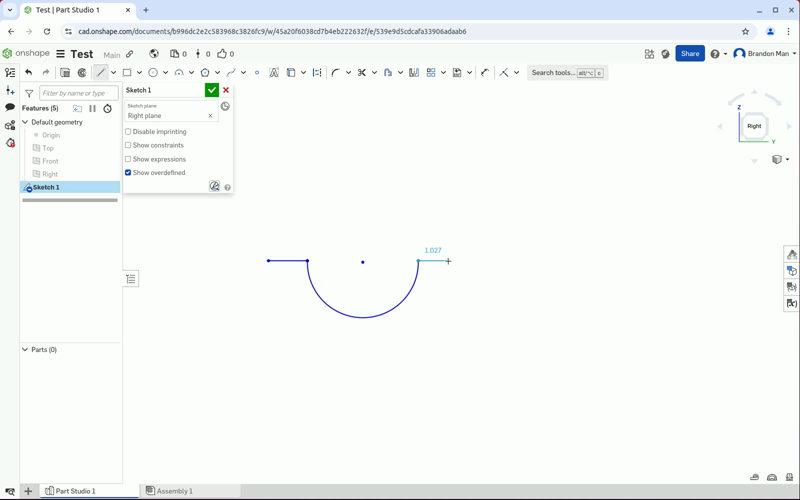
scroll(6)
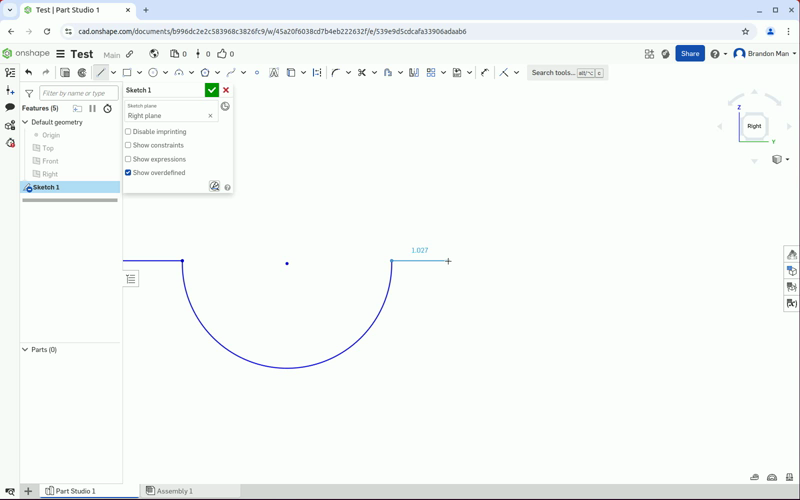
click(448, 260)
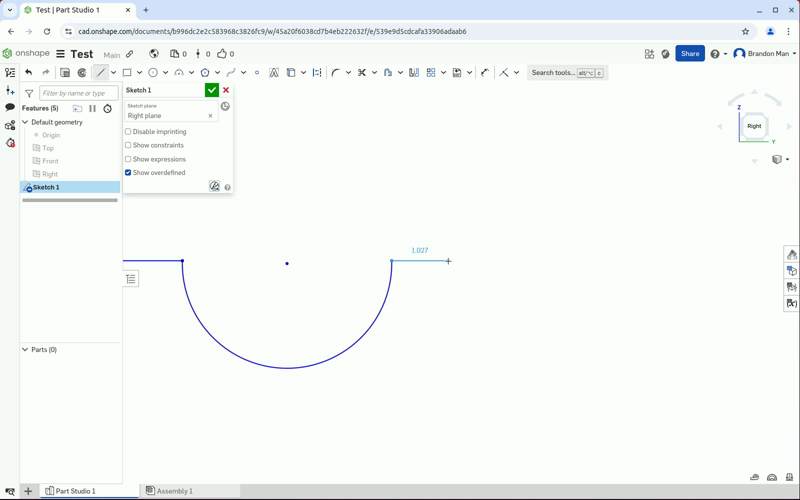
scroll(-6)
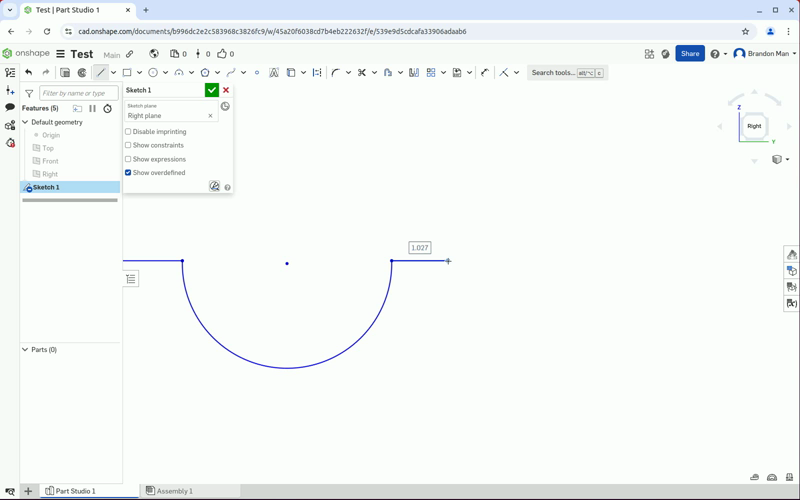
scroll(-6)
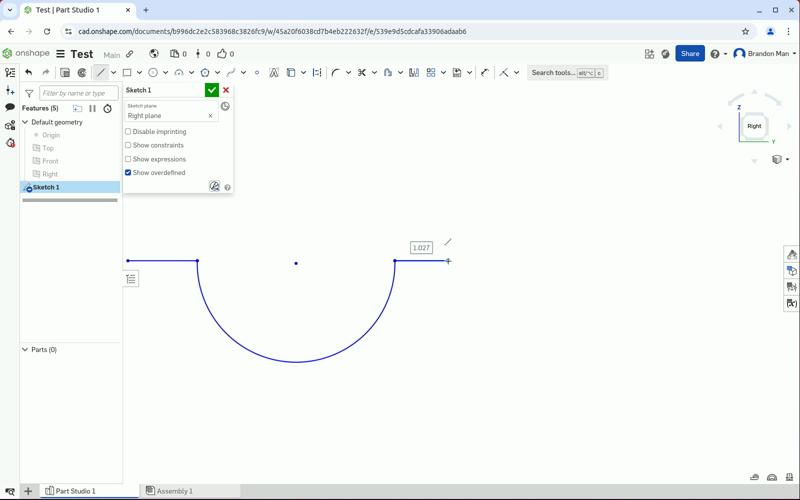
scroll(-6)
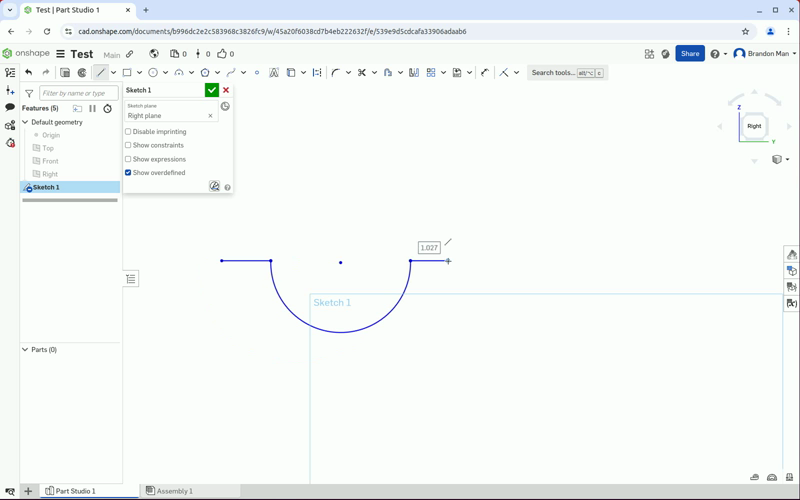
scroll(-6)
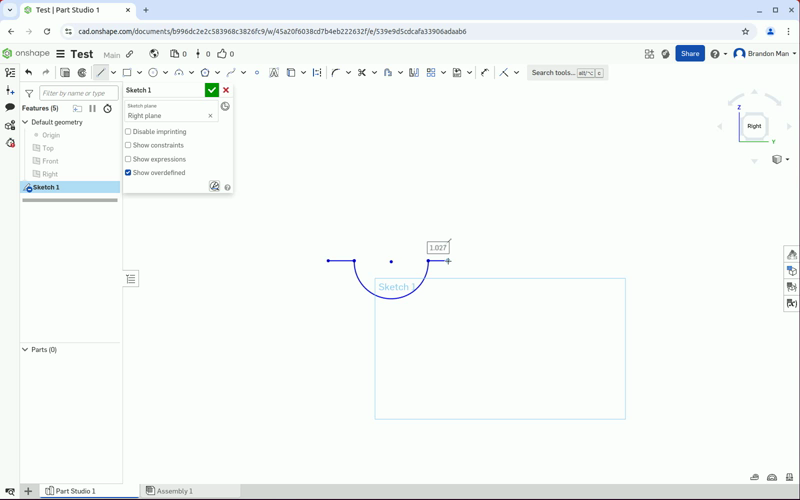
scroll(-6)
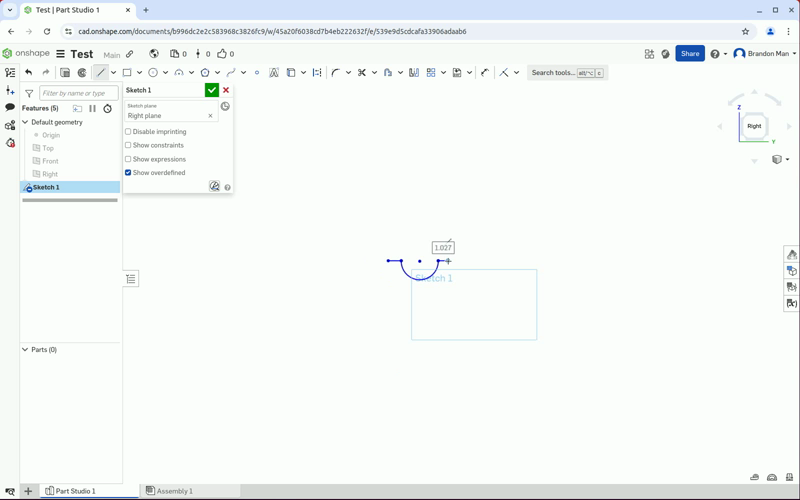
scroll(-6)
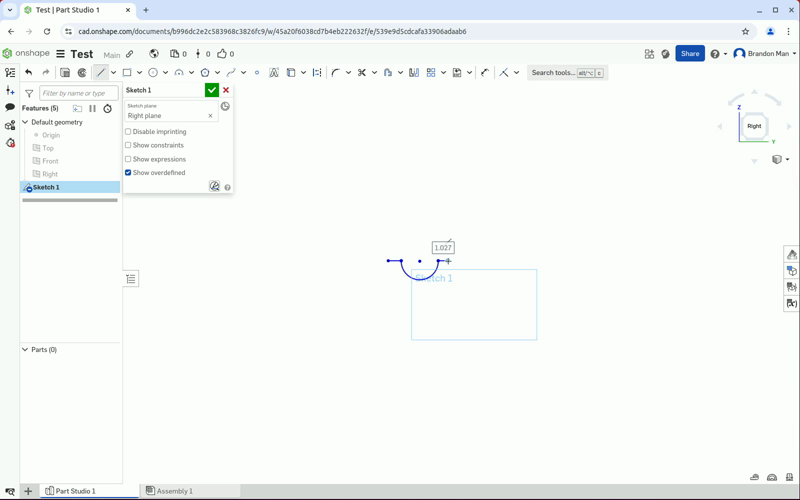
scroll(-6)
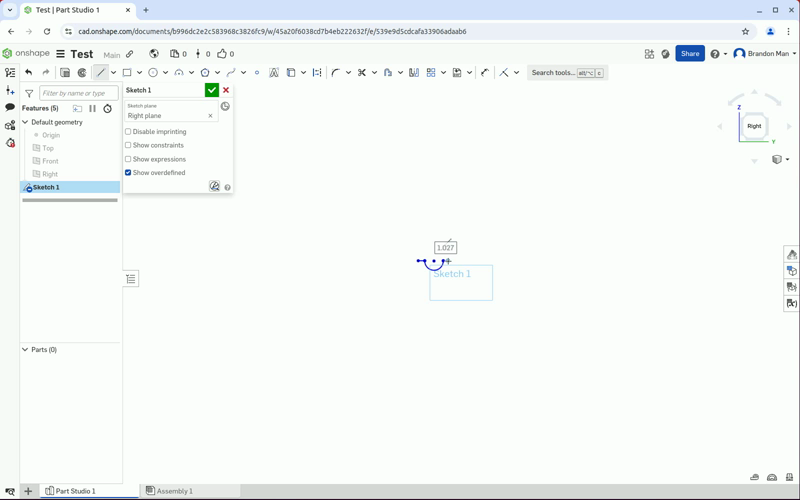
key_up(shift)
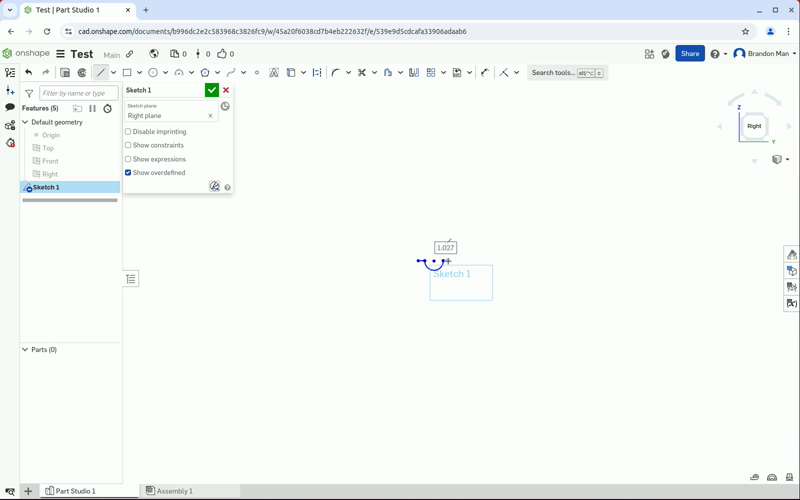
key_down(shift)
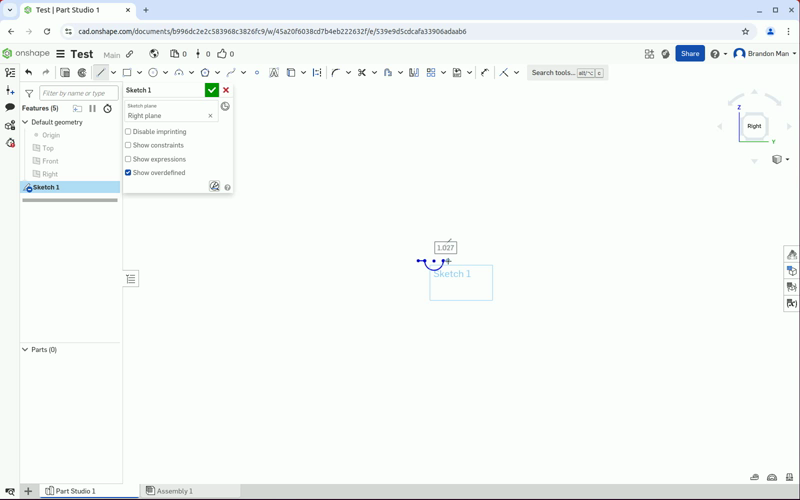
mouse_move(448, 170)
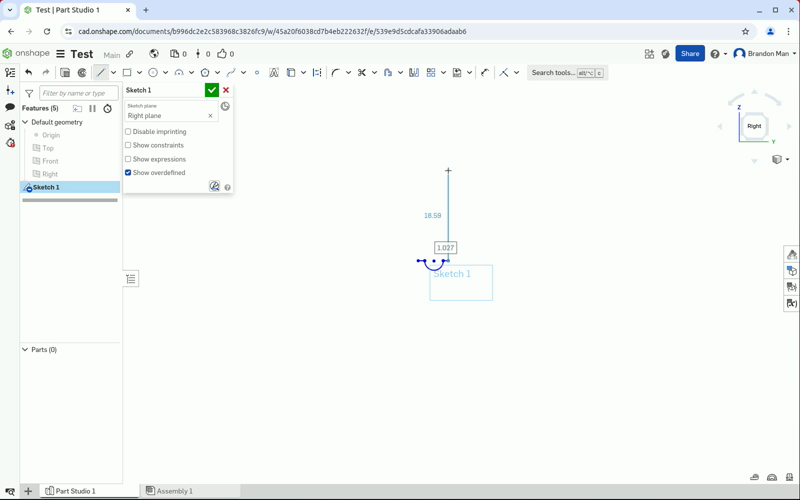
click(448, 170)
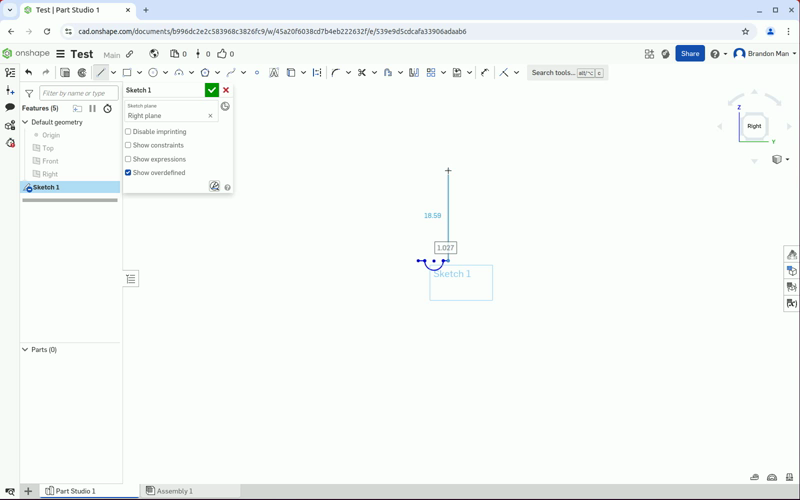
key_up(shift)
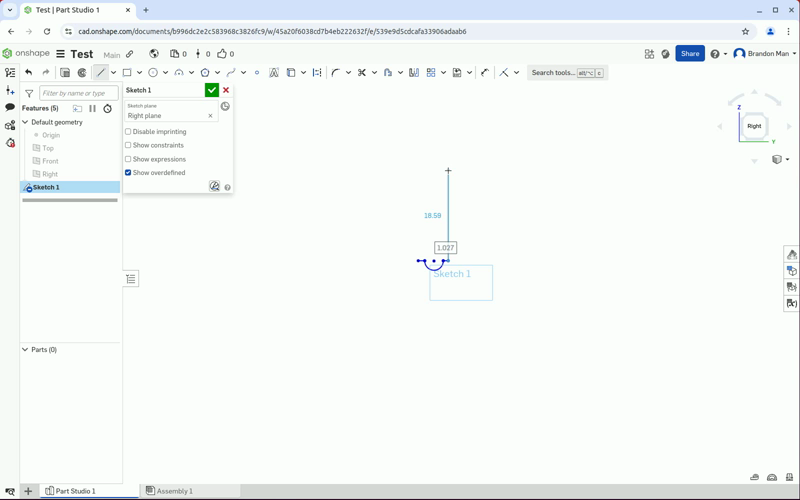
key_down(shift)
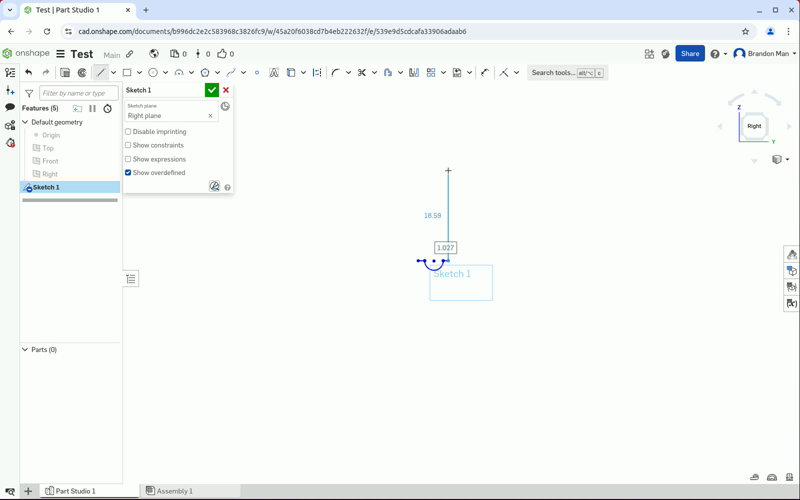
mouse_move(478, 170)
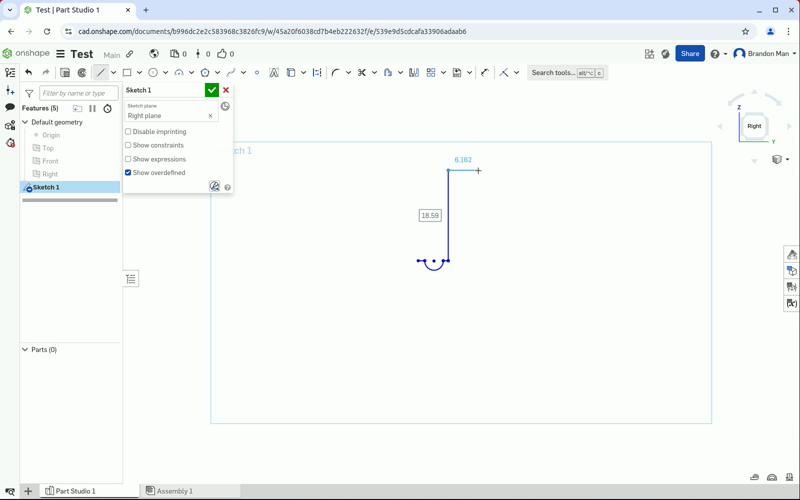
mouse_move(418, 170)
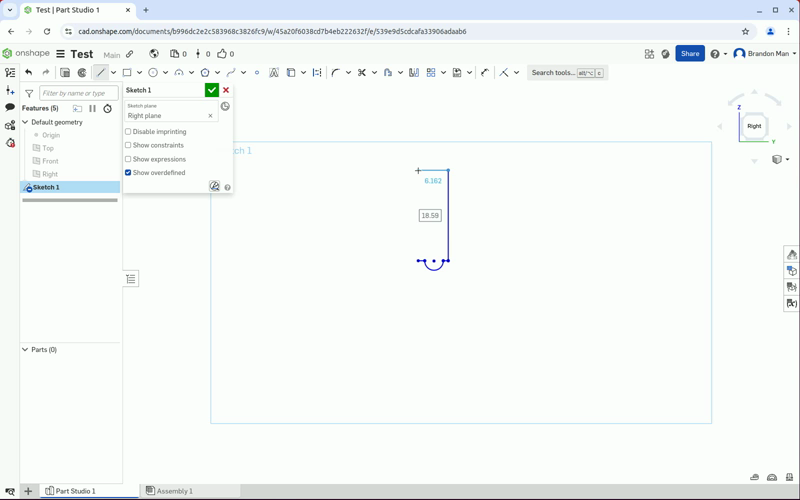
click(418, 170)
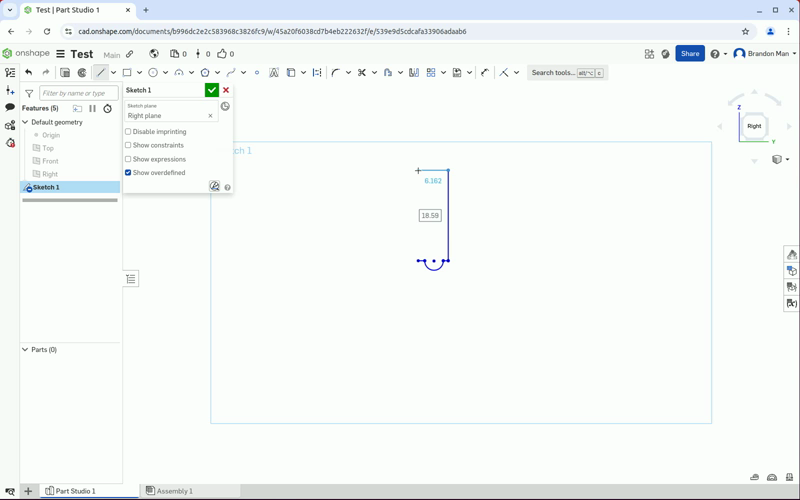
key_up(shift)
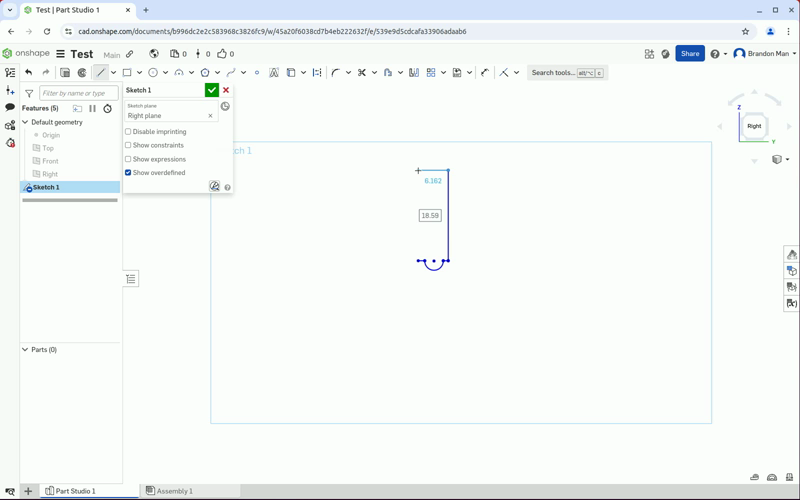
key_down(shift)
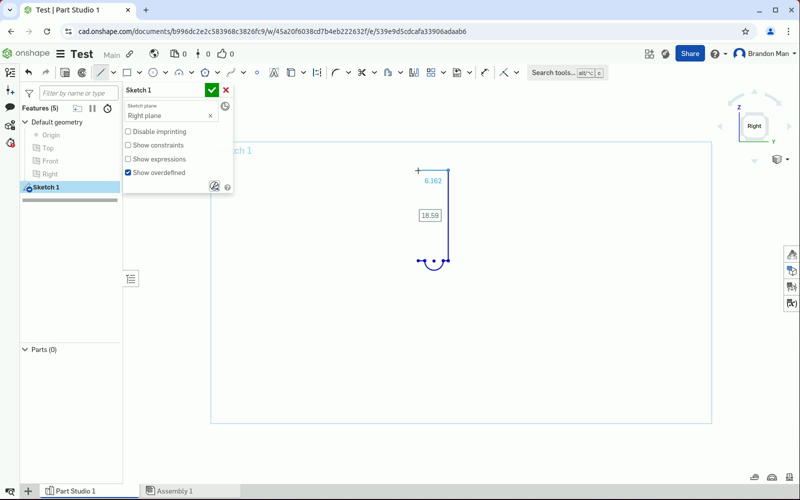
mouse_move(418, 260)
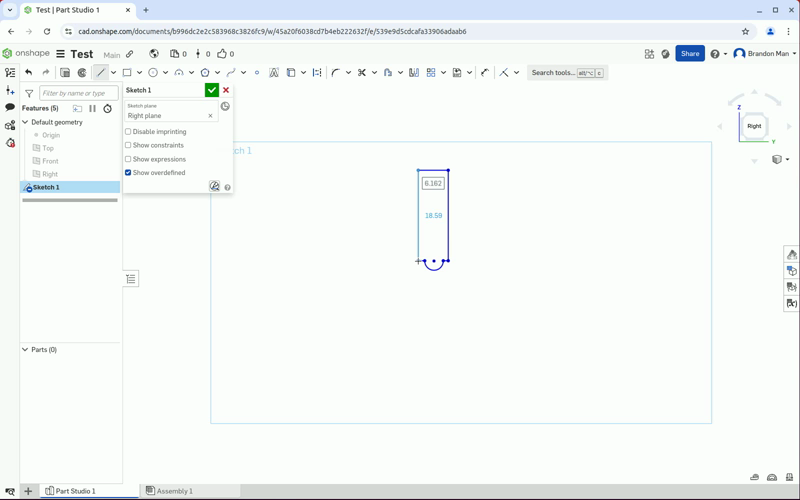
key_up(shift)
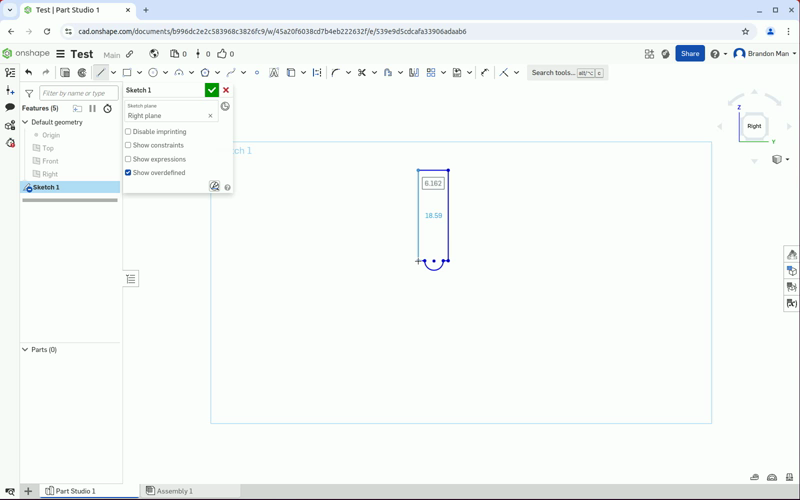
click(418, 260)
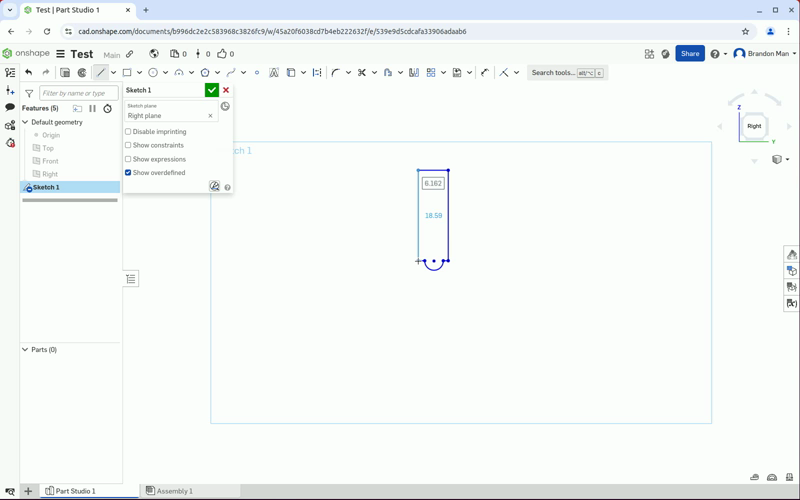
key(esc)
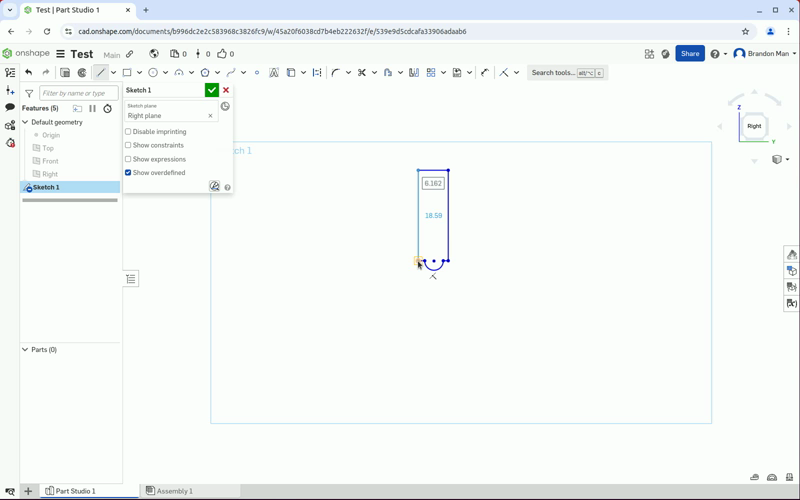
mouse_move(434, 199)
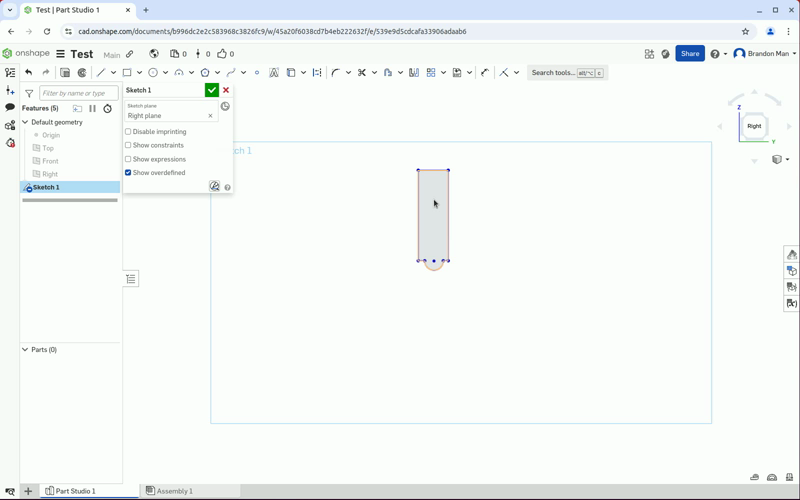
scroll(6)
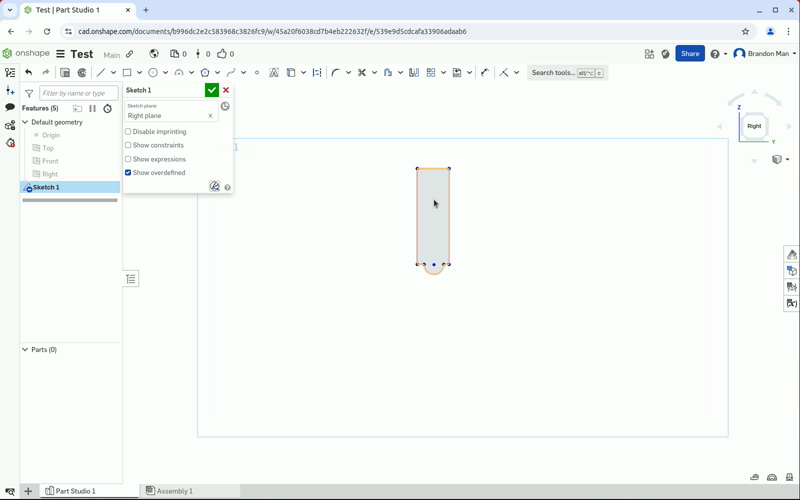
scroll(6)
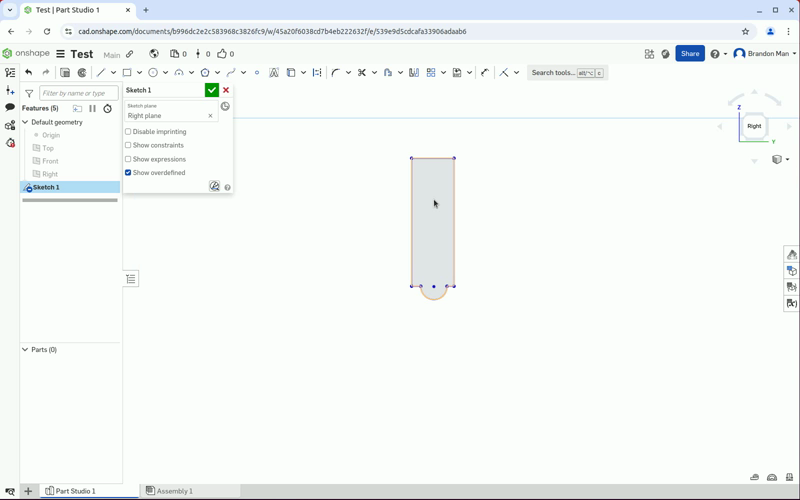
scroll(6)
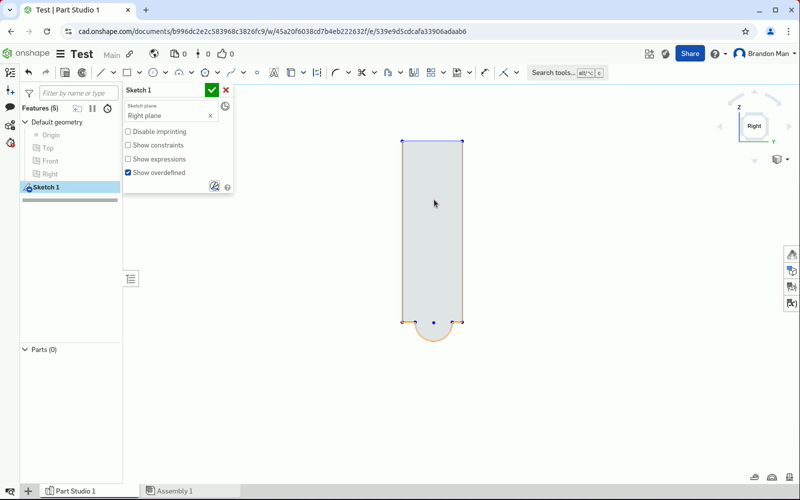
scroll(6)
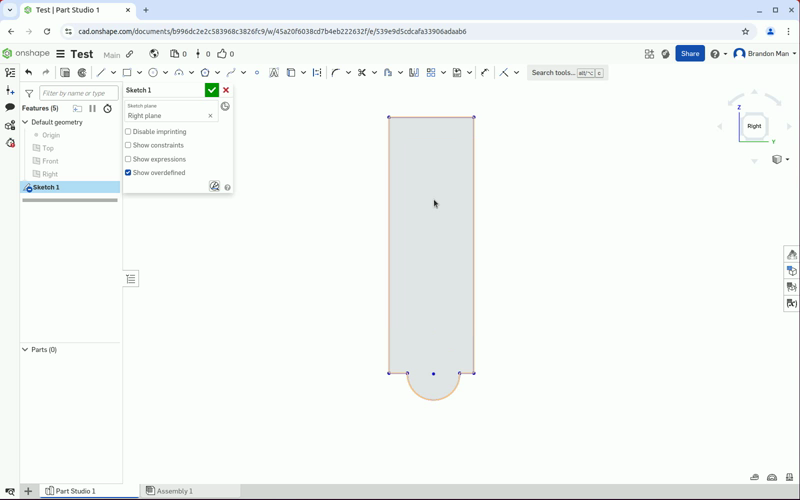
scroll(6)
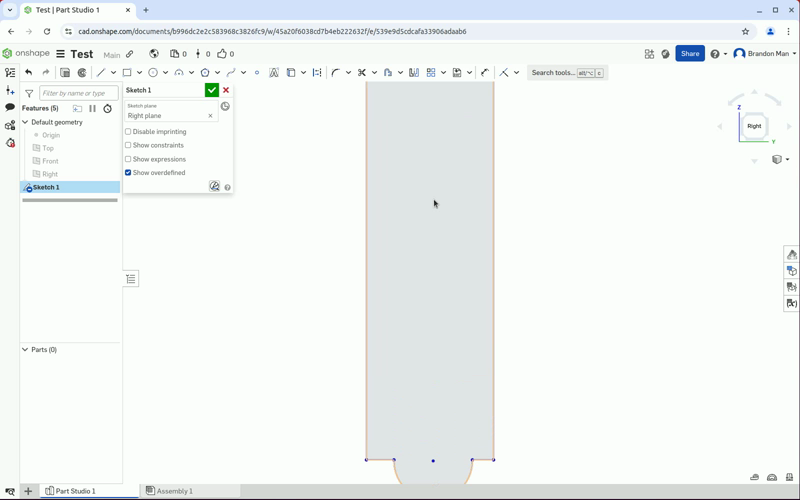
scroll(6)
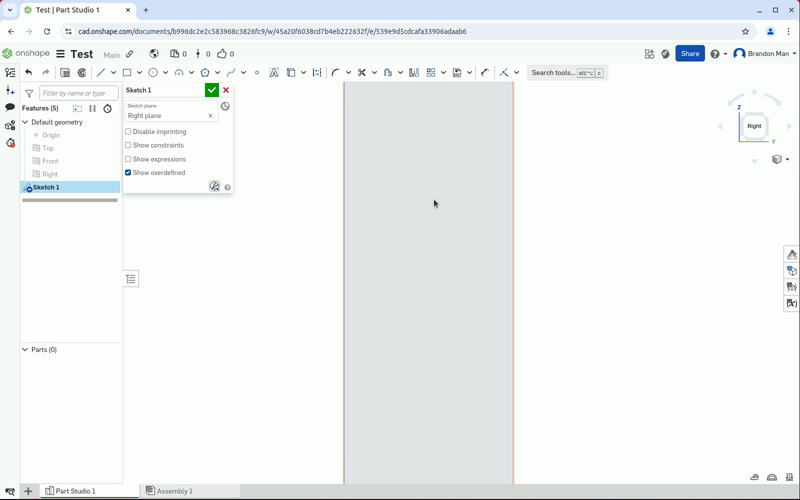
scroll(6)
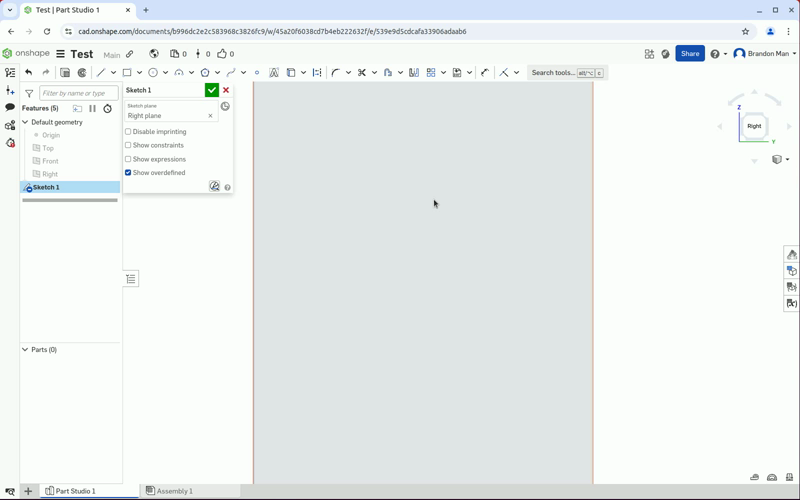
click(434, 199)
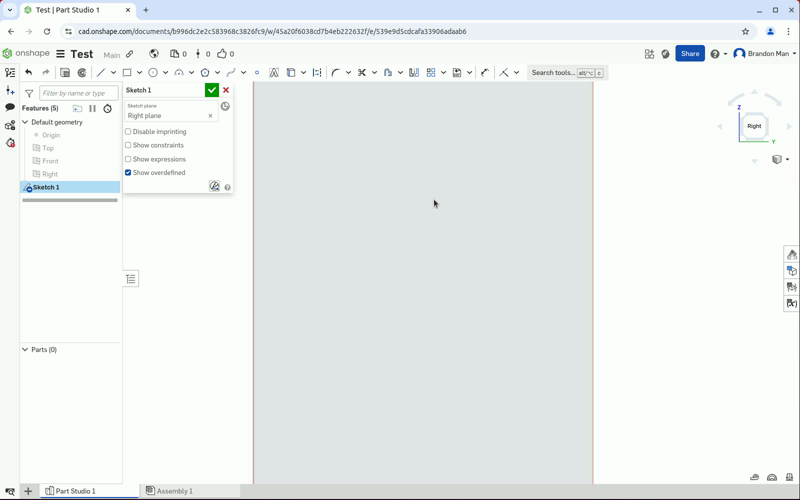
scroll(-6)
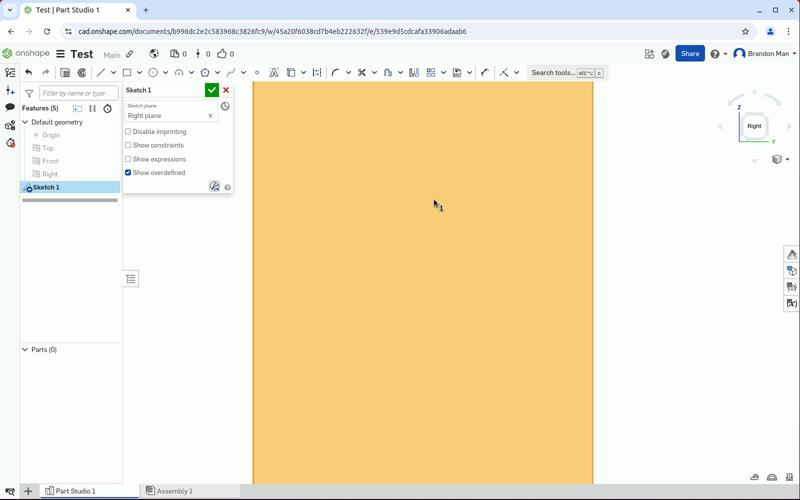
scroll(-6)
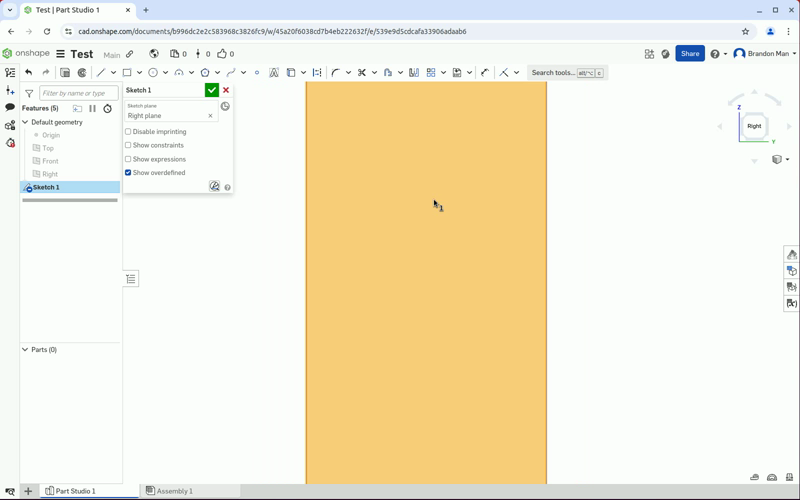
scroll(-6)
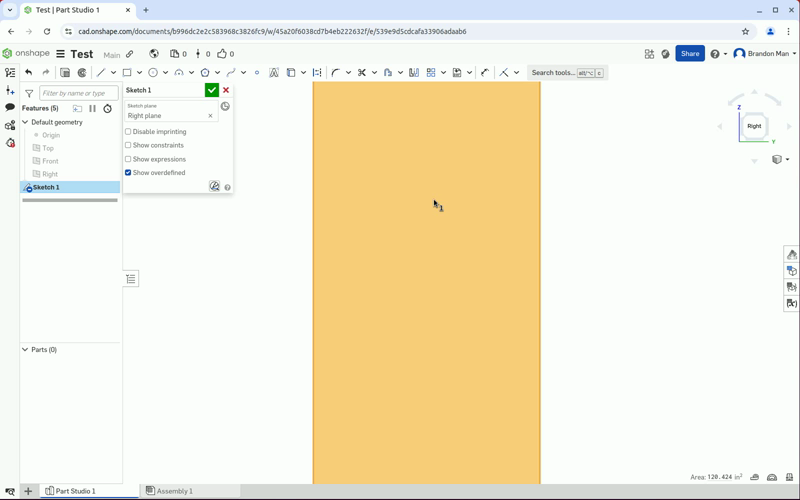
scroll(-6)
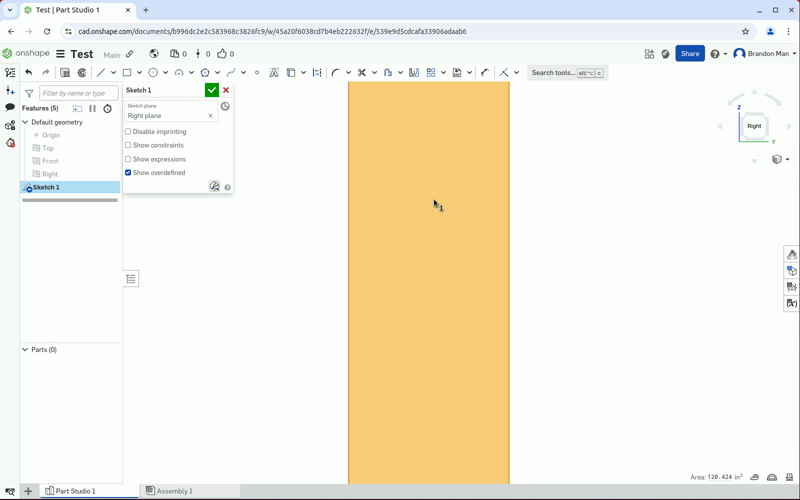
scroll(-6)
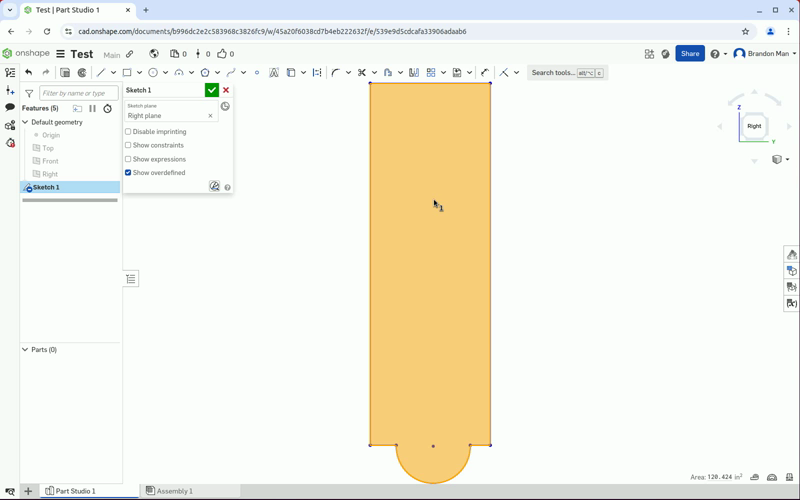
scroll(-6)
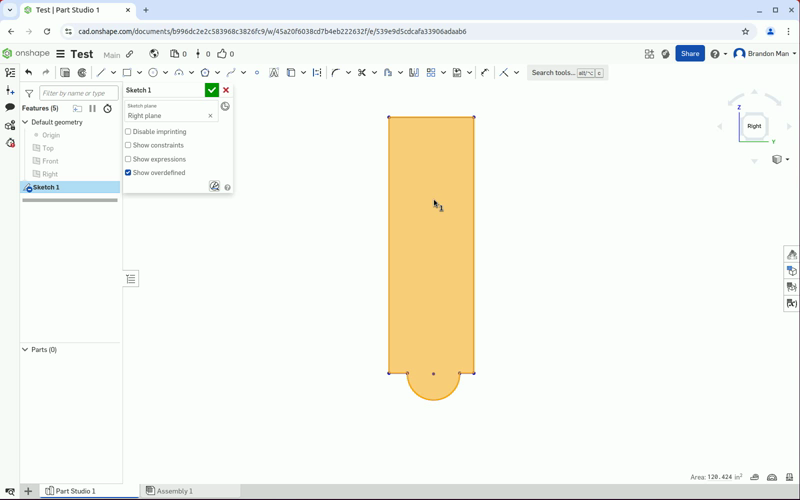
scroll(-6)
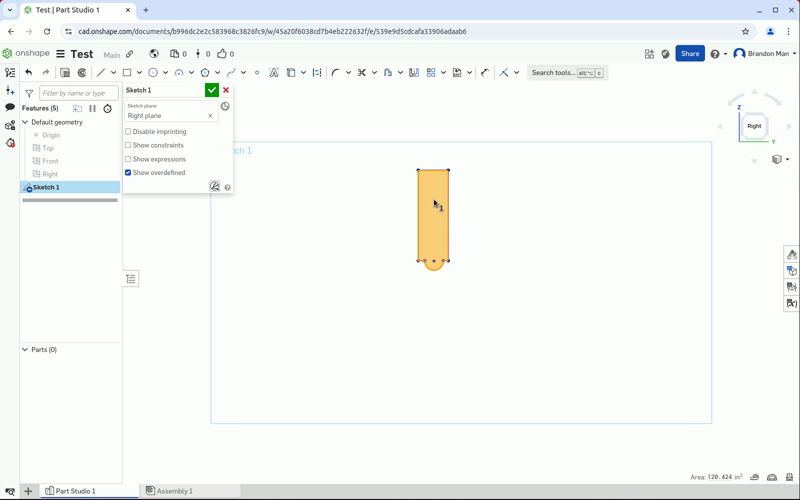
mouse_move(73, 352)
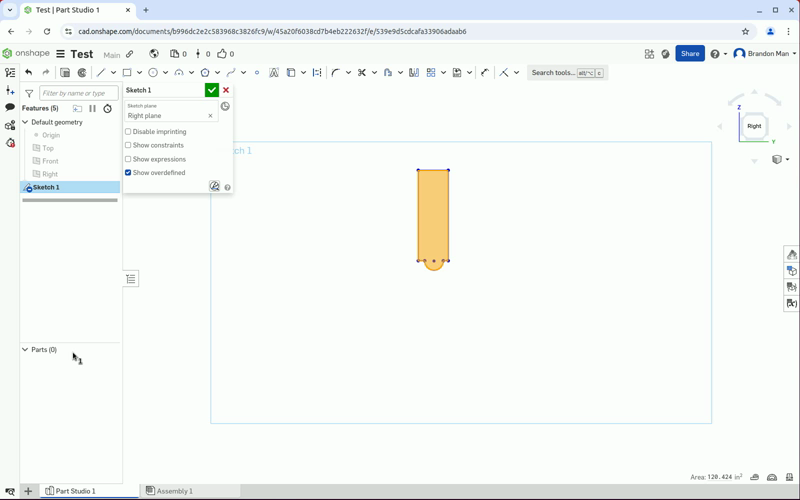
key(shift+y)
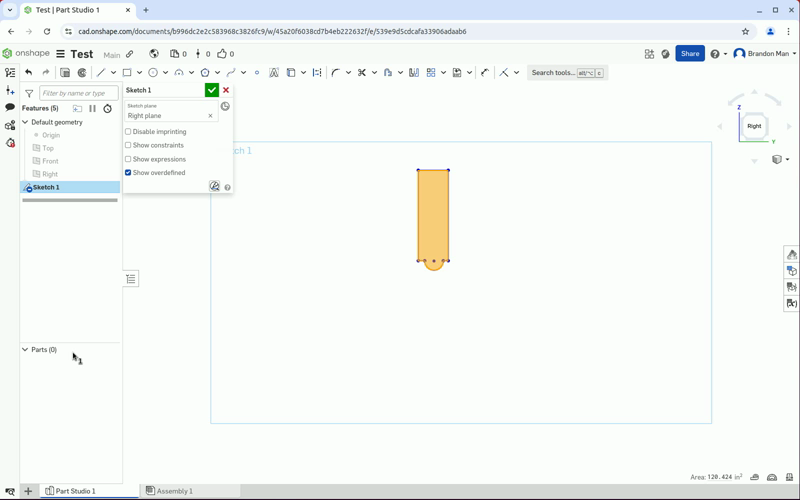
key(shift+e)
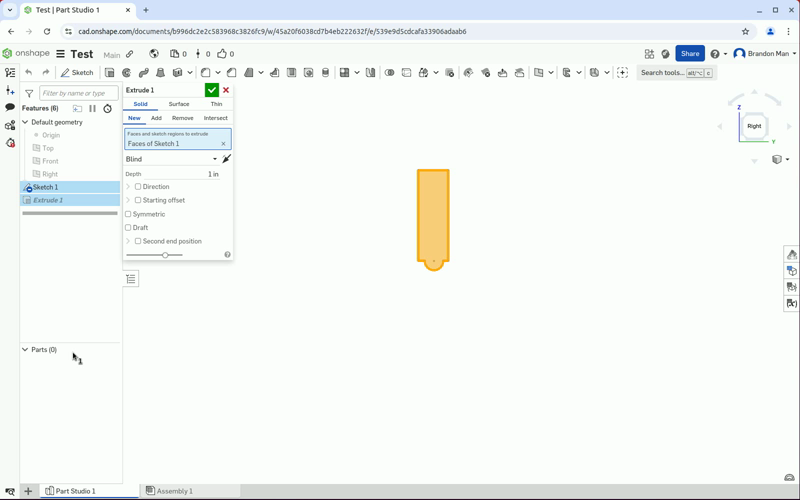
mouse_move(143, 106)
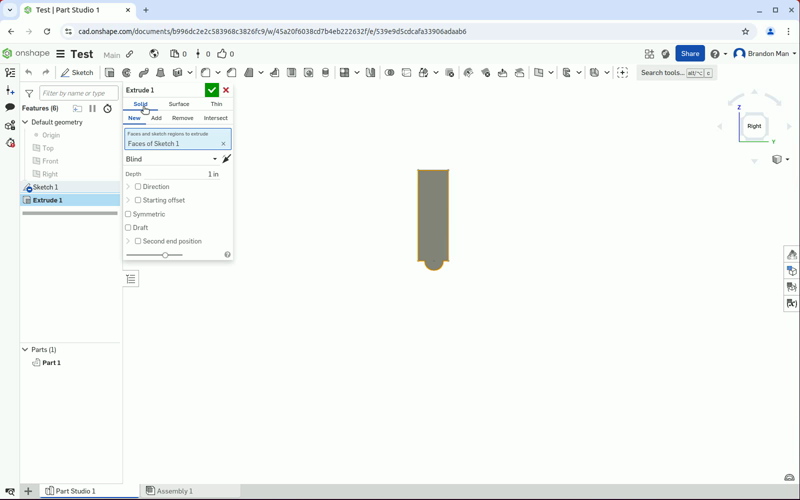
click(143, 106)
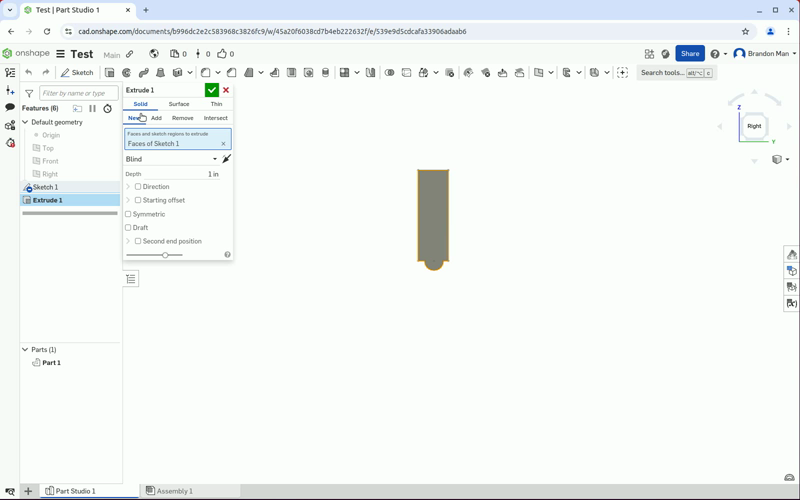
mouse_move(137, 120)
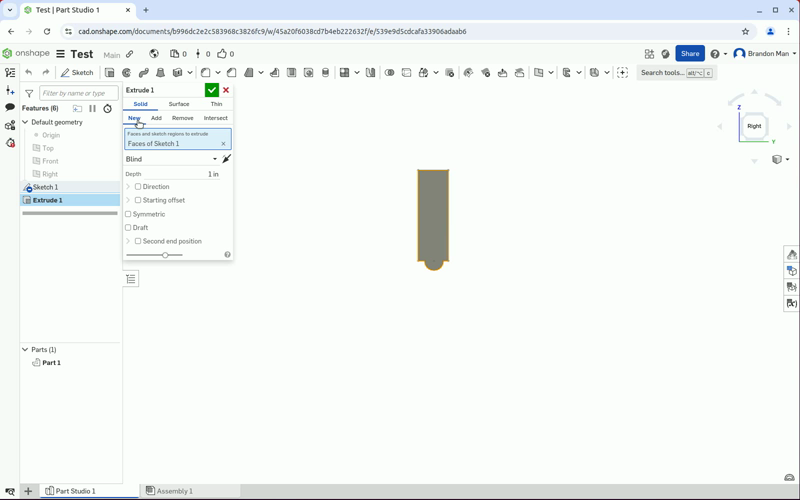
click(137, 120)
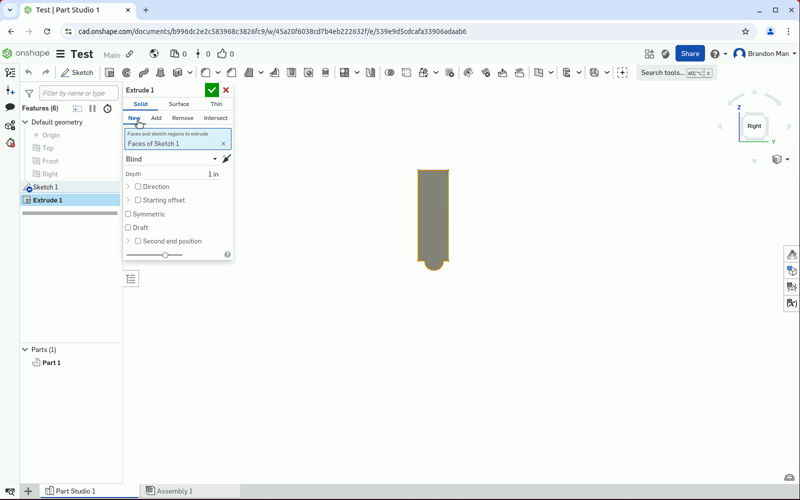
key(tab, 4)
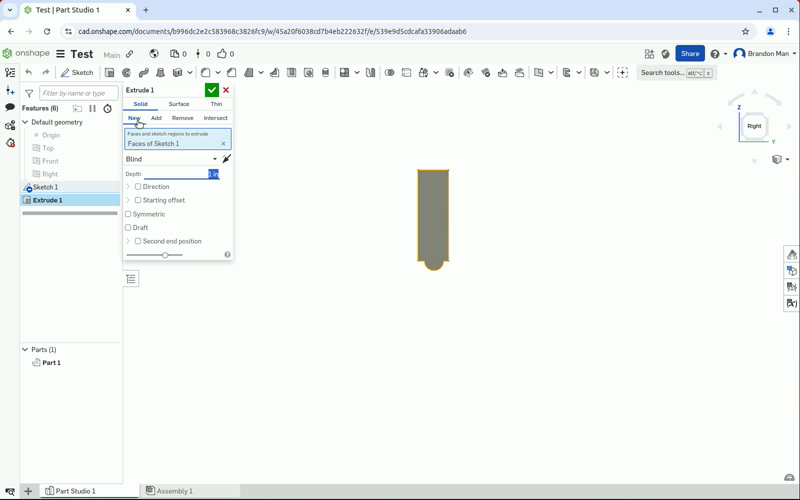
text(2.166)
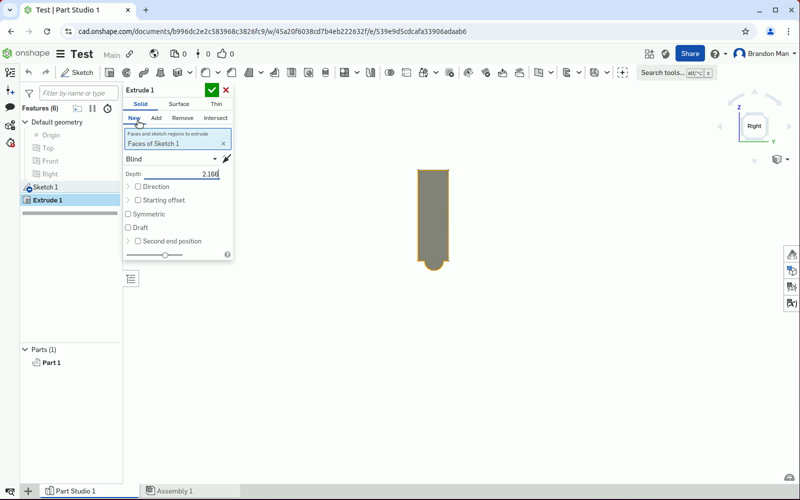
key(enter)
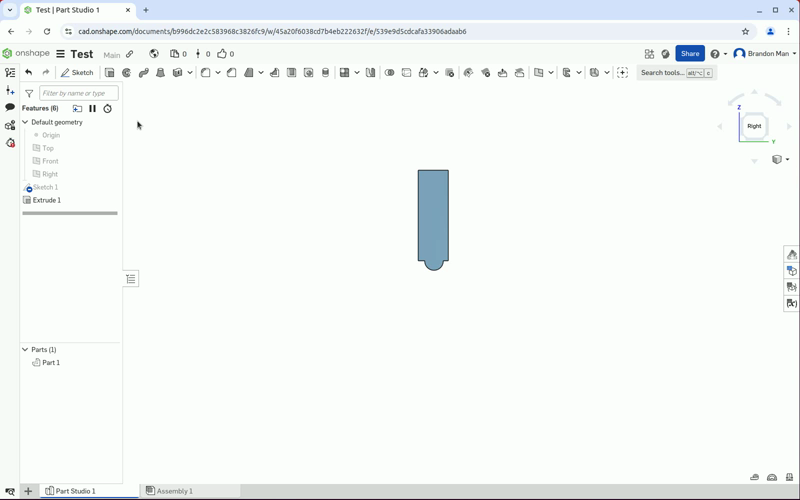
key(shift+h)
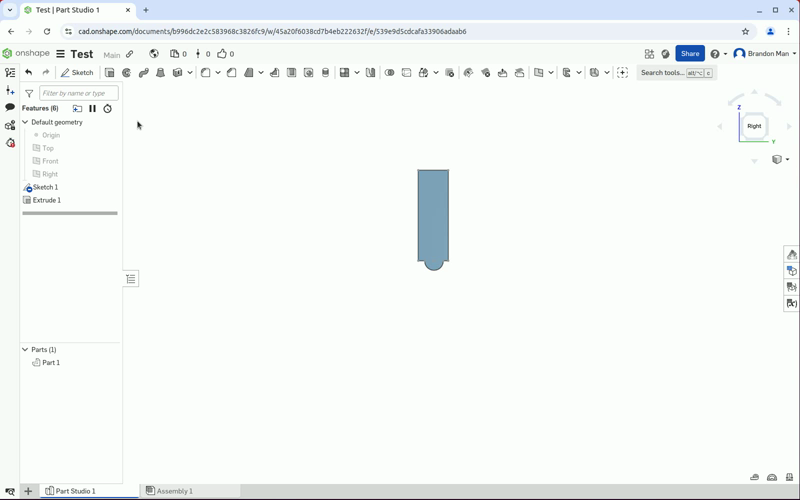
key(shift+h)
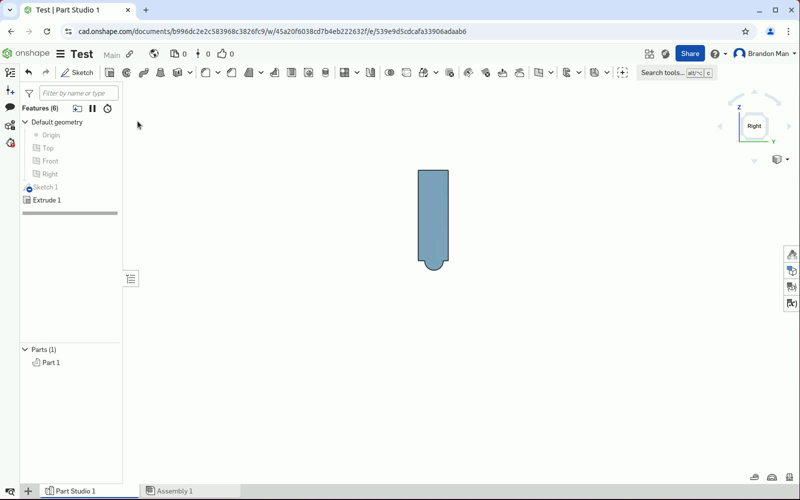
mouse_move(73, 189)
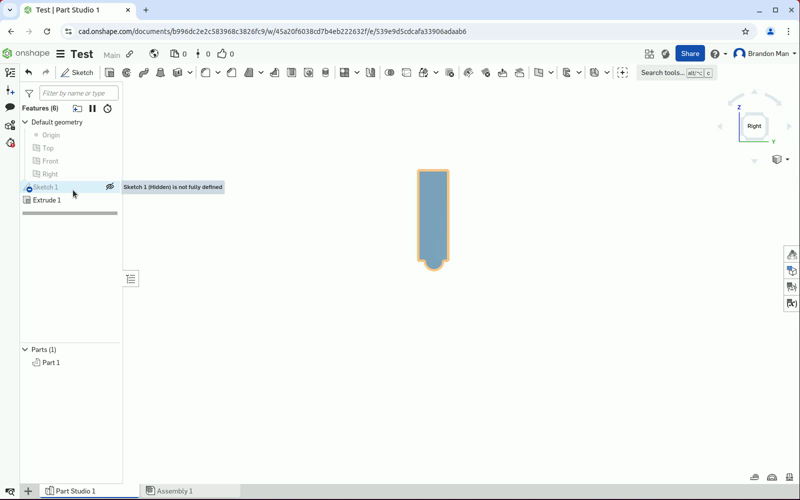
click(73, 189)
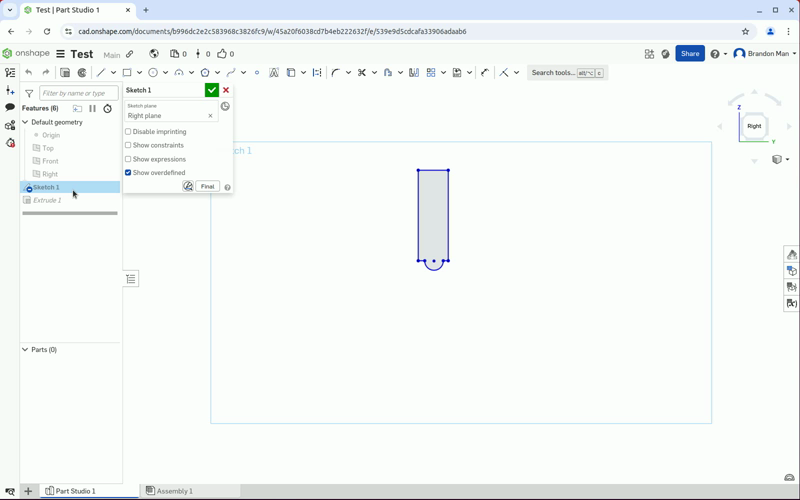
mouse_move(229, 92)
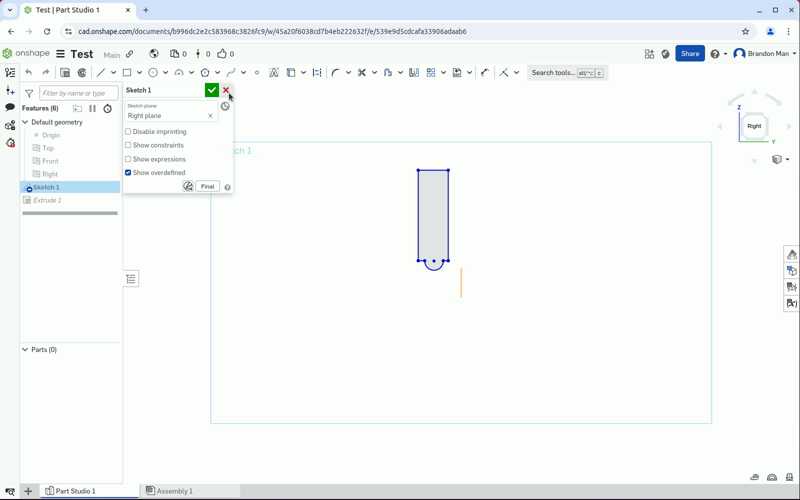
click(229, 92)
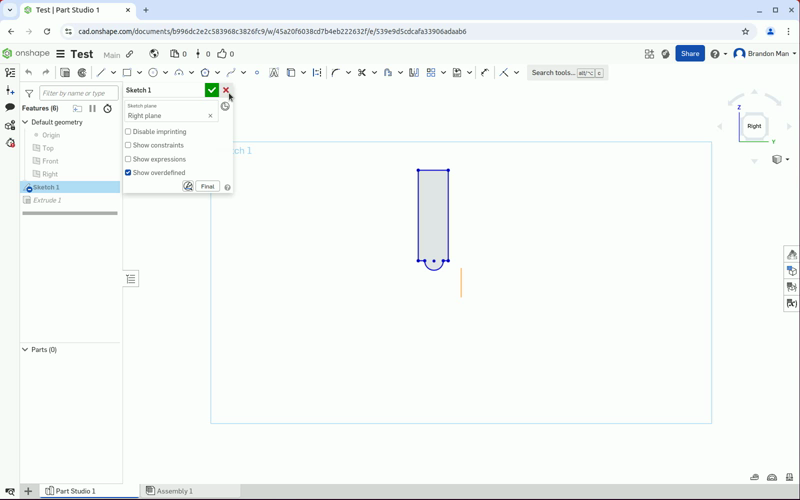
key(shift+s)
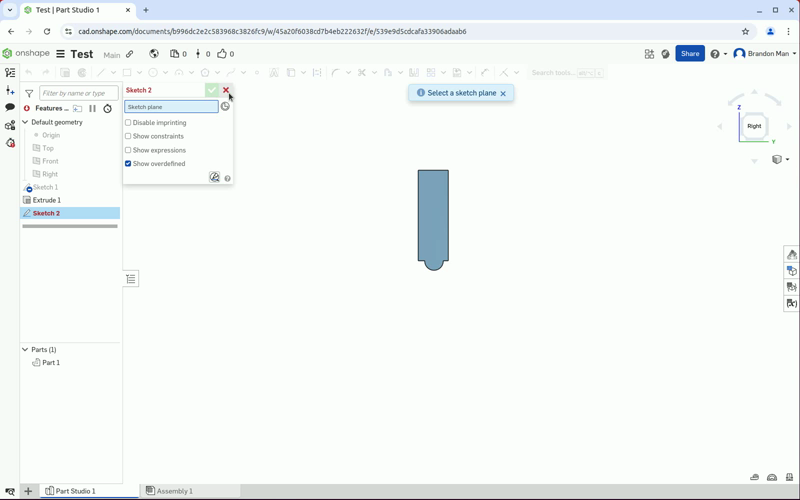
mouse_move(73, 176)
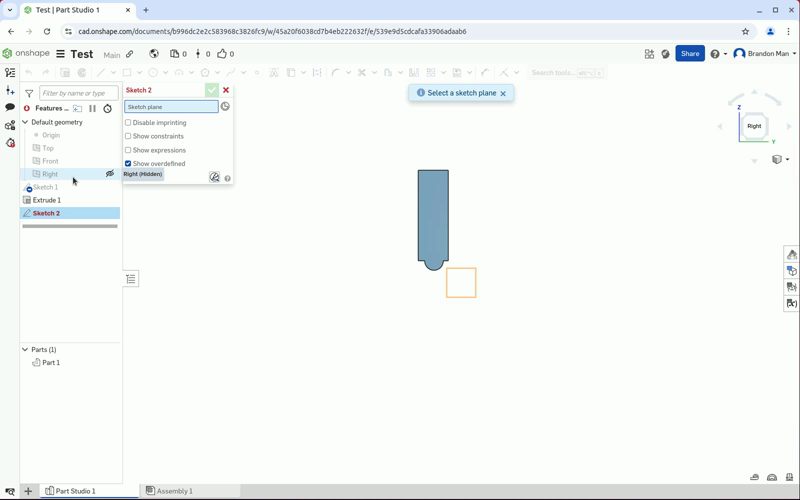
click(73, 176)
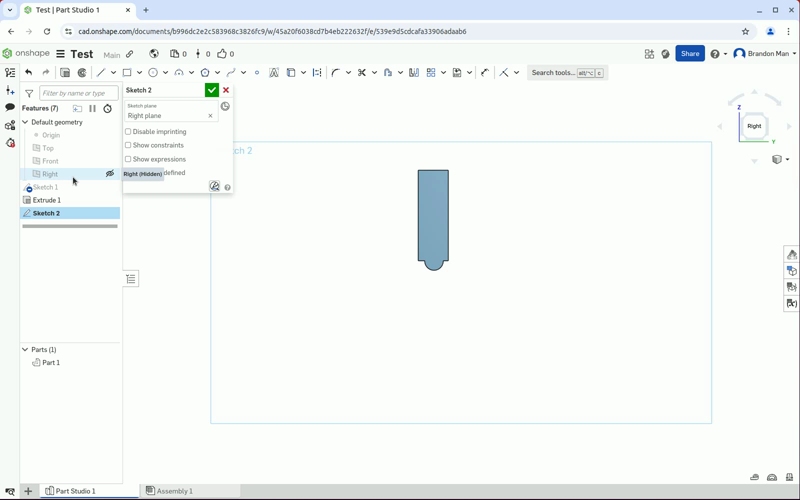
mouse_move(73, 352)
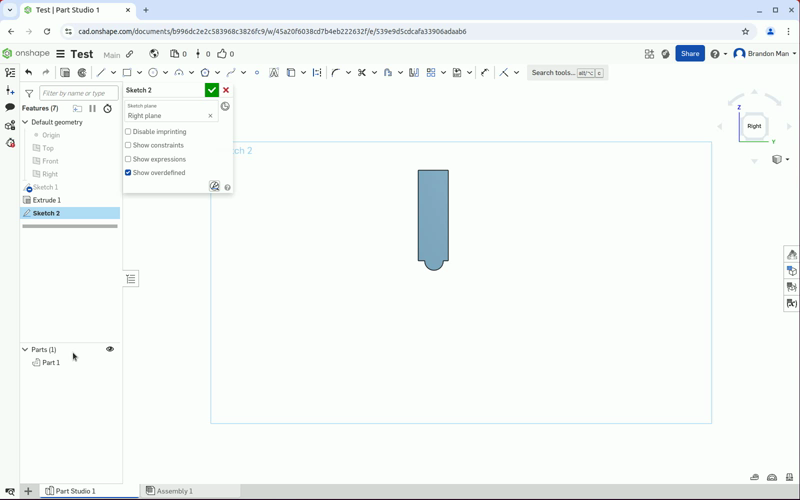
key(y)
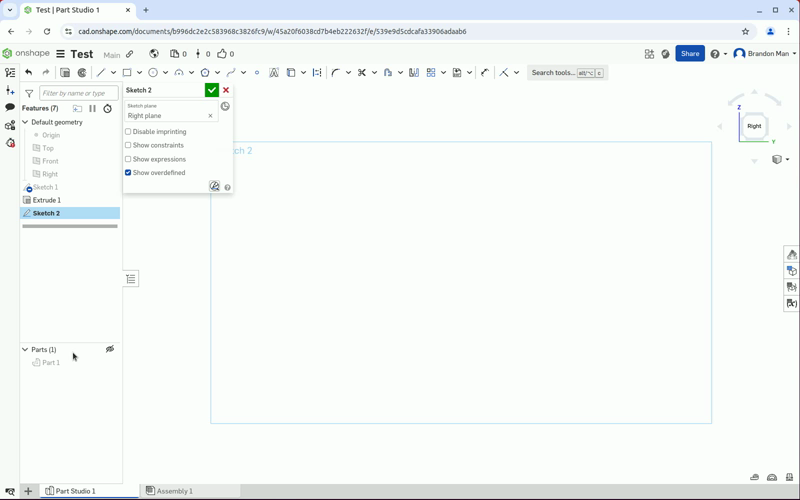
key(a)
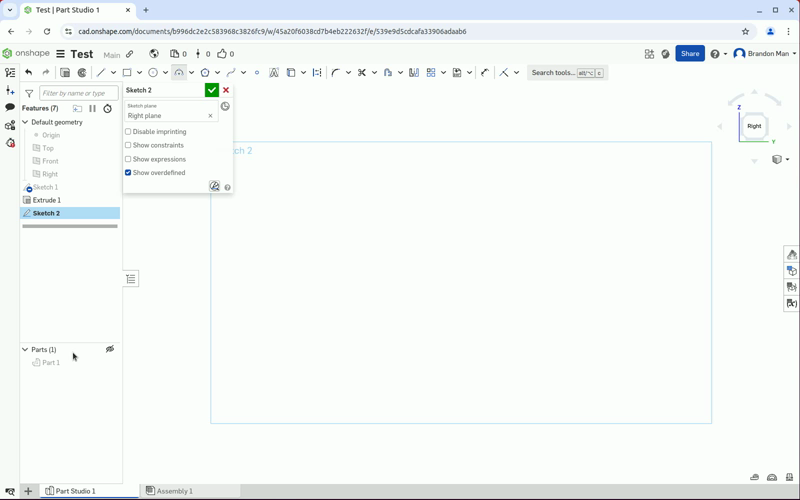
key_down(shift)
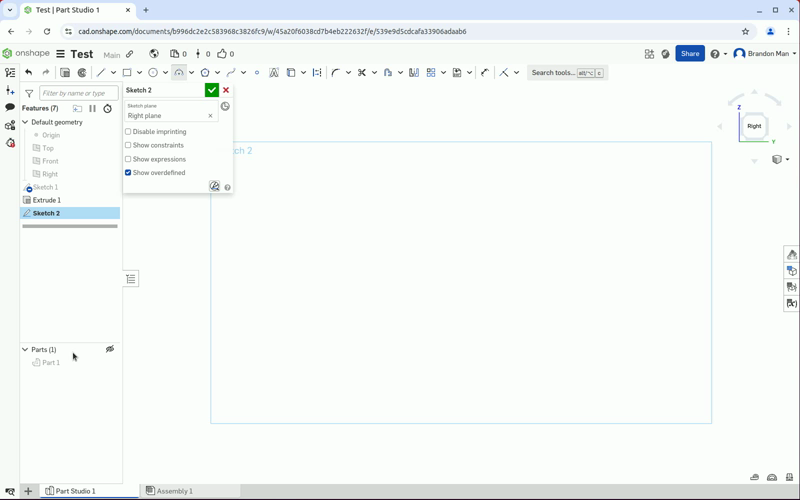
mouse_move(424, 260)
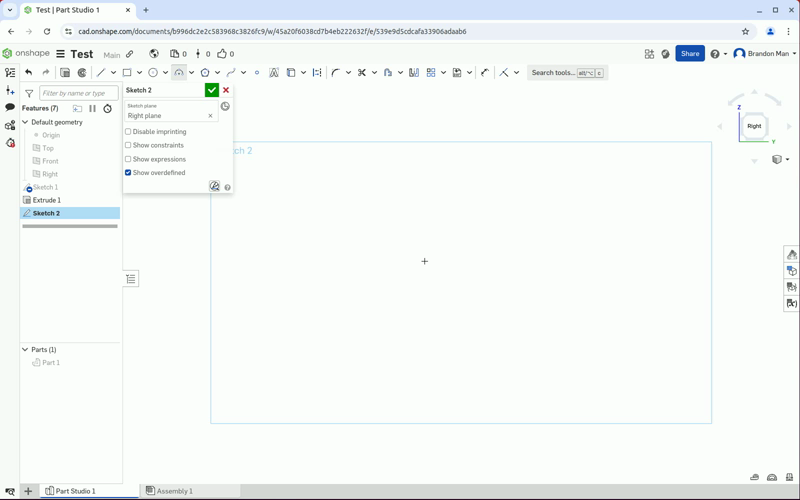
click(424, 260)
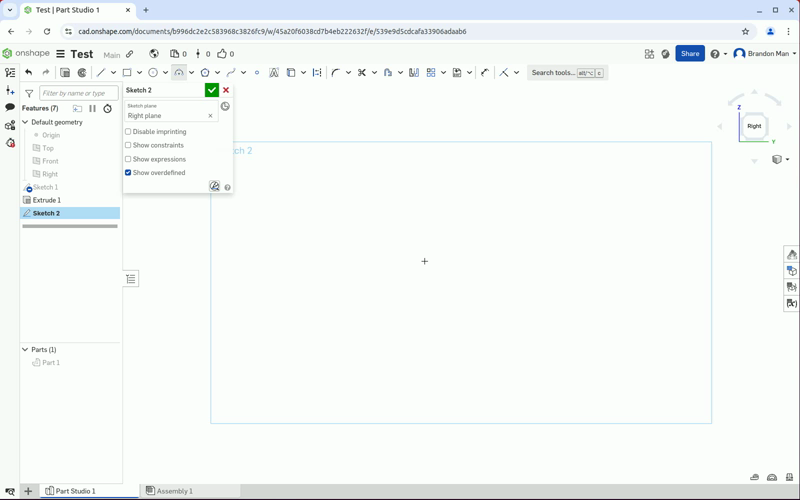
key_up(shift)
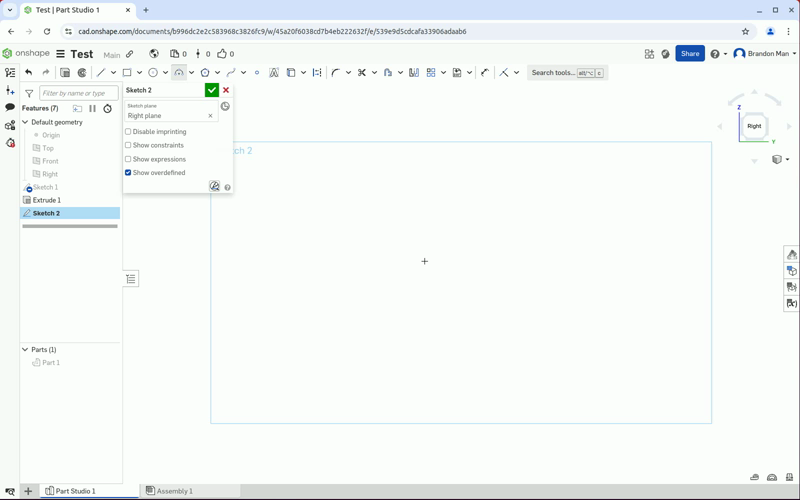
key_down(shift)
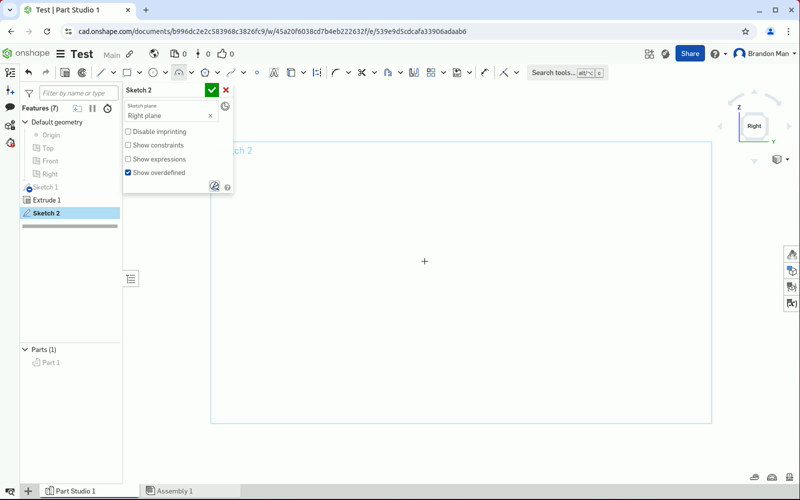
mouse_move(444, 260)
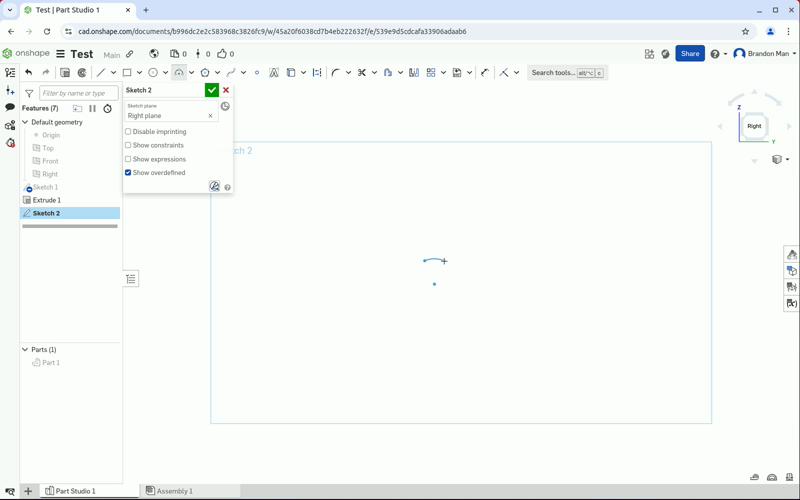
click(444, 260)
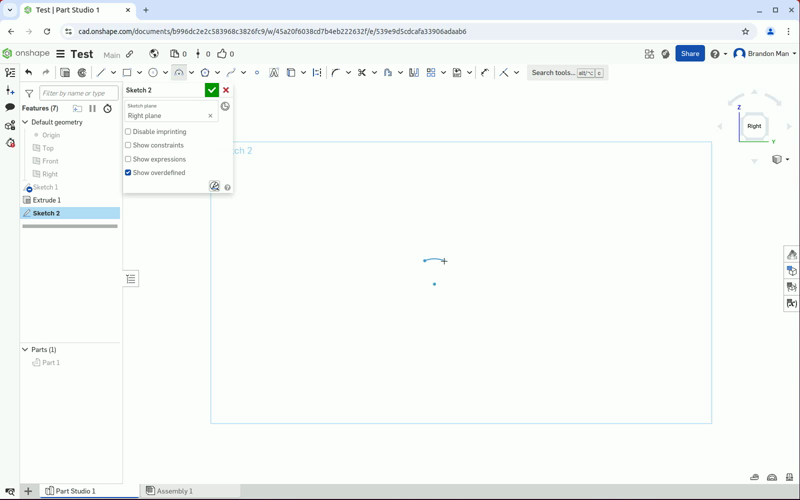
mouse_move(434, 270)
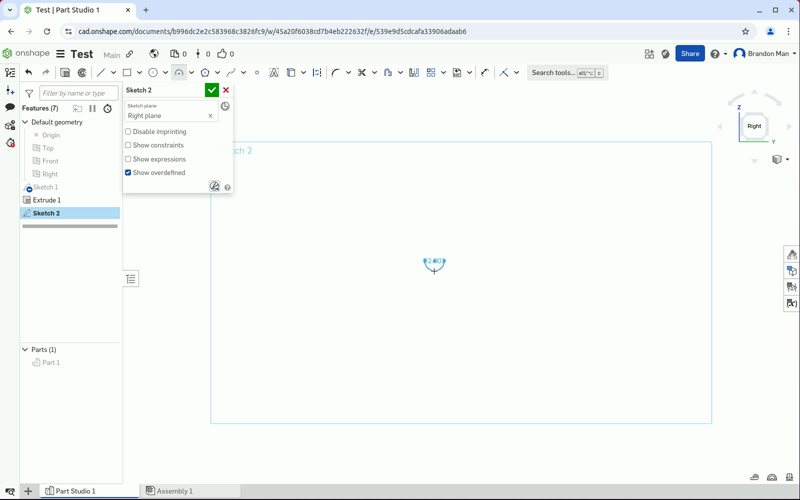
click(434, 270)
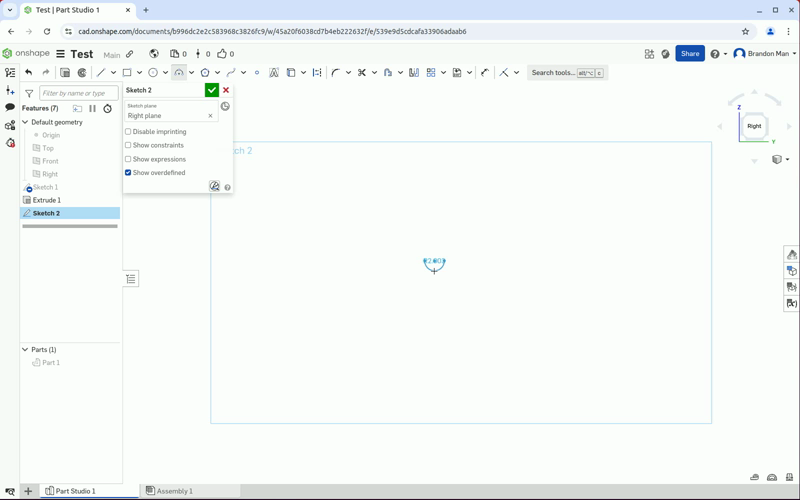
key_up(shift)
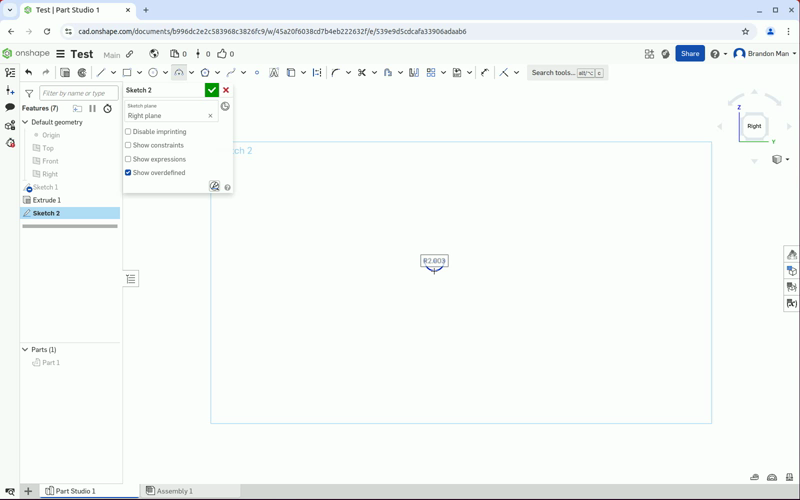
key(esc)
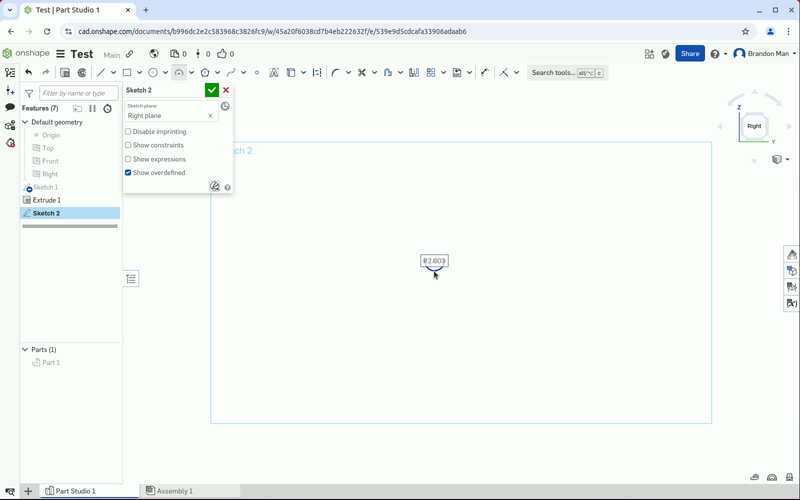
key(l)
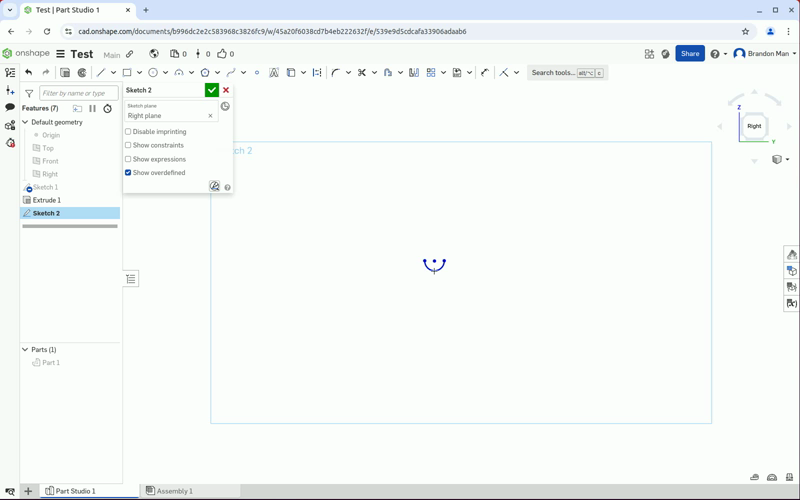
mouse_move(444, 260)
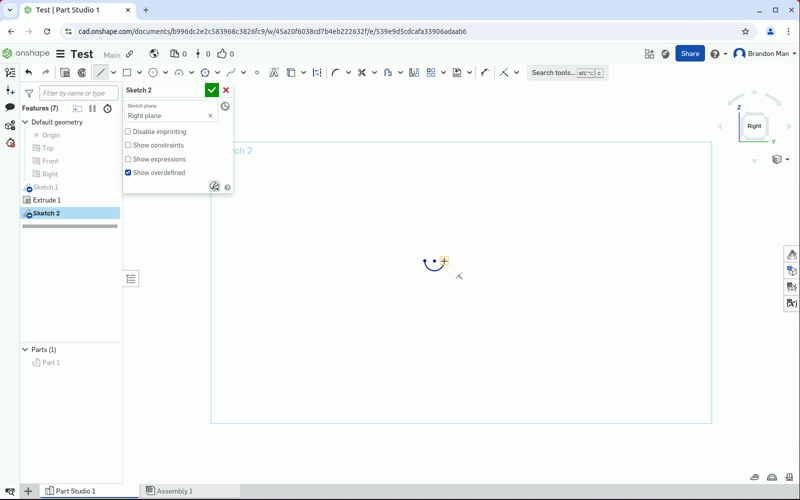
click(444, 260)
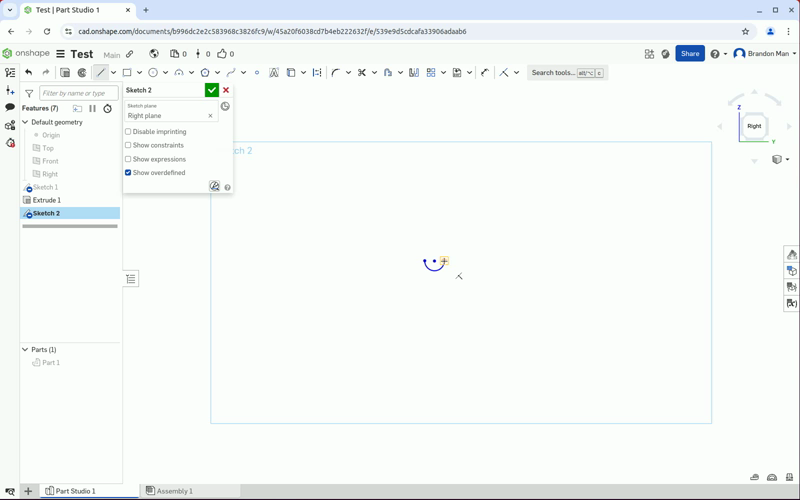
key_down(shift)
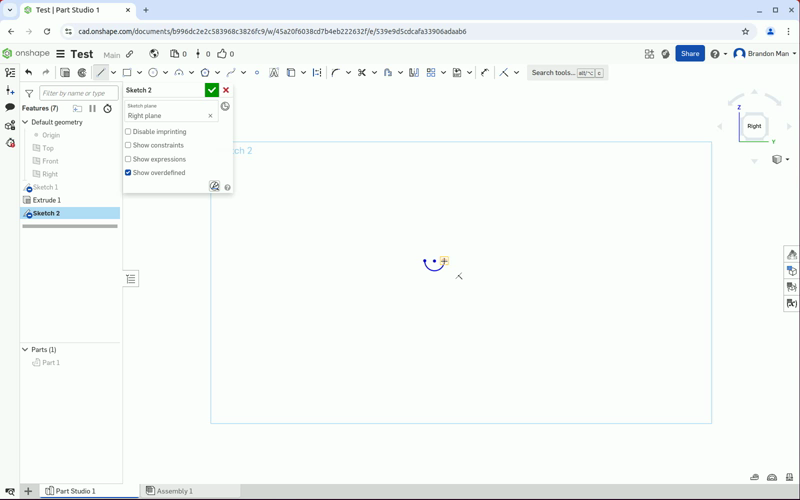
mouse_move(474, 260)
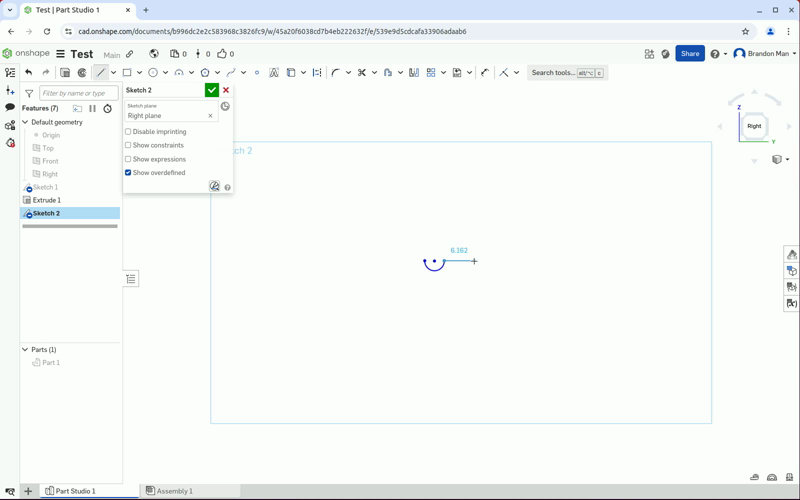
mouse_move(443, 260)
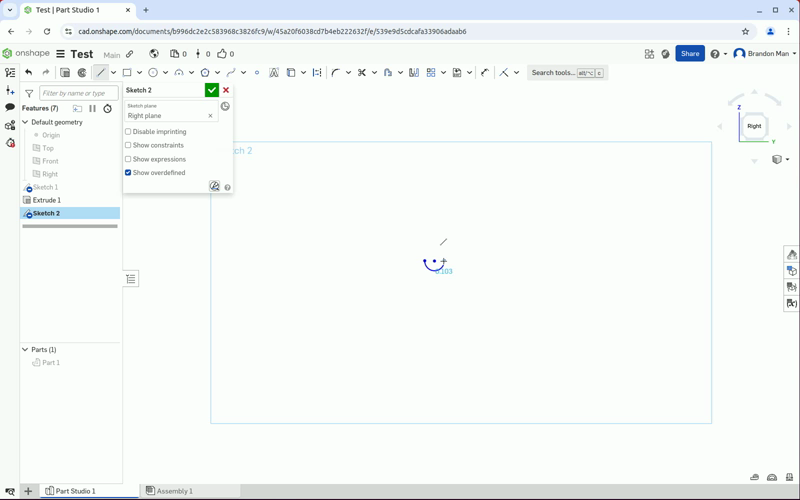
scroll(6)
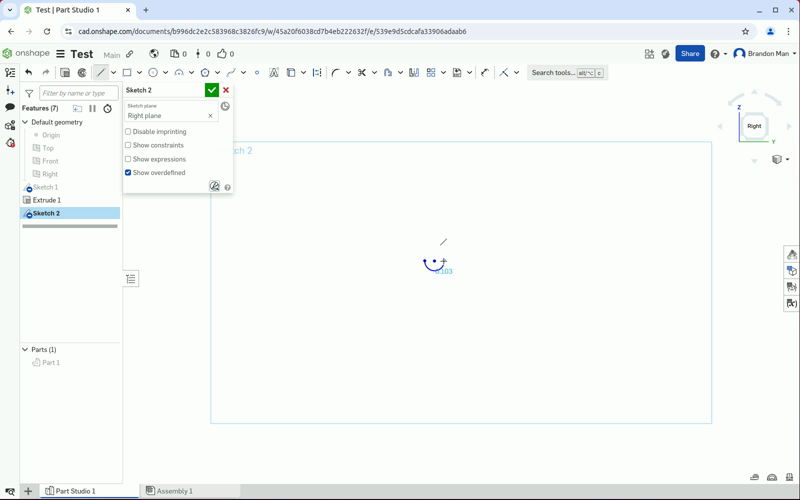
scroll(6)
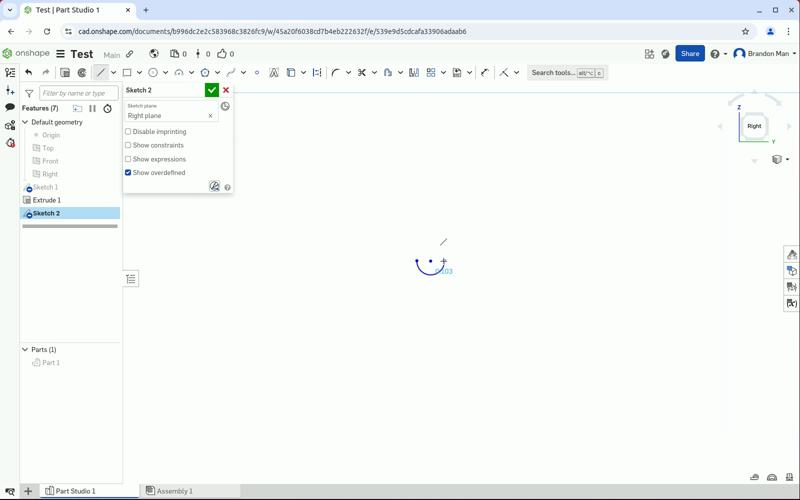
scroll(6)
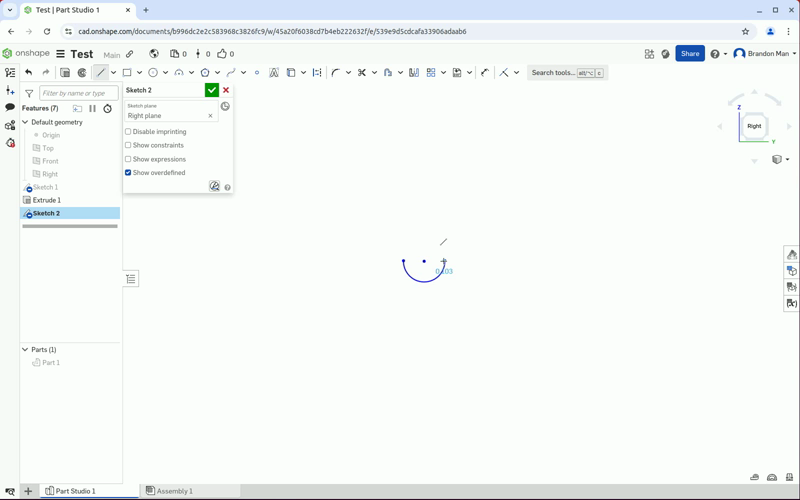
scroll(6)
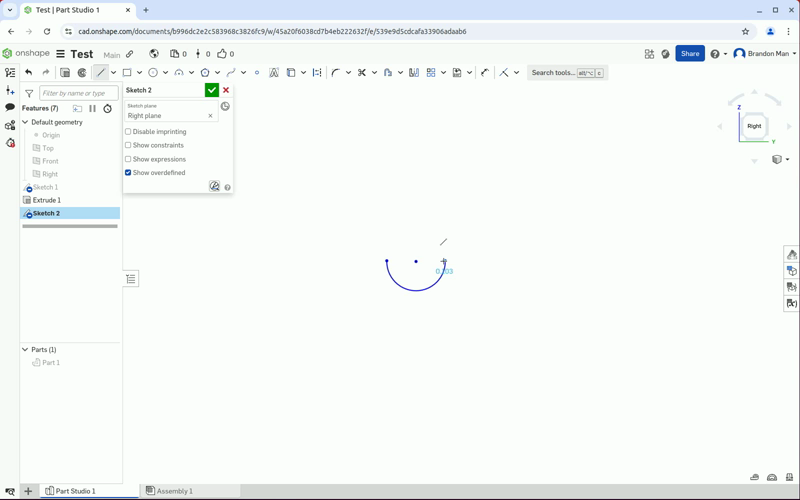
scroll(6)
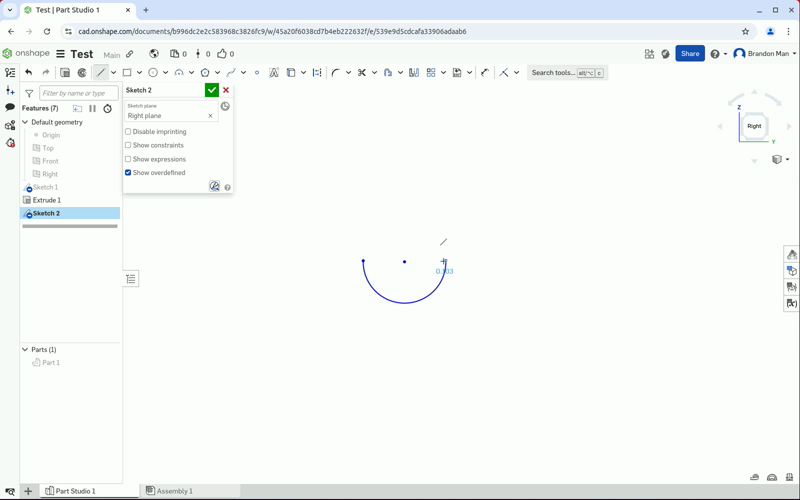
scroll(6)
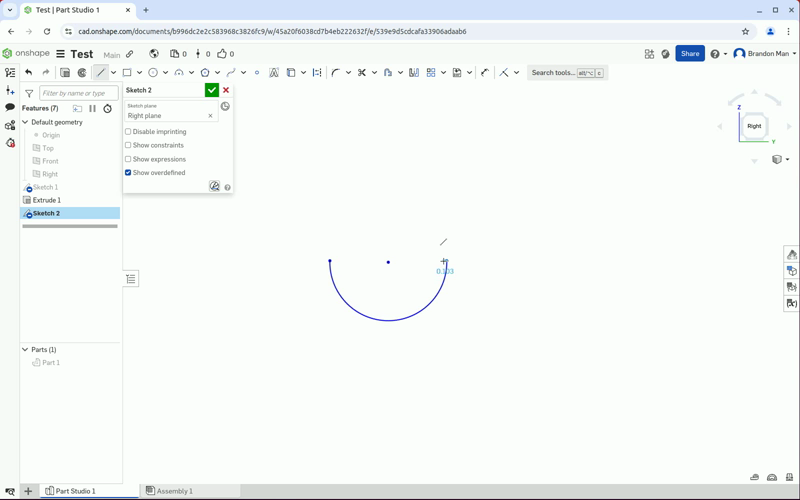
scroll(6)
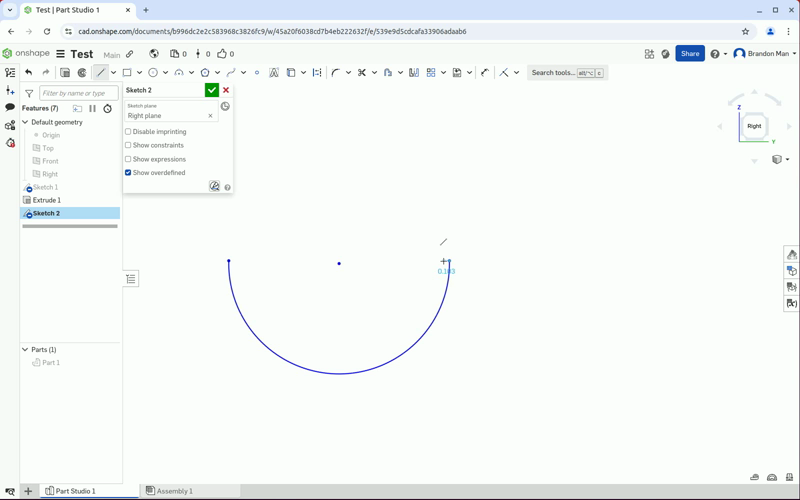
click(443, 260)
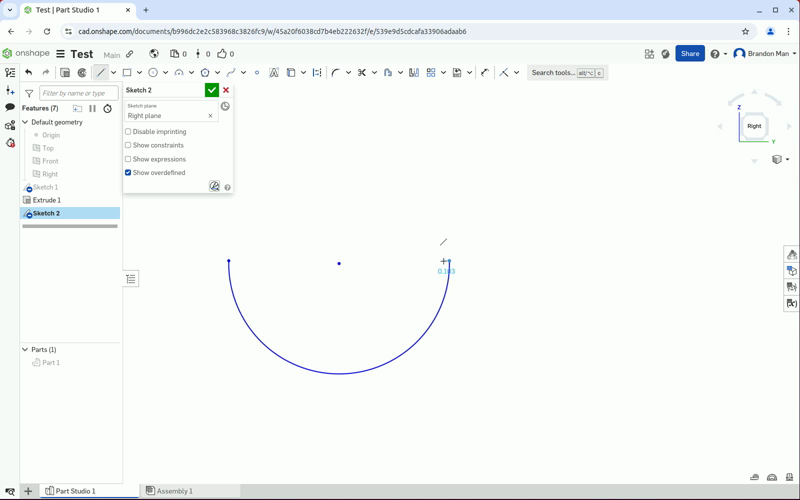
scroll(-6)
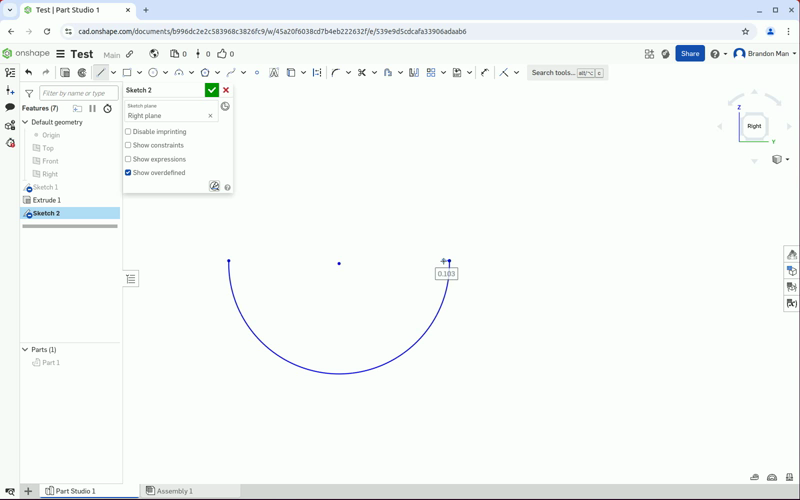
scroll(-6)
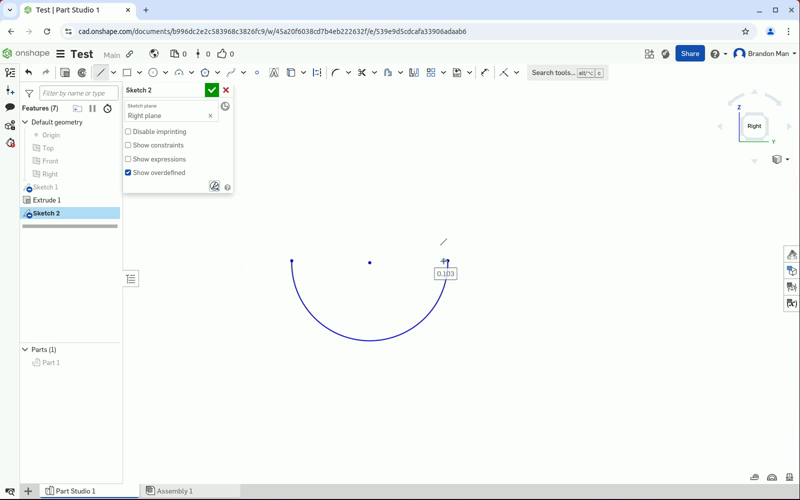
scroll(-6)
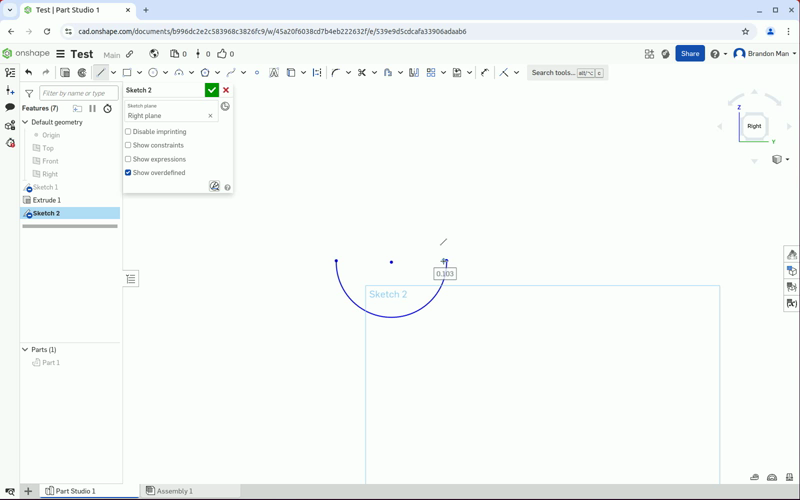
scroll(-6)
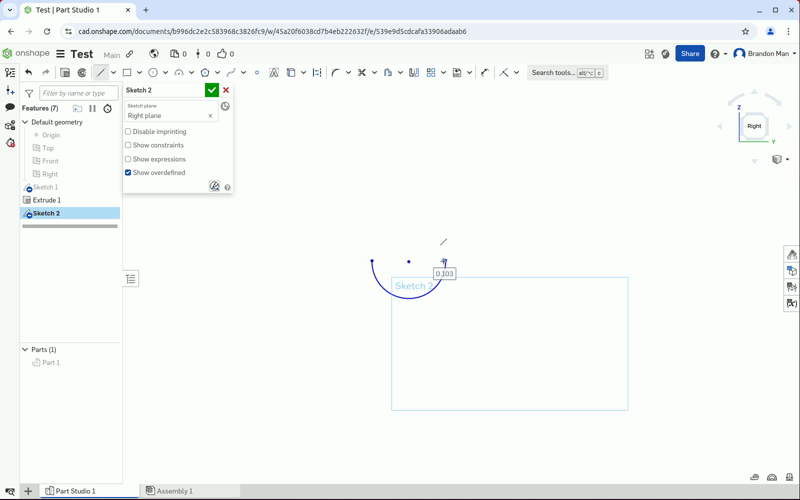
scroll(-6)
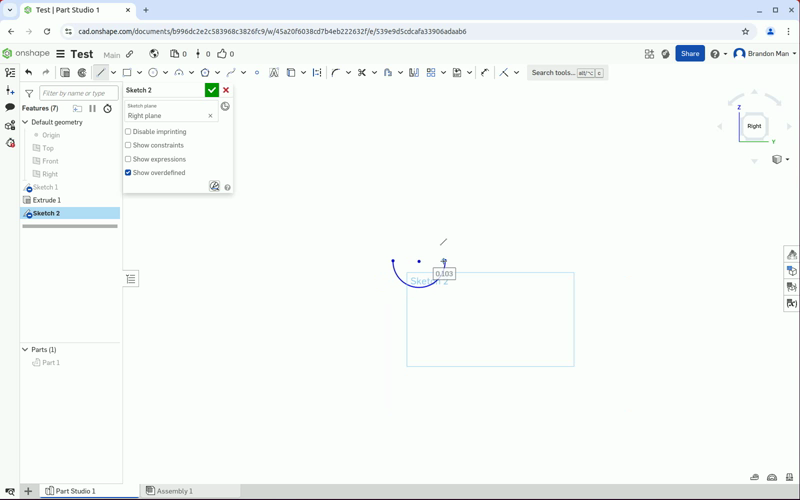
scroll(-6)
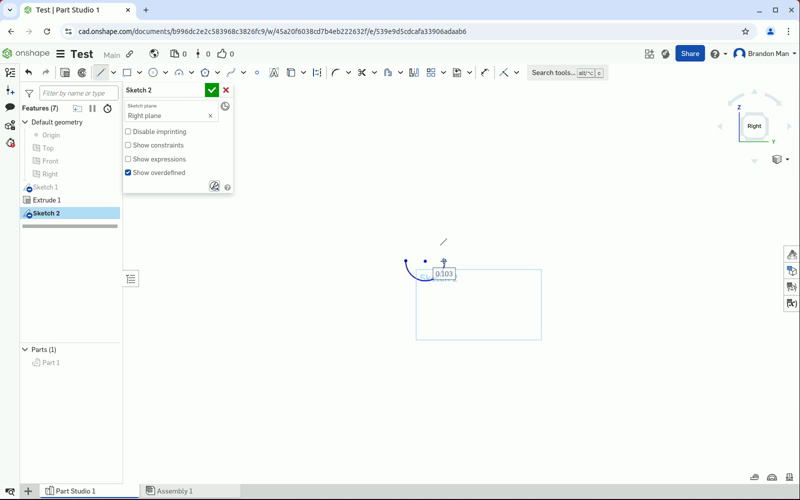
scroll(-6)
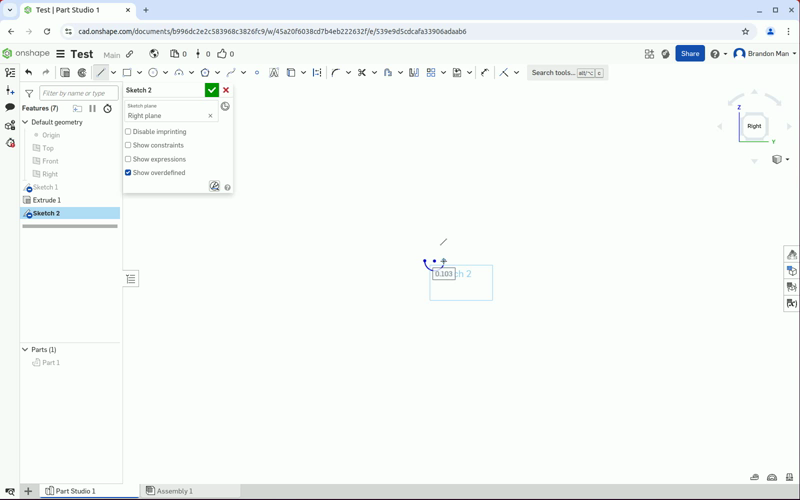
key_up(shift)
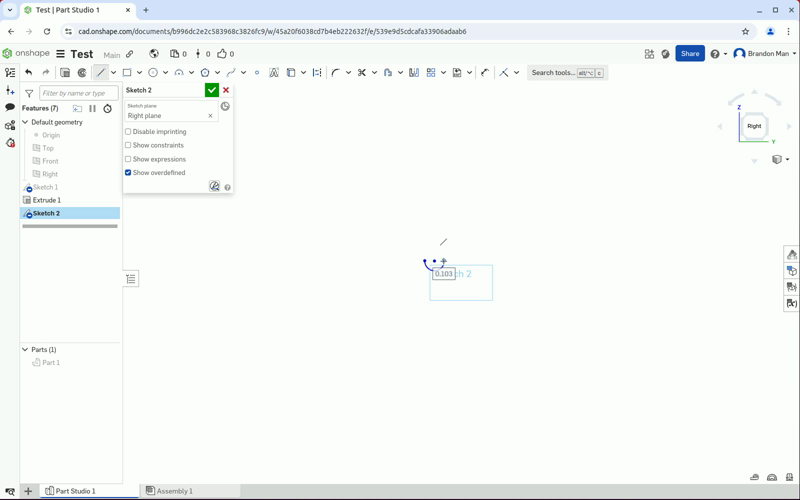
key(esc)
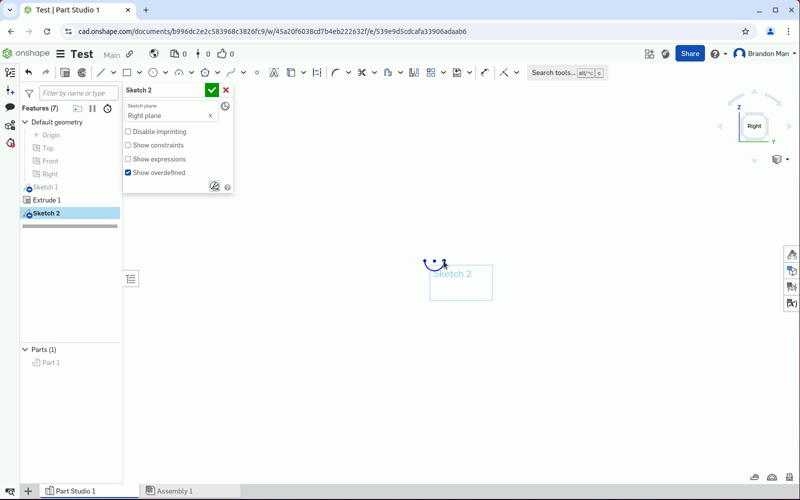
key(a)
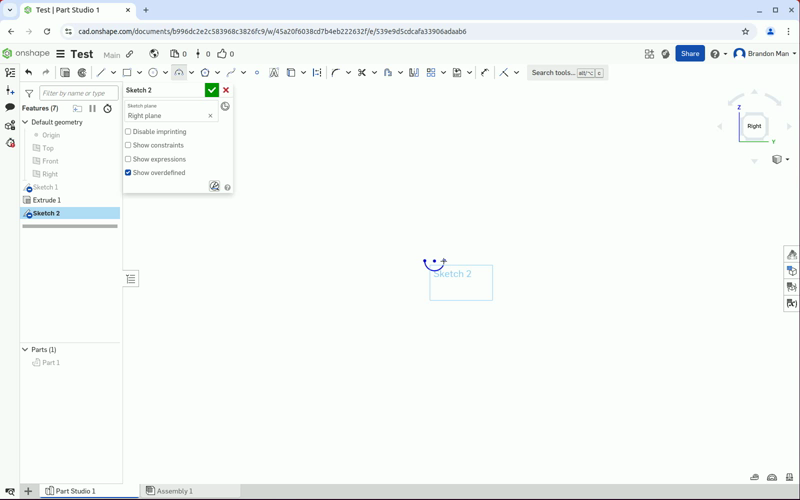
mouse_move(443, 260)
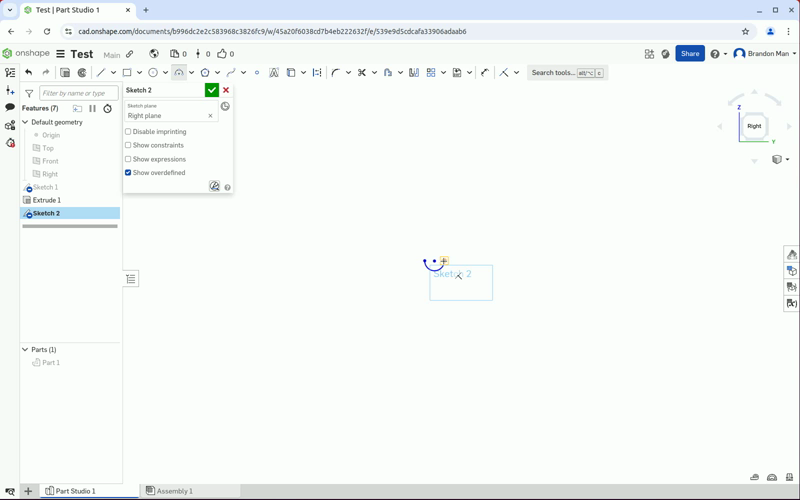
scroll(6)
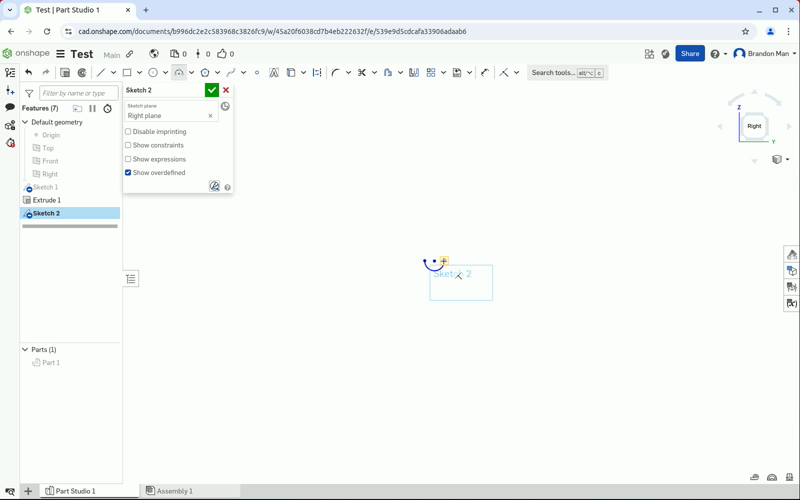
scroll(6)
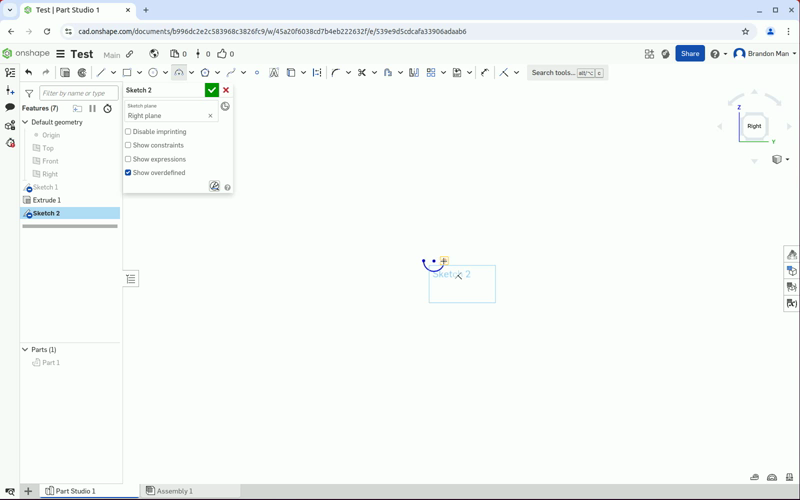
scroll(6)
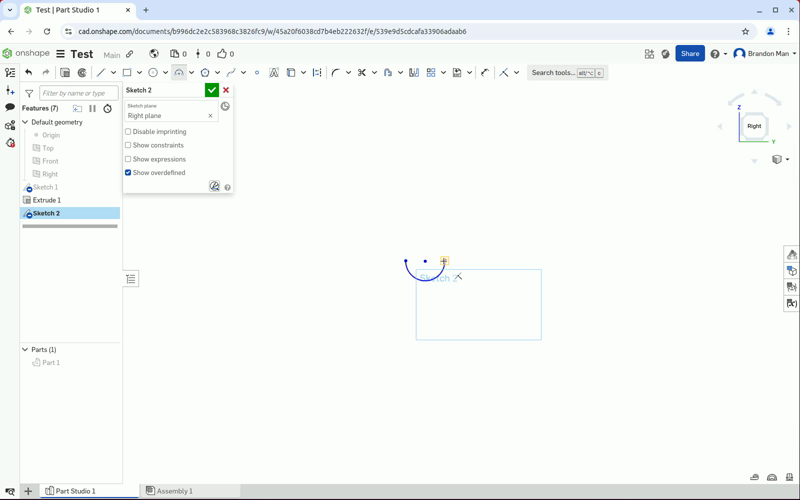
scroll(6)
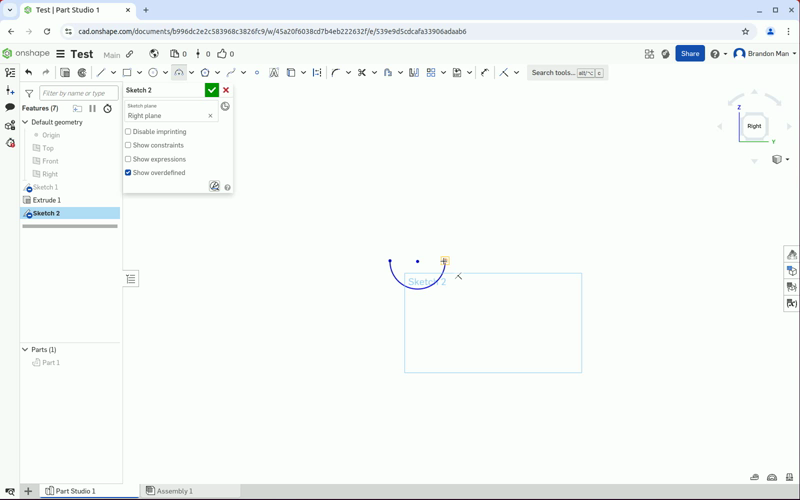
scroll(6)
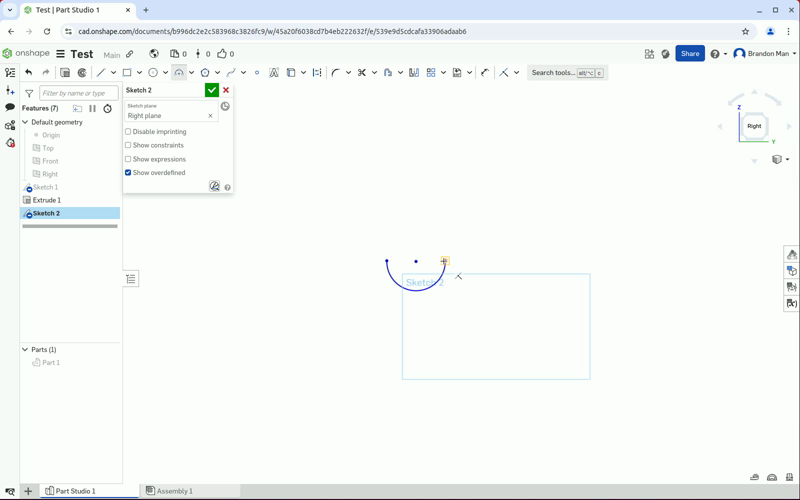
scroll(6)
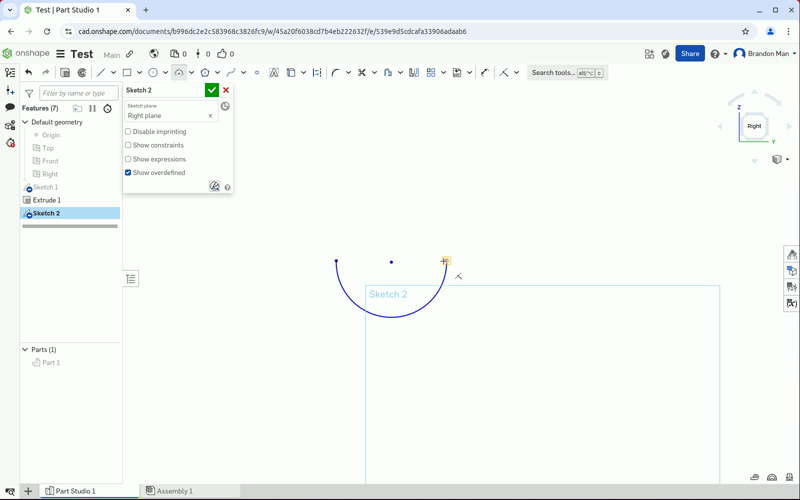
scroll(6)
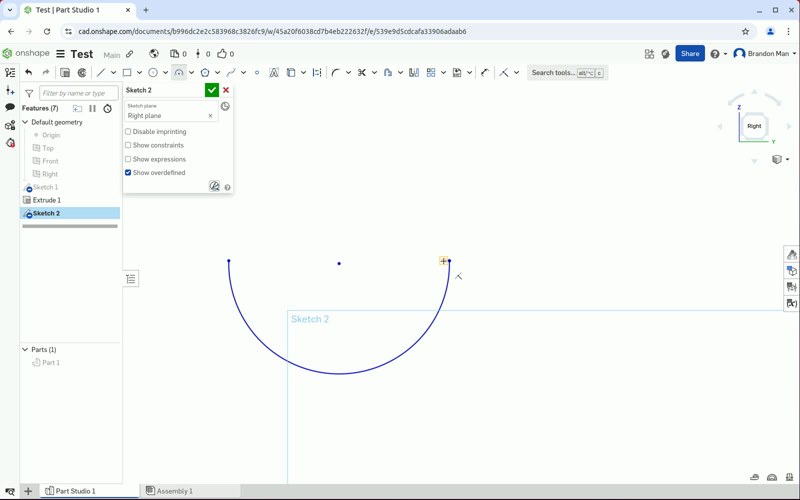
click(443, 260)
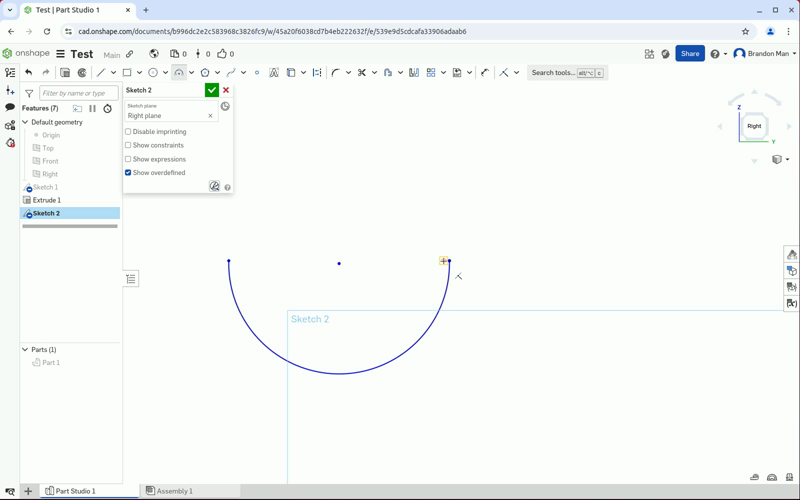
scroll(-6)
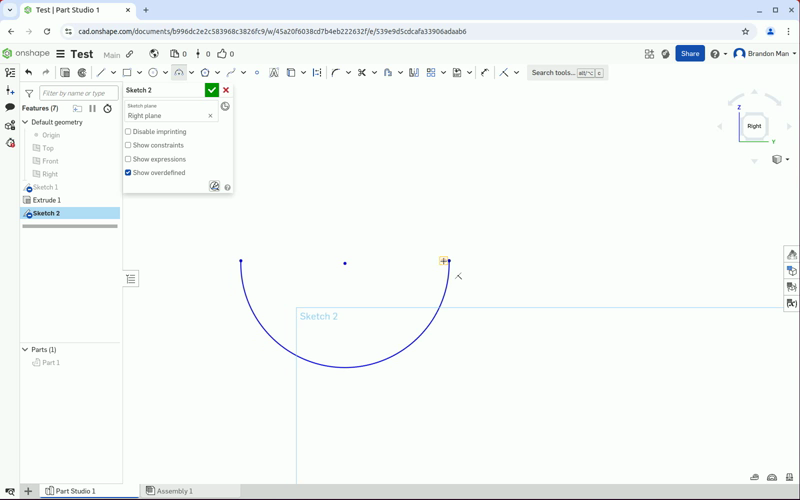
scroll(-6)
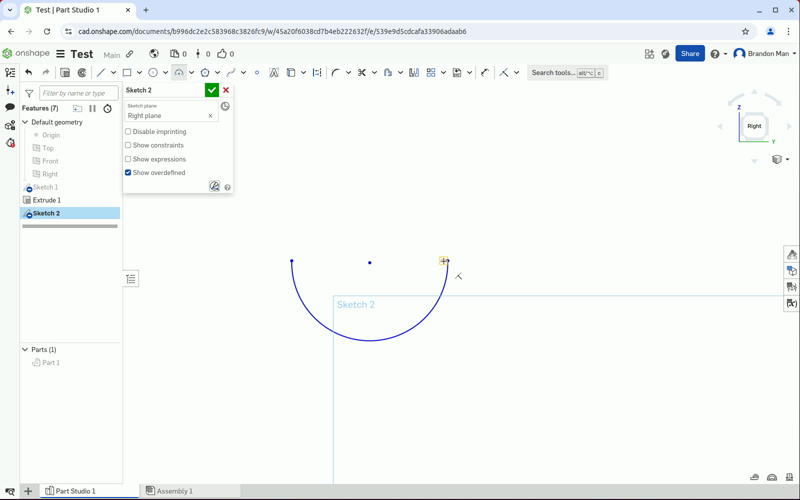
scroll(-6)
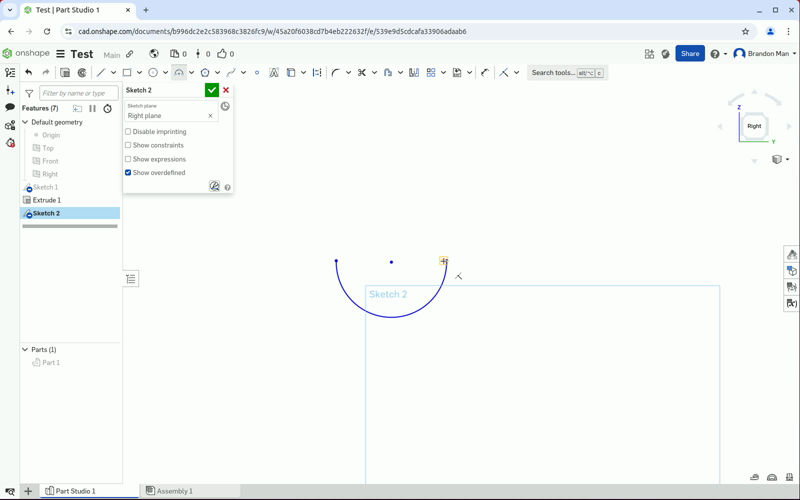
scroll(-6)
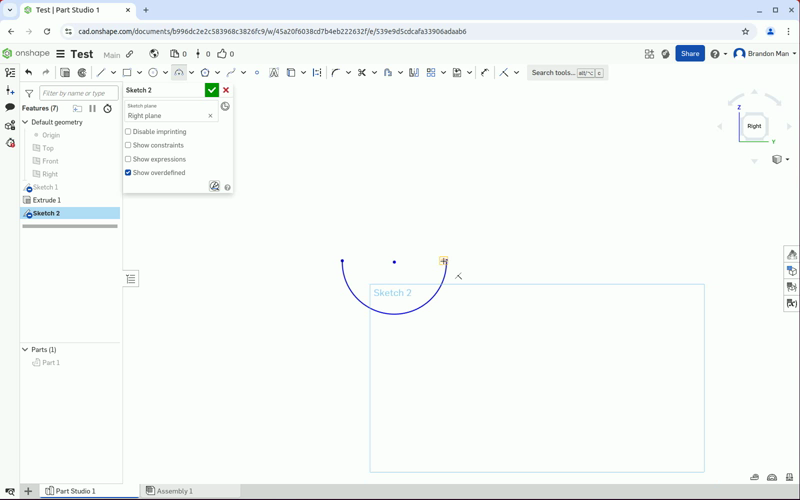
scroll(-6)
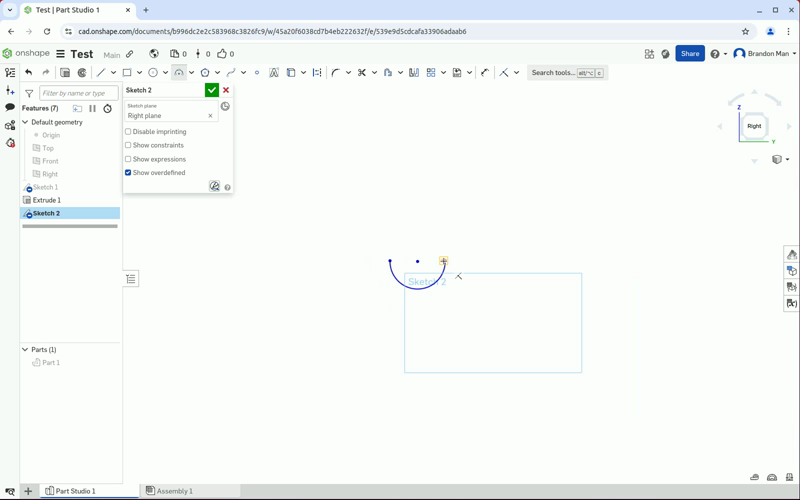
scroll(-6)
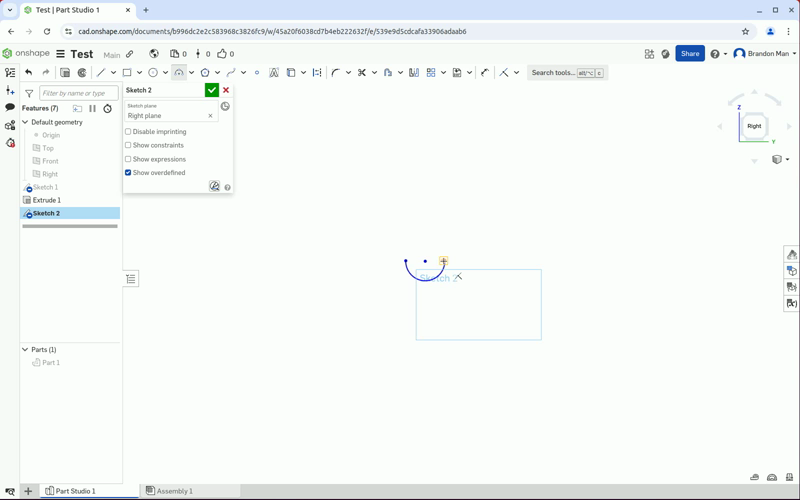
scroll(-6)
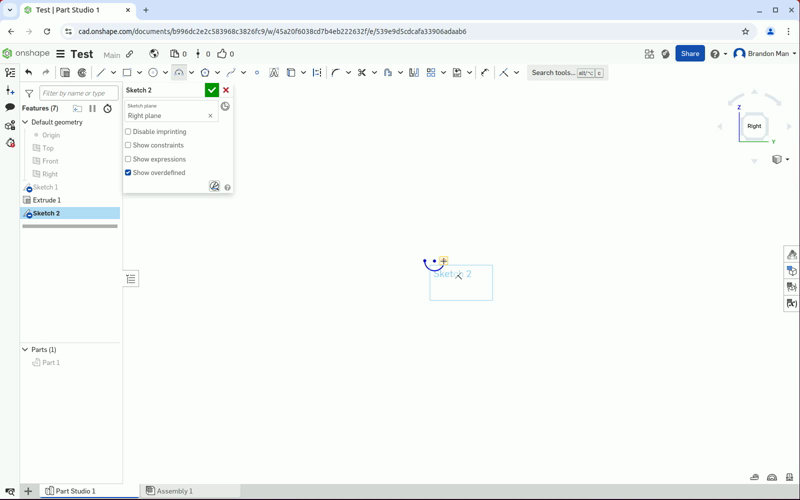
key_down(shift)
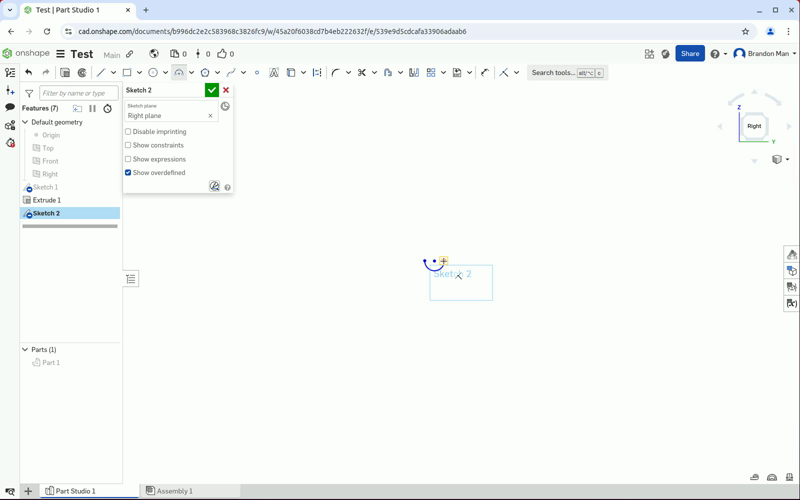
mouse_move(425, 260)
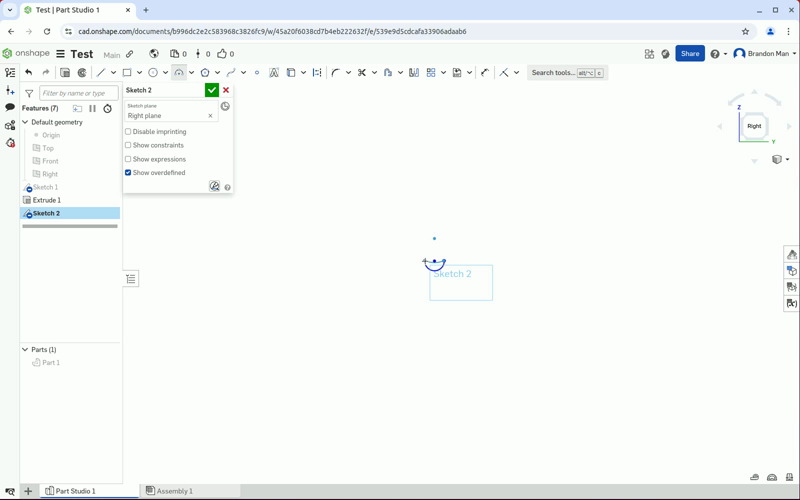
scroll(6)
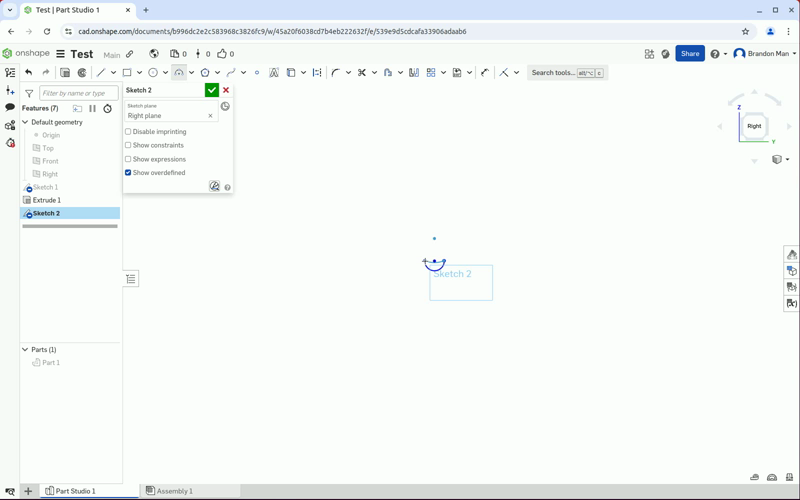
scroll(6)
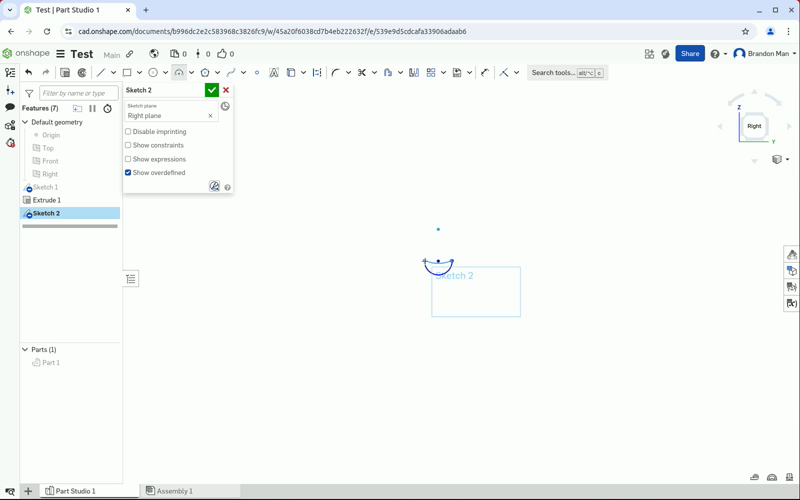
scroll(6)
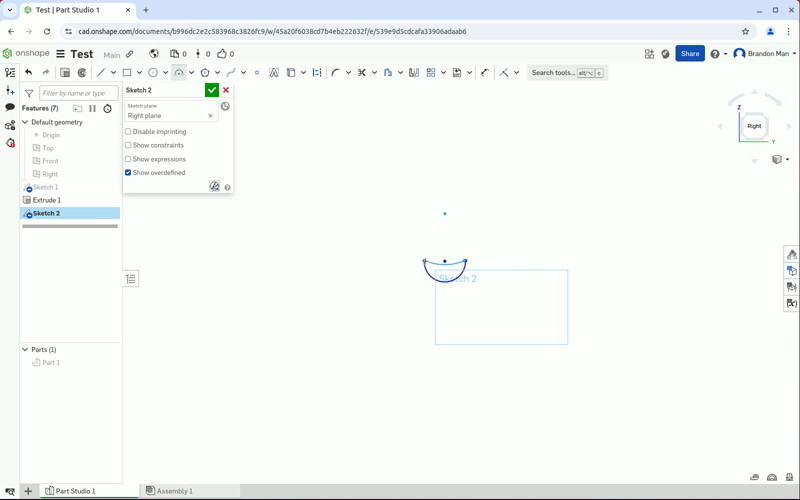
scroll(6)
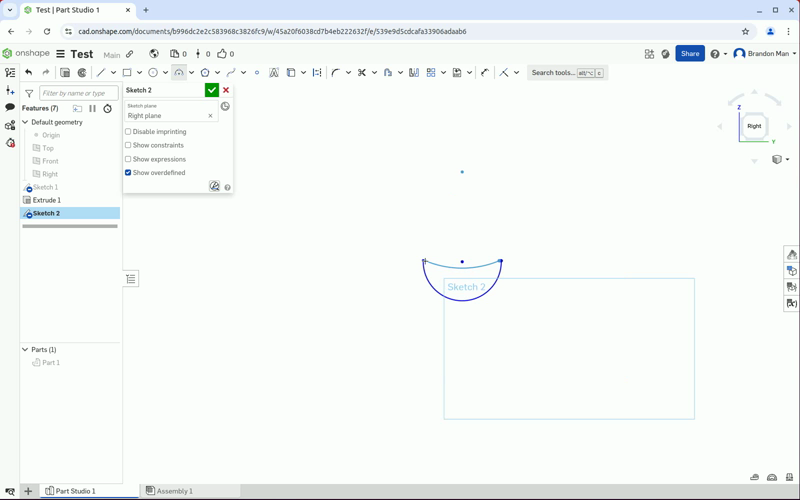
scroll(6)
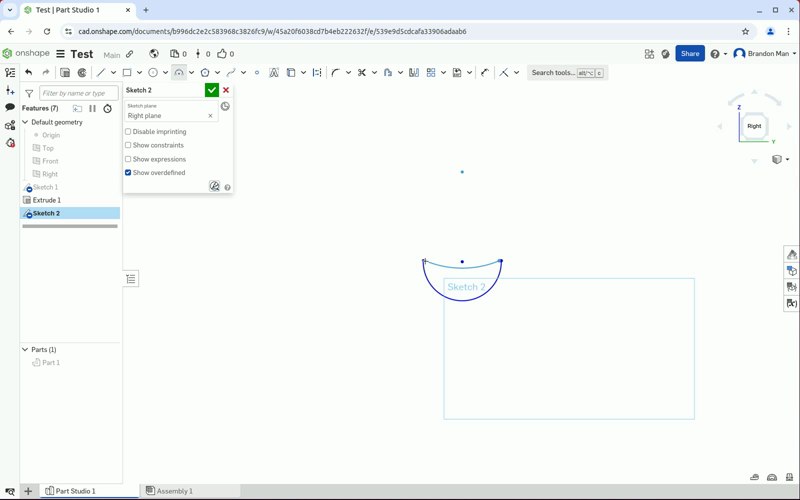
scroll(6)
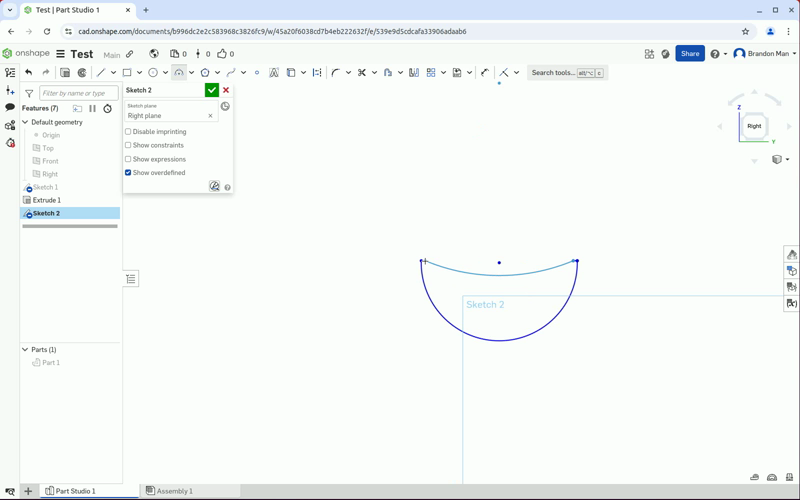
scroll(6)
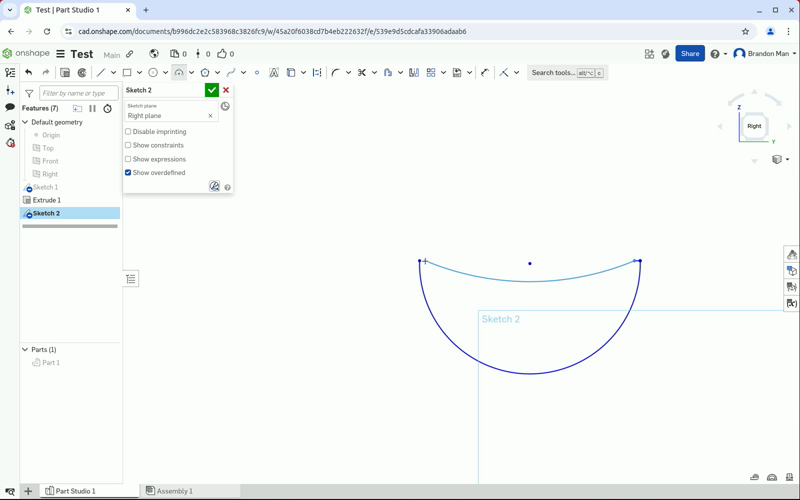
click(425, 260)
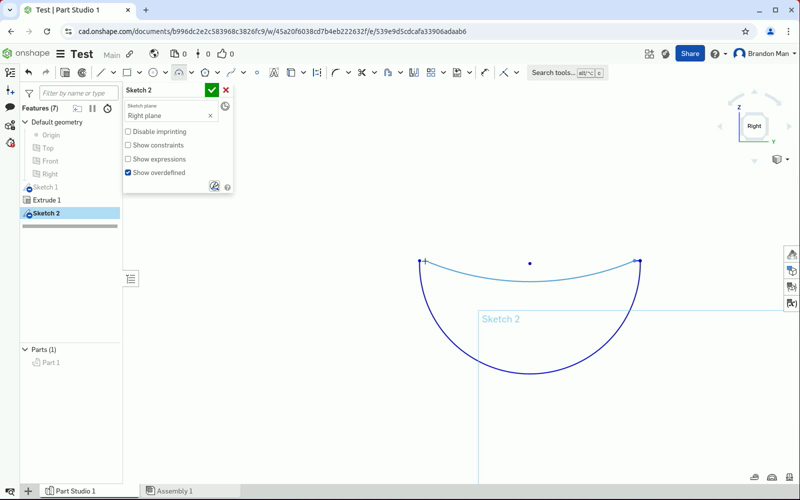
scroll(-6)
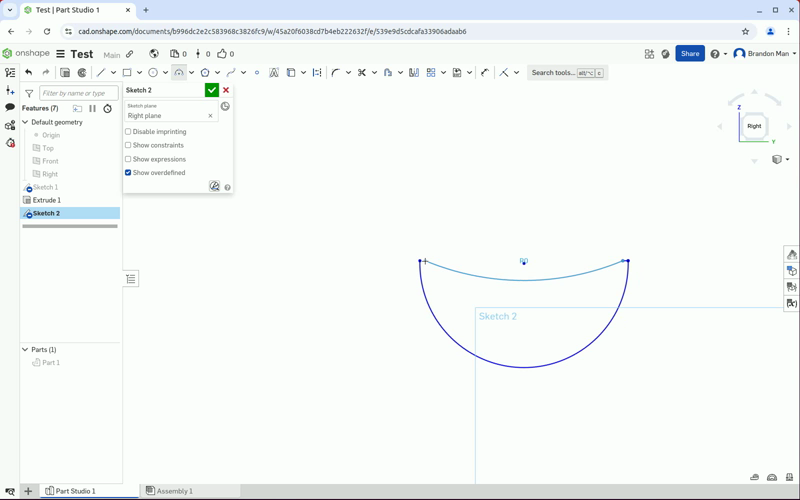
scroll(-6)
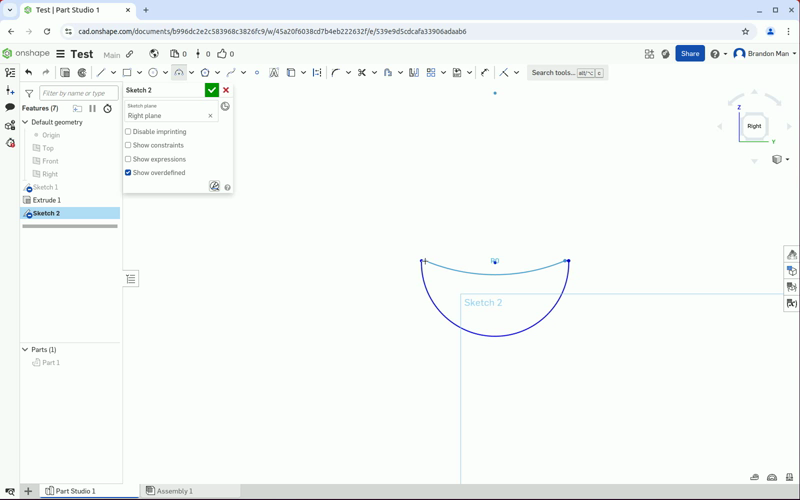
scroll(-6)
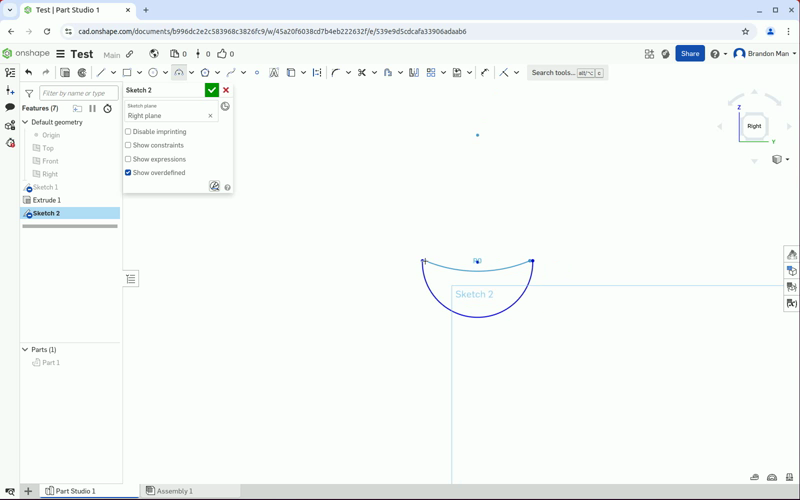
scroll(-6)
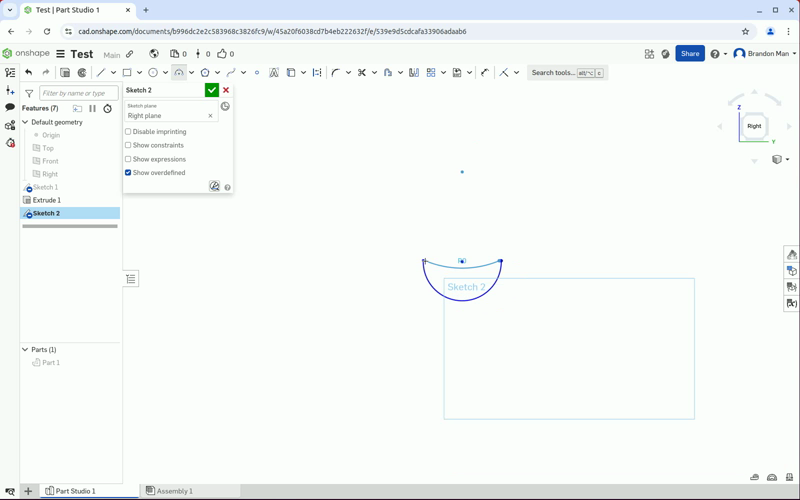
scroll(-6)
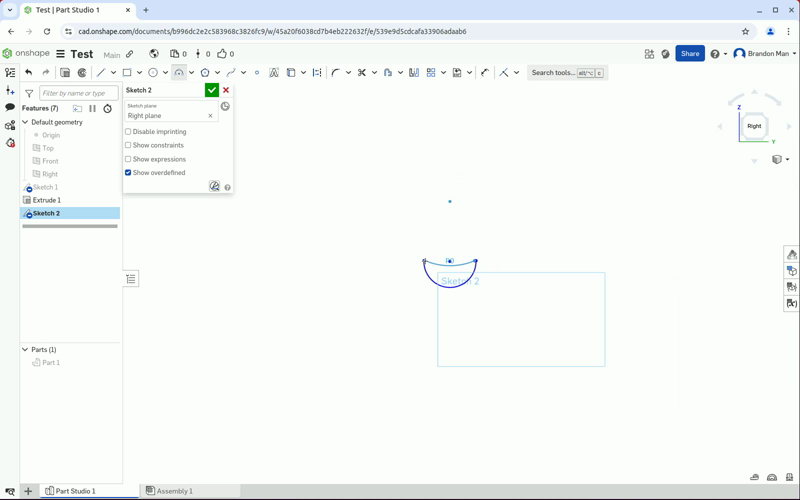
scroll(-6)
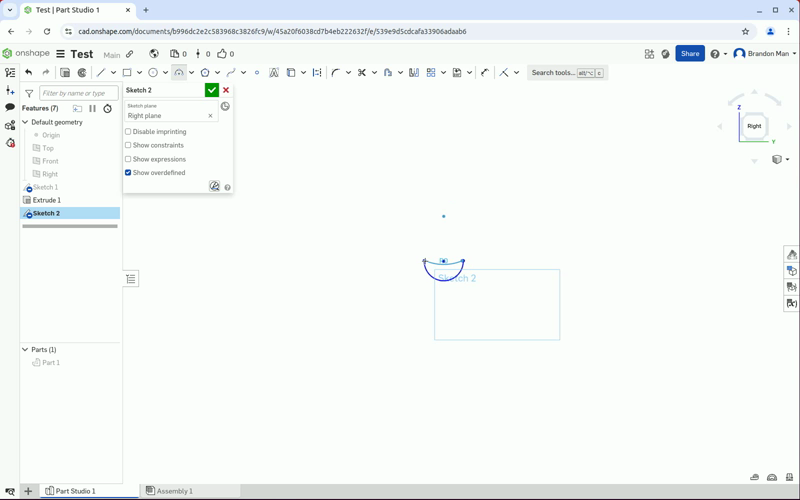
scroll(-6)
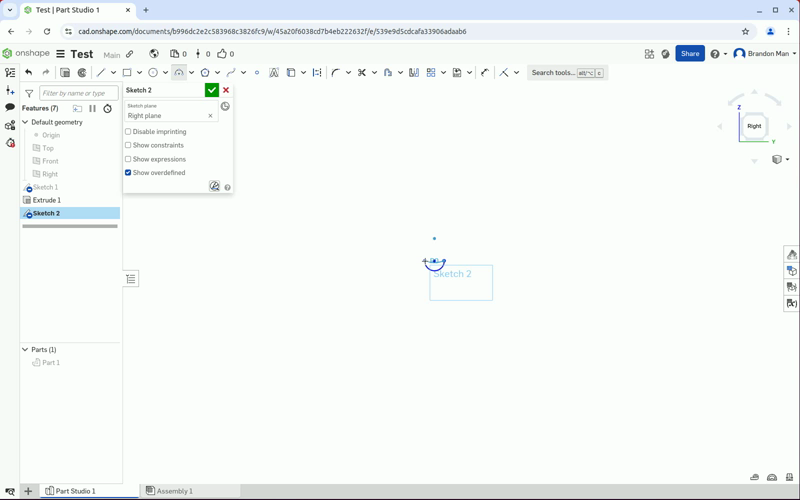
mouse_move(434, 270)
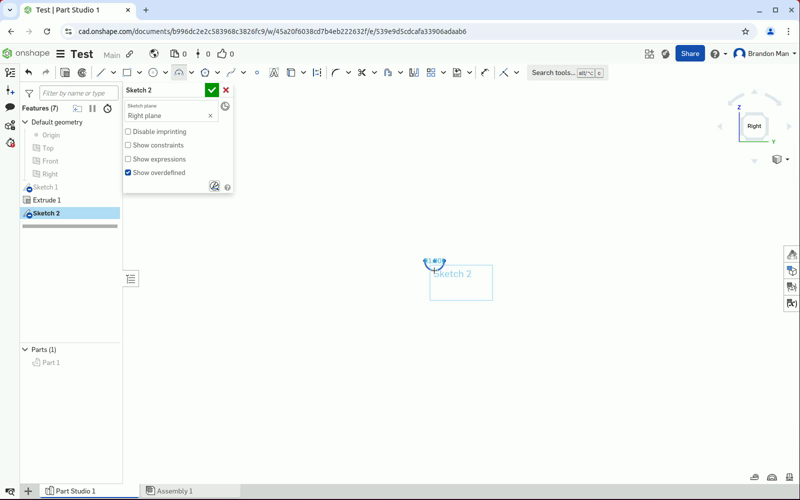
scroll(6)
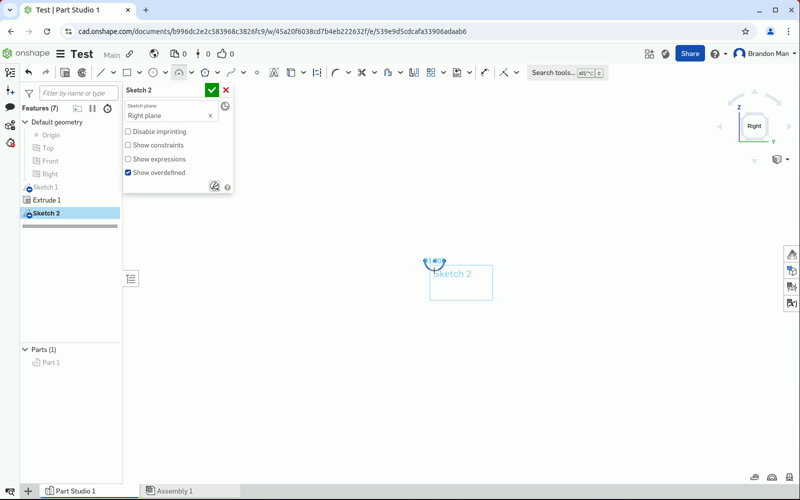
scroll(6)
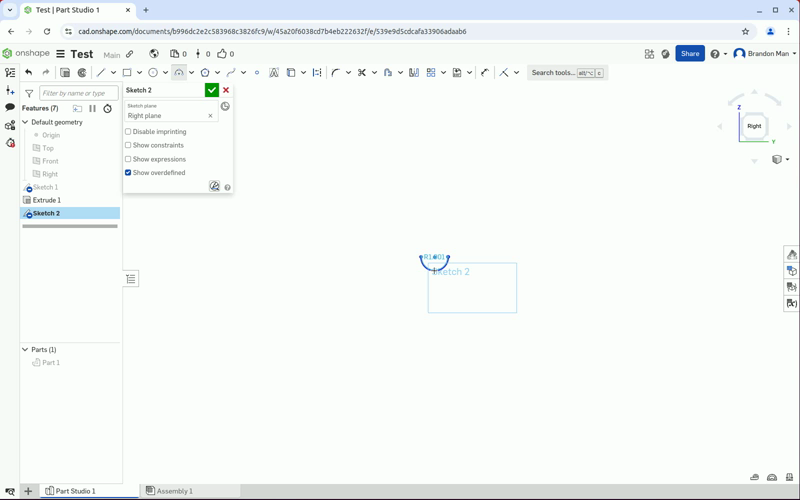
scroll(6)
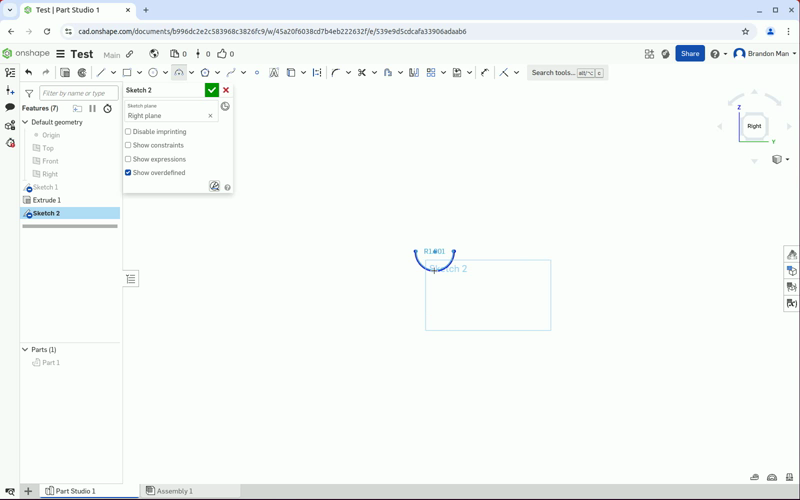
scroll(6)
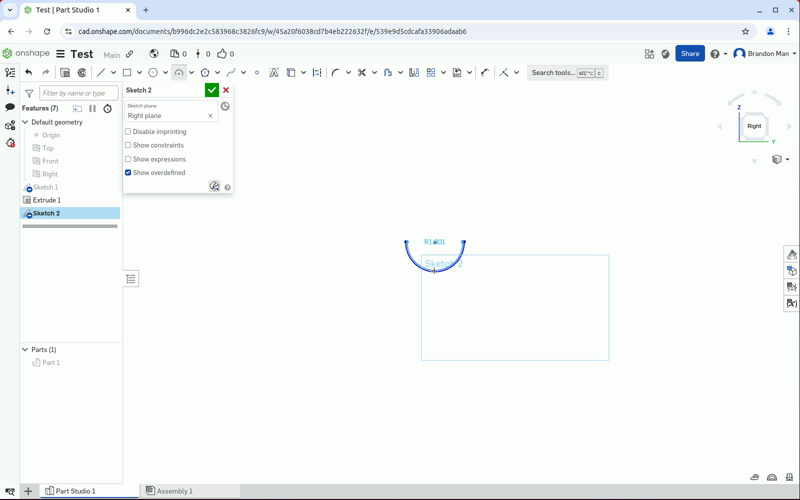
scroll(6)
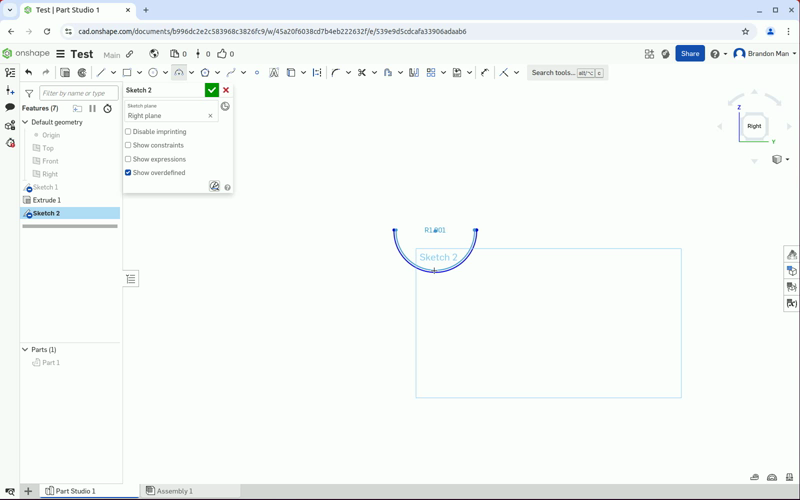
scroll(6)
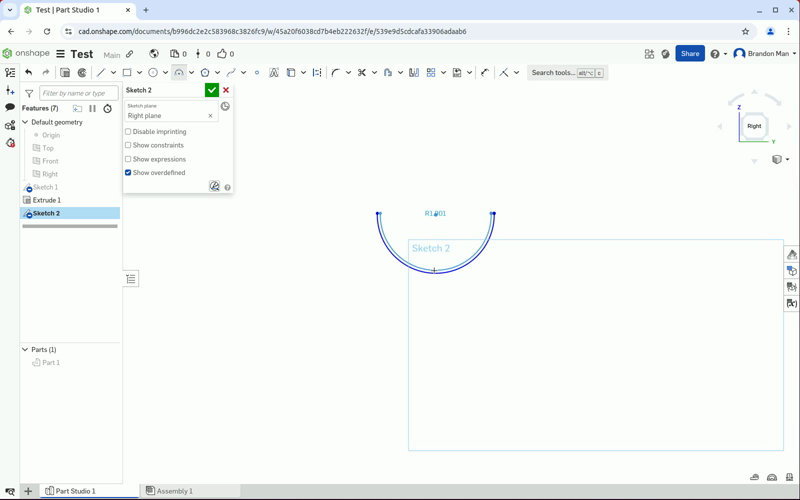
scroll(6)
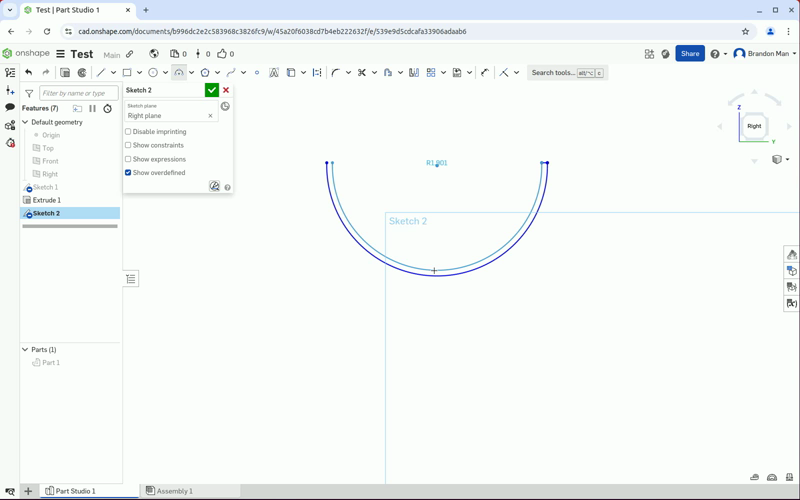
click(434, 270)
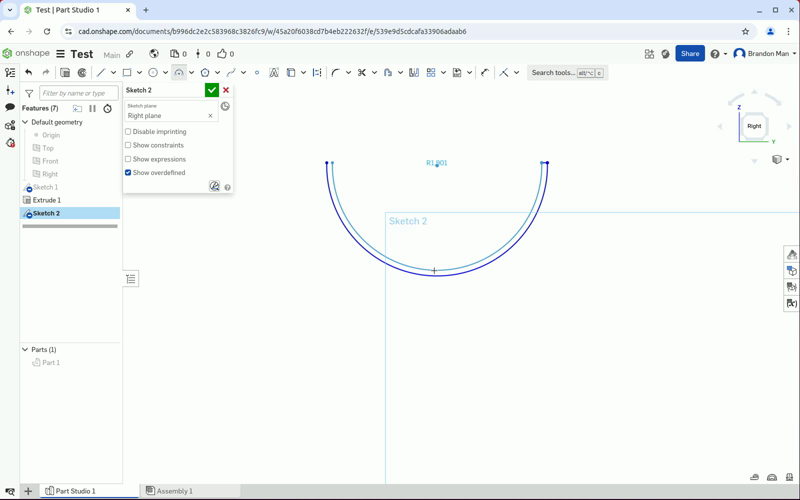
scroll(-6)
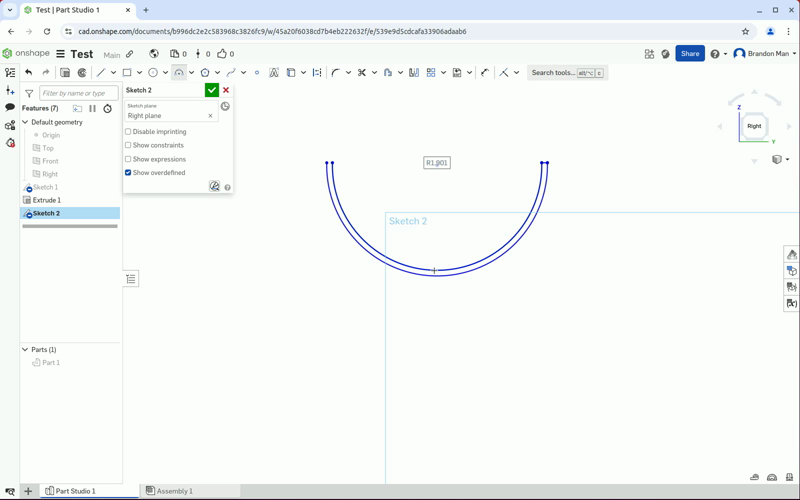
scroll(-6)
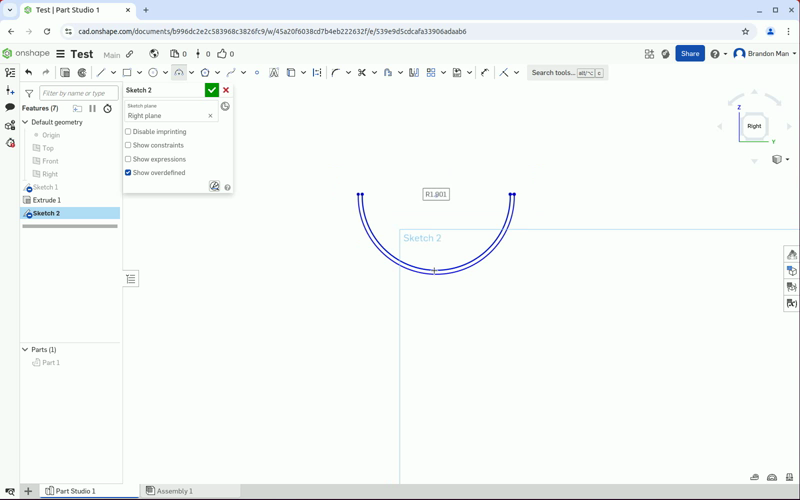
scroll(-6)
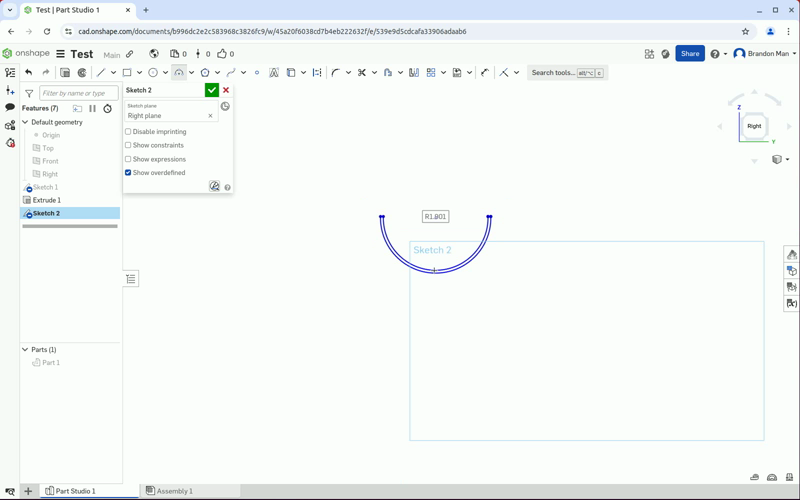
scroll(-6)
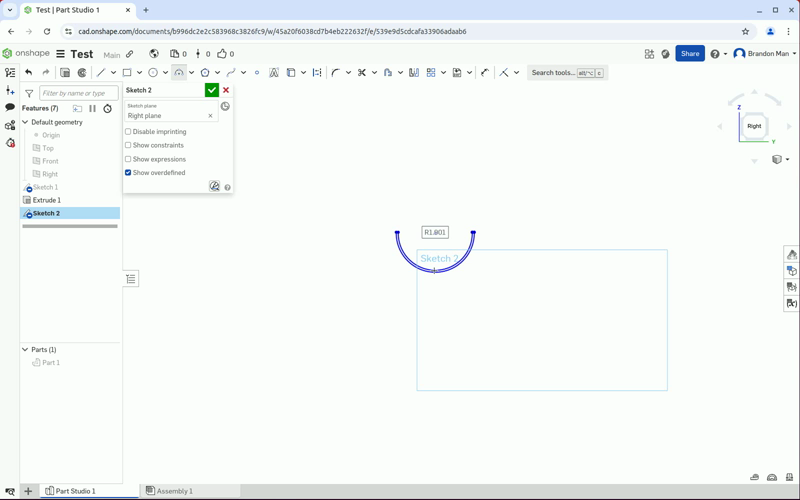
scroll(-6)
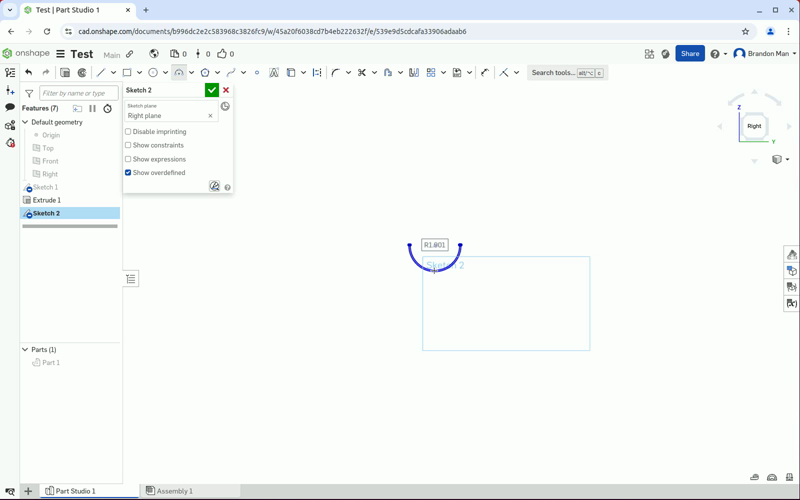
scroll(-6)
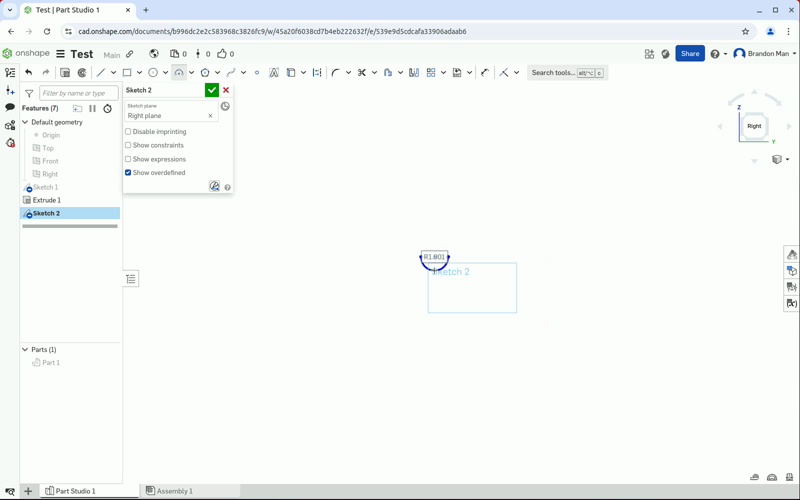
scroll(-6)
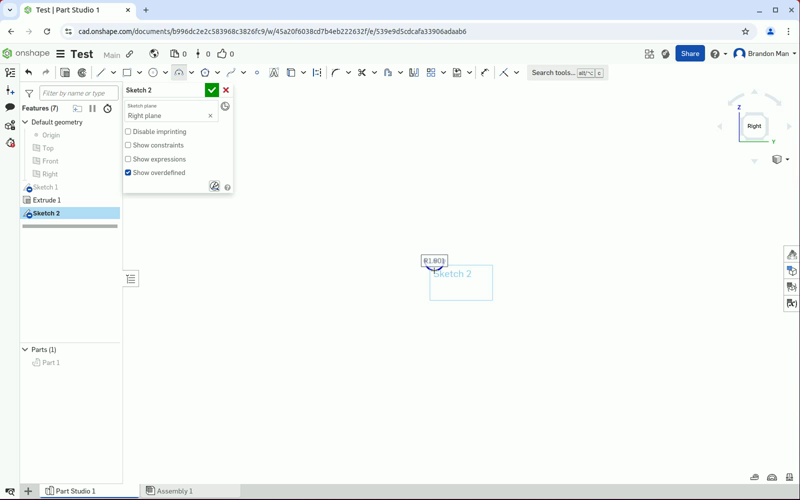
key_up(shift)
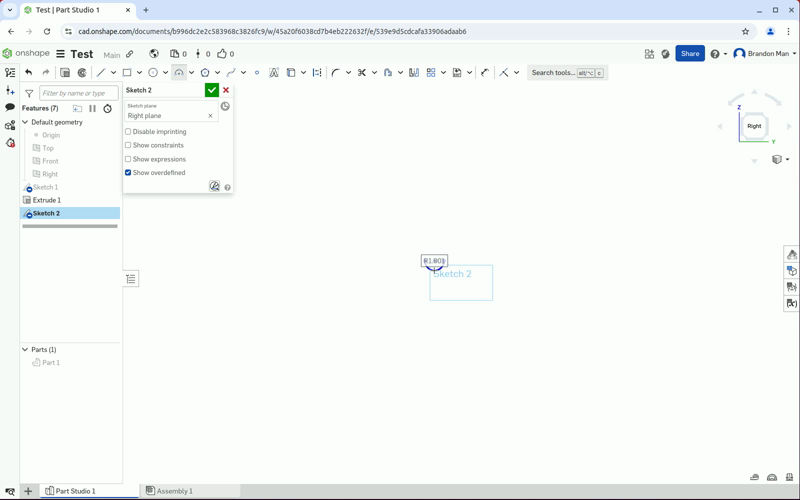
key(esc)
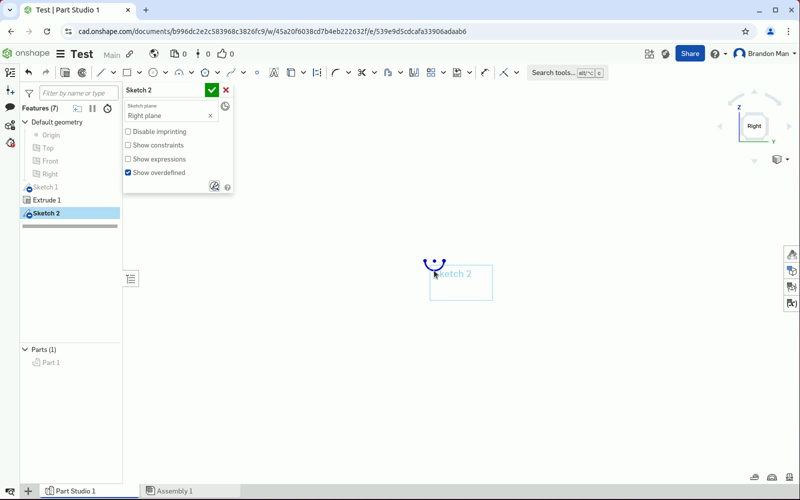
key(l)
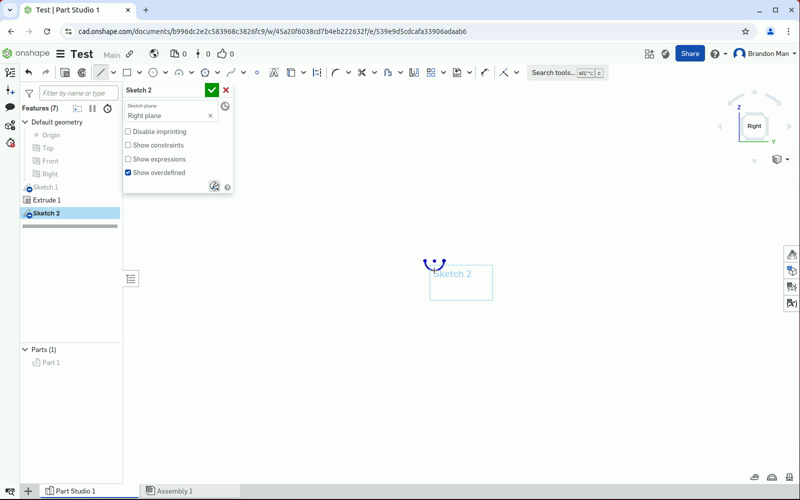
mouse_move(425, 260)
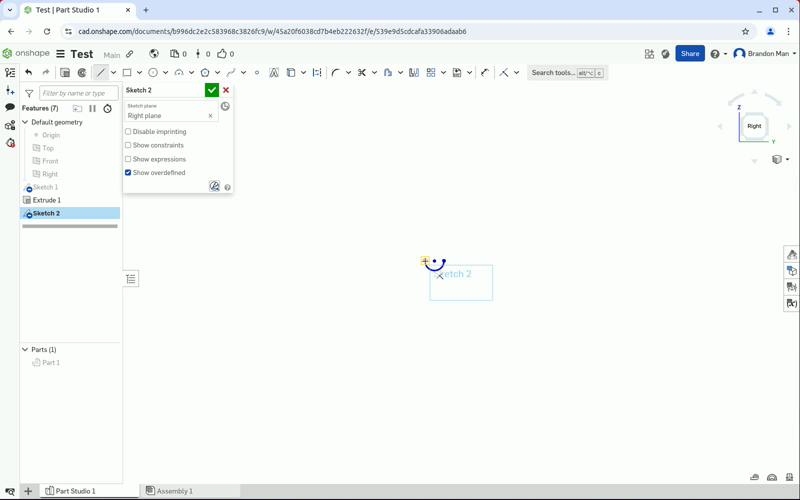
scroll(6)
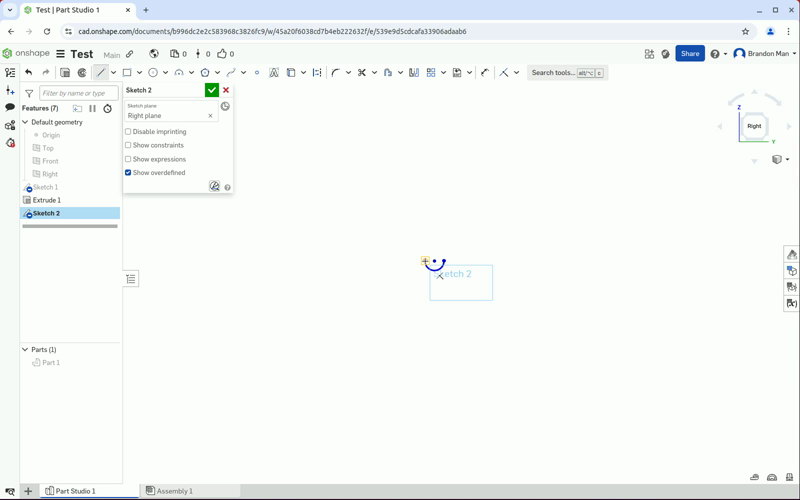
scroll(6)
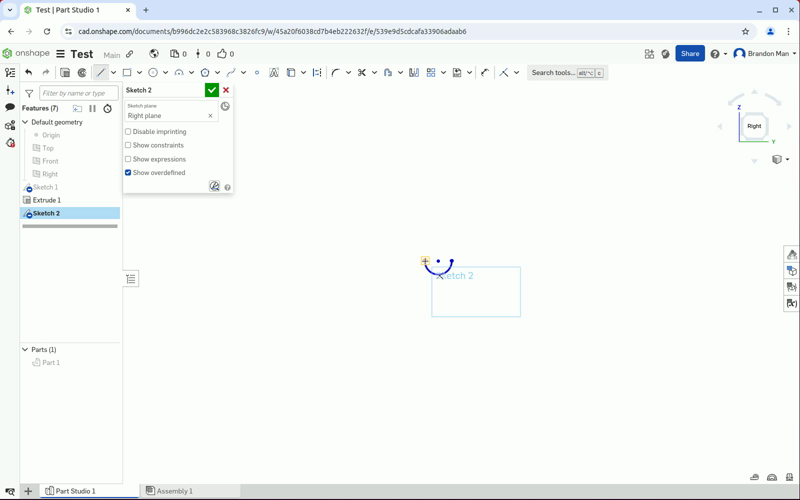
scroll(6)
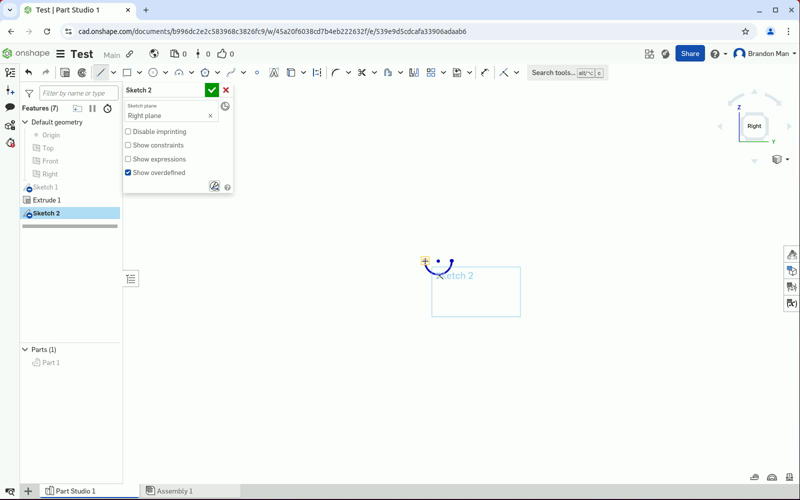
scroll(6)
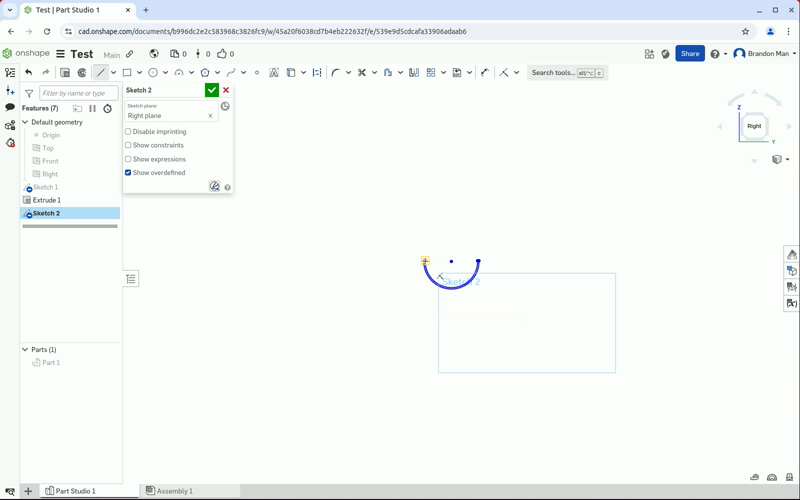
scroll(6)
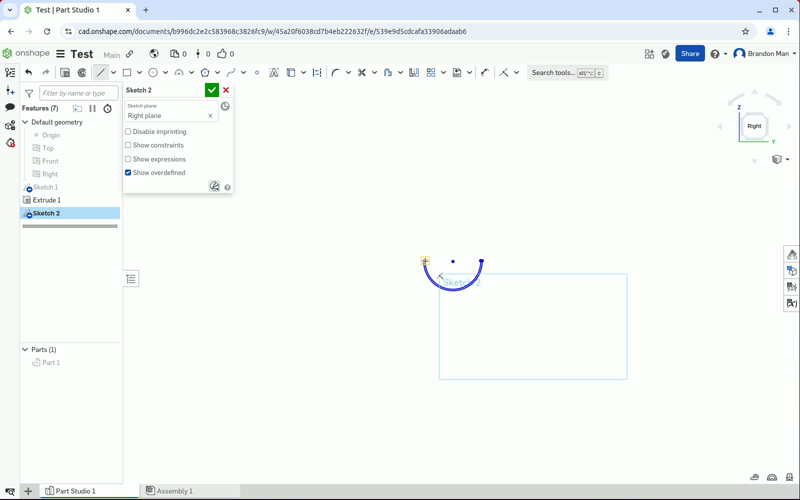
scroll(6)
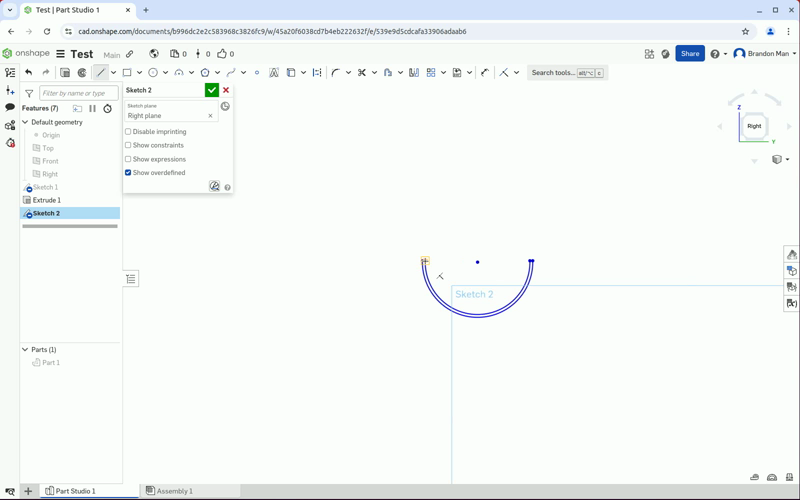
scroll(6)
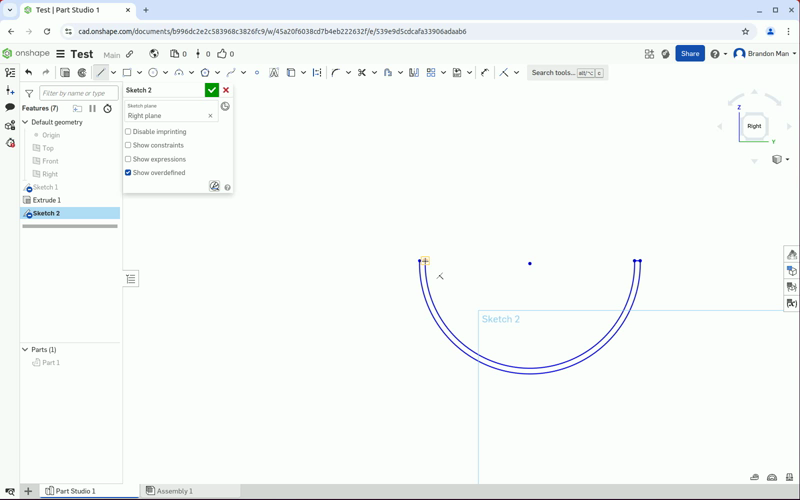
click(425, 260)
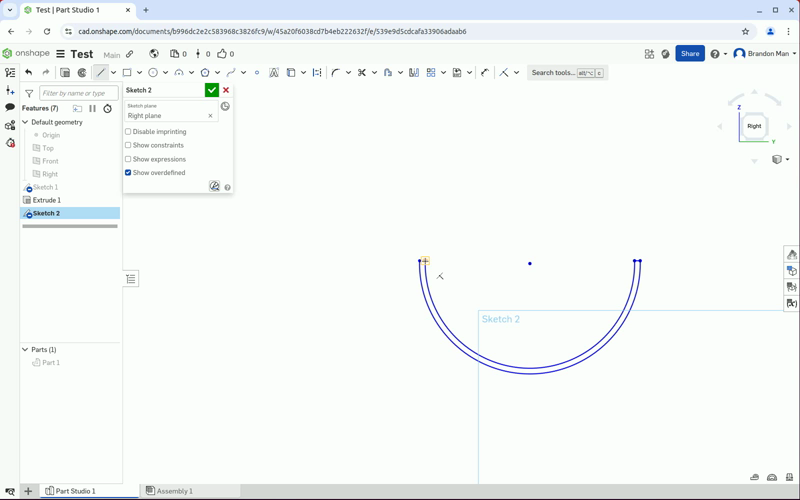
scroll(-6)
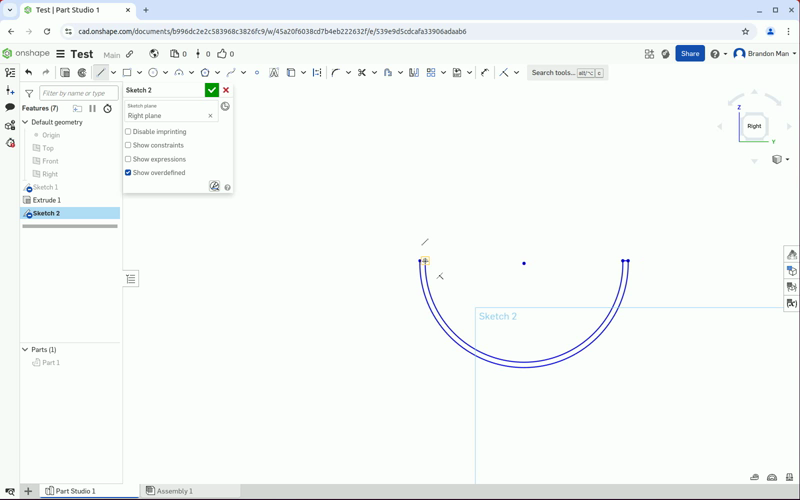
scroll(-6)
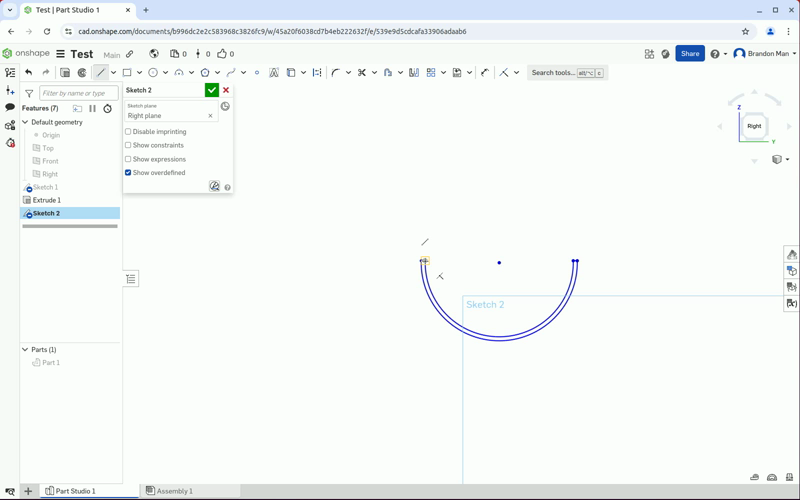
scroll(-6)
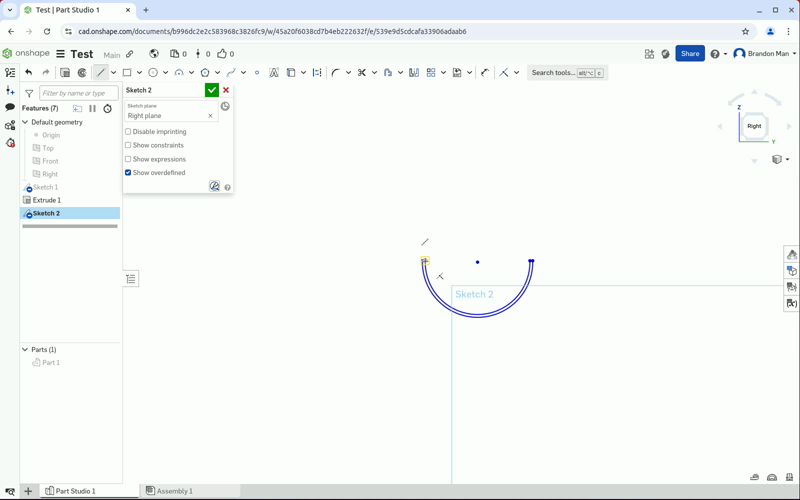
scroll(-6)
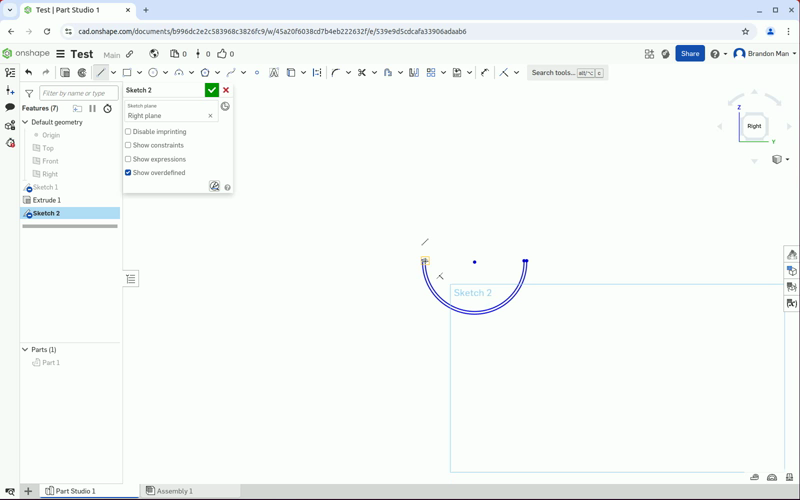
scroll(-6)
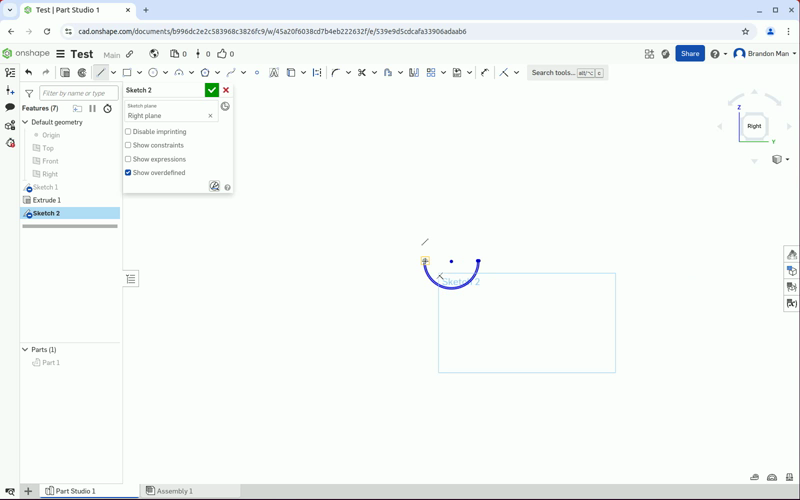
scroll(-6)
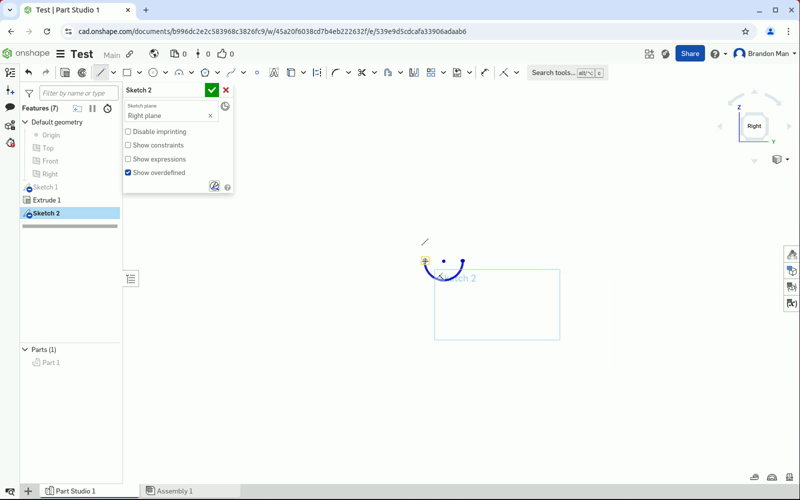
scroll(-6)
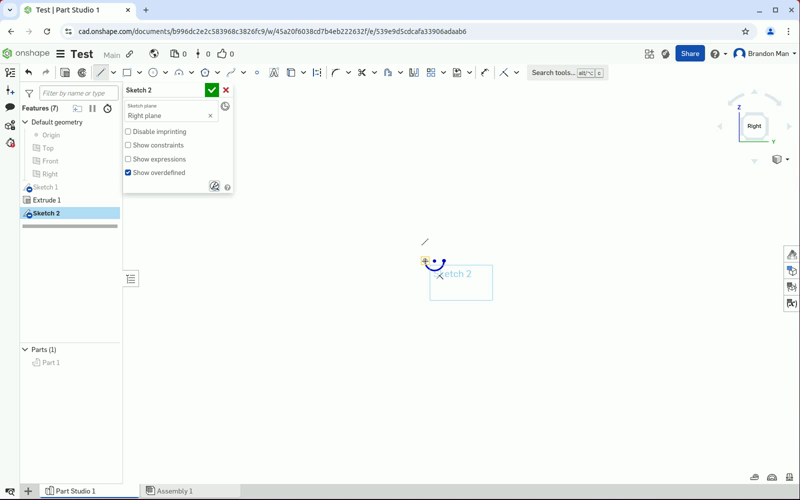
mouse_move(455, 260)
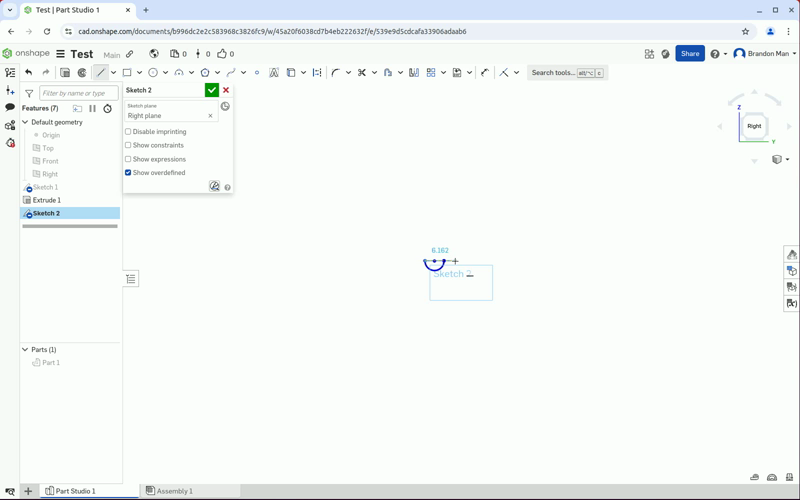
key_down(shift)
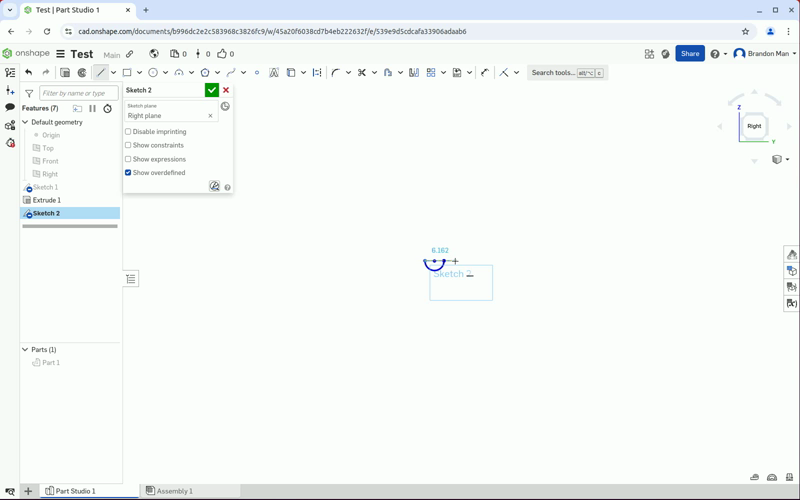
mouse_move(424, 260)
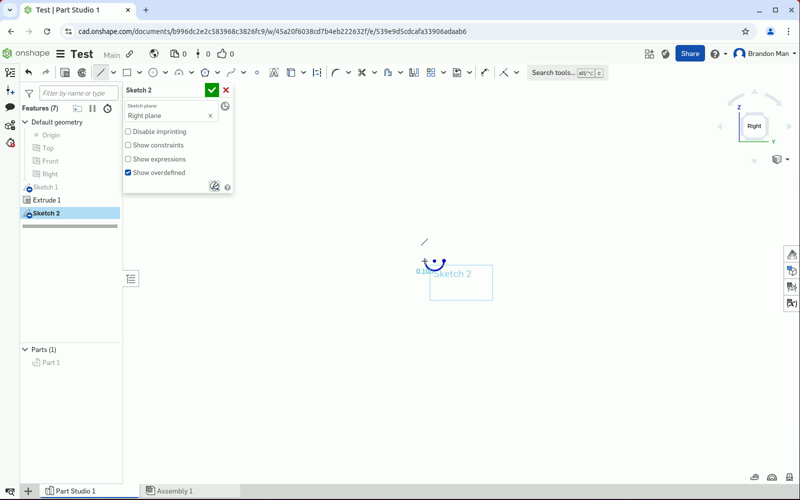
scroll(6)
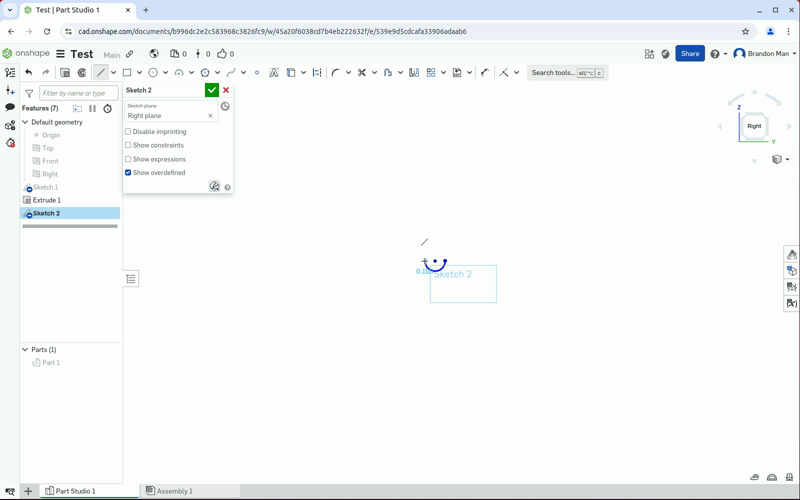
scroll(6)
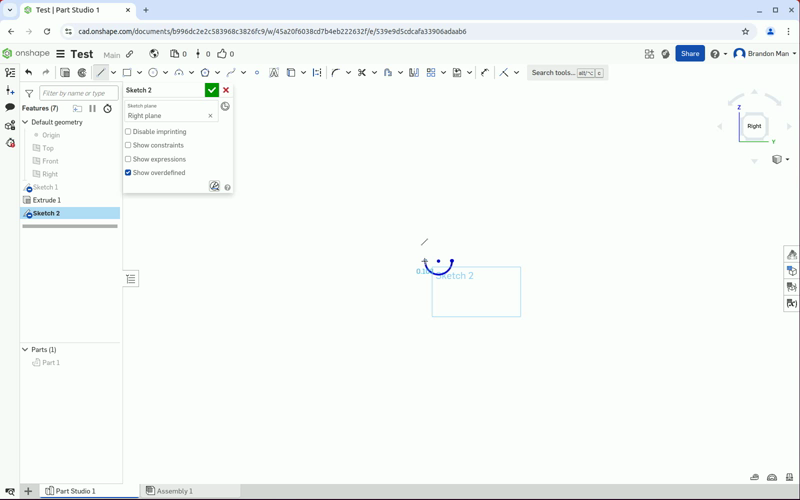
scroll(6)
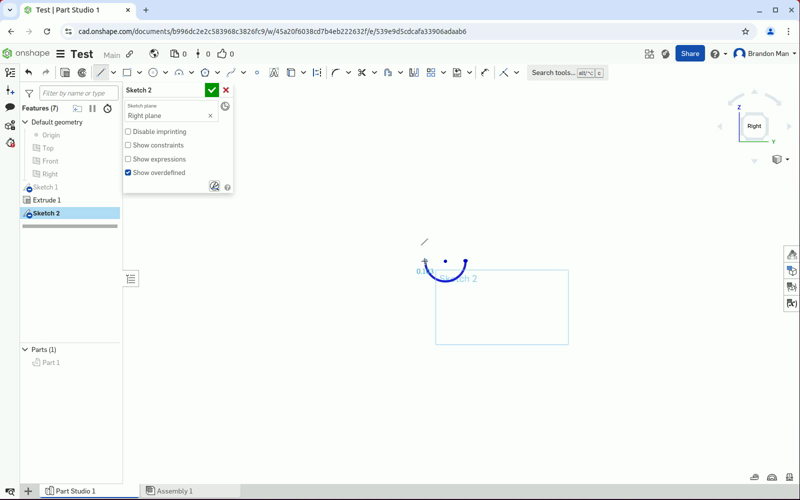
scroll(6)
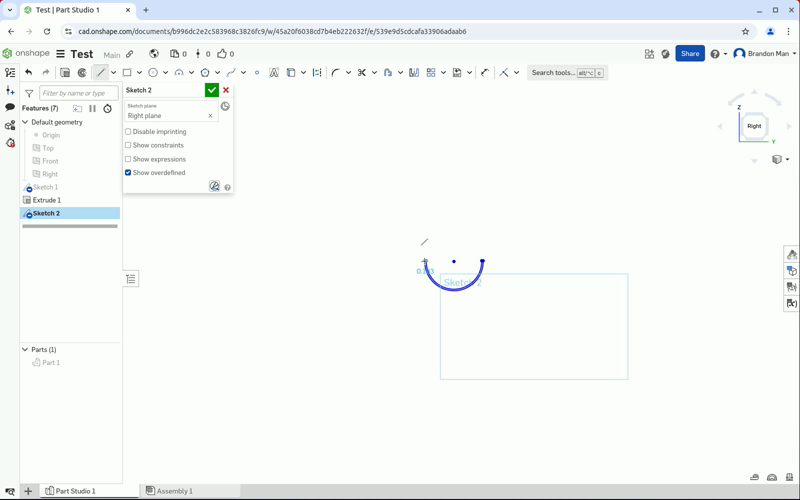
scroll(6)
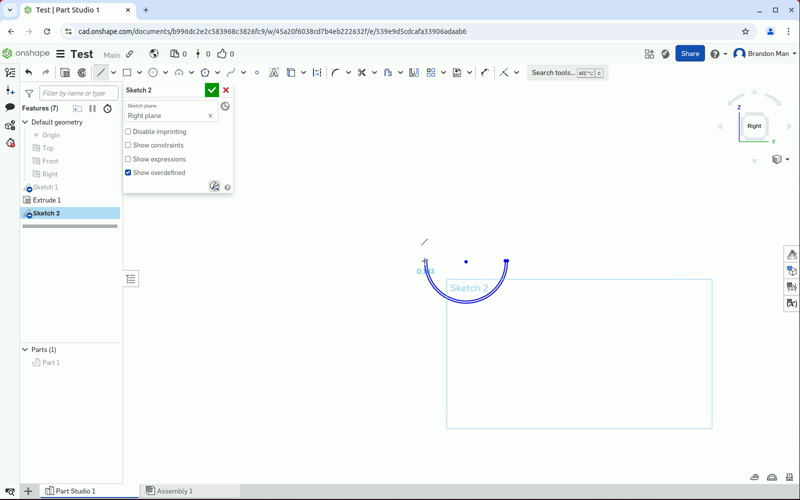
scroll(6)
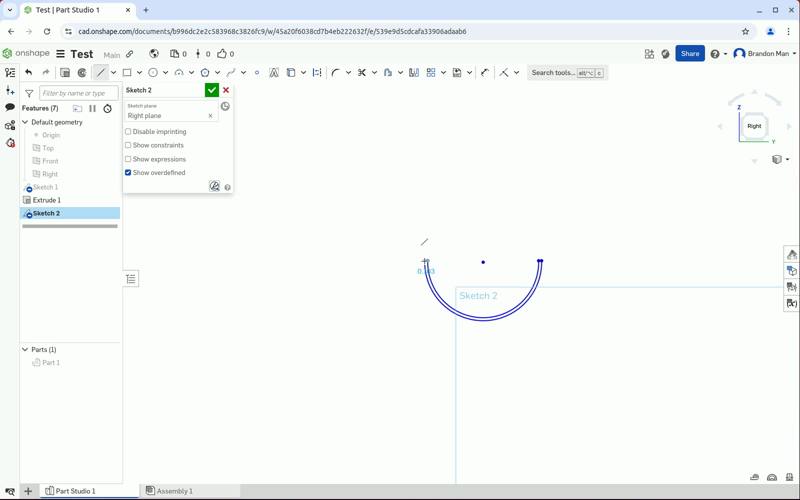
scroll(6)
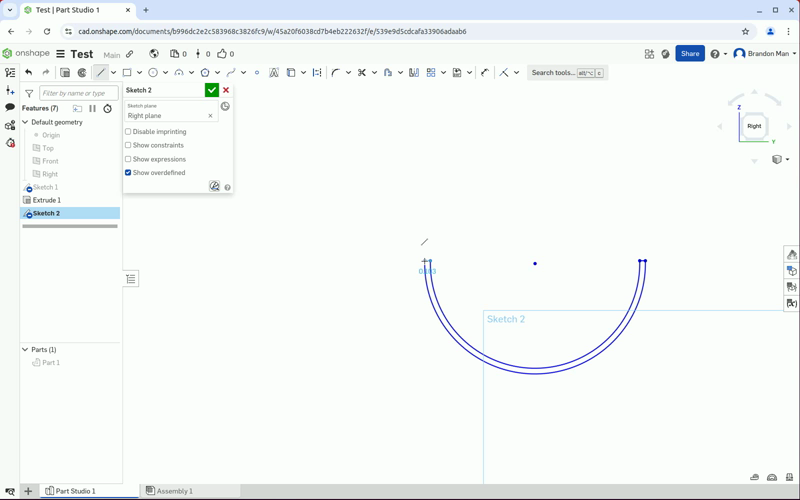
key_up(shift)
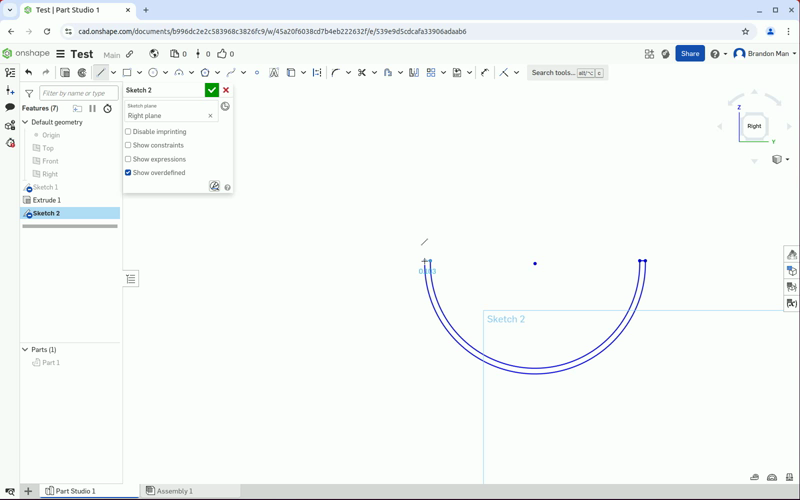
click(424, 260)
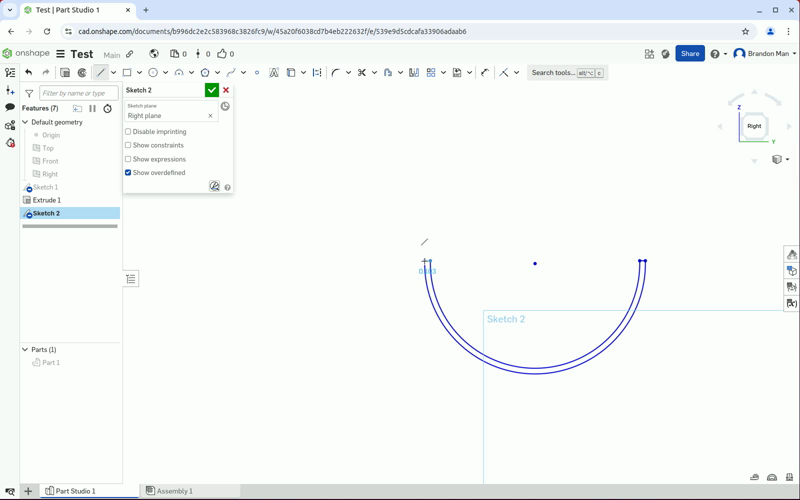
scroll(-6)
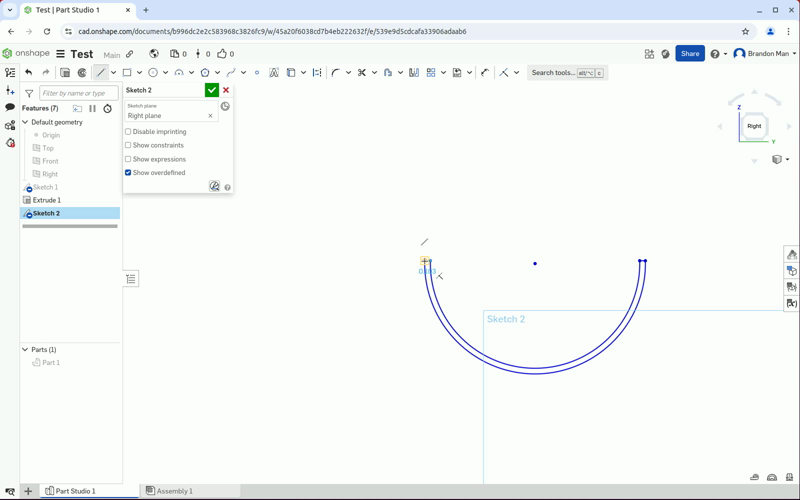
scroll(-6)
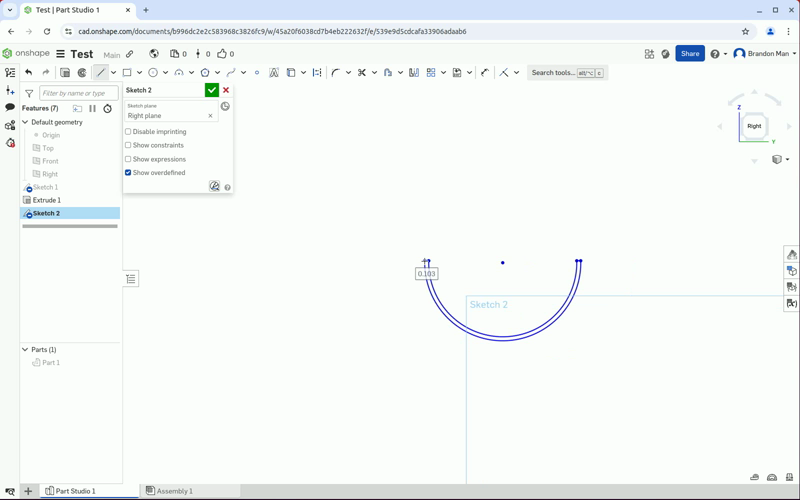
scroll(-6)
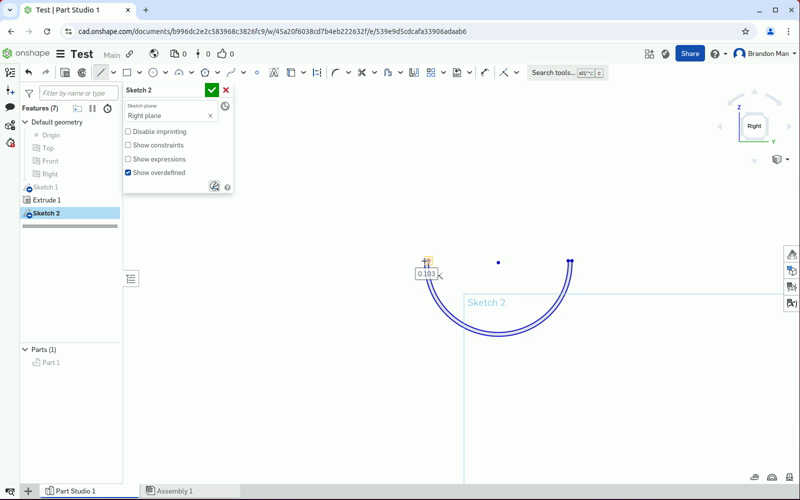
scroll(-6)
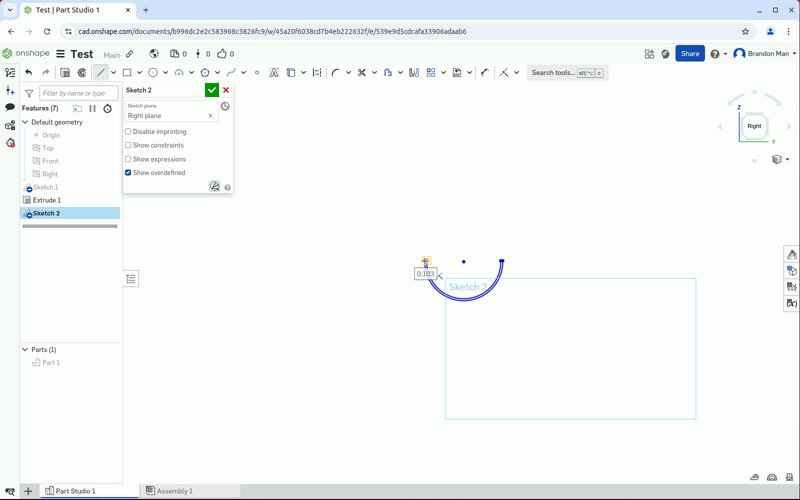
scroll(-6)
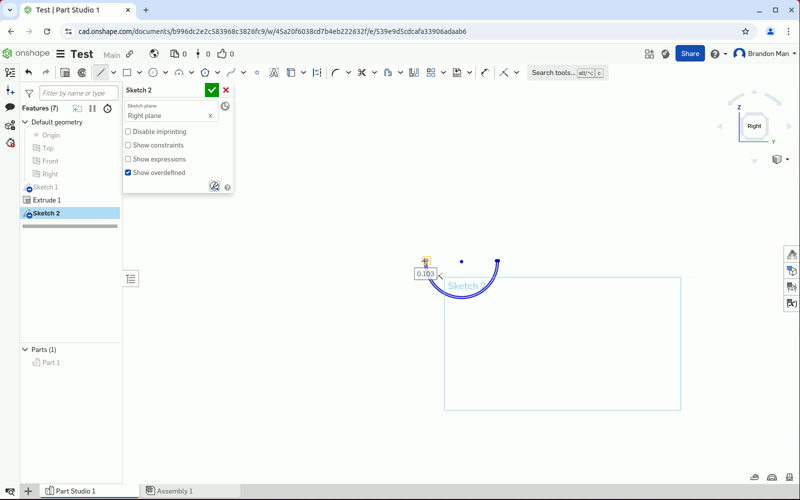
scroll(-6)
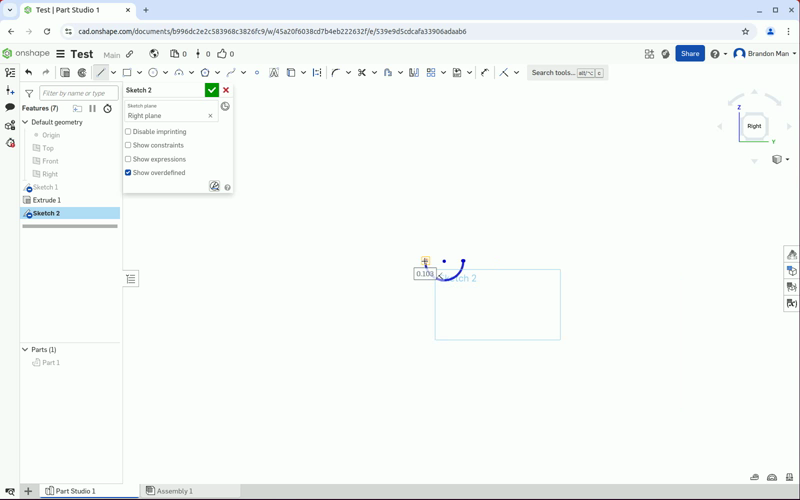
scroll(-6)
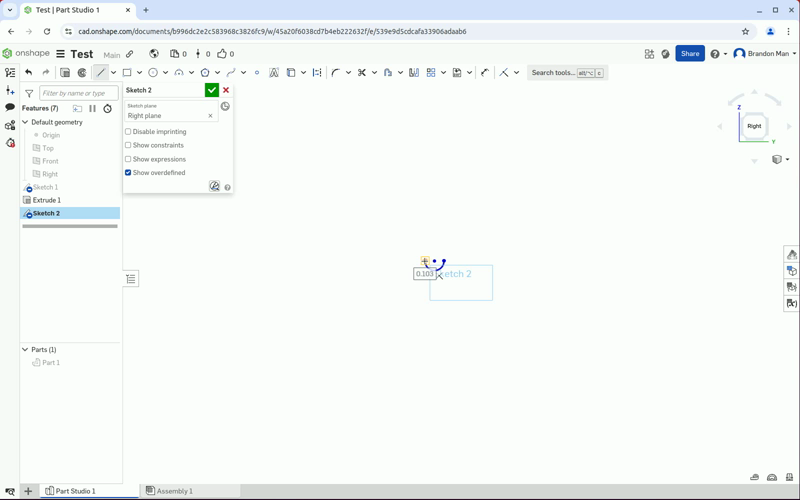
key(esc)
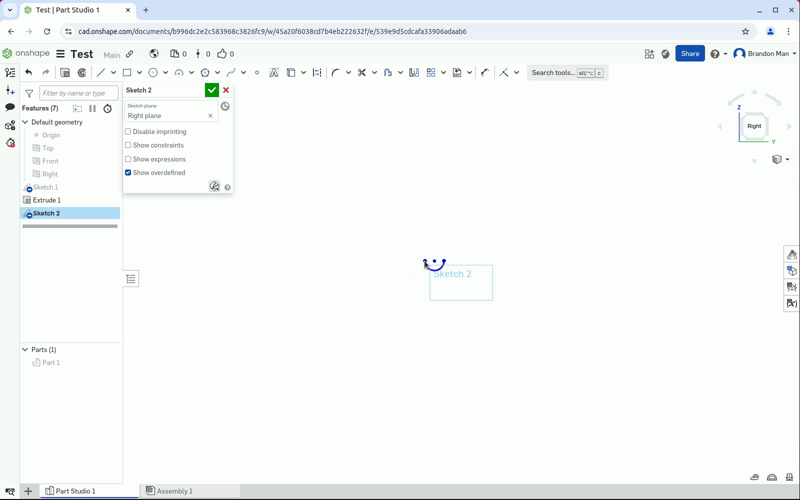
mouse_move(440, 261)
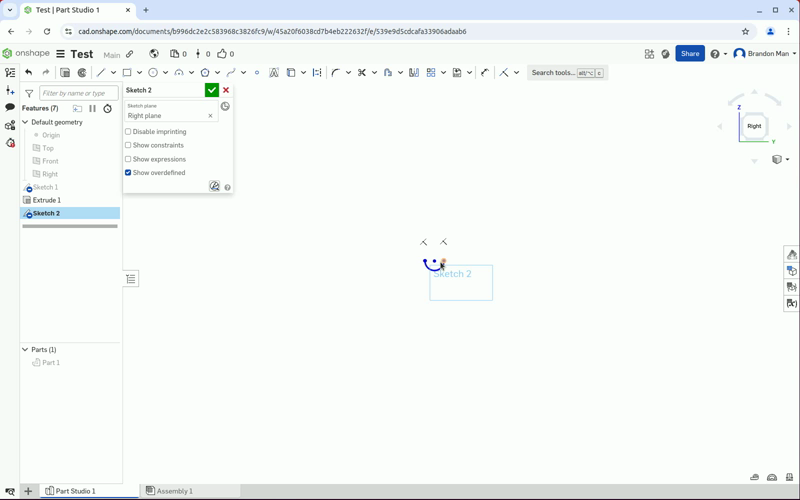
scroll(6)
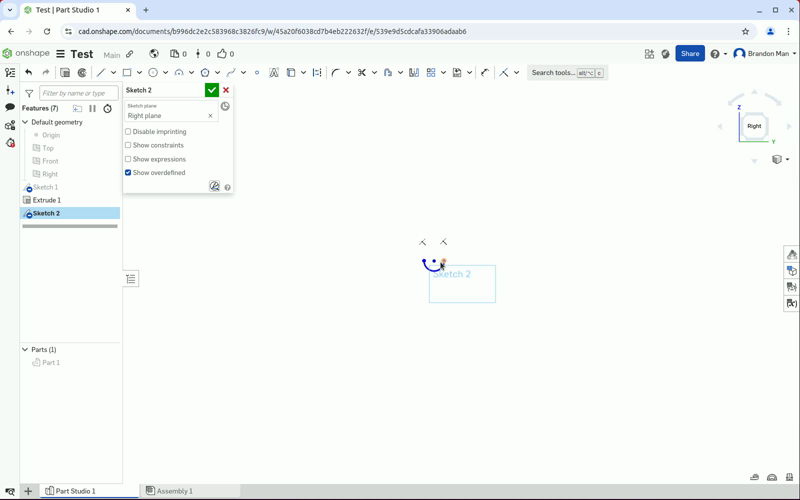
scroll(6)
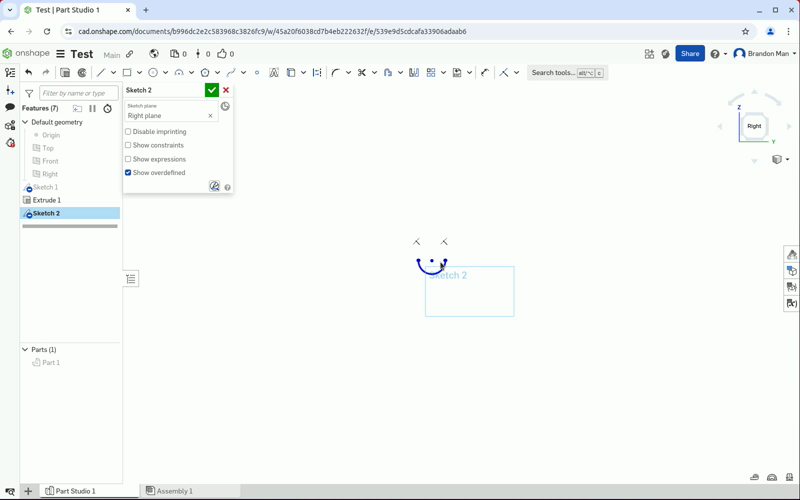
scroll(6)
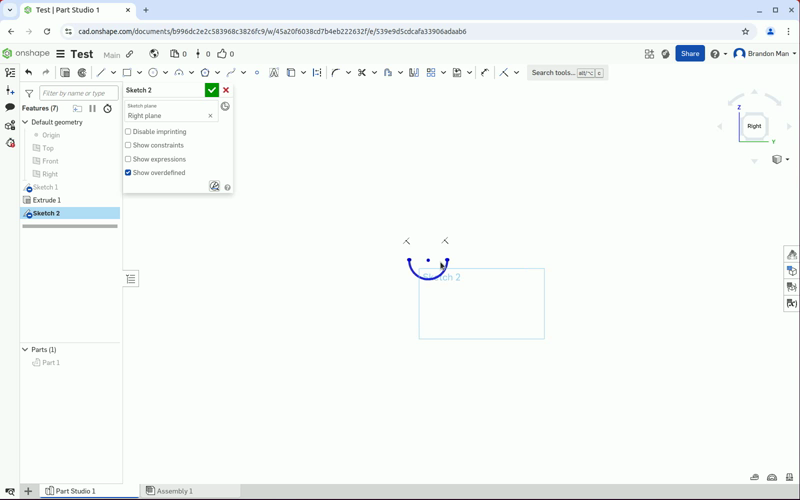
scroll(6)
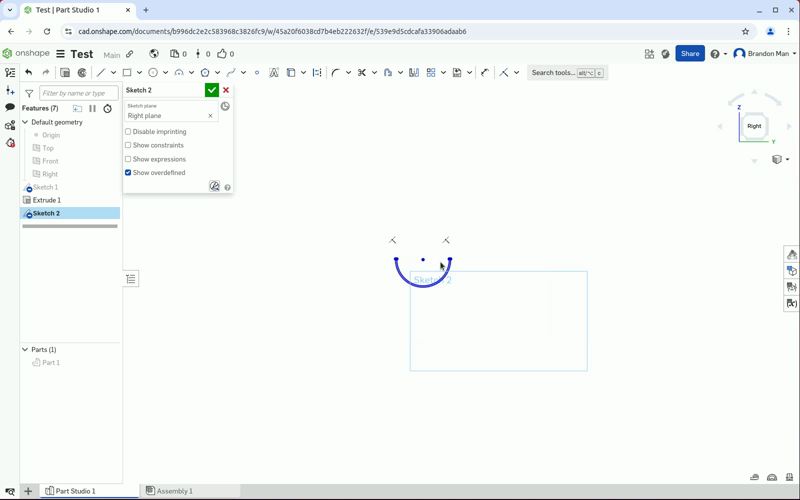
scroll(6)
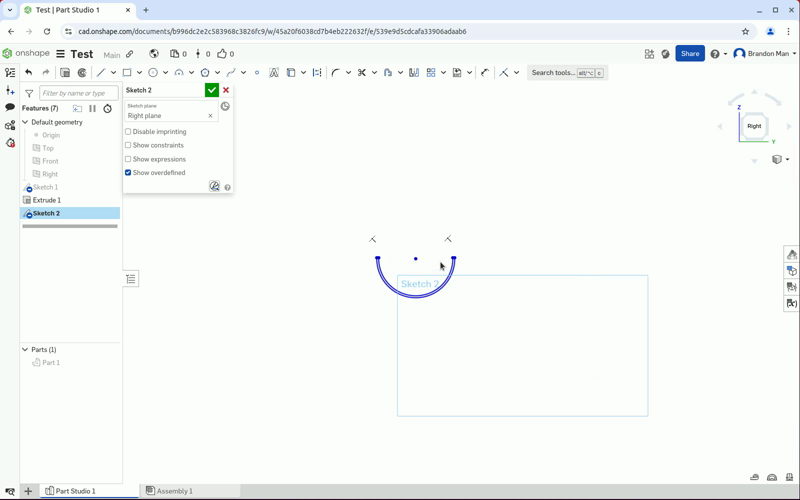
scroll(6)
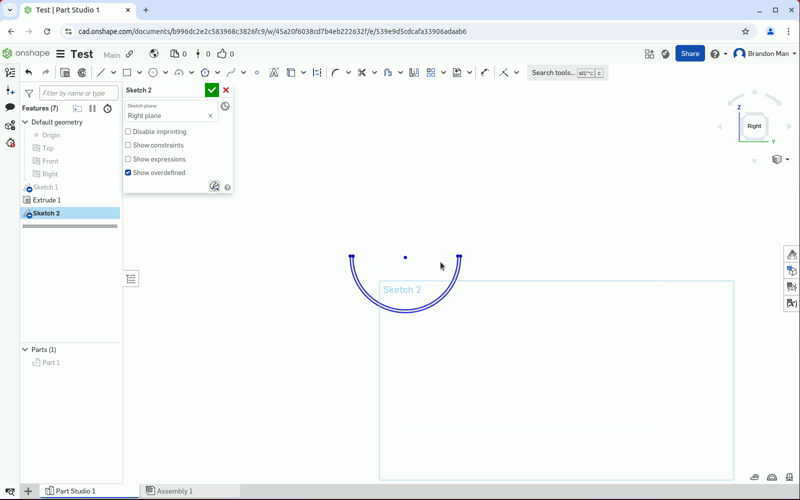
scroll(6)
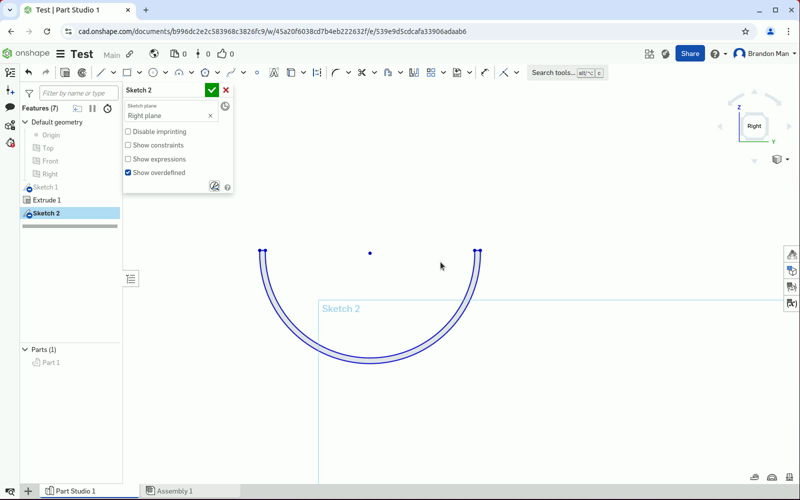
click(440, 261)
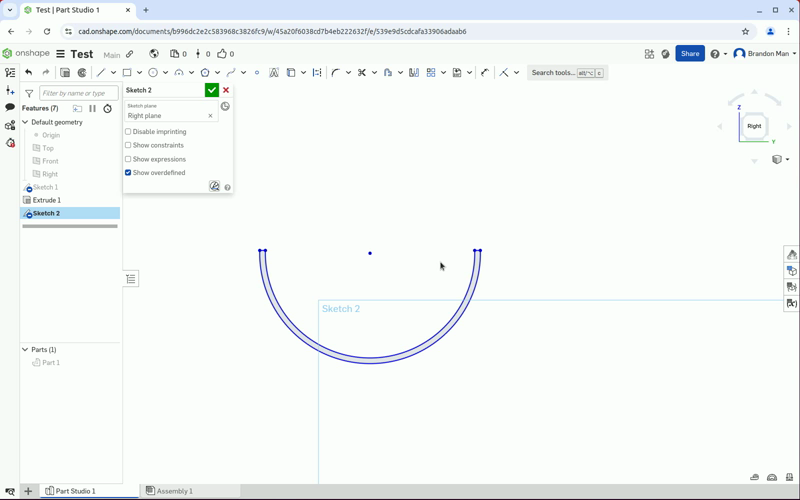
scroll(-6)
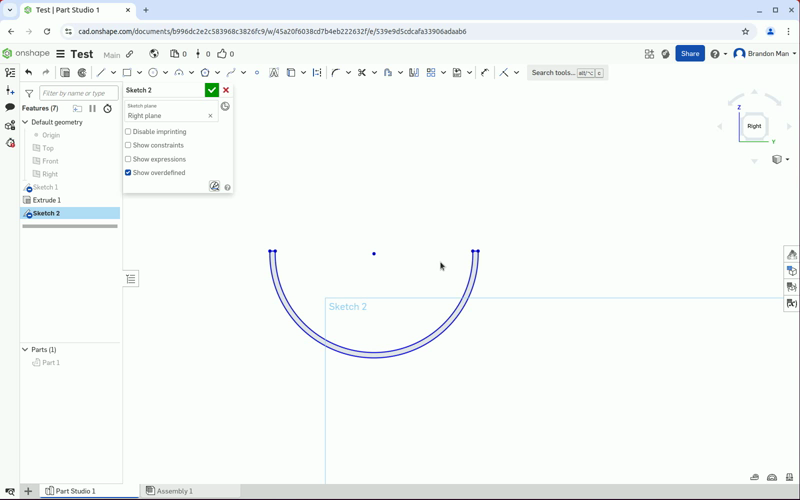
scroll(-6)
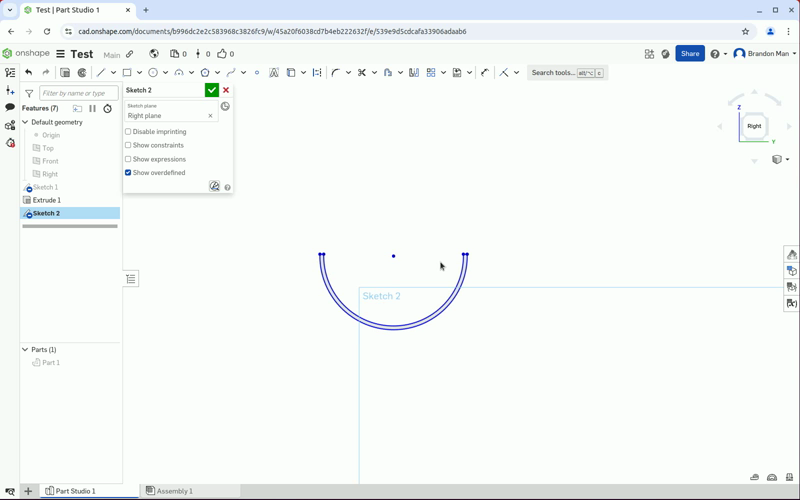
scroll(-6)
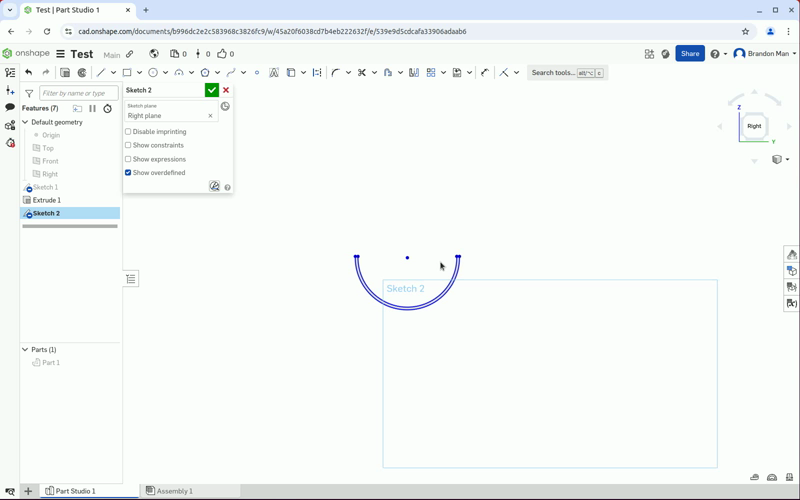
scroll(-6)
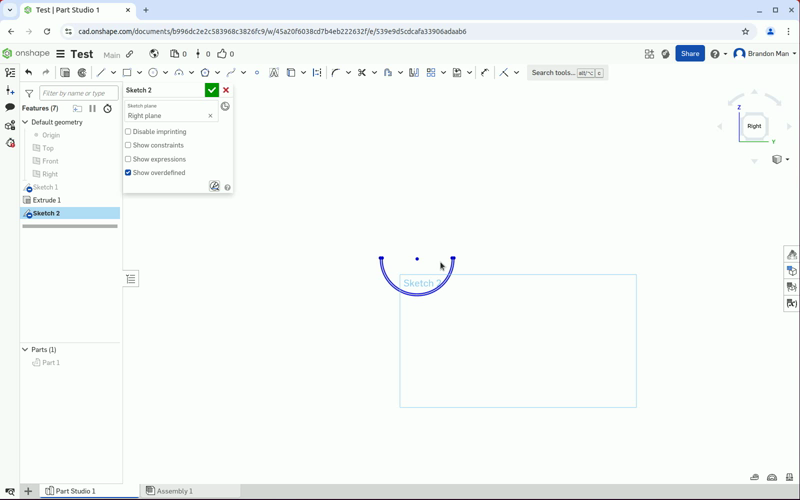
scroll(-6)
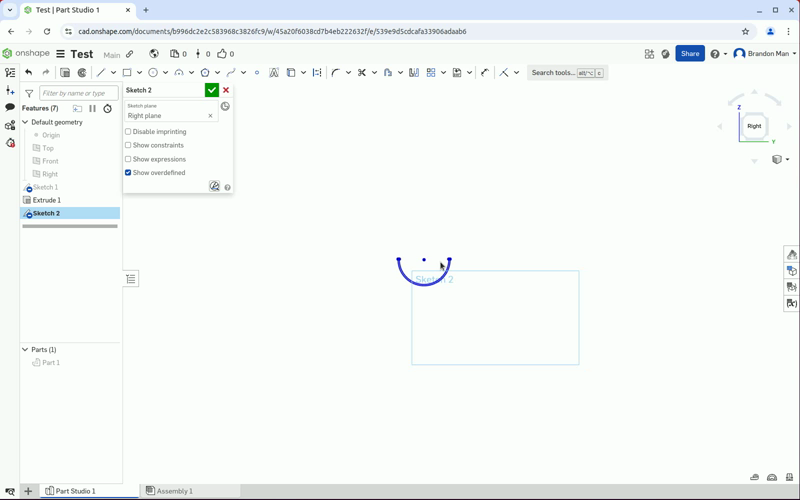
scroll(-6)
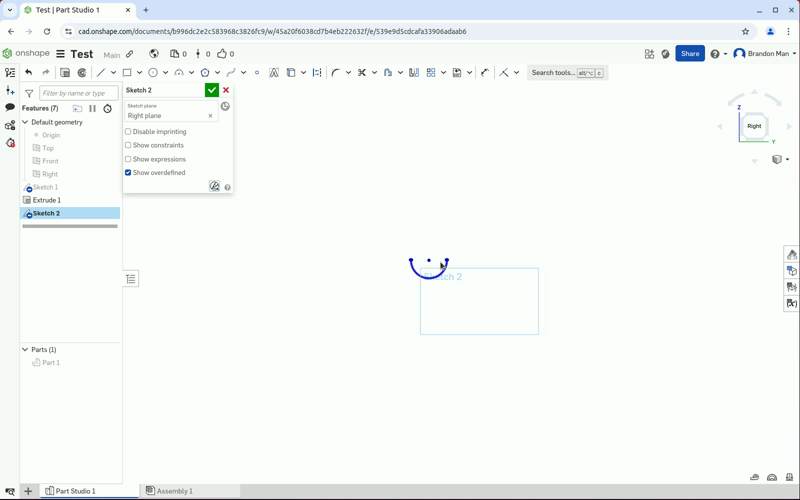
scroll(-6)
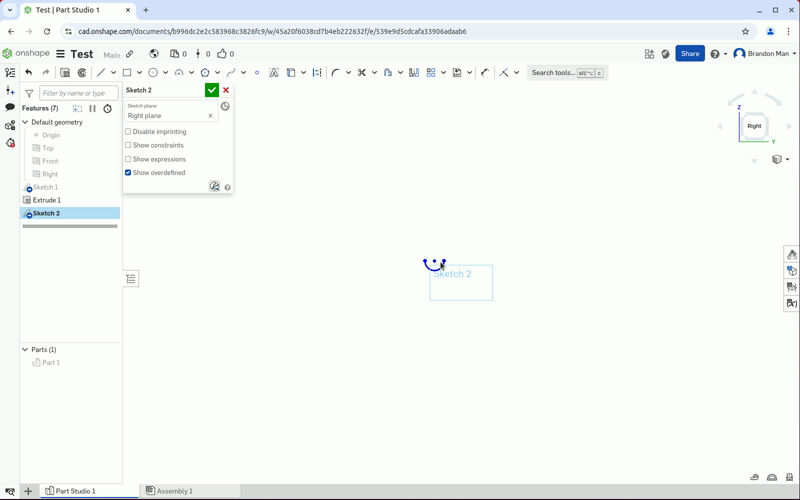
mouse_move(73, 352)
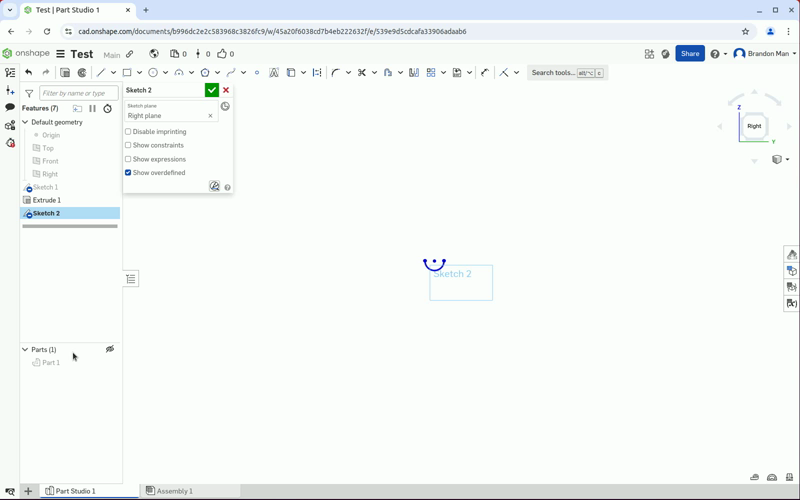
key(shift+y)
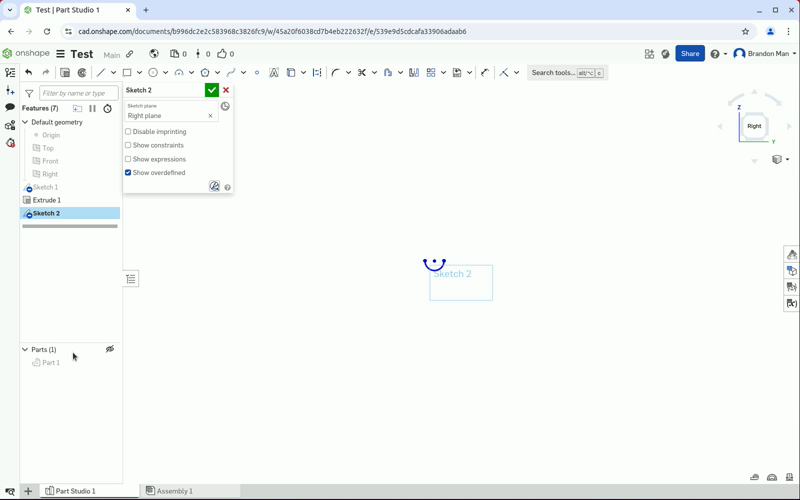
key(shift+e)
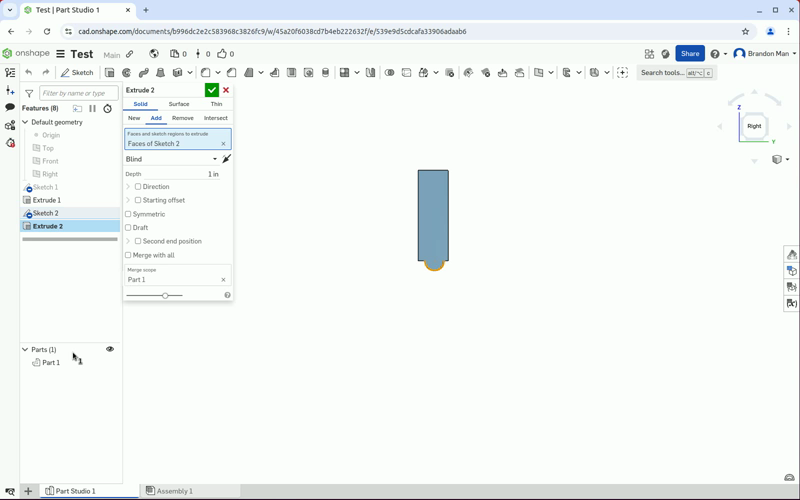
mouse_move(143, 106)
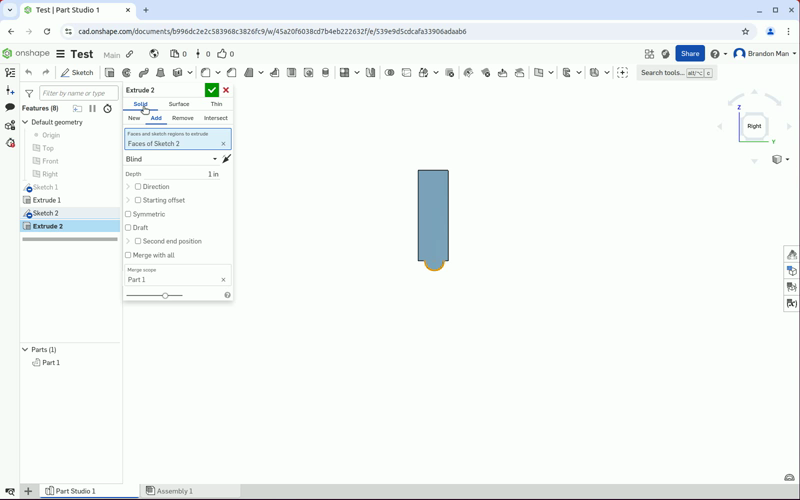
click(143, 106)
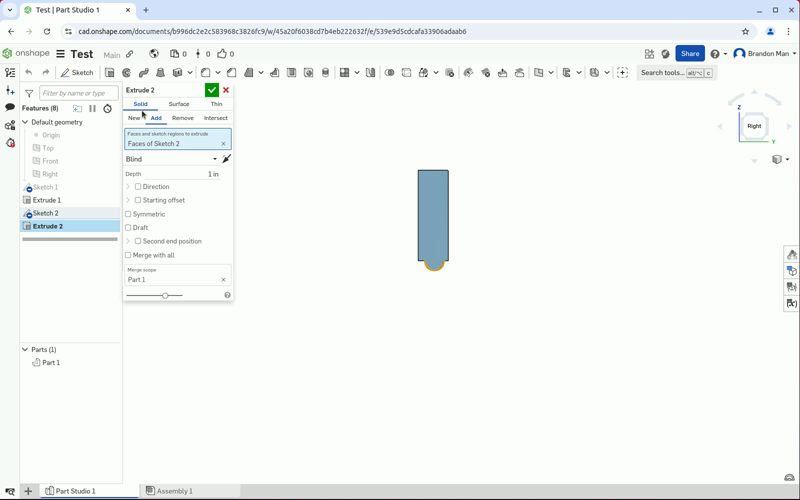
mouse_move(137, 120)
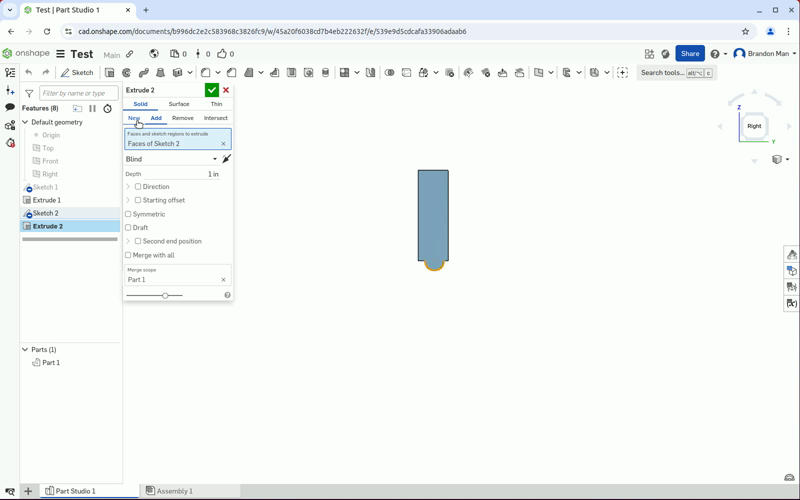
click(137, 120)
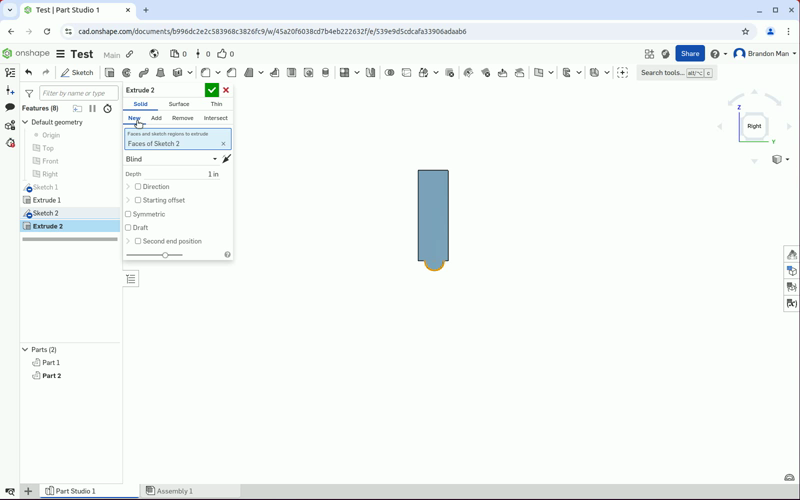
key(tab, 4)
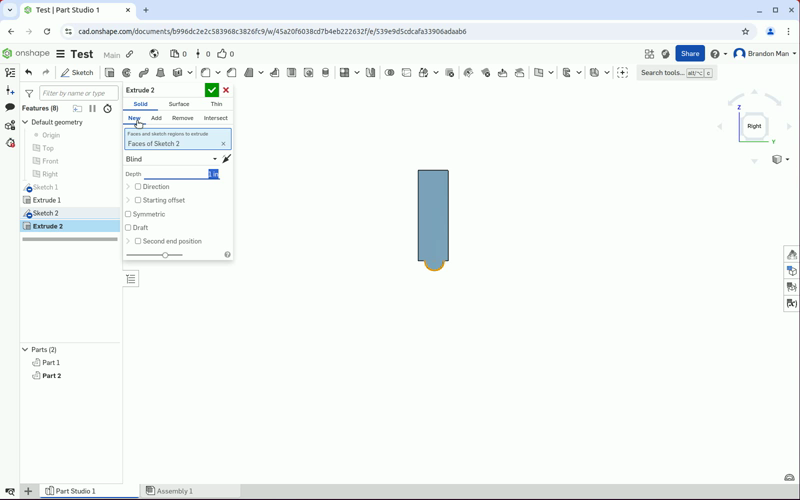
text(2.166)
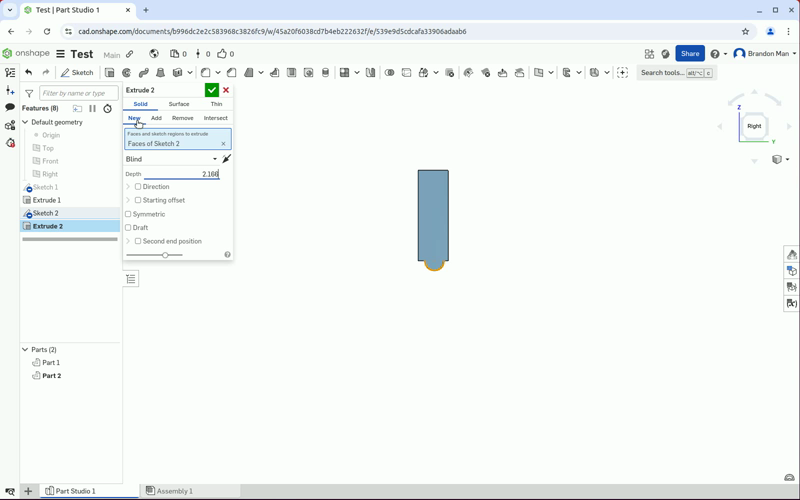
key(enter)
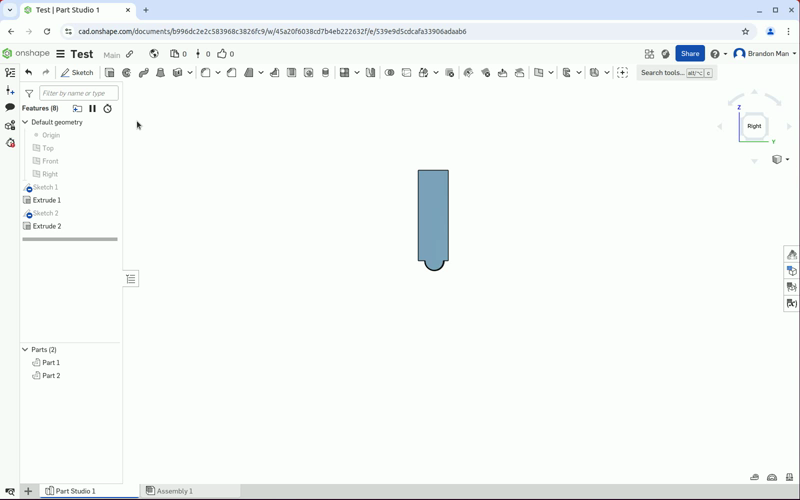
key(shift+h)
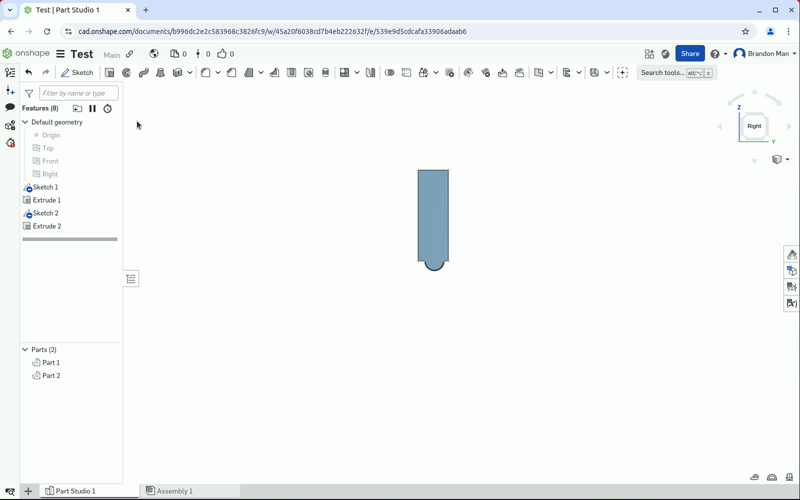
key(shift+h)
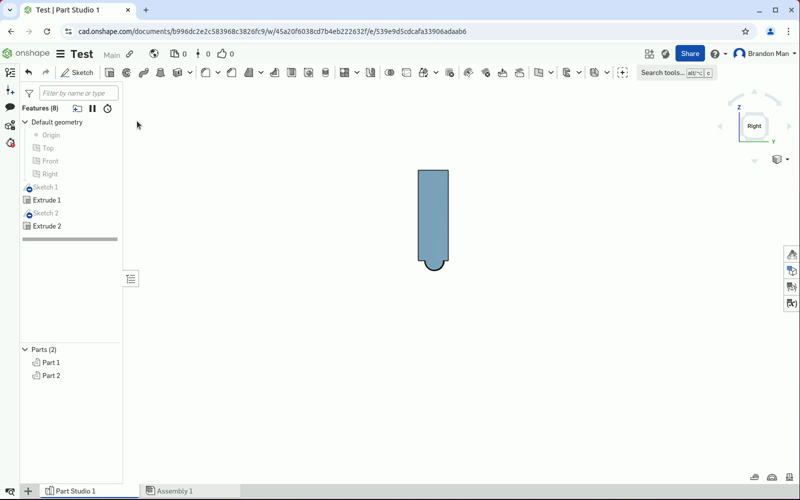
mouse_move(73, 189)
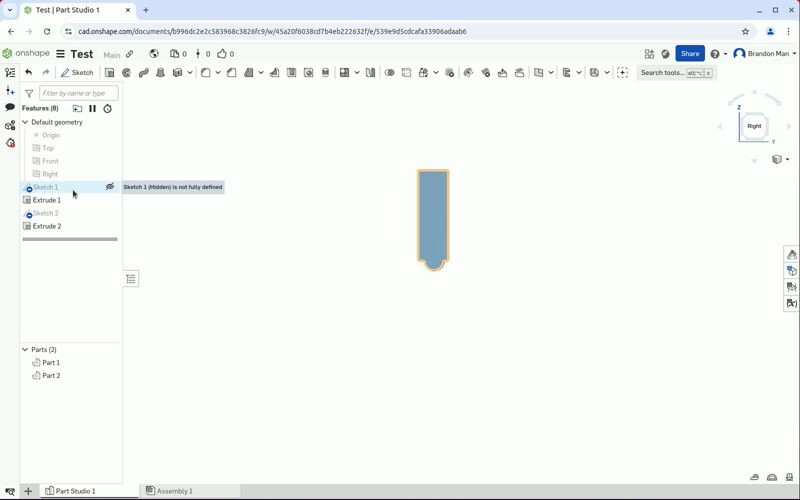
click(73, 189)
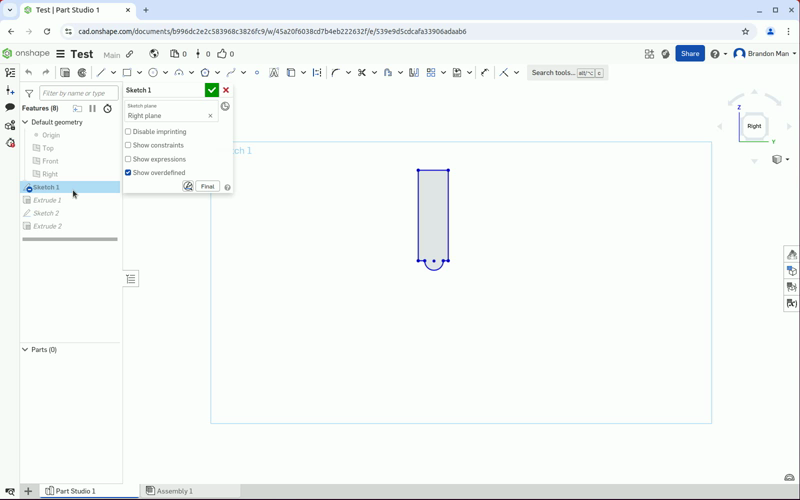
mouse_move(229, 92)
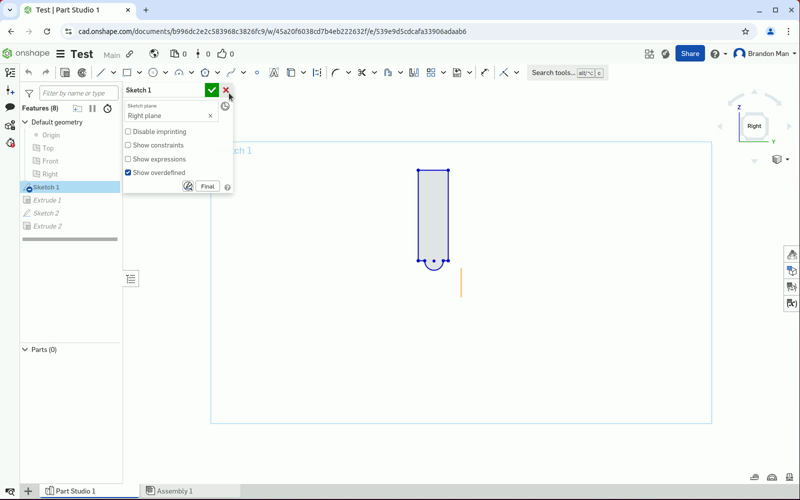
click(229, 92)
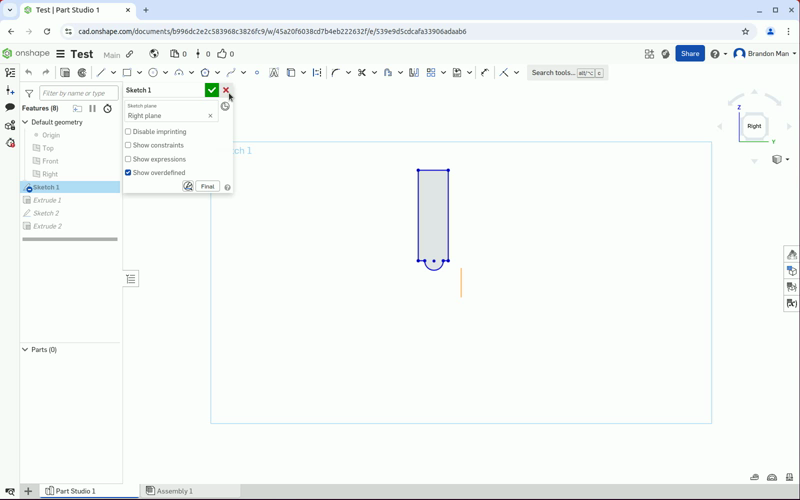
key(shift+s)
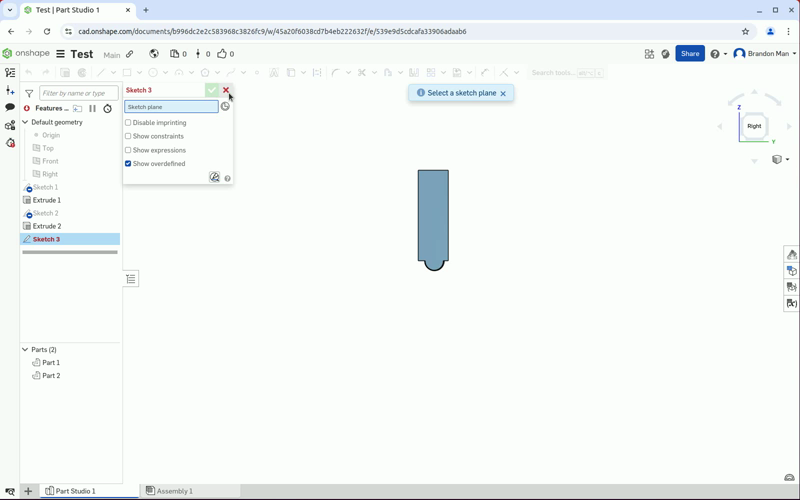
mouse_move(73, 176)
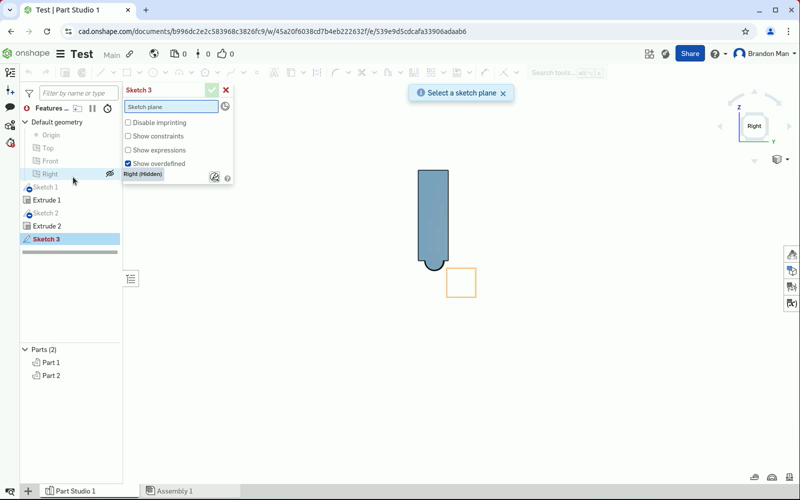
click(73, 176)
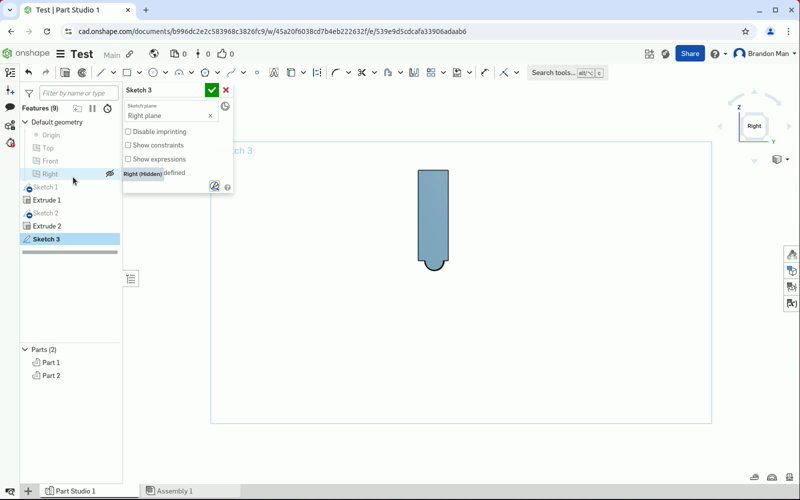
mouse_move(73, 352)
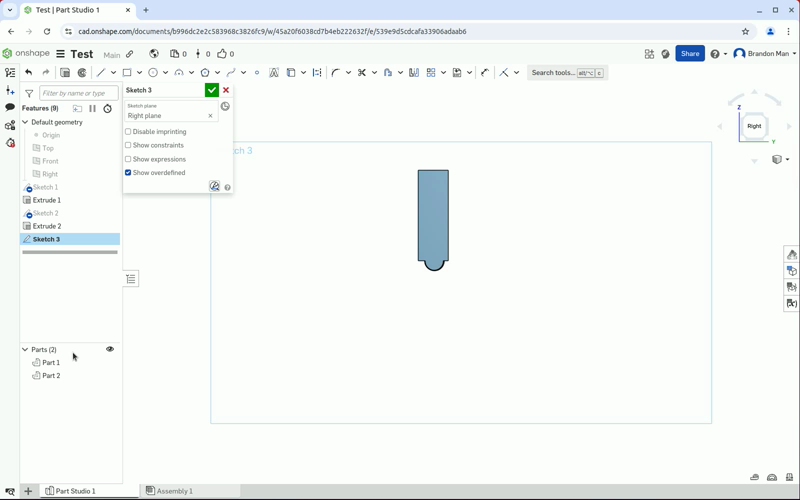
key(y)
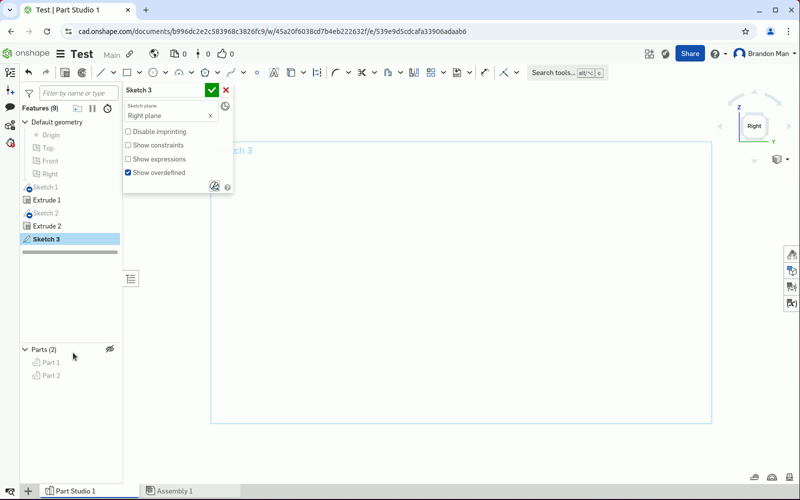
key(a)
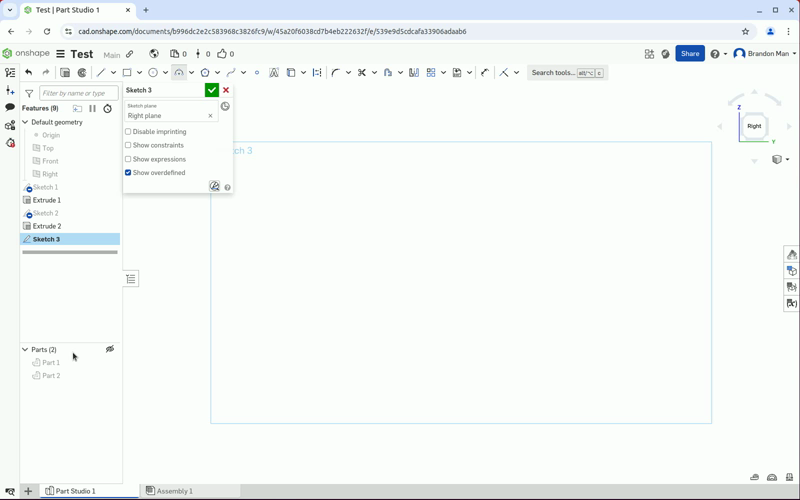
key_down(shift)
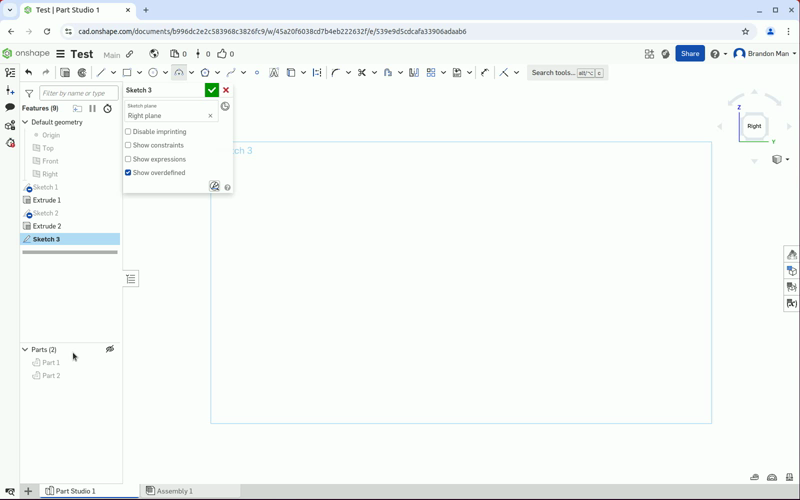
mouse_move(424, 260)
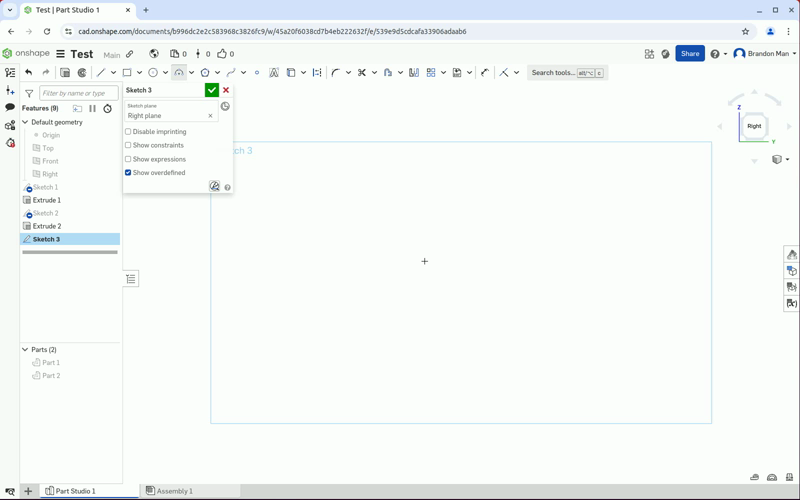
click(424, 260)
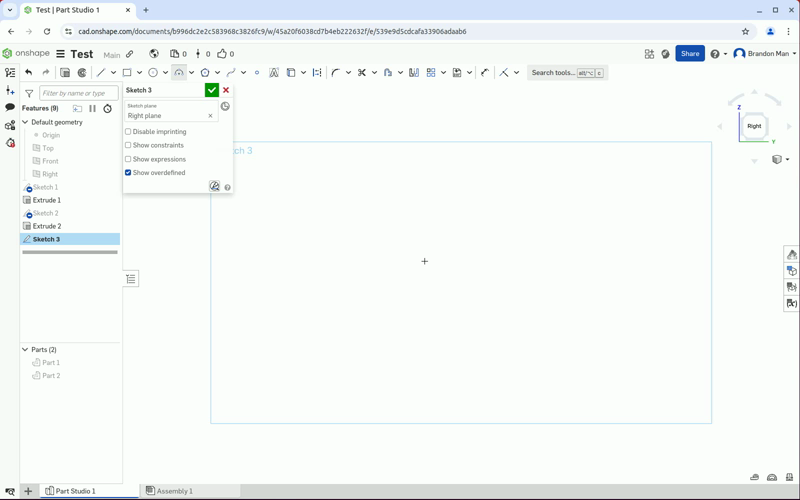
key_up(shift)
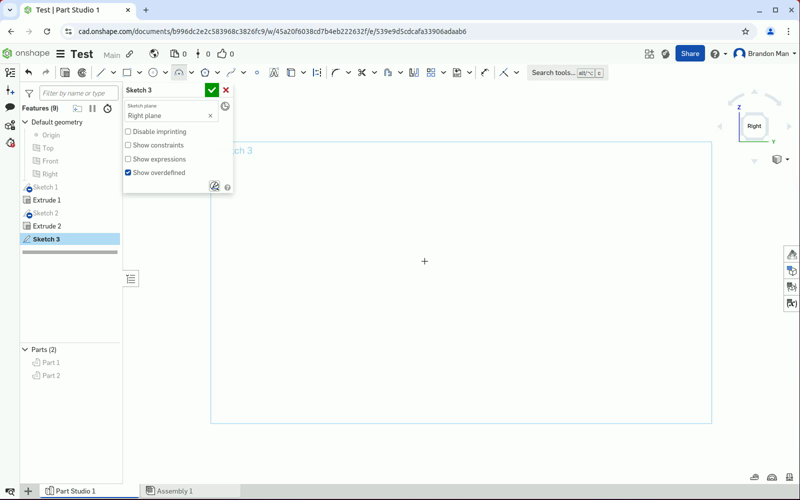
key_down(shift)
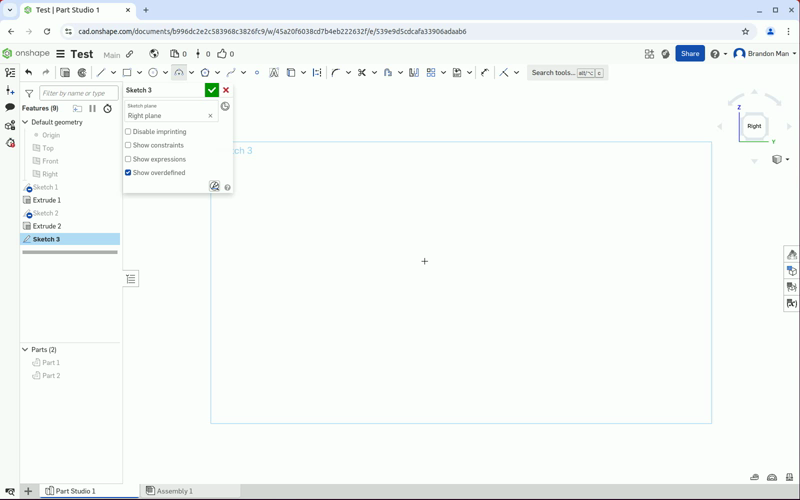
mouse_move(444, 260)
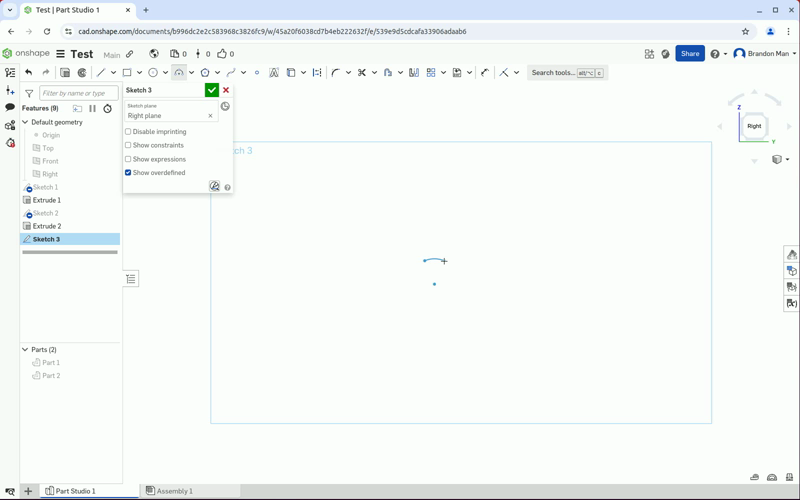
click(444, 260)
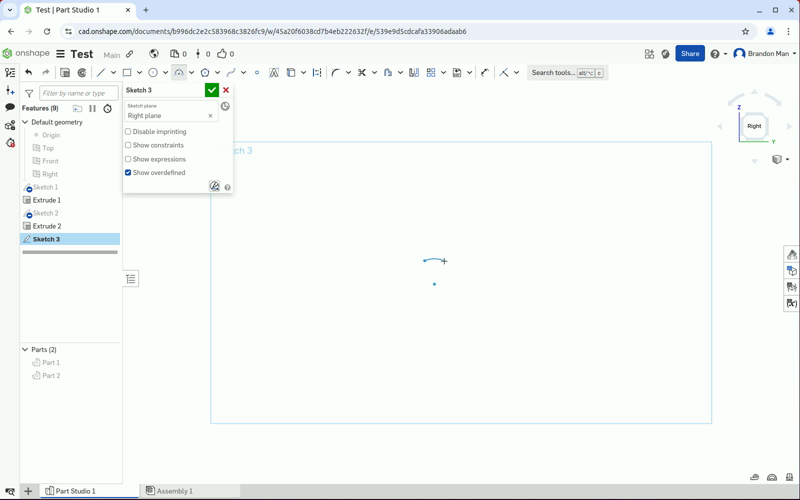
mouse_move(434, 270)
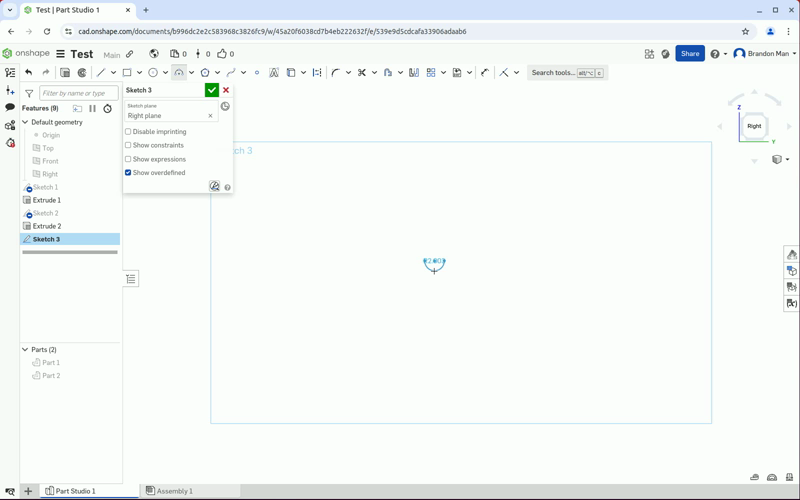
click(434, 270)
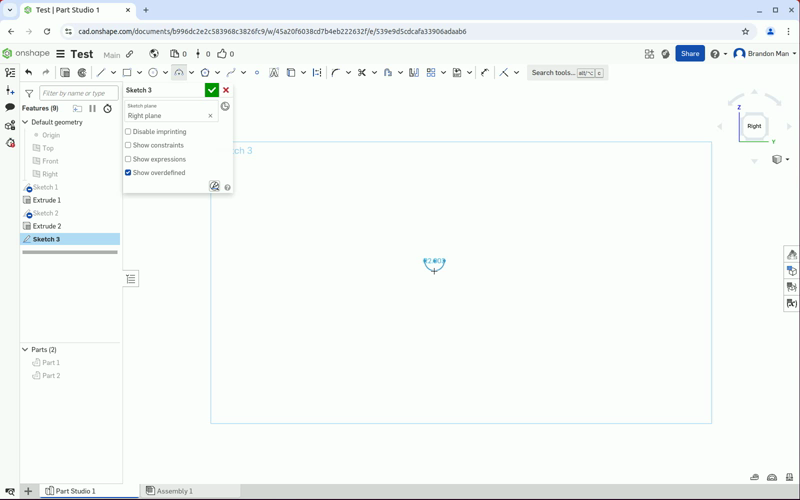
key_up(shift)
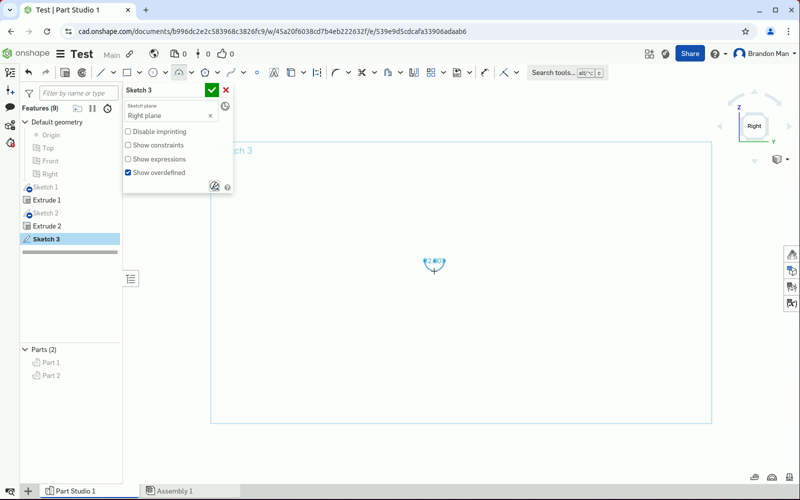
key(esc)
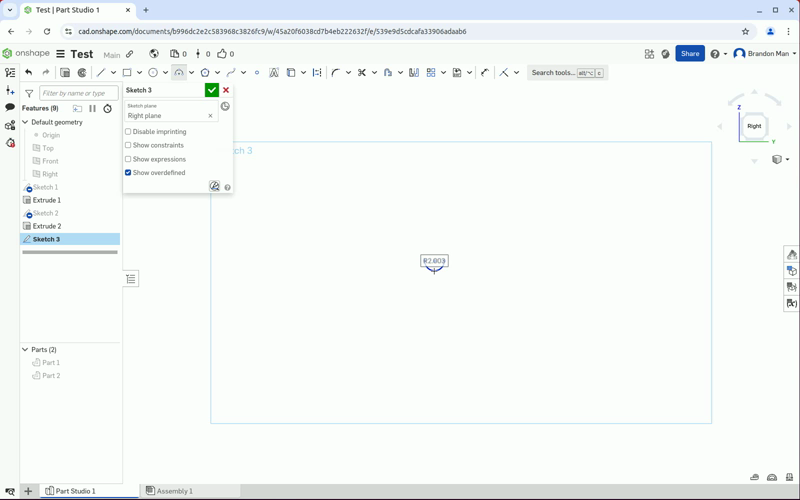
key(l)
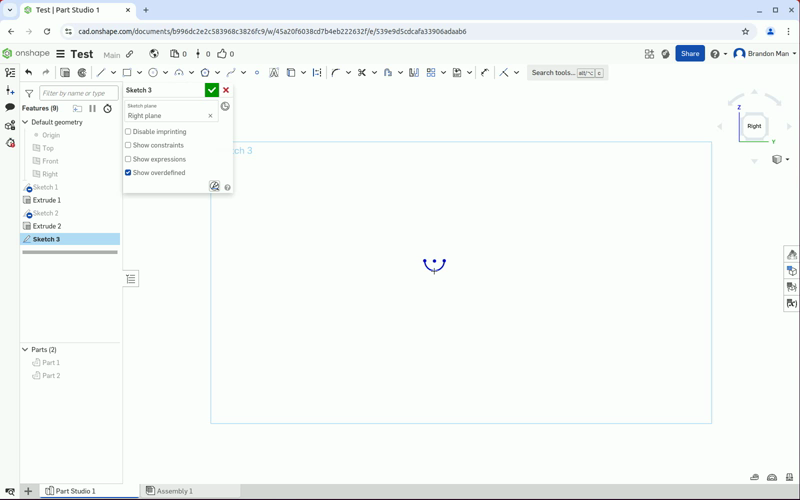
mouse_move(444, 260)
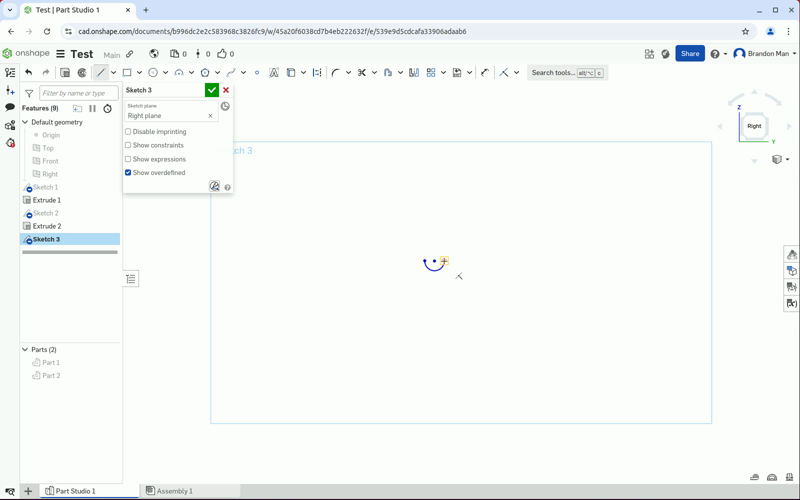
click(444, 260)
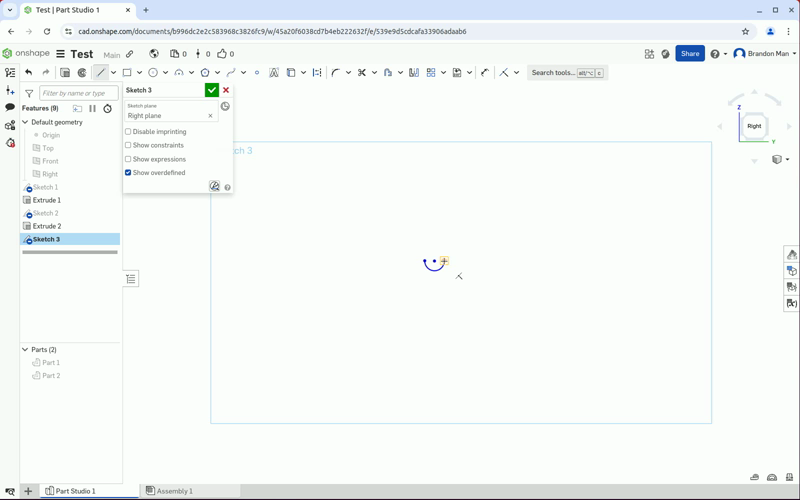
key_down(shift)
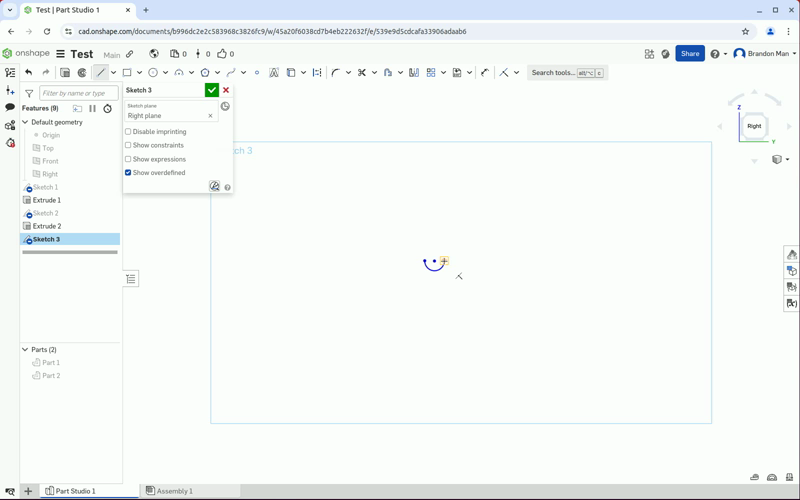
mouse_move(474, 260)
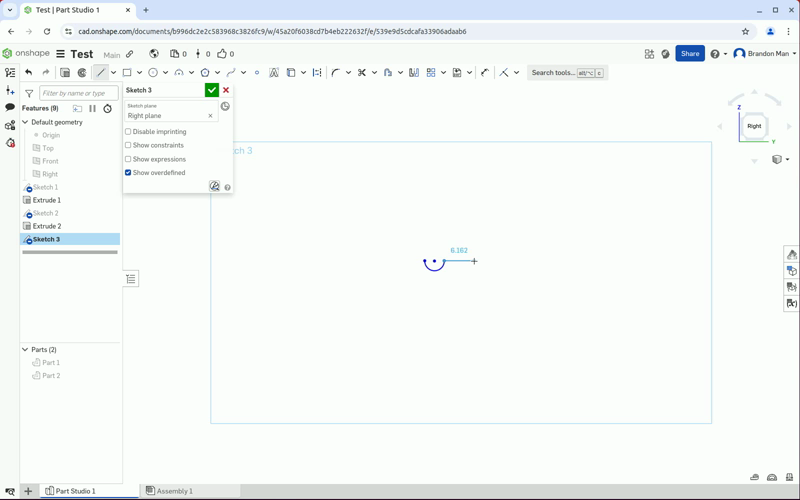
mouse_move(443, 260)
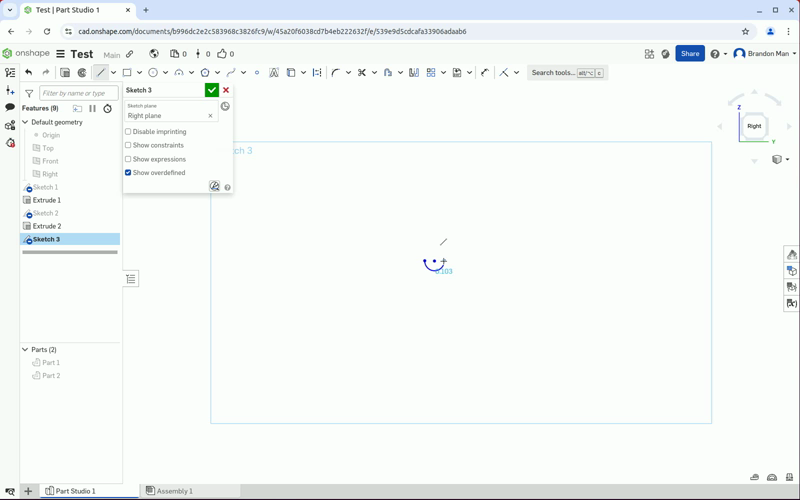
scroll(6)
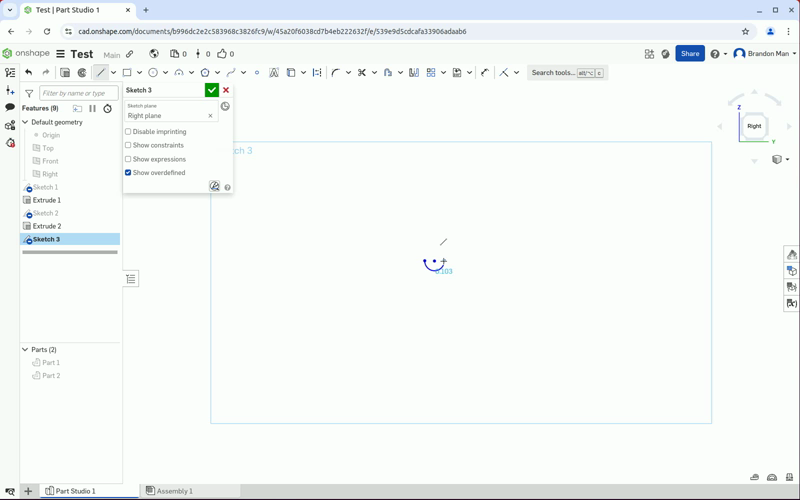
scroll(6)
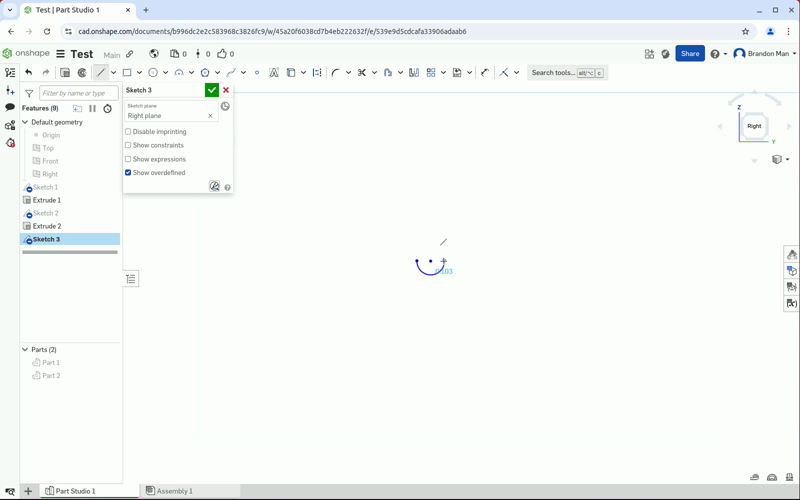
scroll(6)
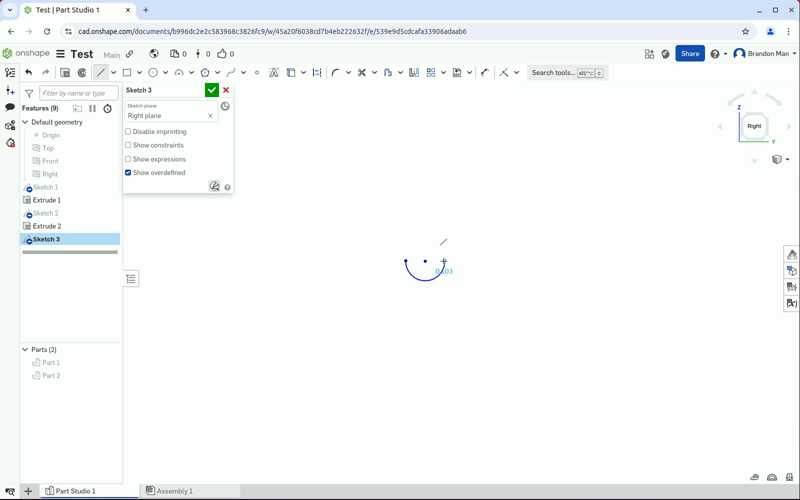
scroll(6)
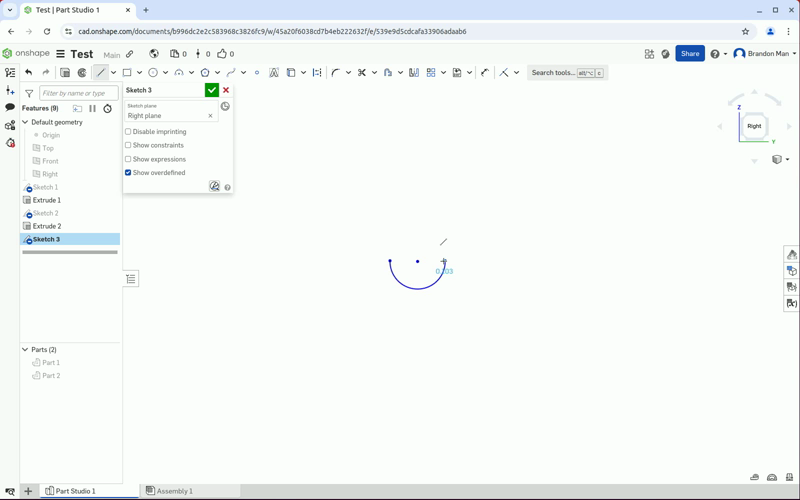
scroll(6)
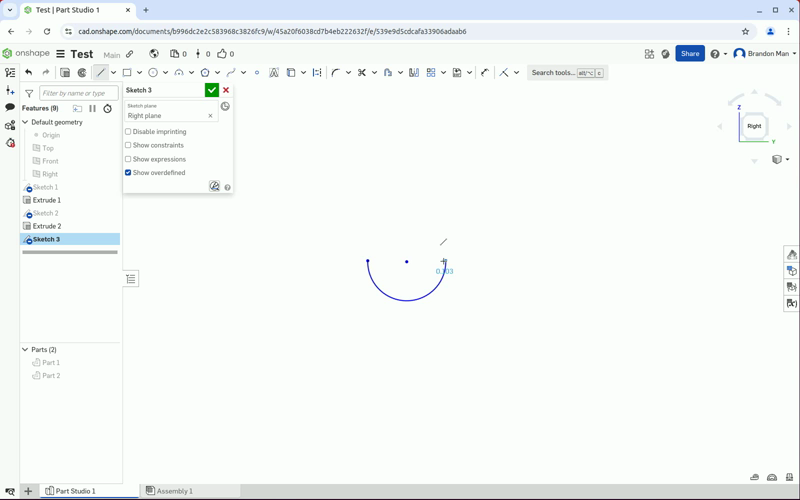
scroll(6)
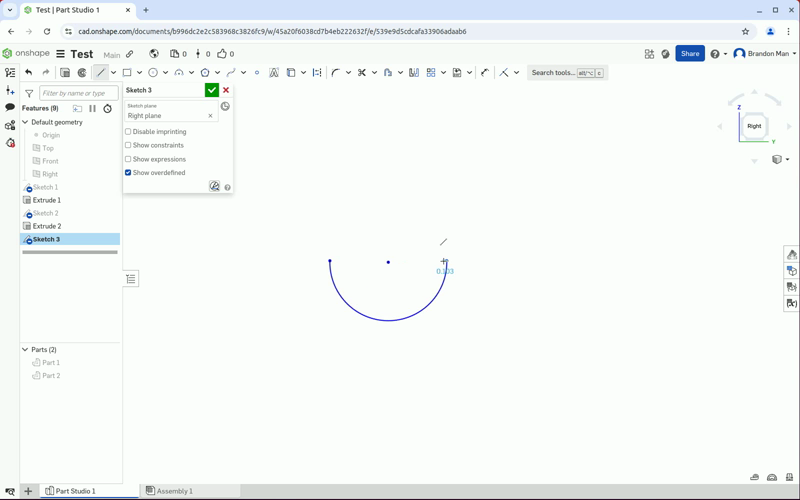
scroll(6)
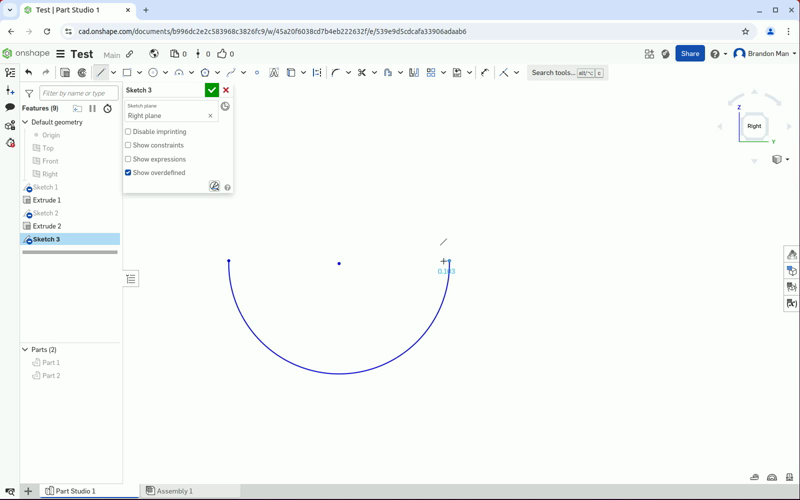
click(443, 260)
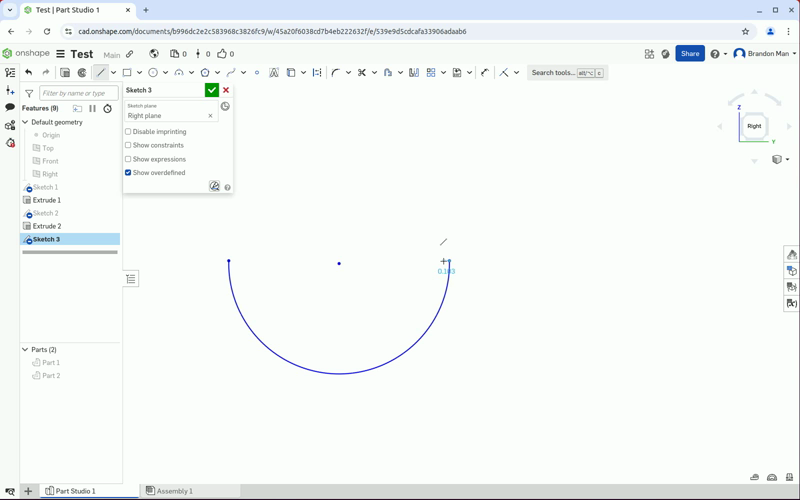
scroll(-6)
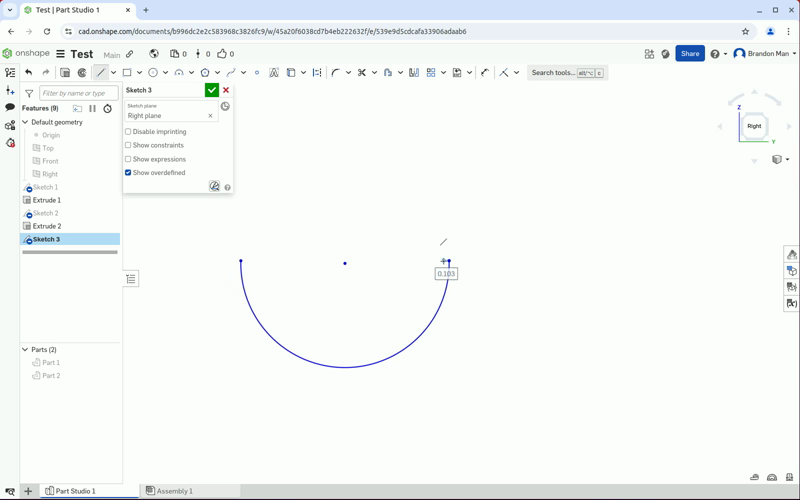
scroll(-6)
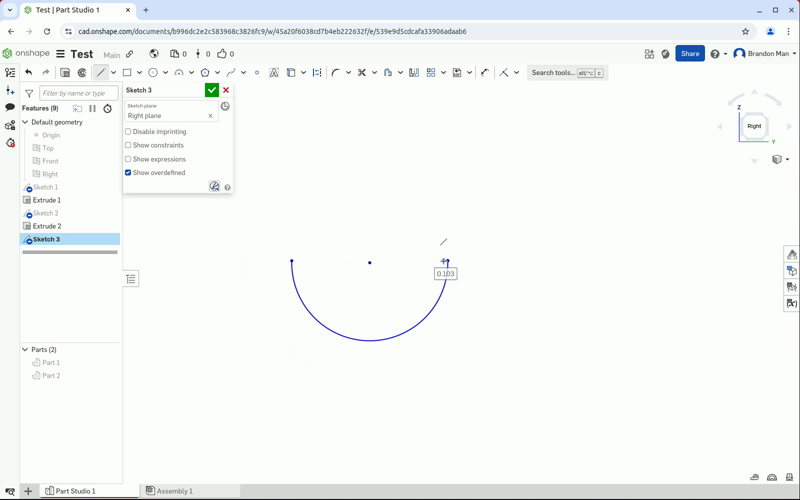
scroll(-6)
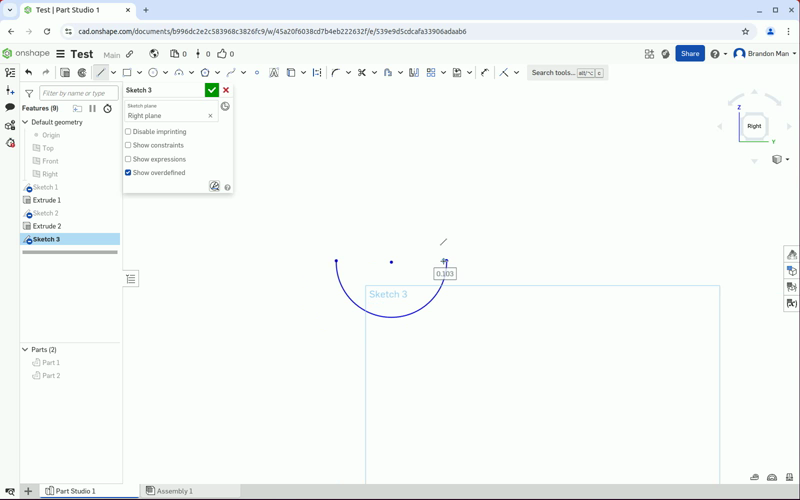
scroll(-6)
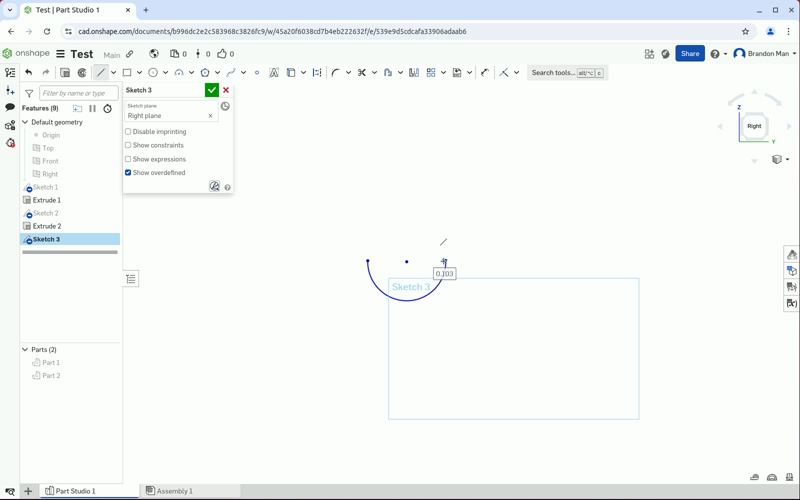
scroll(-6)
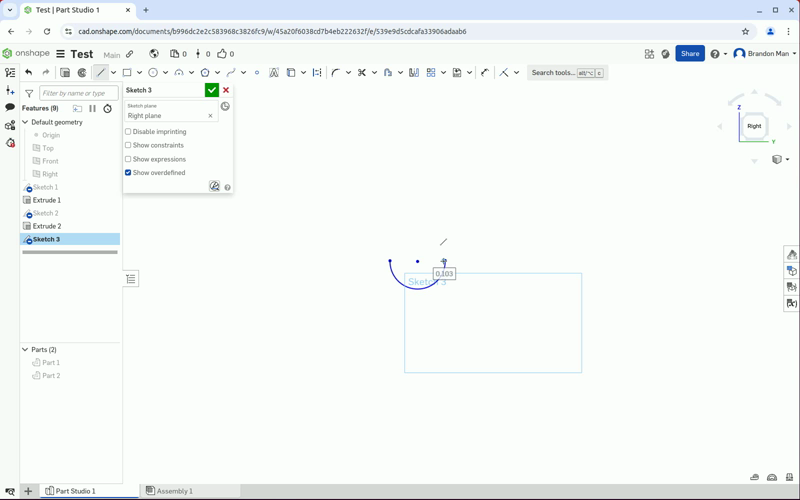
scroll(-6)
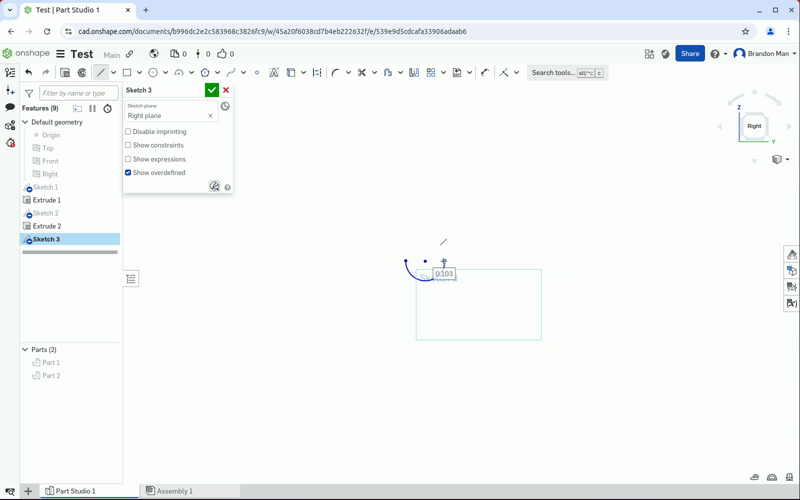
scroll(-6)
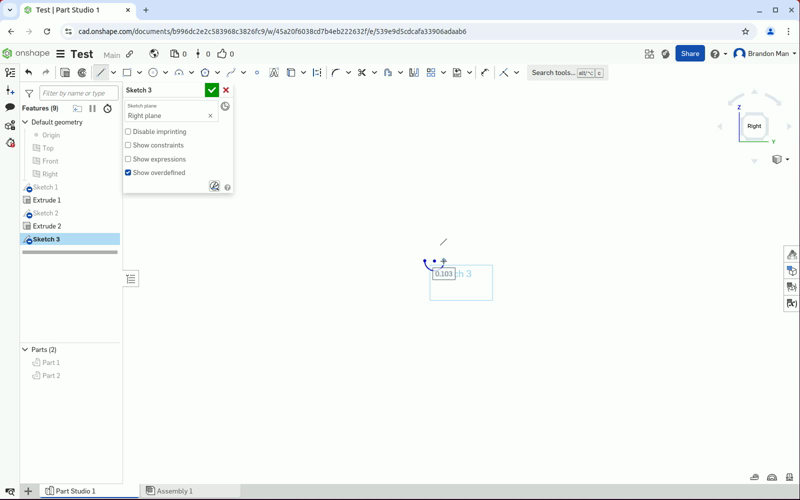
key_up(shift)
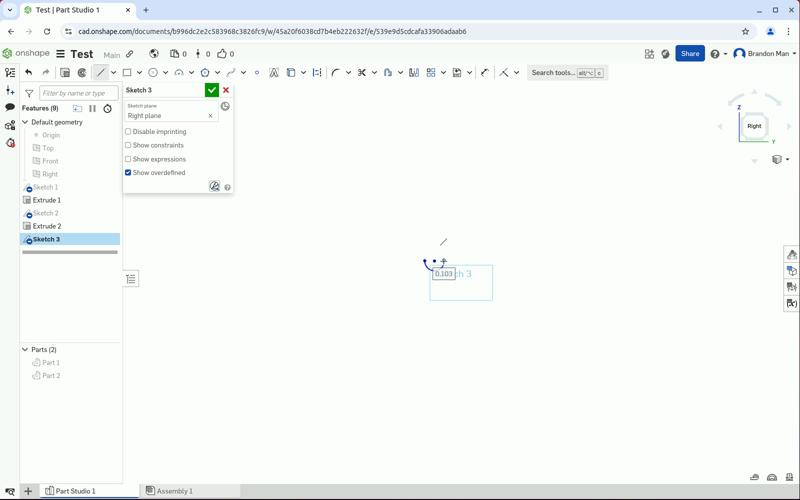
key(esc)
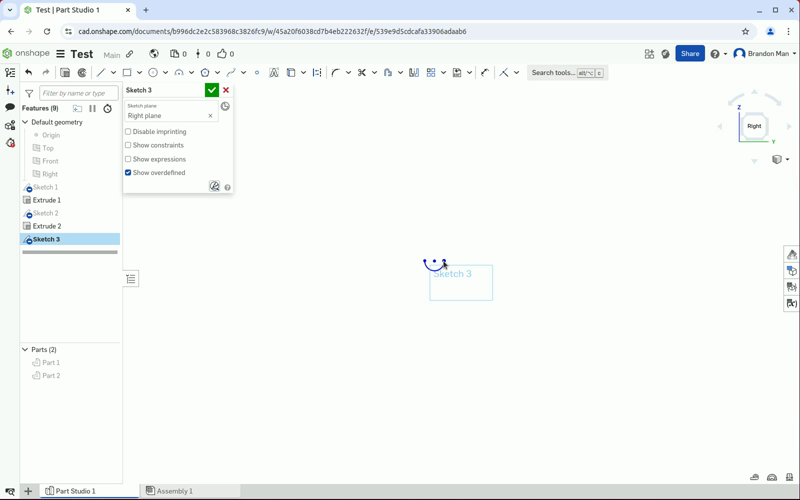
key(a)
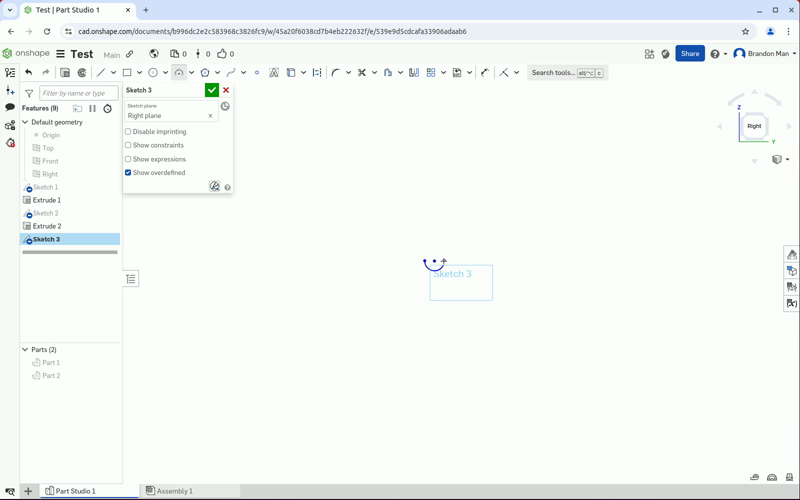
mouse_move(443, 260)
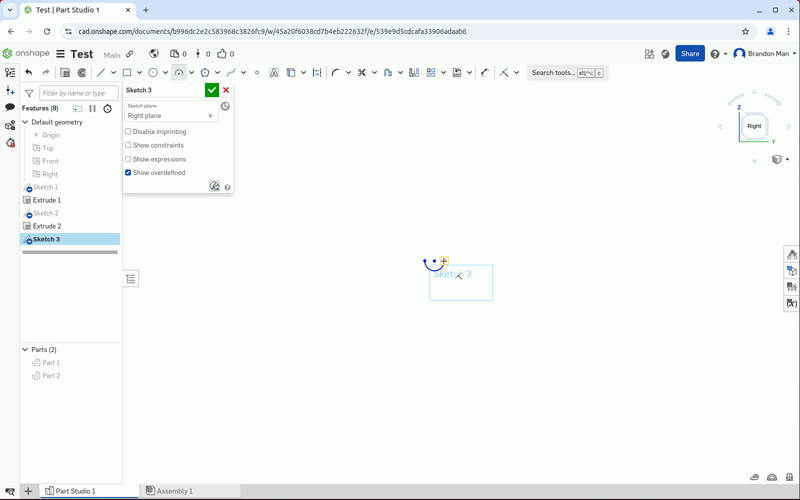
scroll(6)
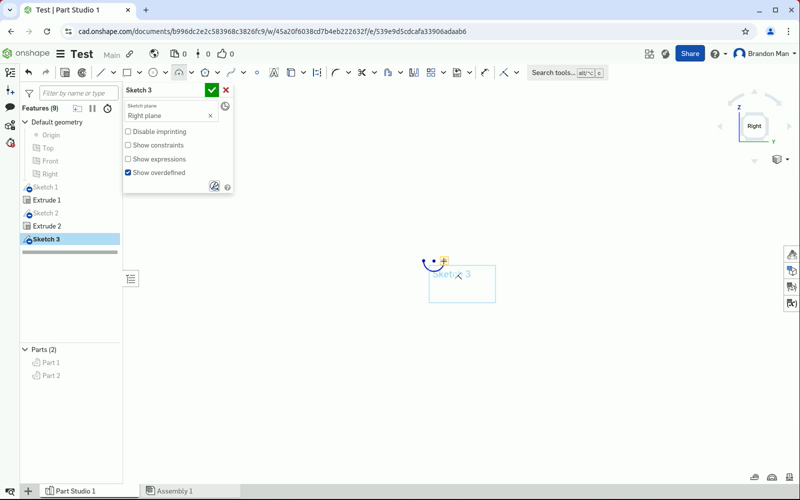
scroll(6)
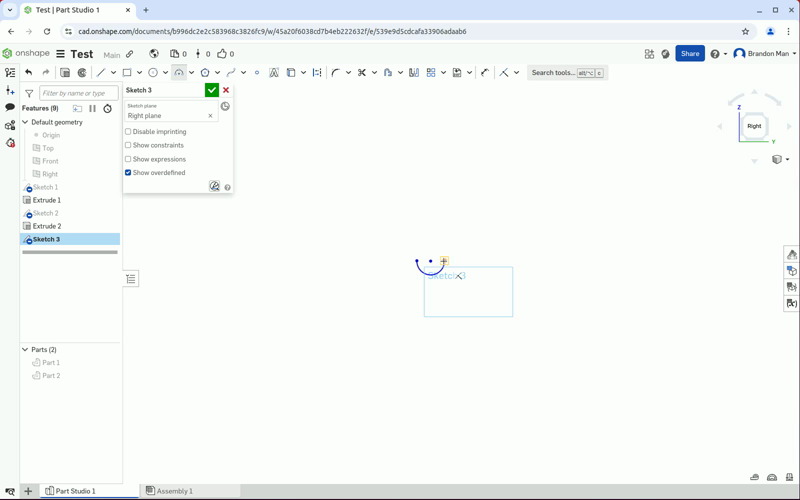
scroll(6)
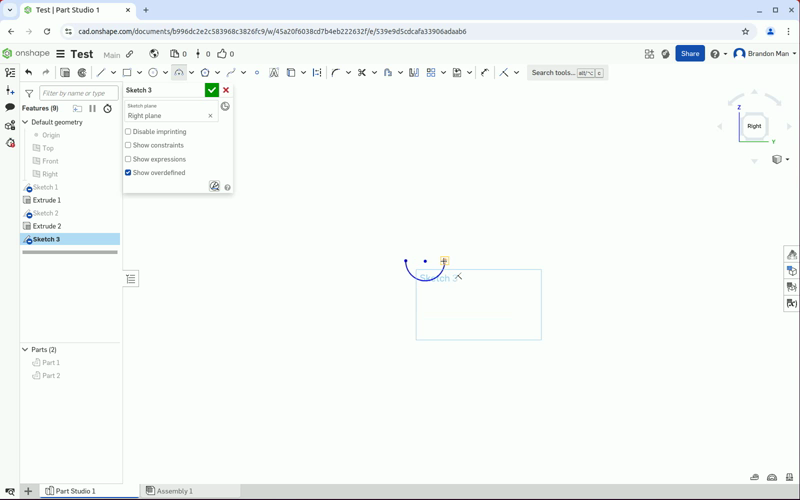
scroll(6)
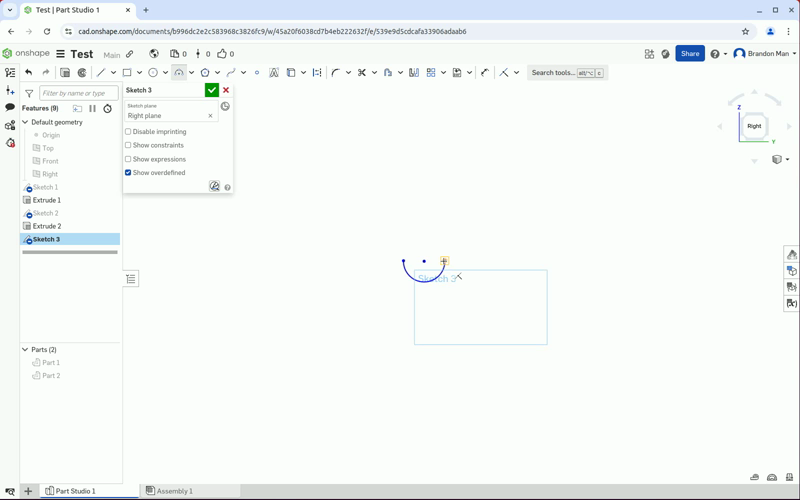
scroll(6)
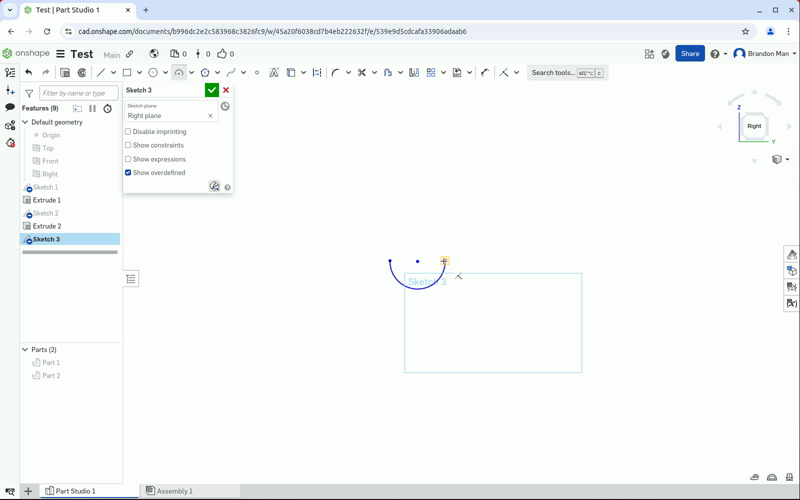
scroll(6)
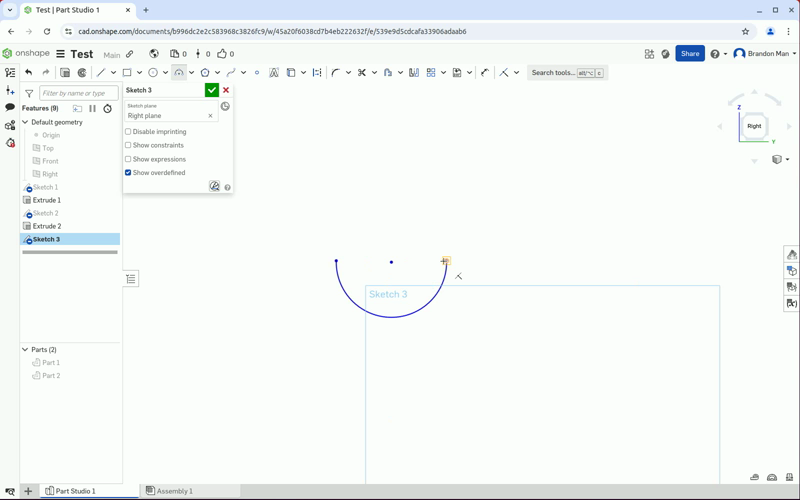
scroll(6)
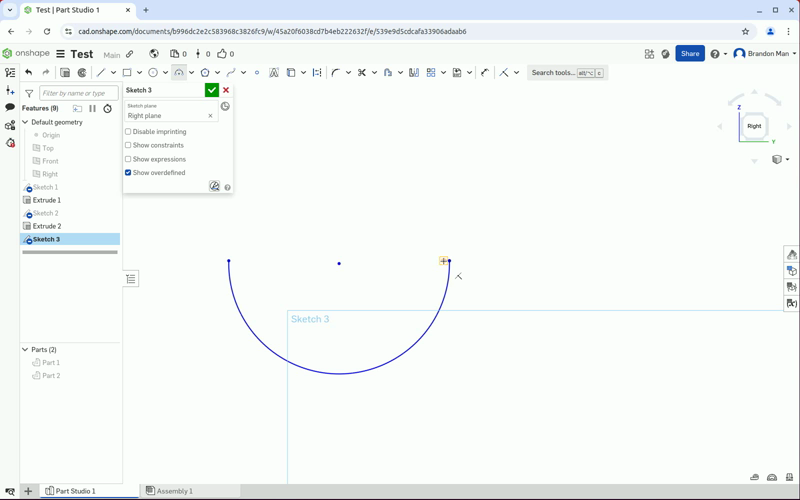
click(443, 260)
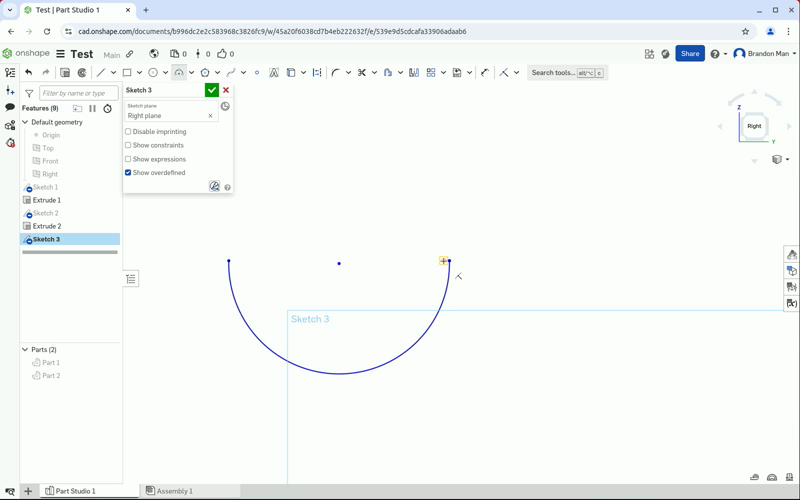
scroll(-6)
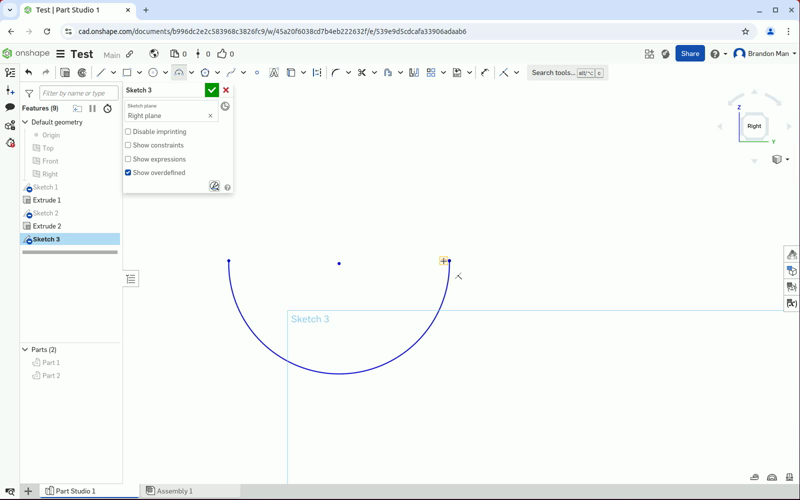
scroll(-6)
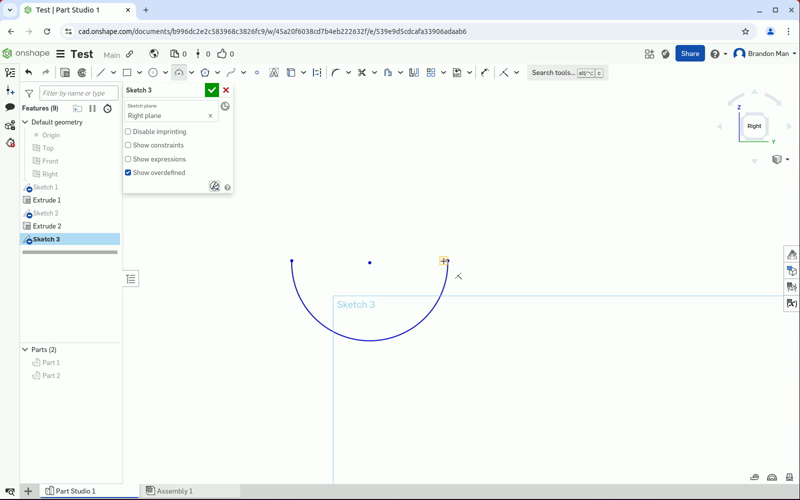
scroll(-6)
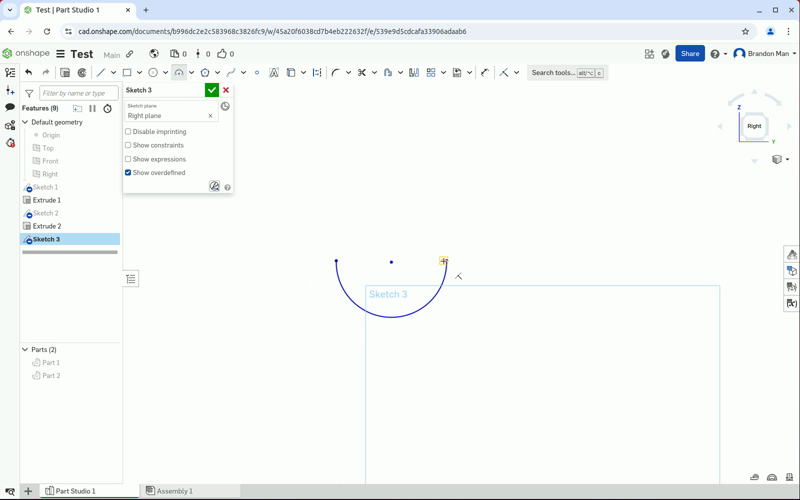
scroll(-6)
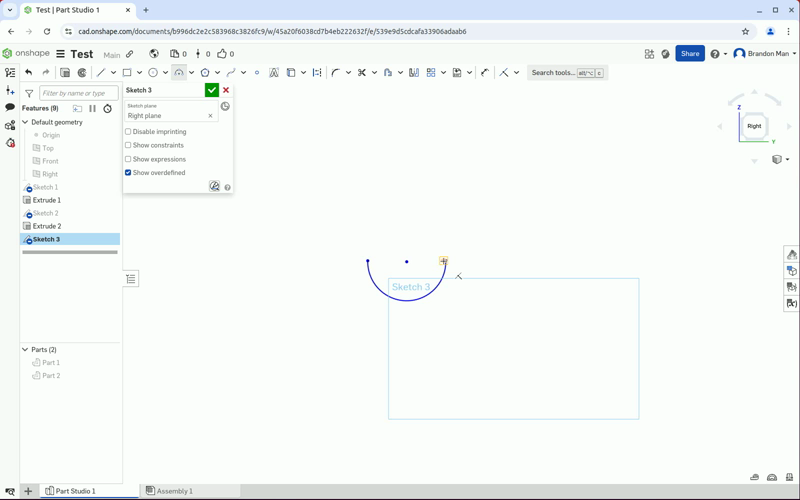
scroll(-6)
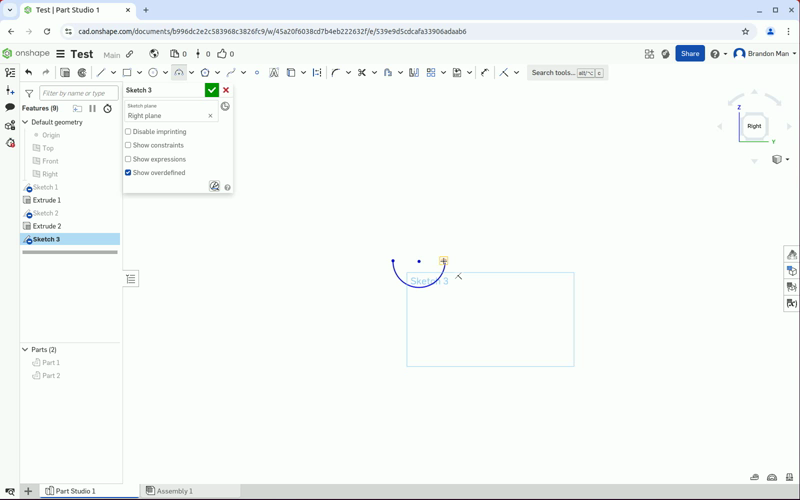
scroll(-6)
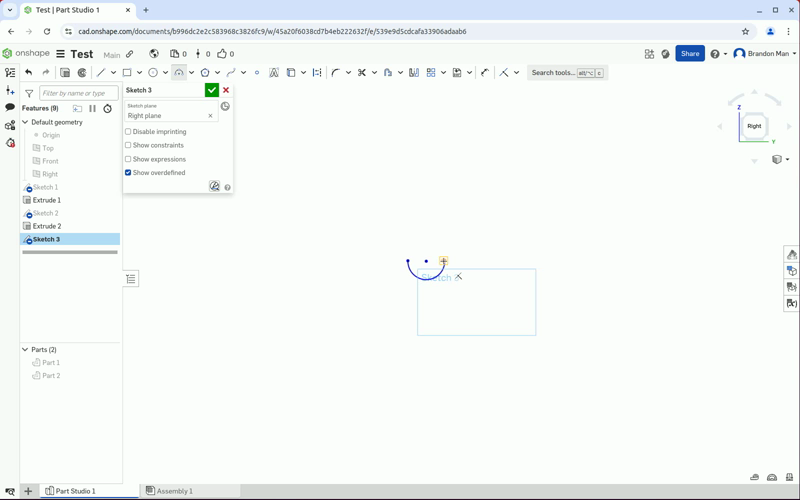
scroll(-6)
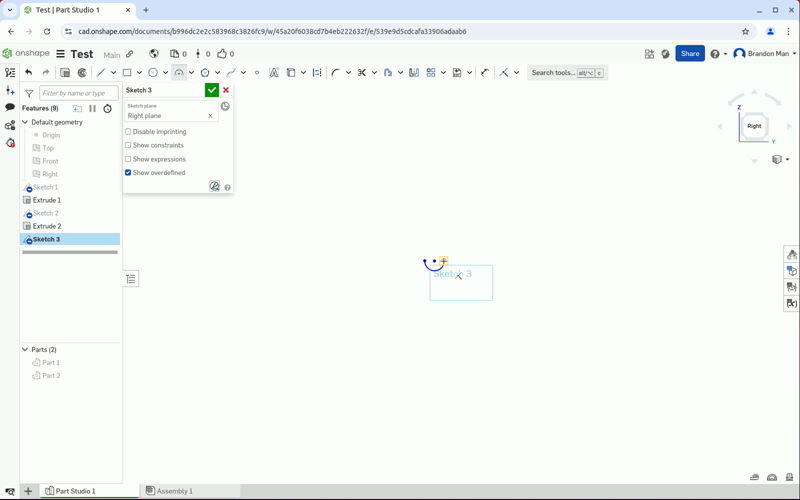
key_down(shift)
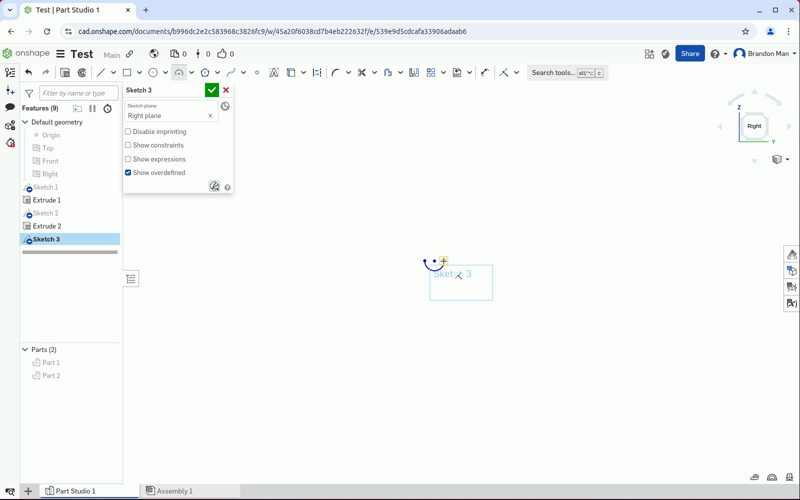
mouse_move(425, 260)
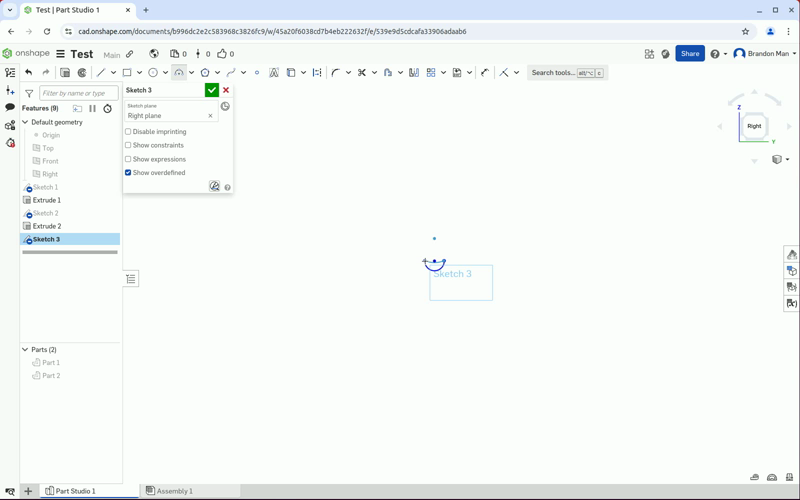
scroll(6)
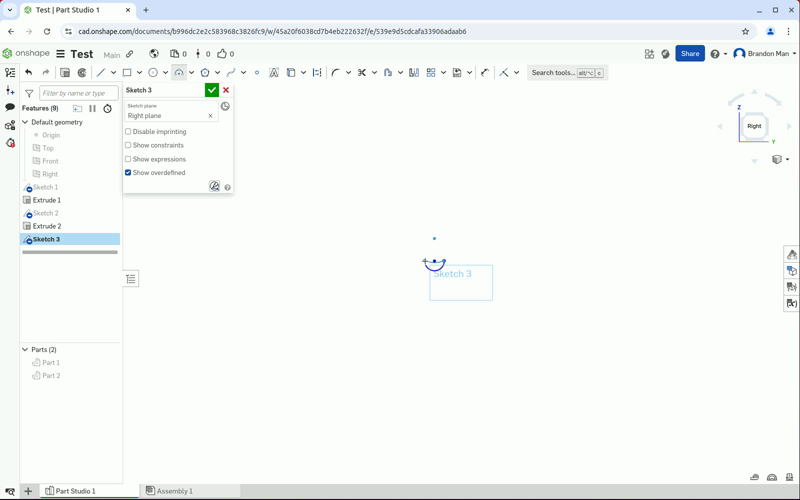
scroll(6)
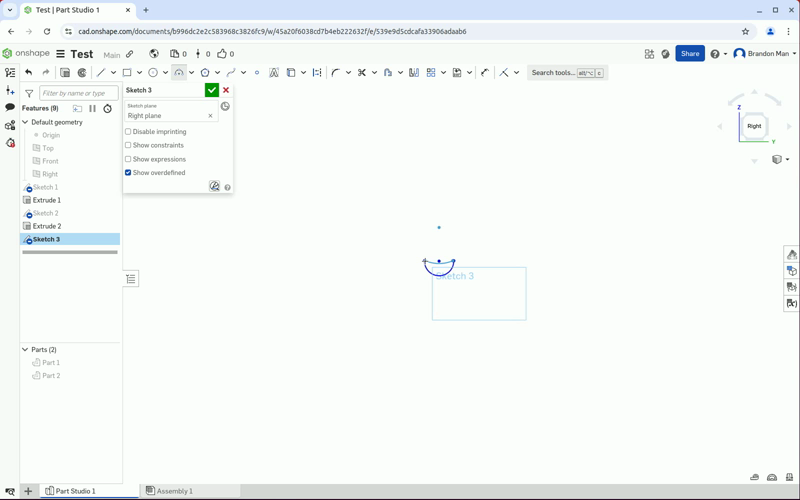
scroll(6)
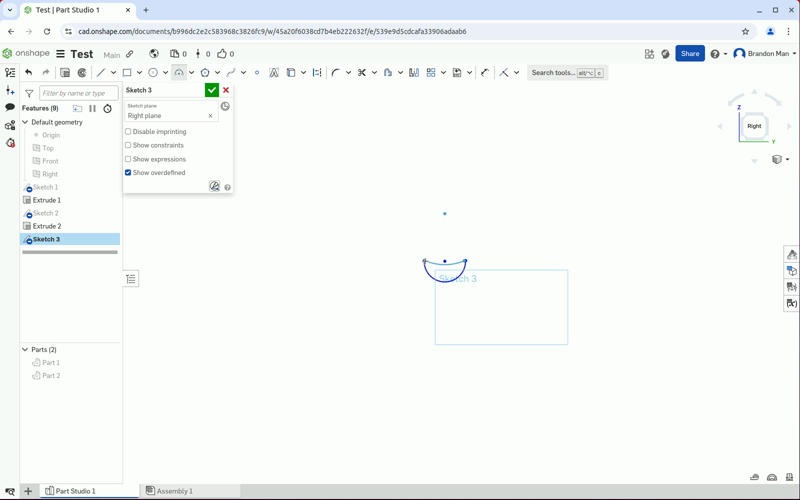
scroll(6)
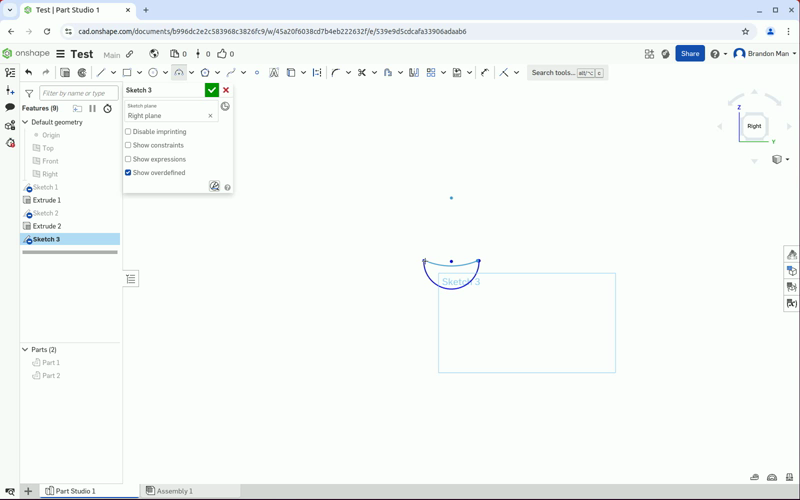
scroll(6)
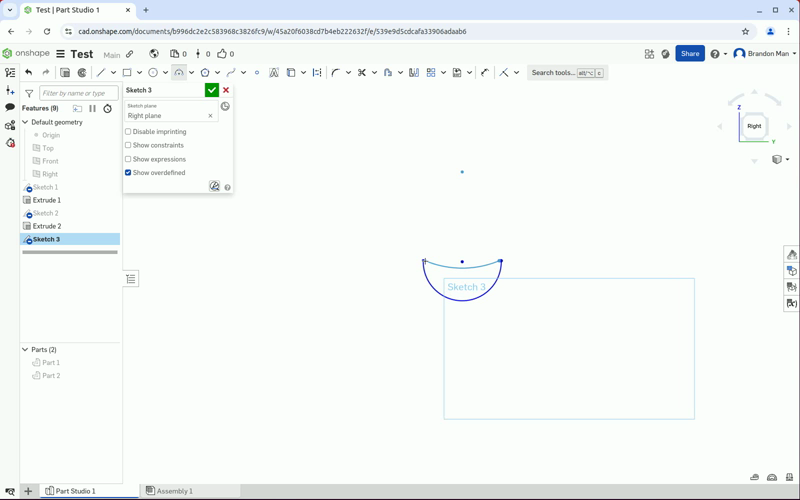
scroll(6)
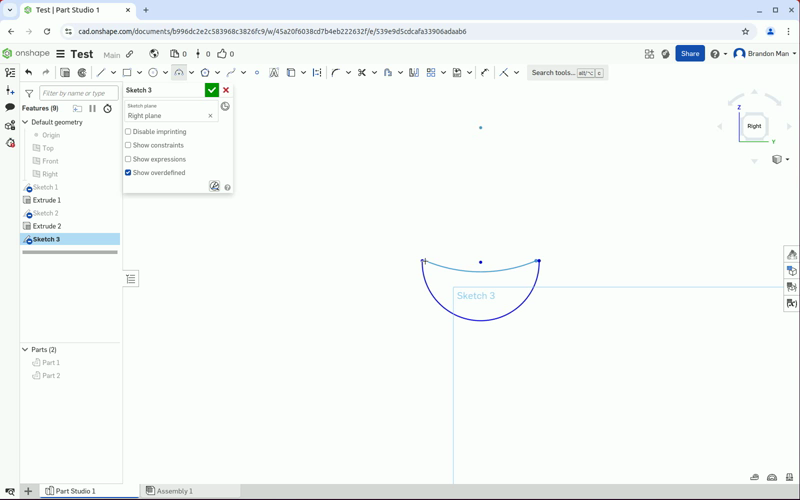
scroll(6)
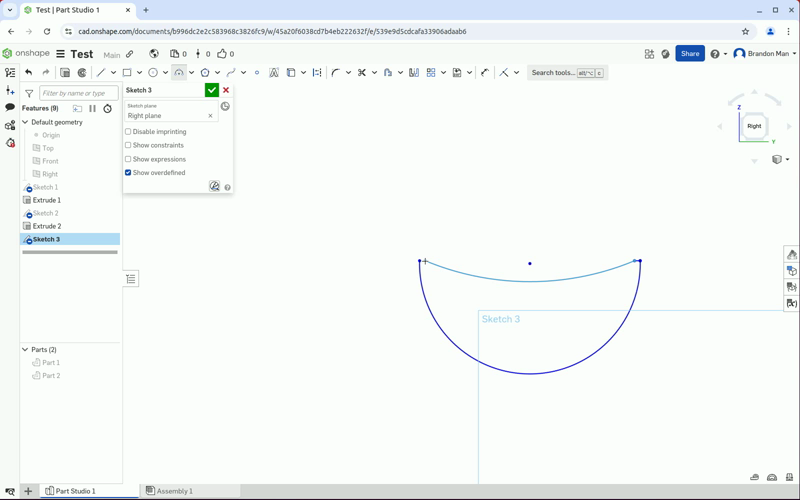
click(425, 260)
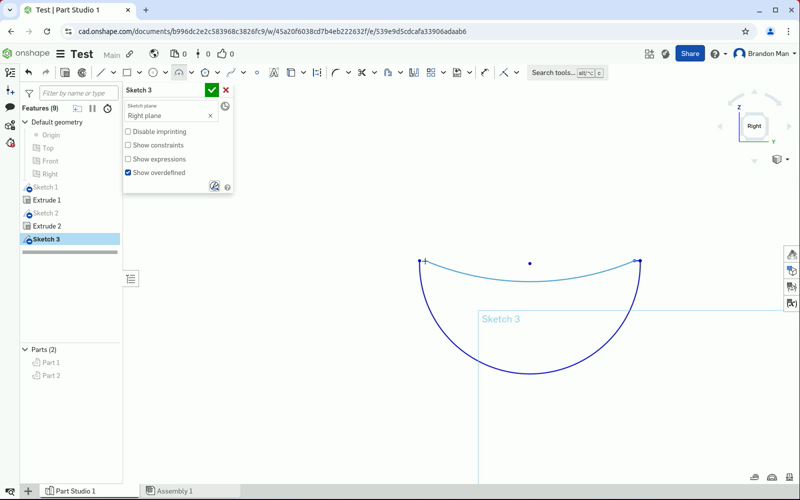
scroll(-6)
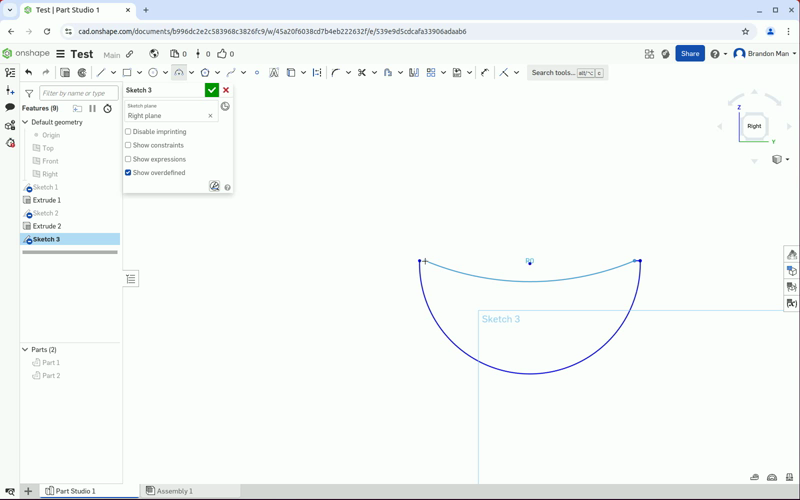
scroll(-6)
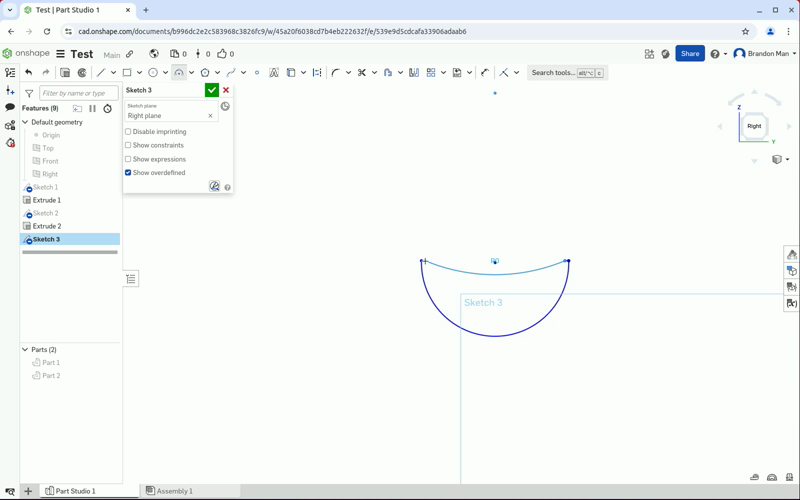
scroll(-6)
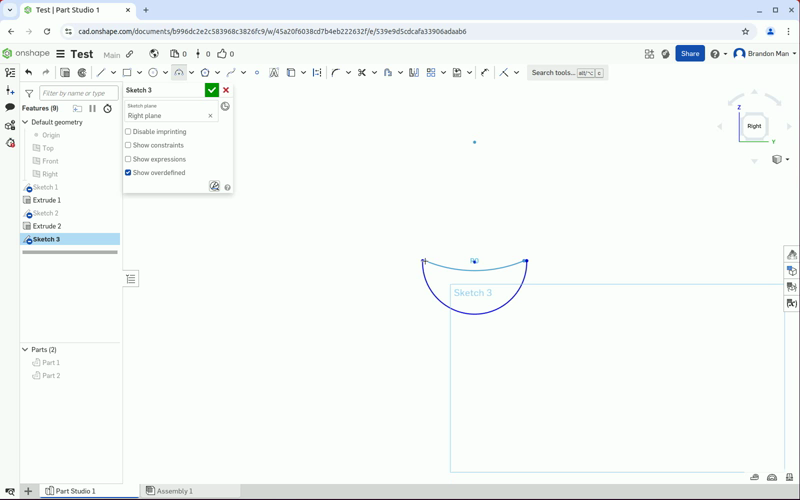
scroll(-6)
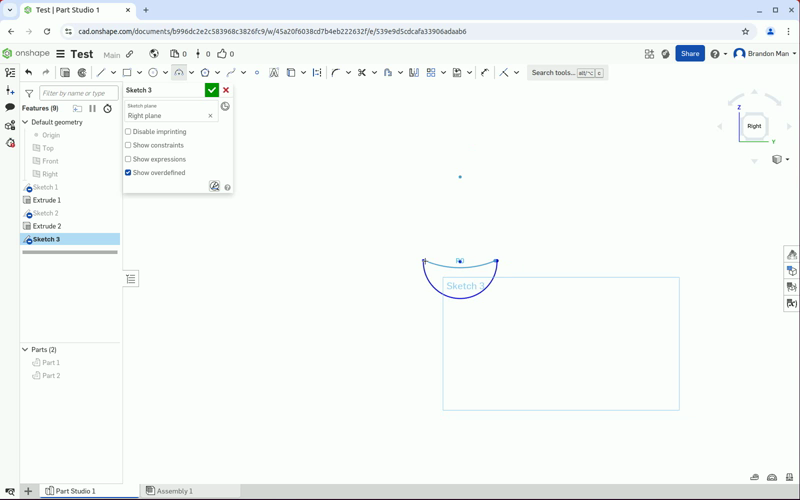
scroll(-6)
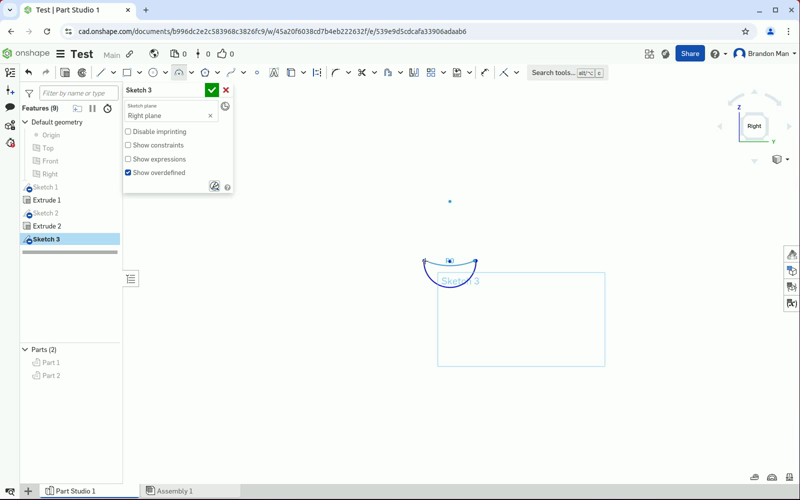
scroll(-6)
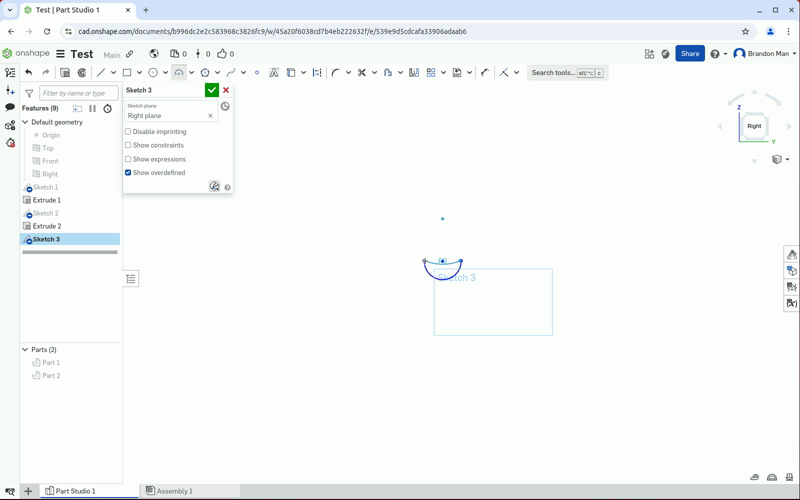
scroll(-6)
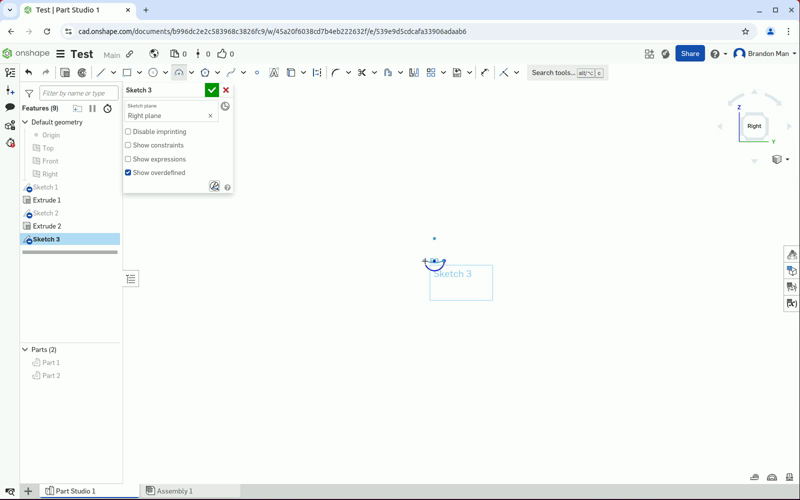
mouse_move(434, 270)
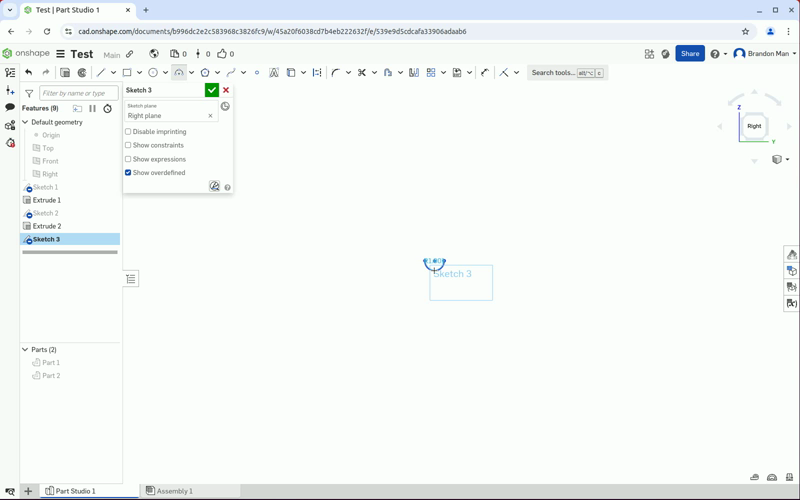
scroll(6)
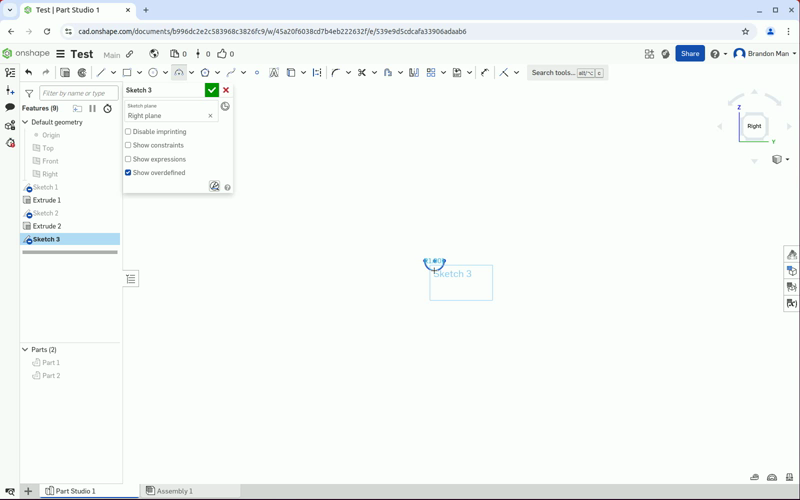
scroll(6)
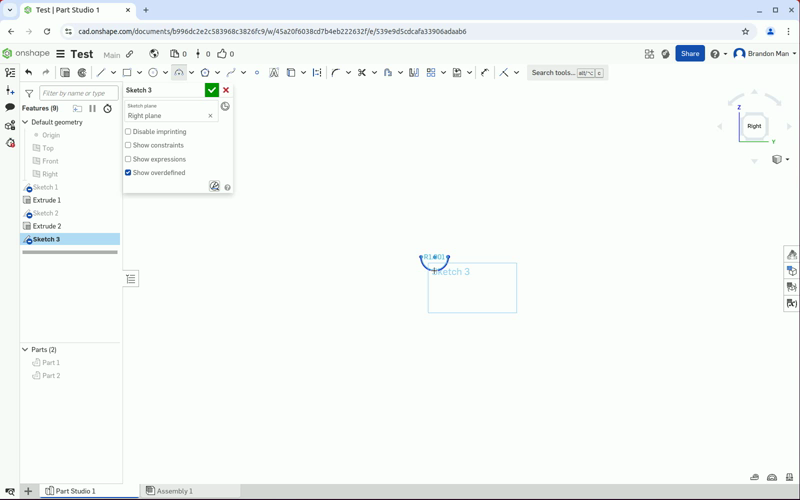
scroll(6)
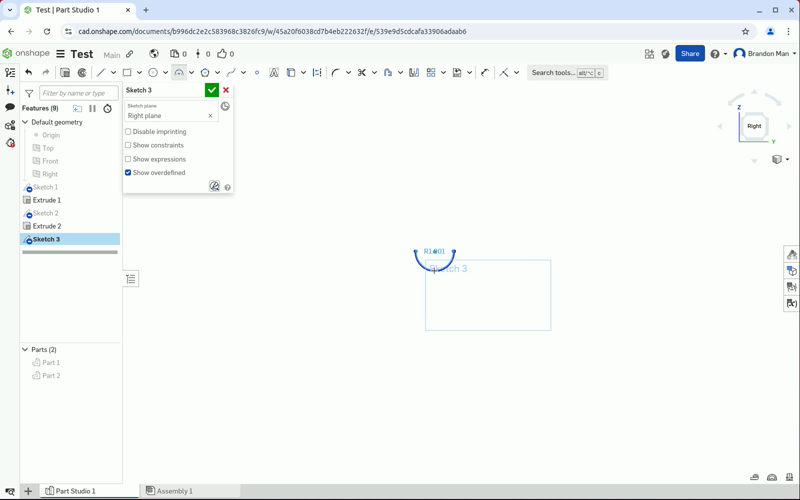
scroll(6)
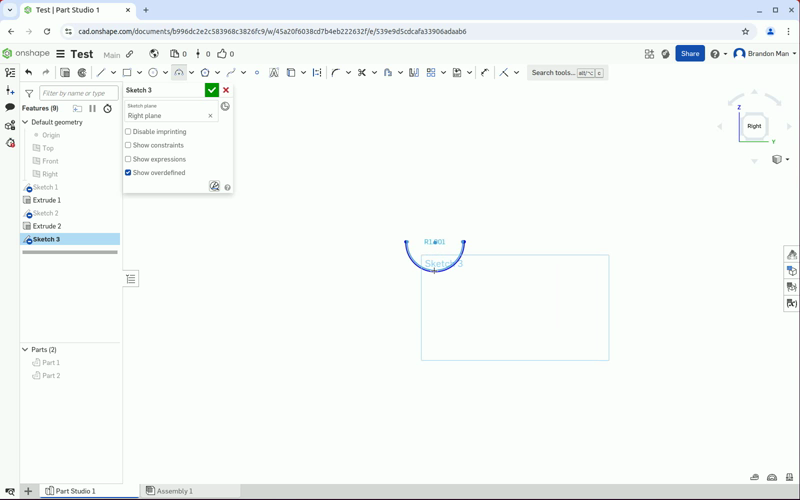
scroll(6)
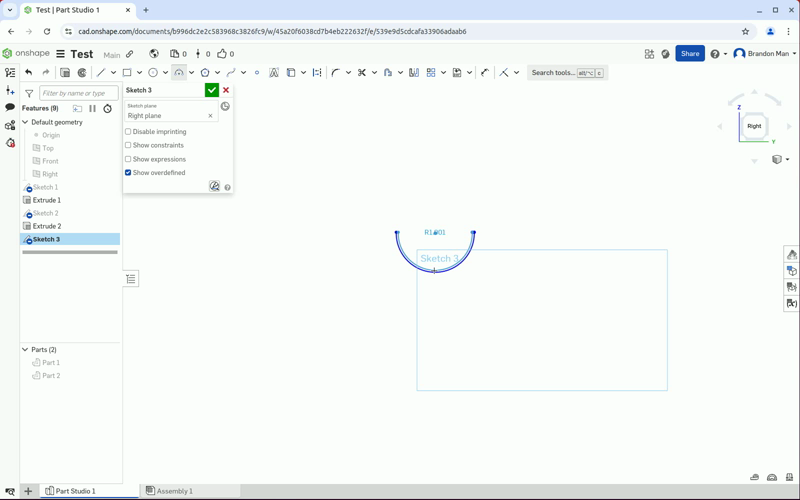
scroll(6)
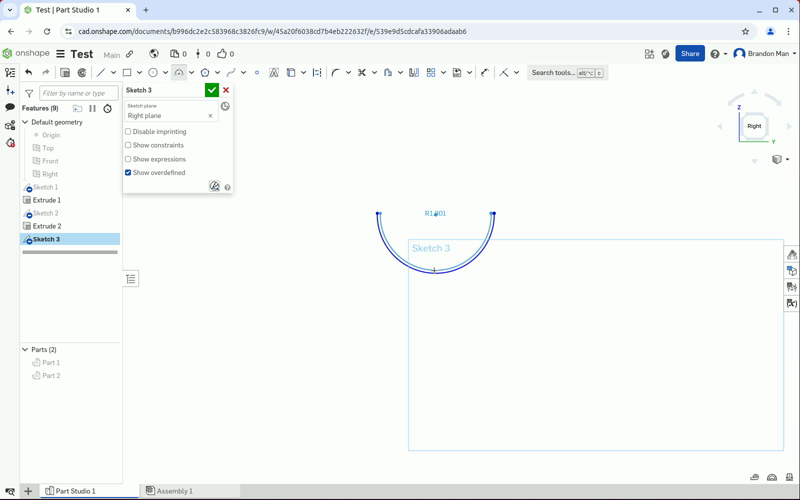
scroll(6)
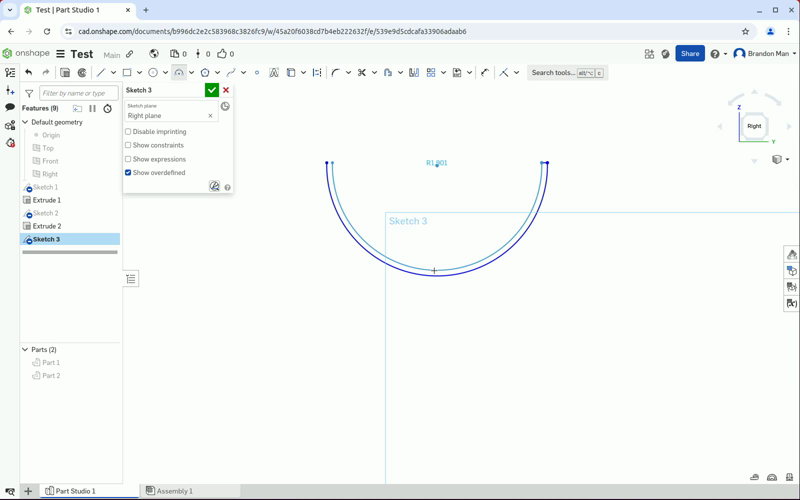
click(434, 270)
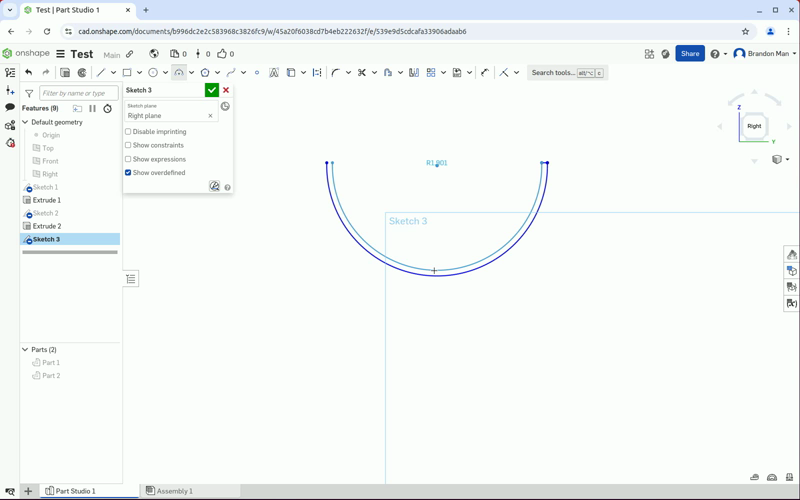
scroll(-6)
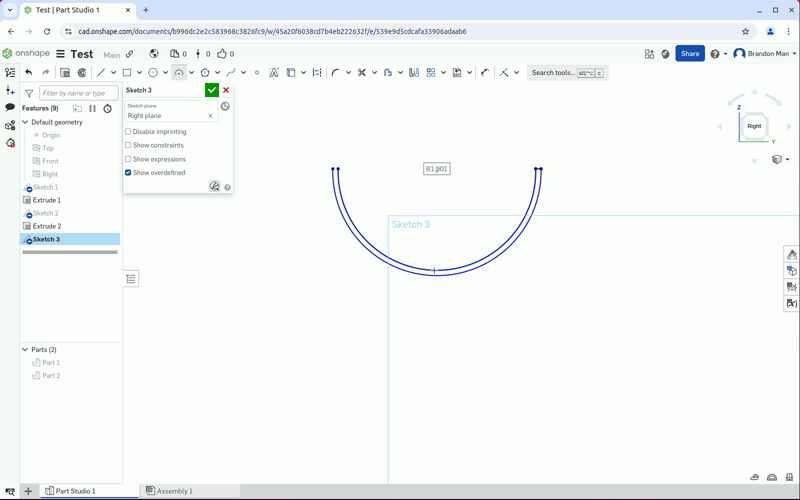
scroll(-6)
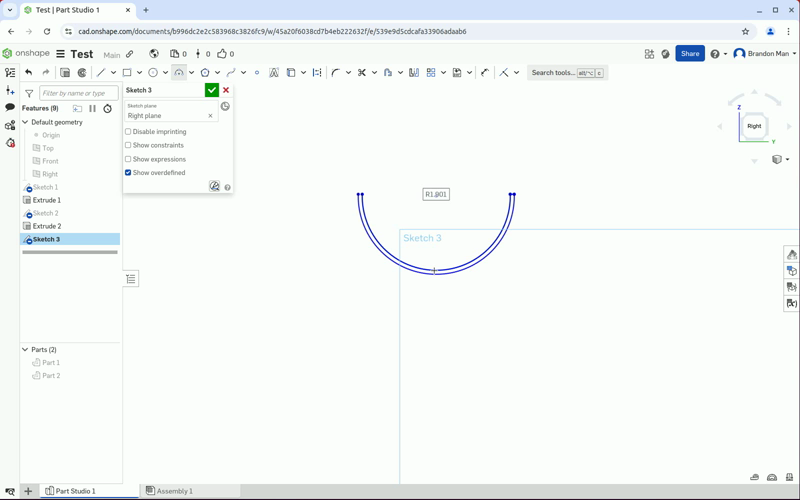
scroll(-6)
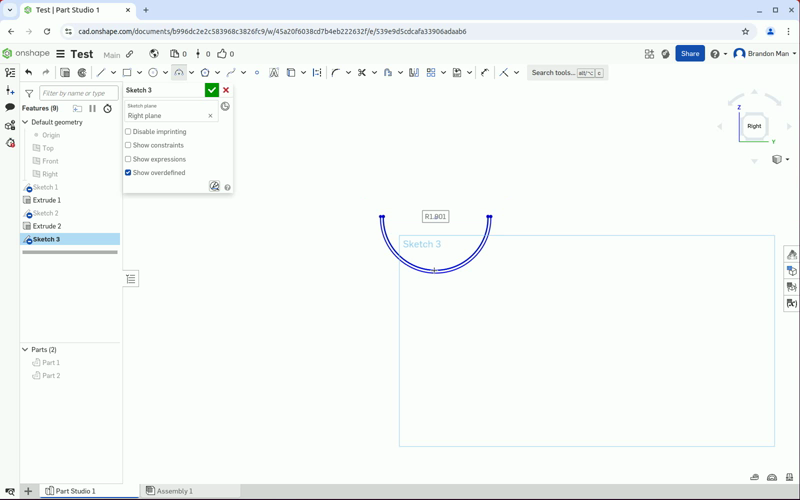
scroll(-6)
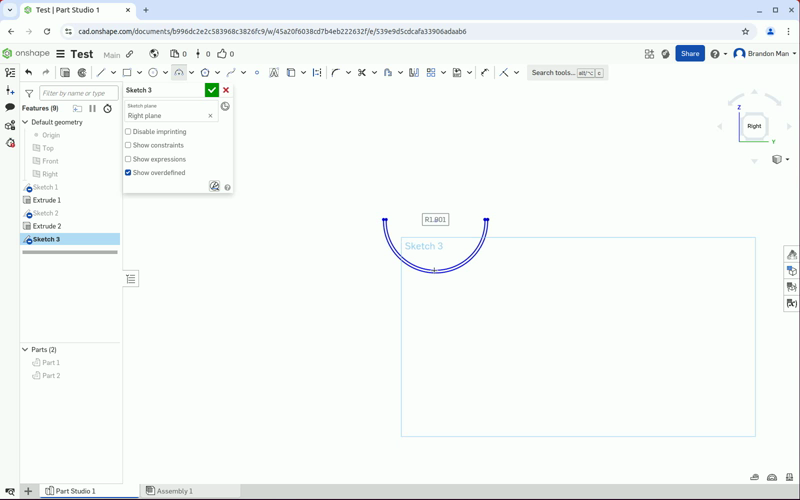
scroll(-6)
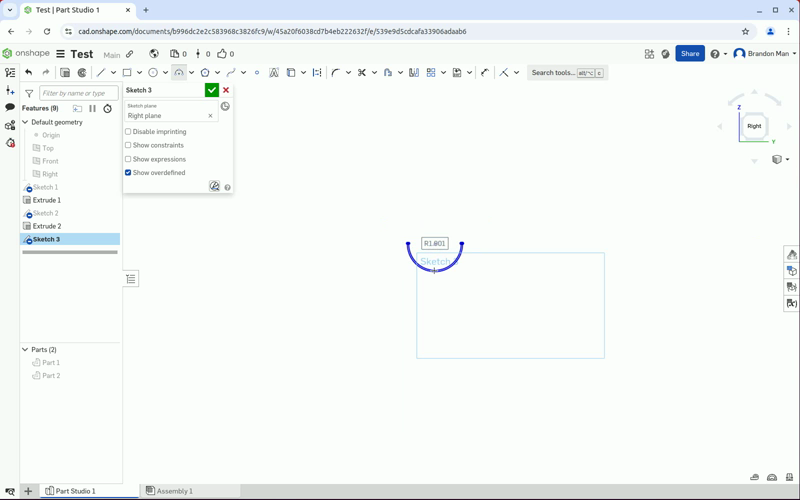
scroll(-6)
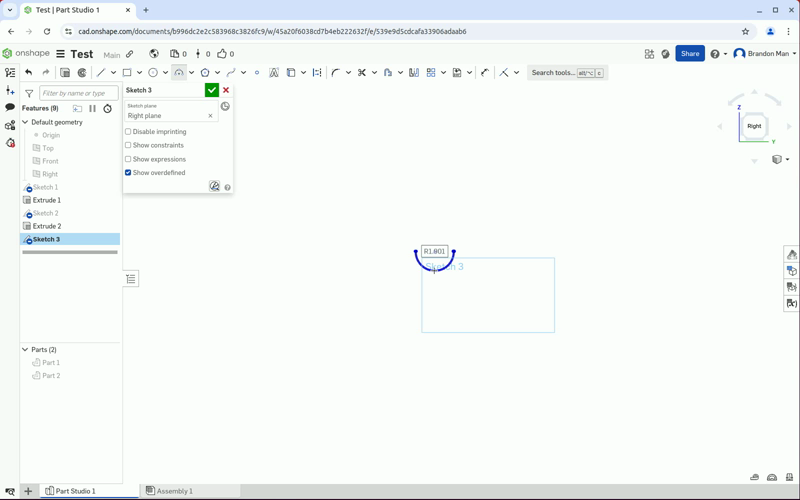
scroll(-6)
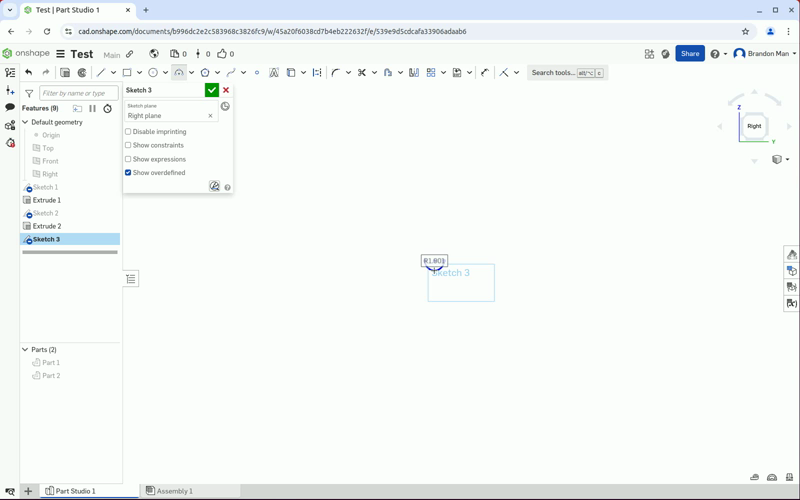
key_up(shift)
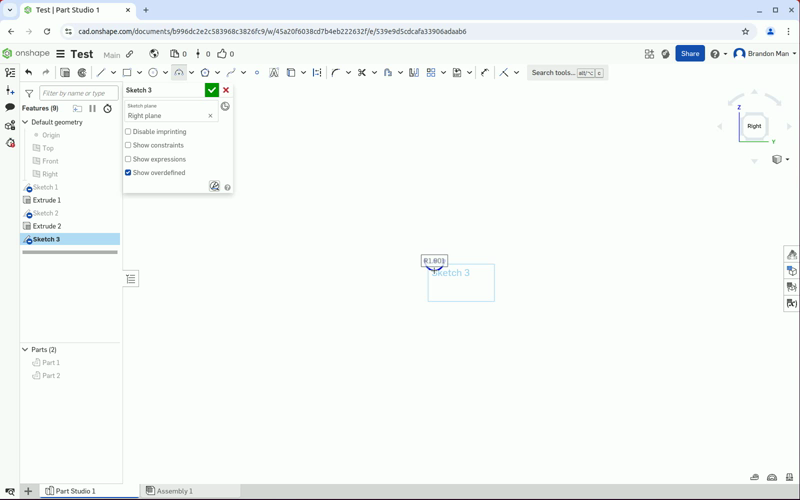
key(esc)
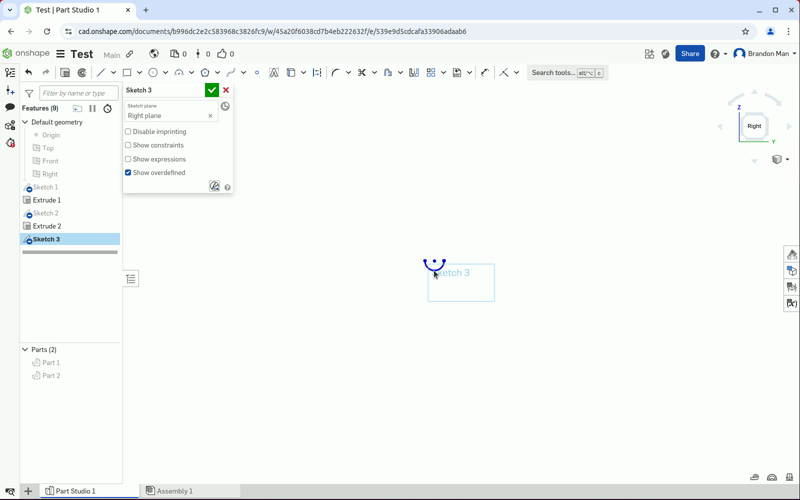
key(l)
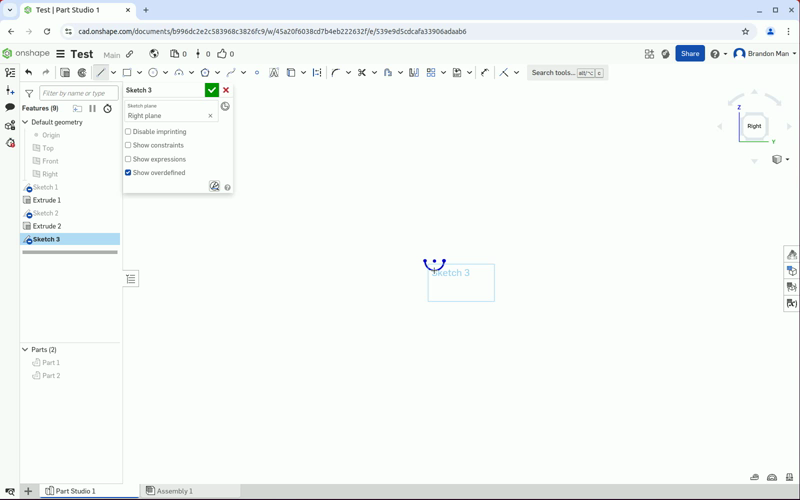
mouse_move(425, 260)
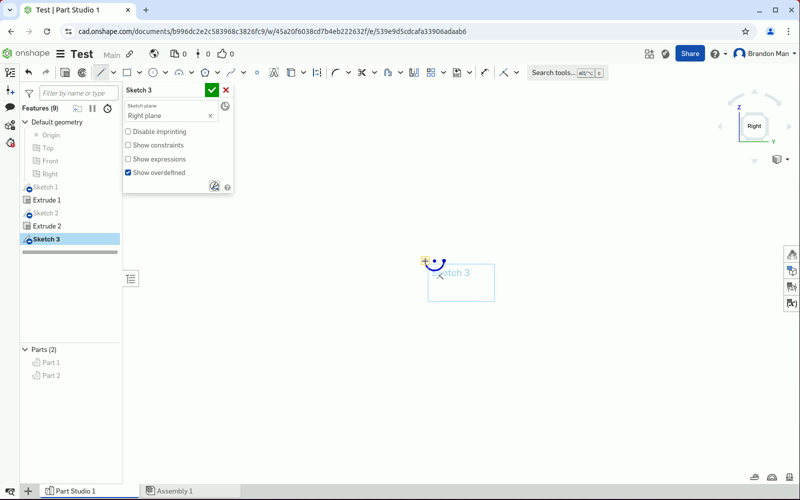
scroll(6)
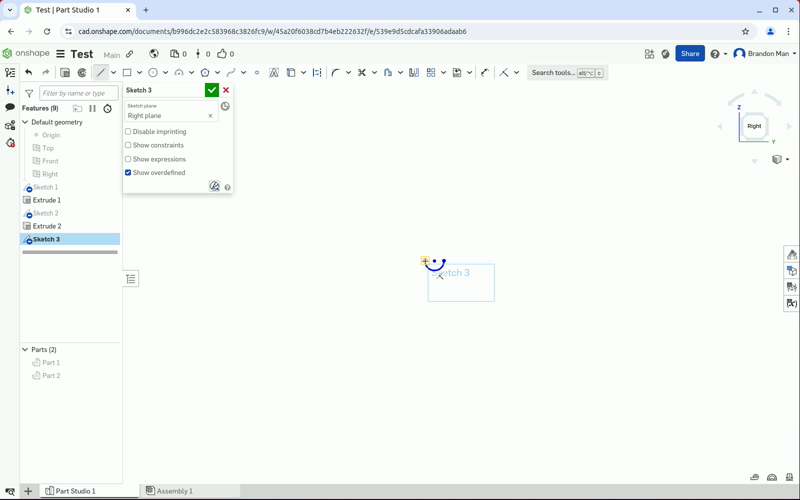
scroll(6)
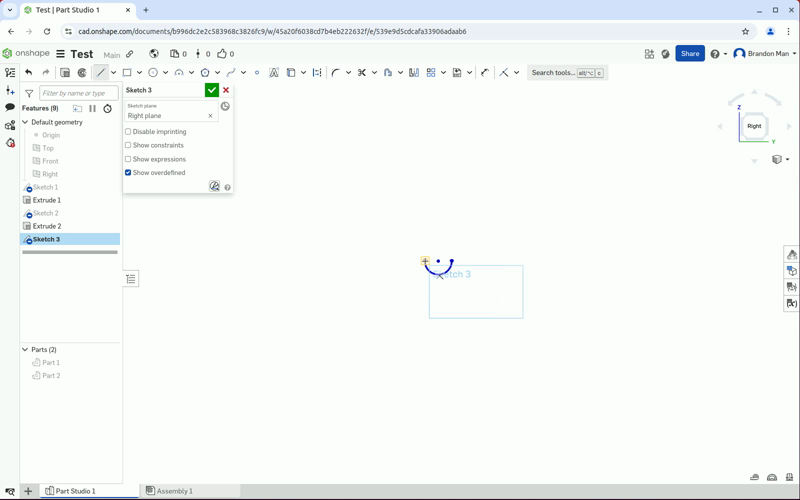
scroll(6)
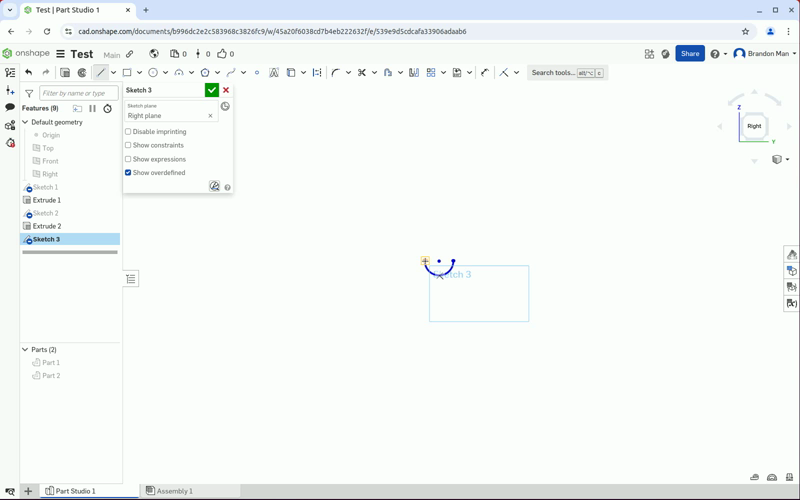
scroll(6)
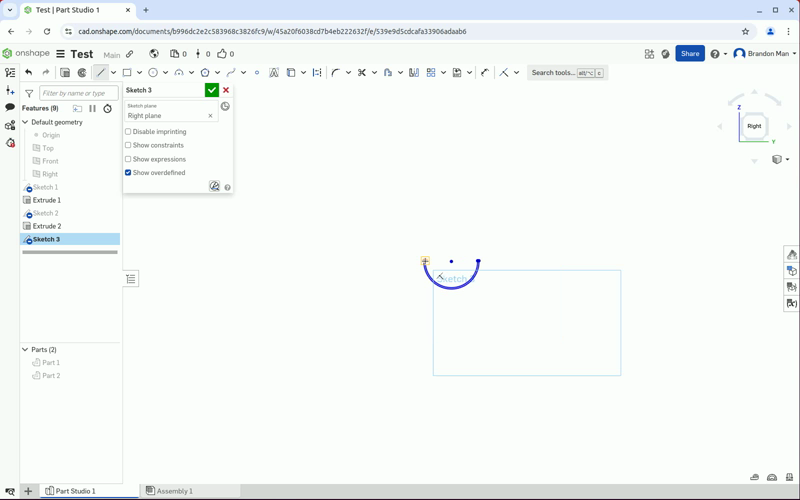
scroll(6)
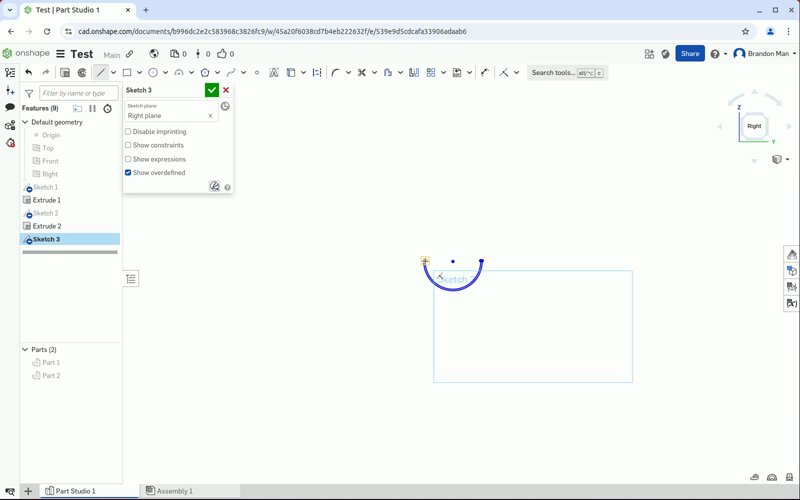
scroll(6)
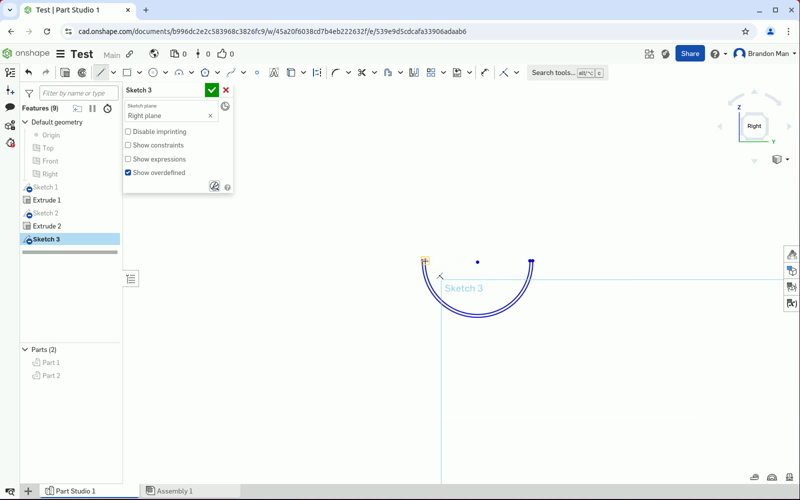
scroll(6)
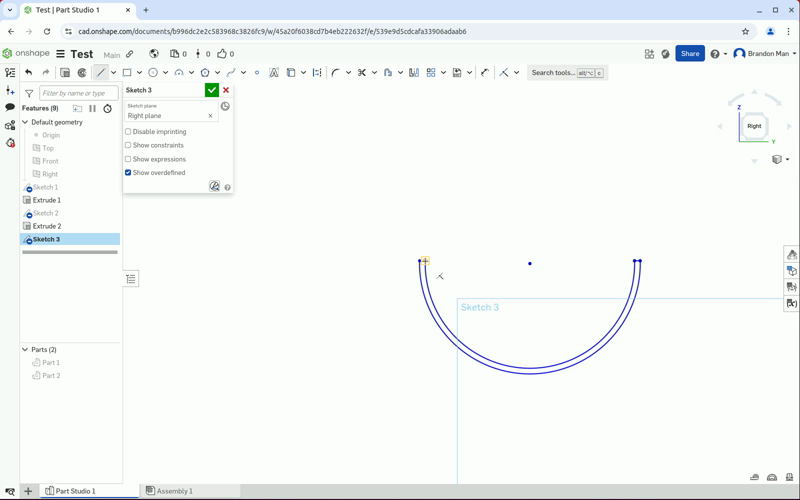
click(425, 260)
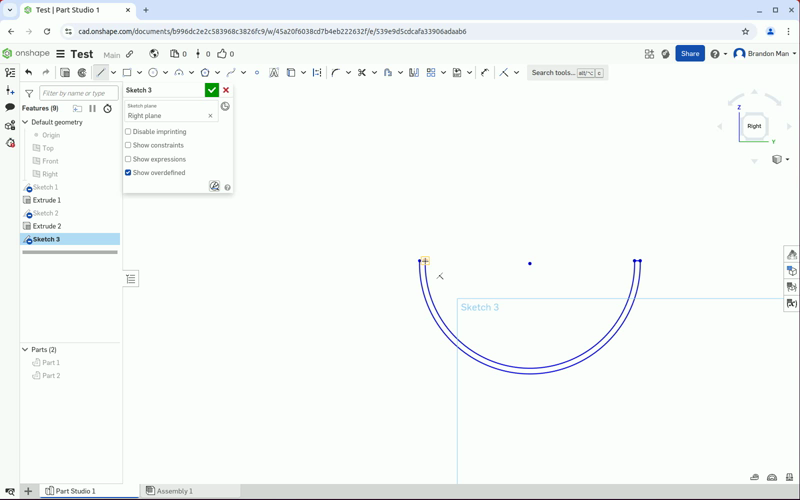
scroll(-6)
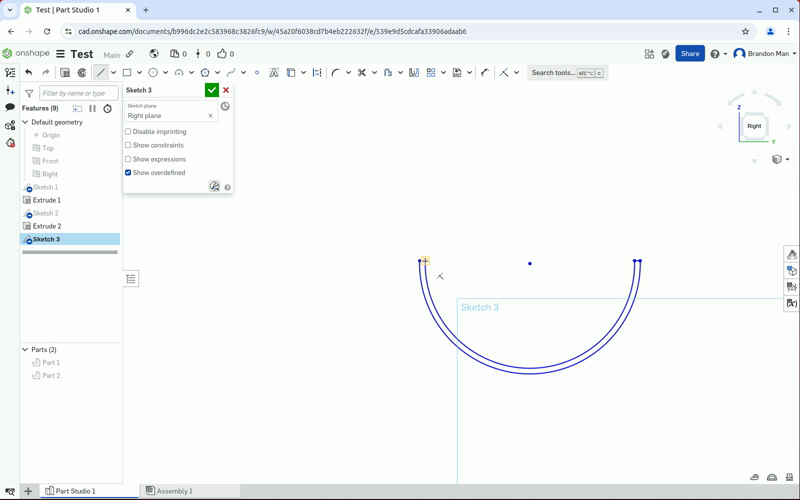
scroll(-6)
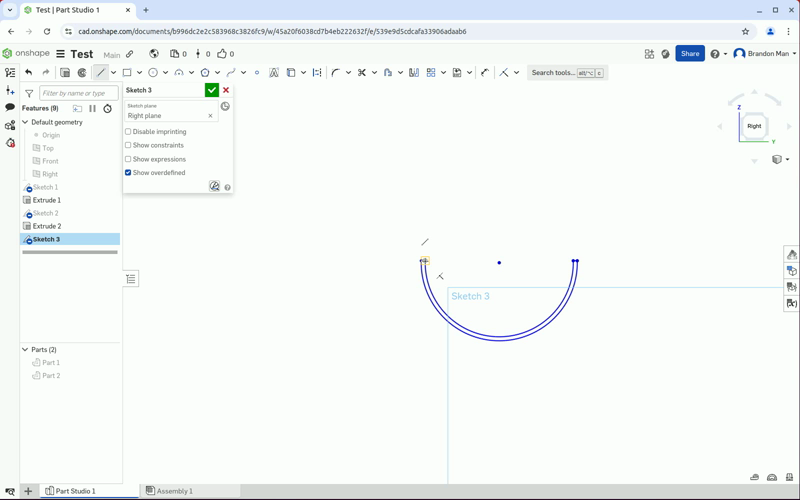
scroll(-6)
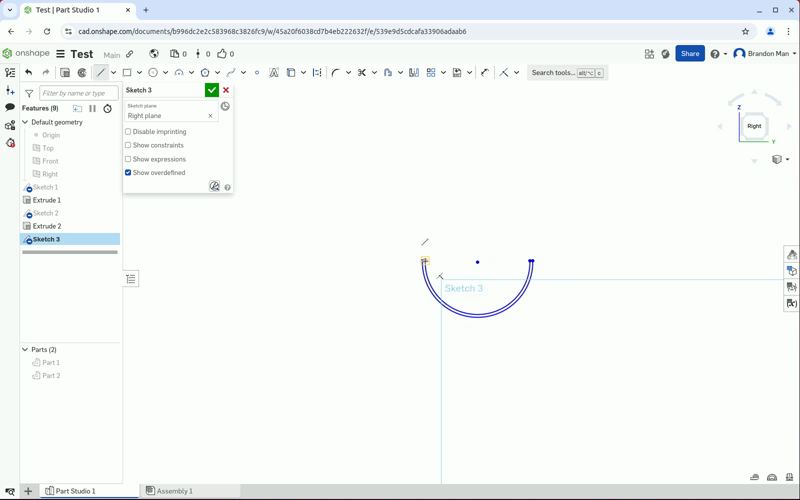
scroll(-6)
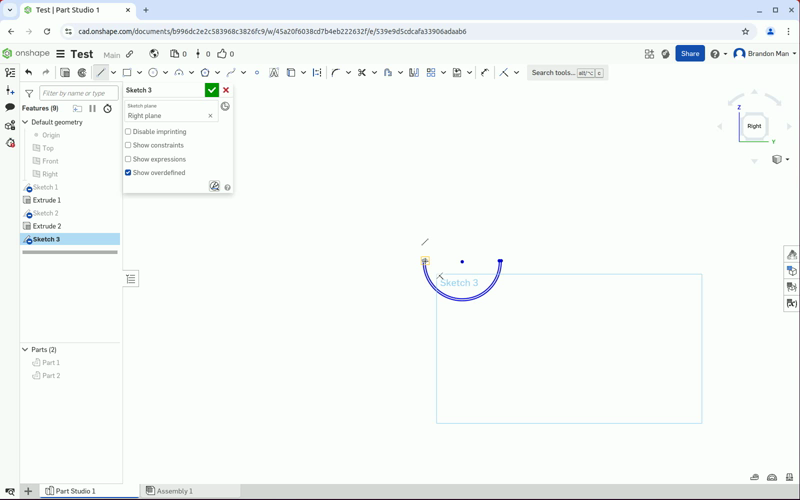
scroll(-6)
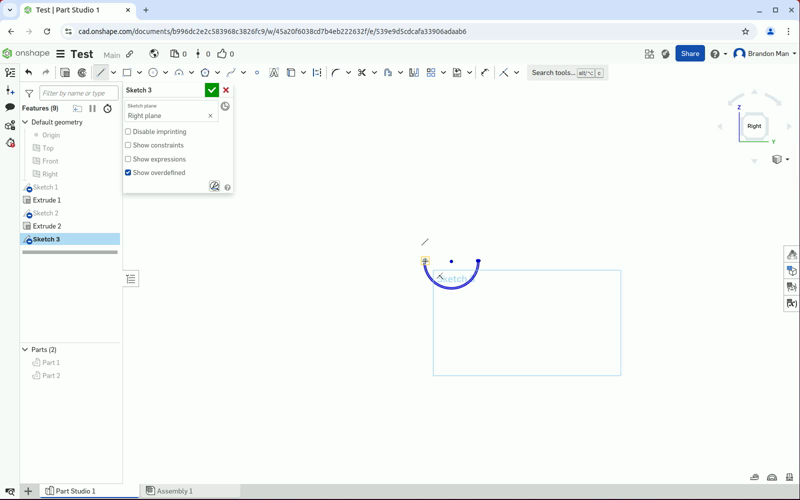
scroll(-6)
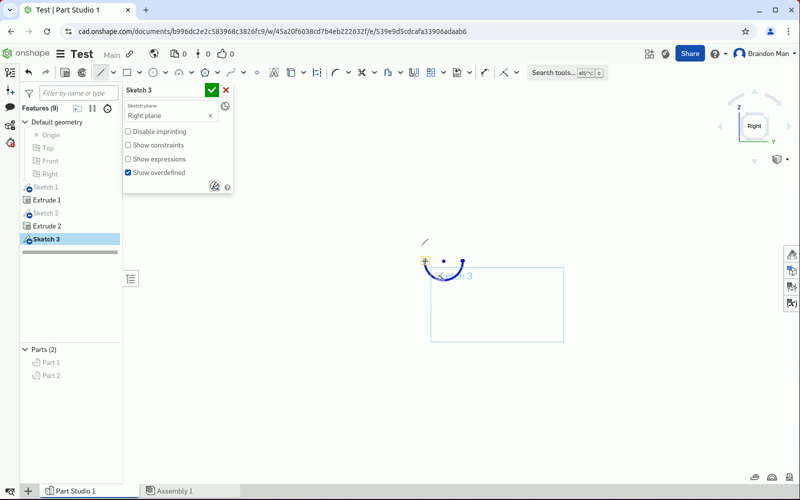
scroll(-6)
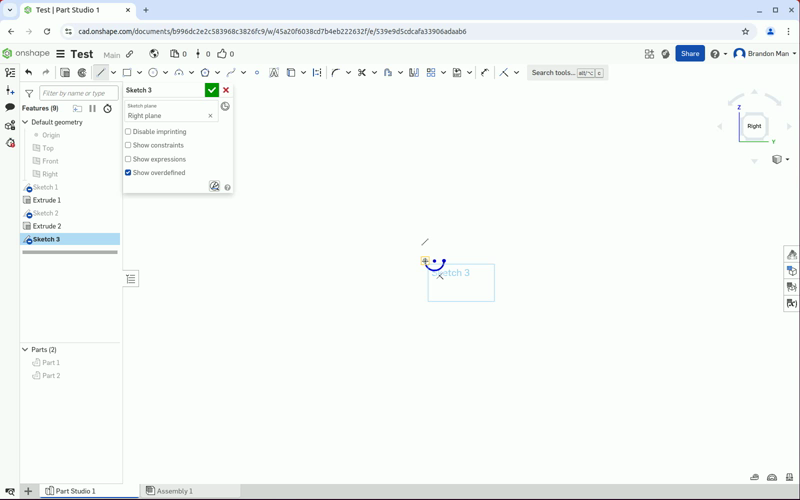
mouse_move(455, 260)
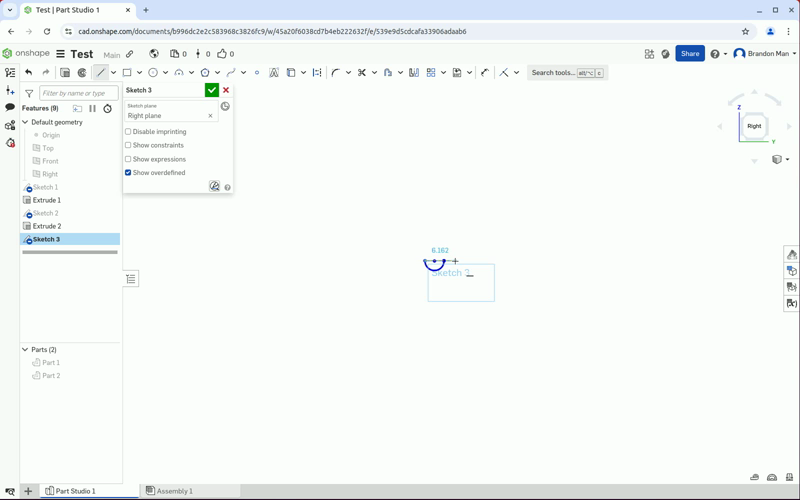
key_down(shift)
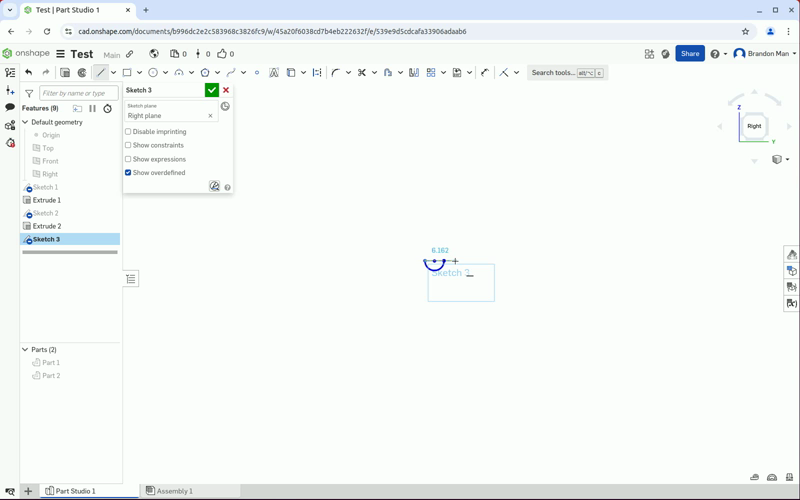
mouse_move(424, 260)
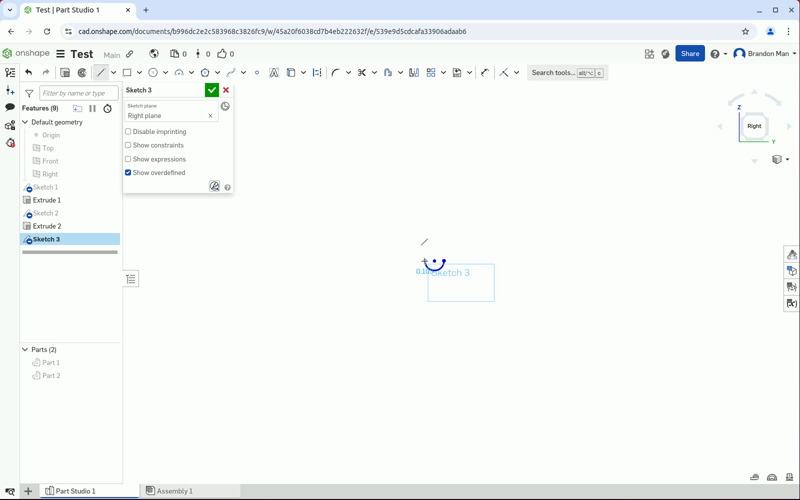
scroll(6)
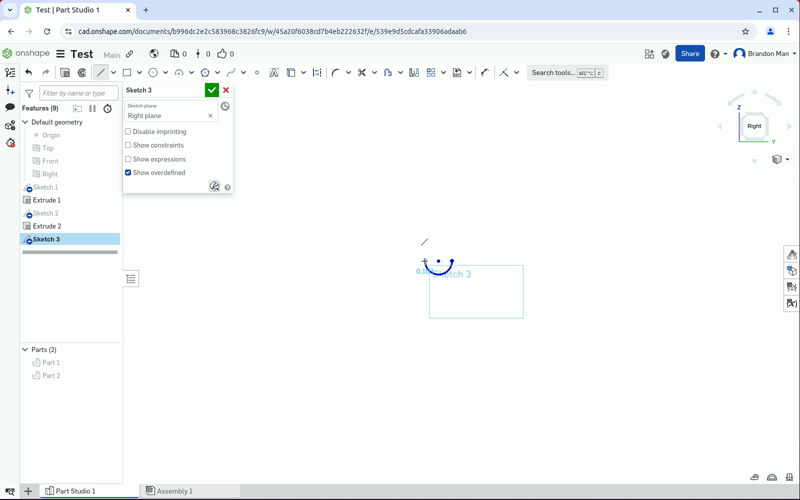
scroll(6)
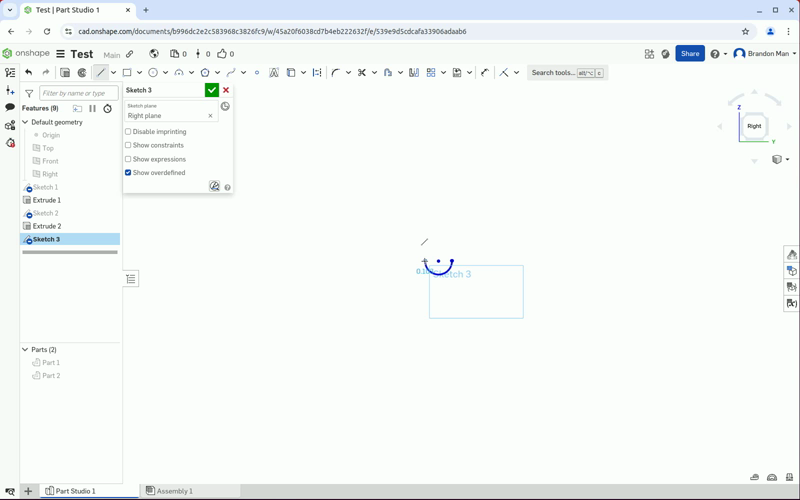
scroll(6)
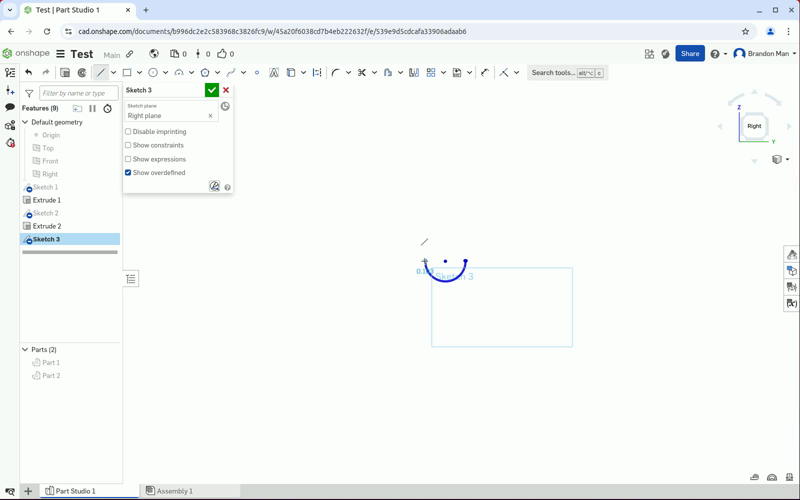
scroll(6)
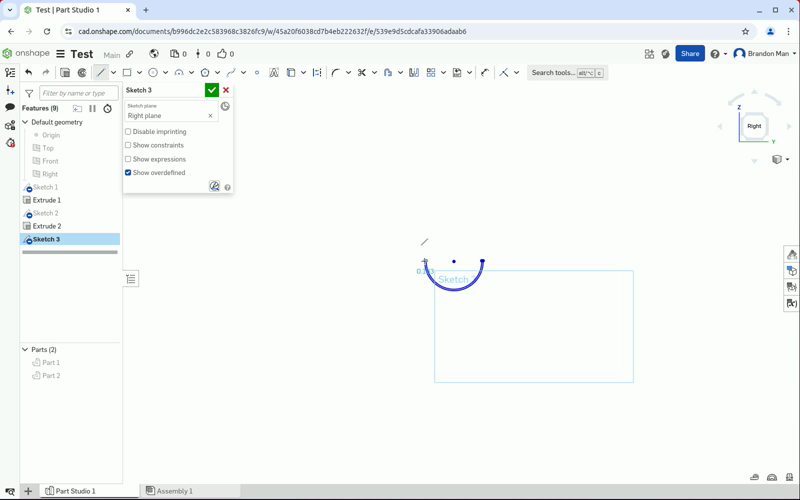
scroll(6)
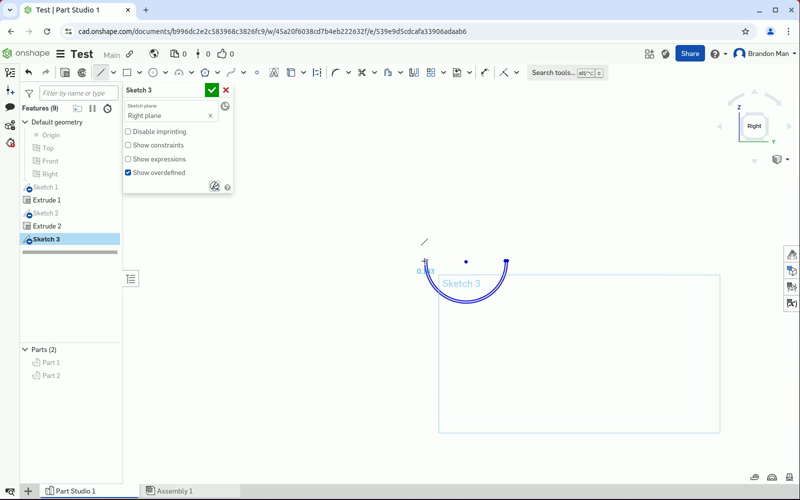
scroll(6)
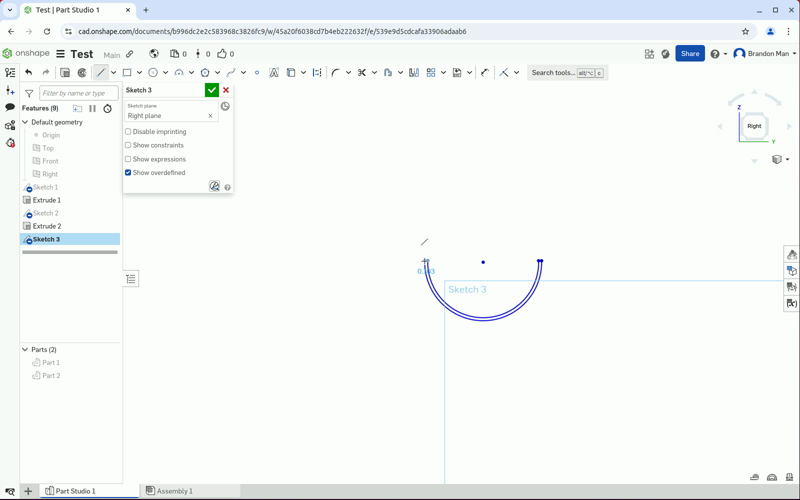
scroll(6)
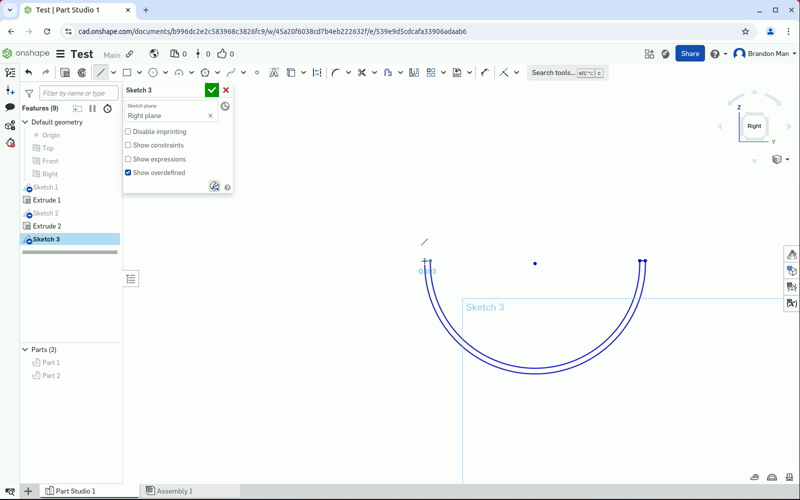
key_up(shift)
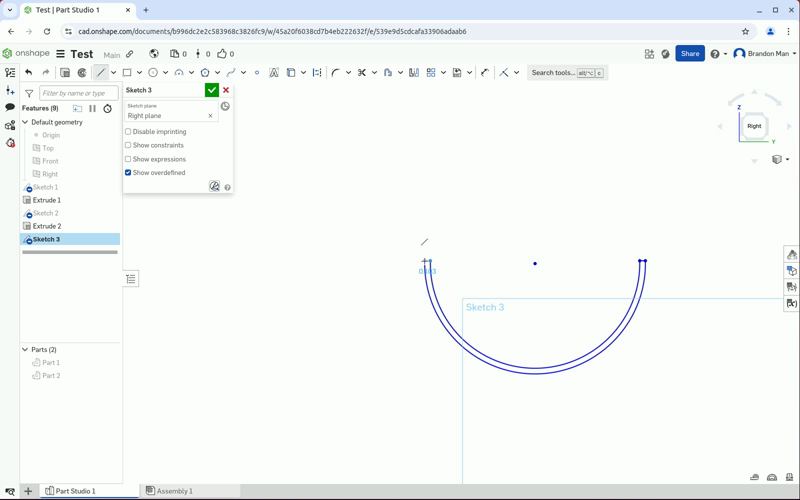
click(424, 260)
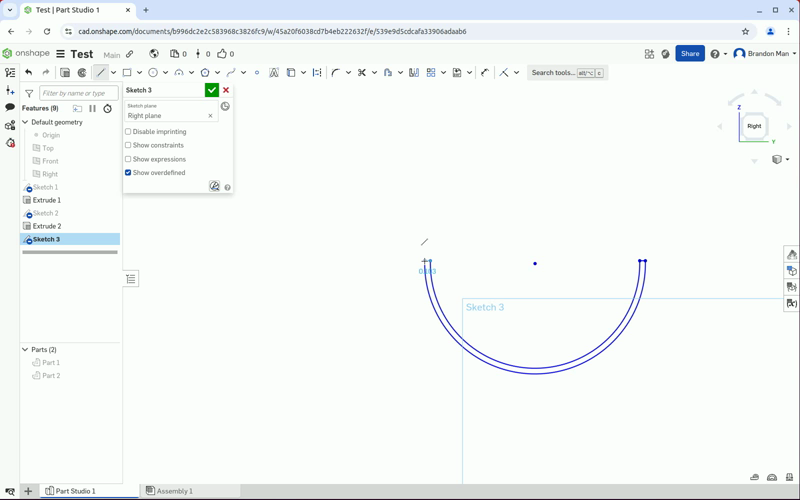
scroll(-6)
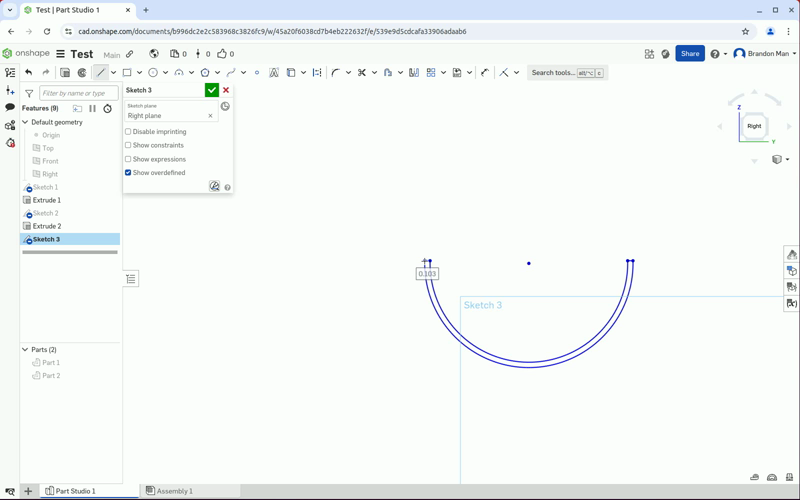
scroll(-6)
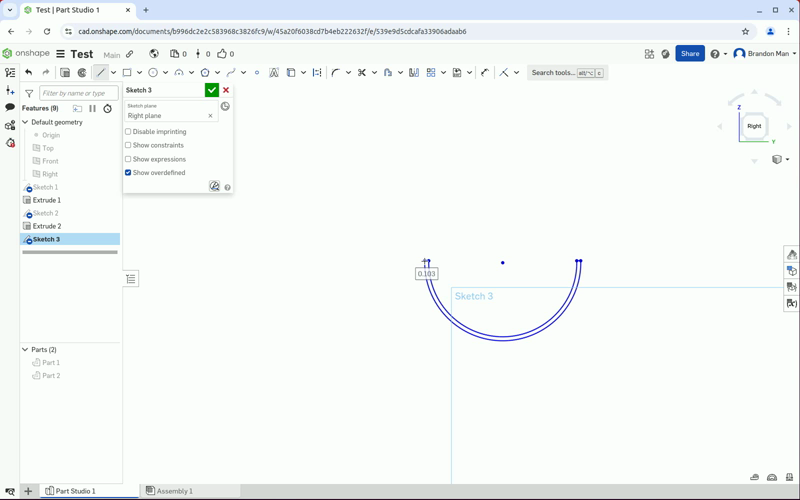
scroll(-6)
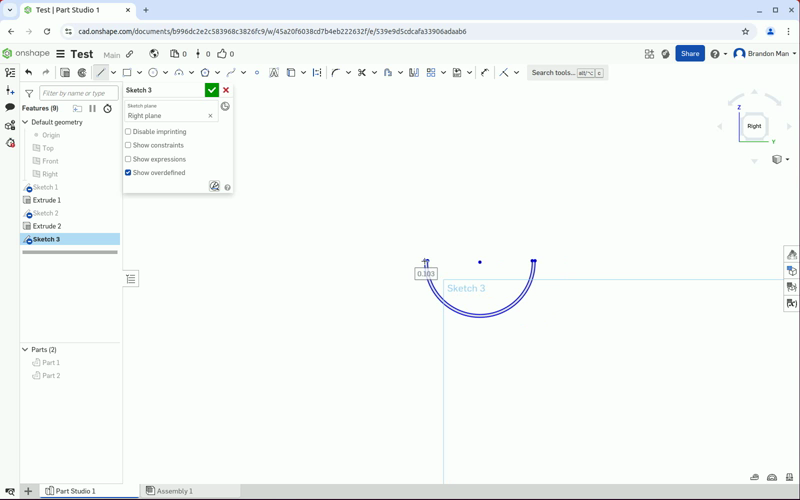
scroll(-6)
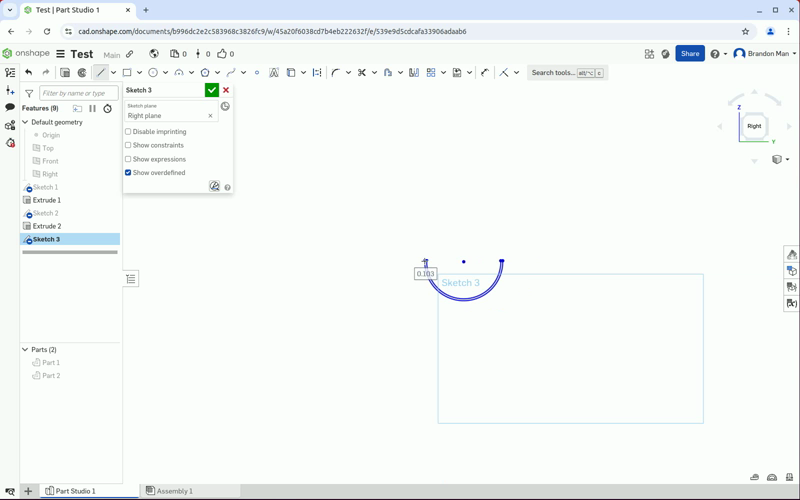
scroll(-6)
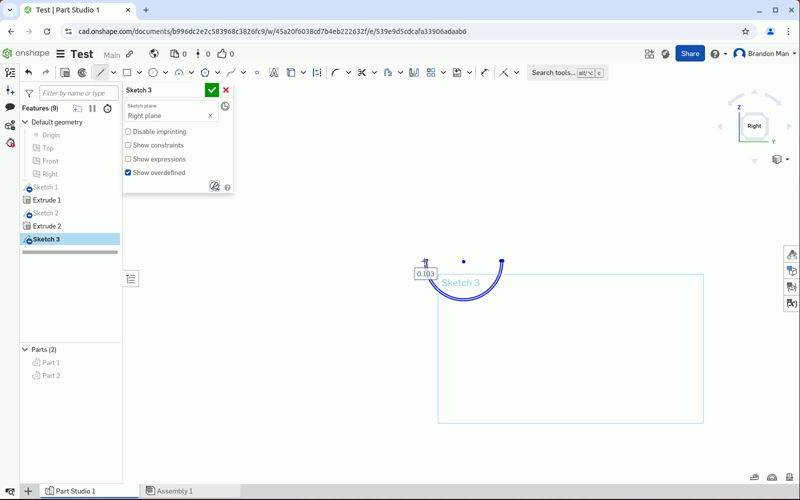
scroll(-6)
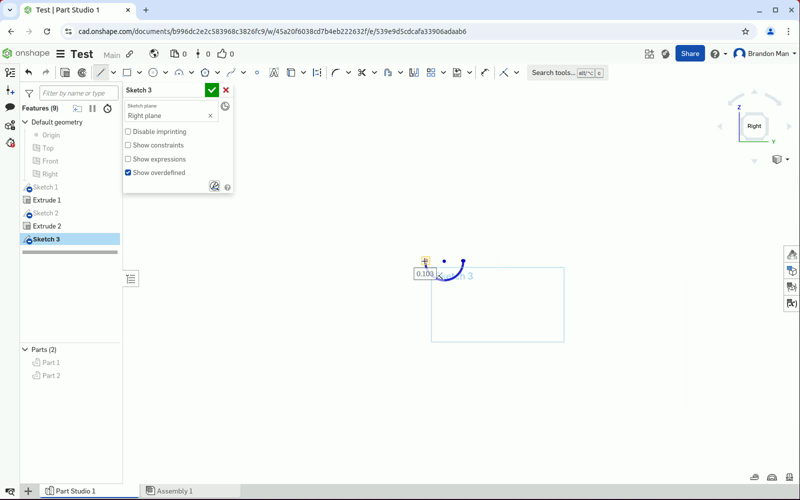
scroll(-6)
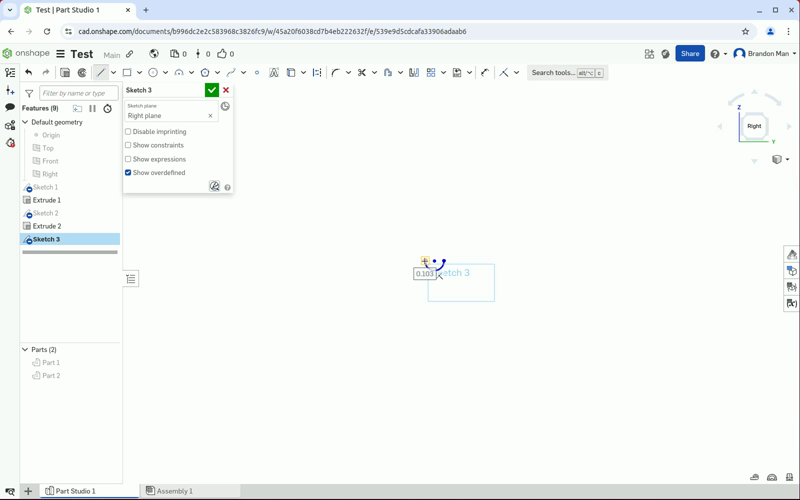
key(esc)
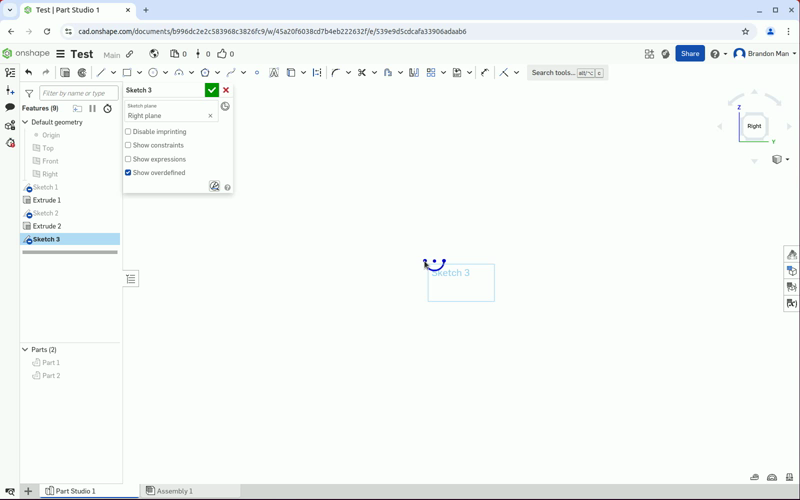
mouse_move(432, 262)
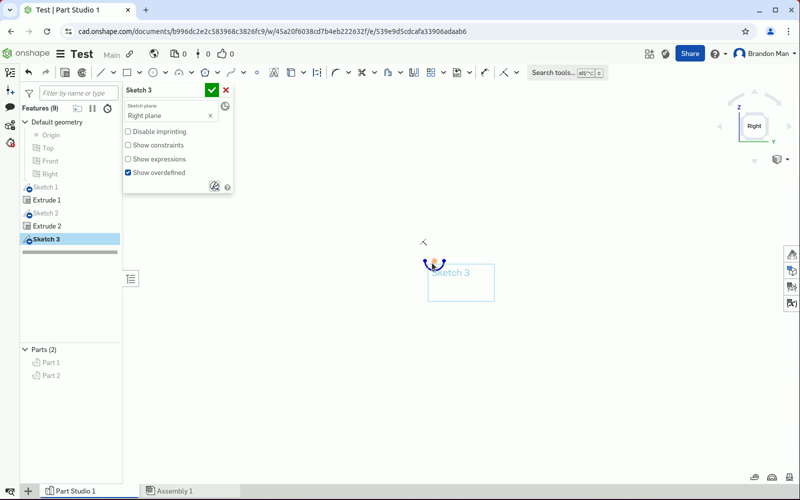
scroll(6)
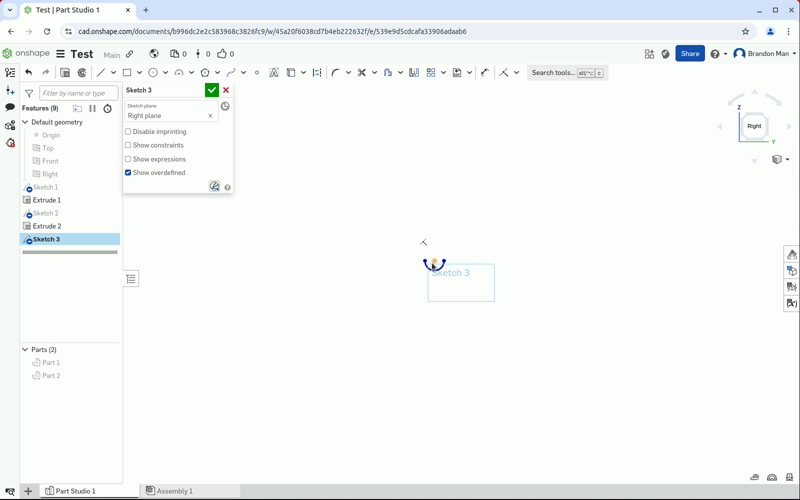
scroll(6)
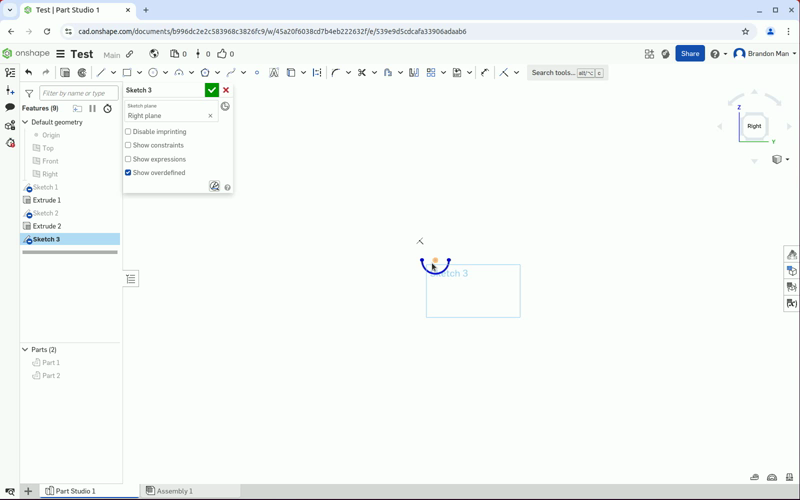
scroll(6)
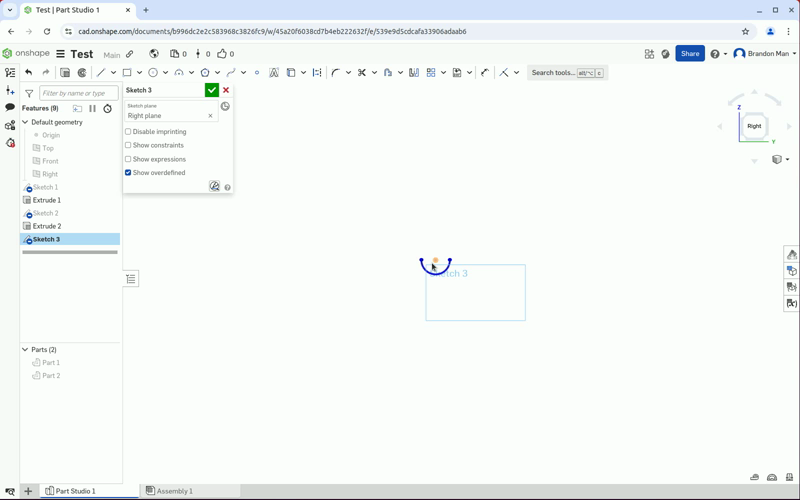
scroll(6)
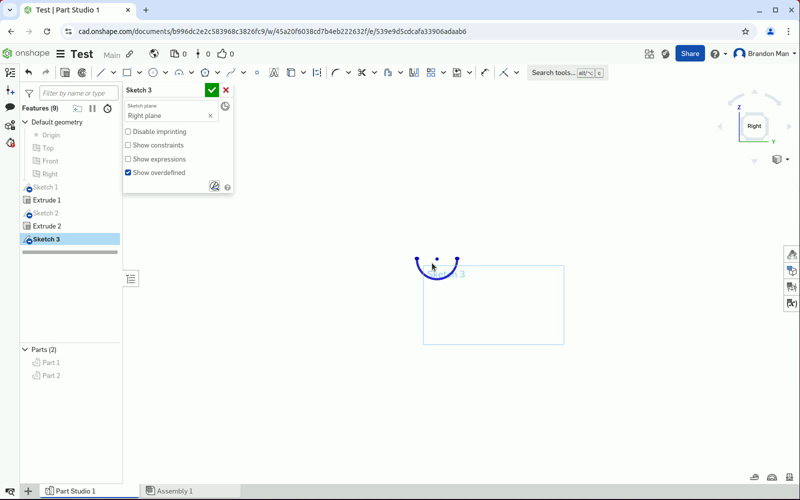
scroll(6)
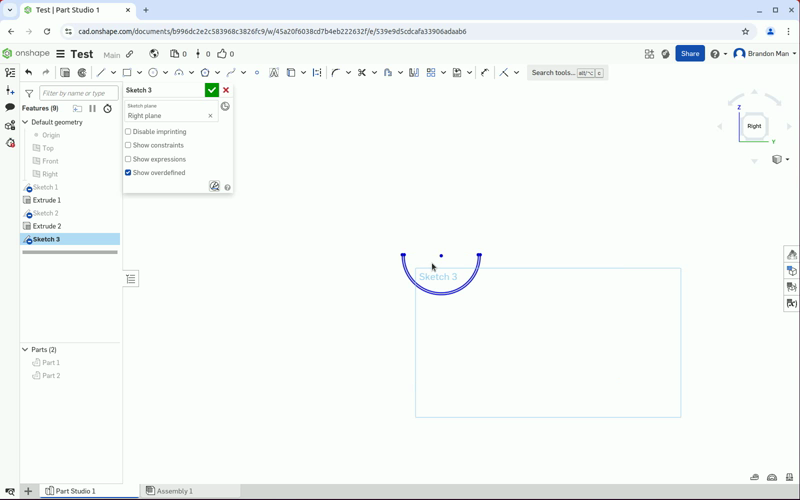
scroll(6)
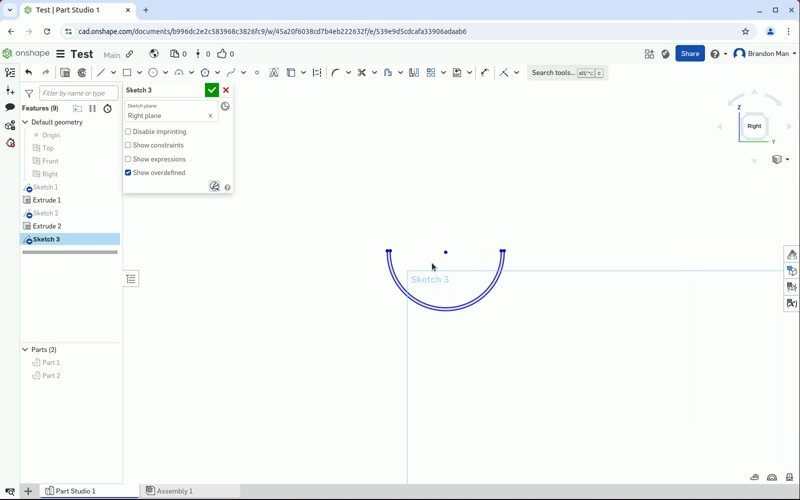
scroll(6)
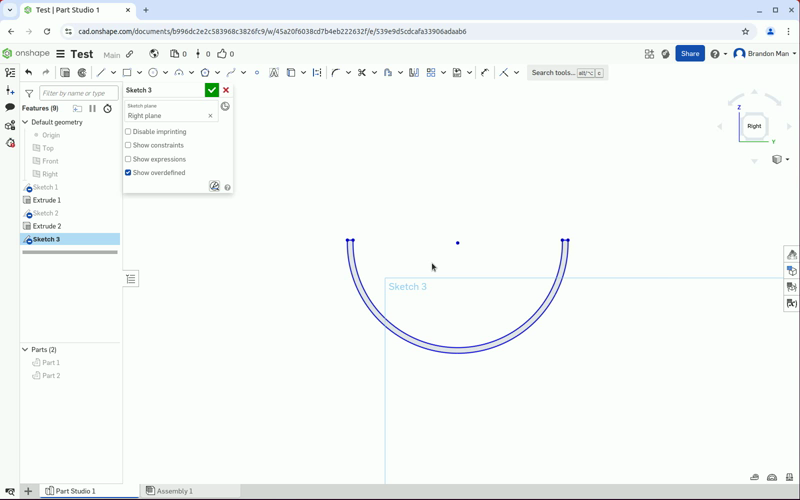
click(432, 262)
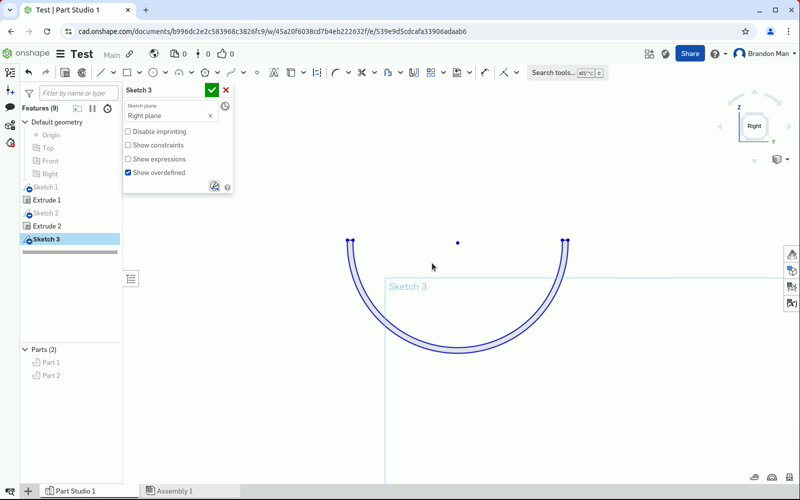
scroll(-6)
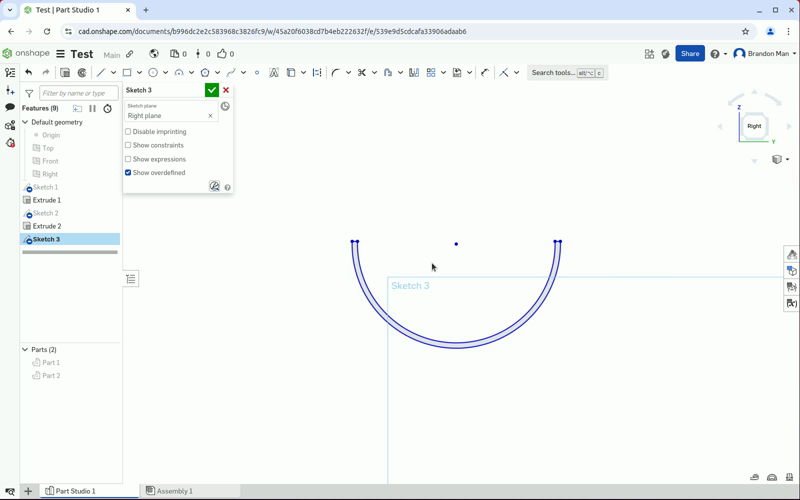
scroll(-6)
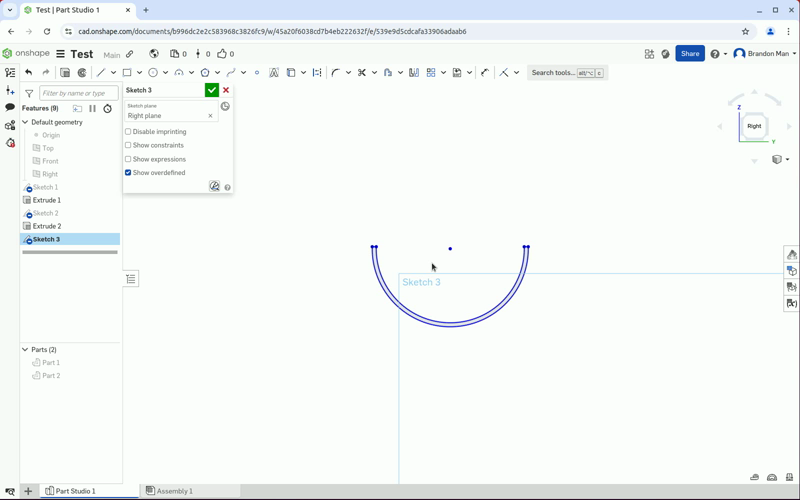
scroll(-6)
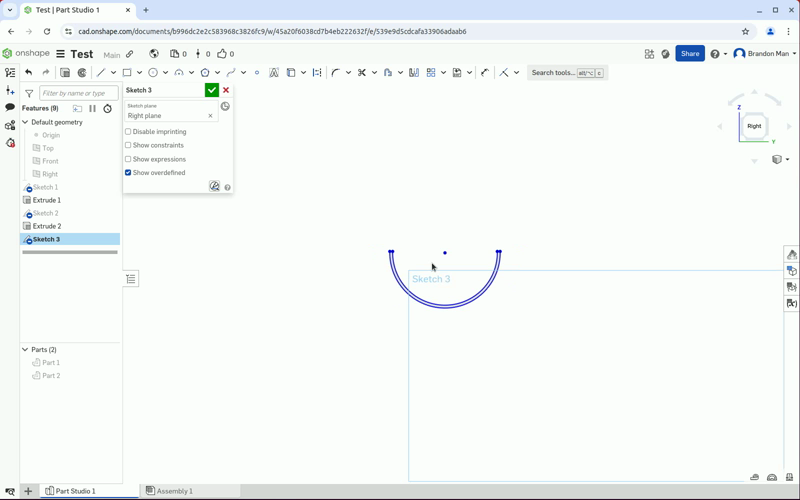
scroll(-6)
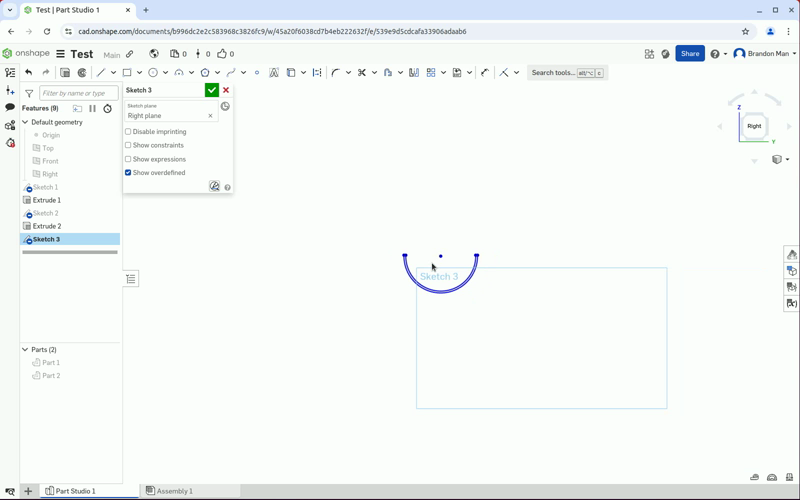
scroll(-6)
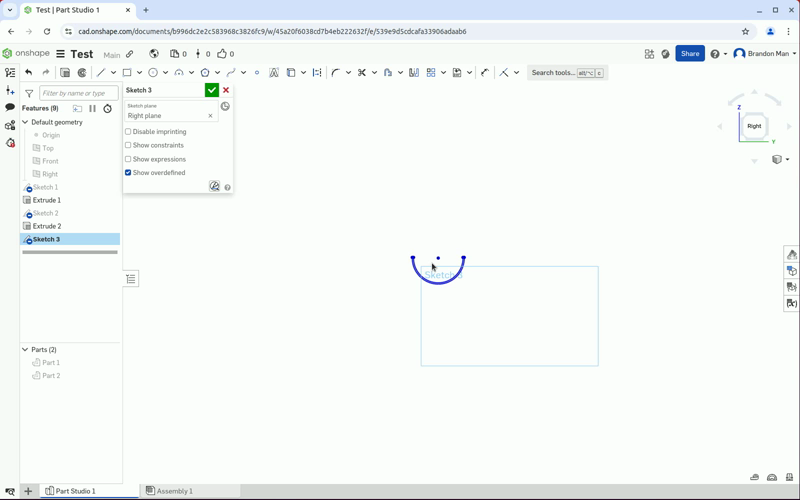
scroll(-6)
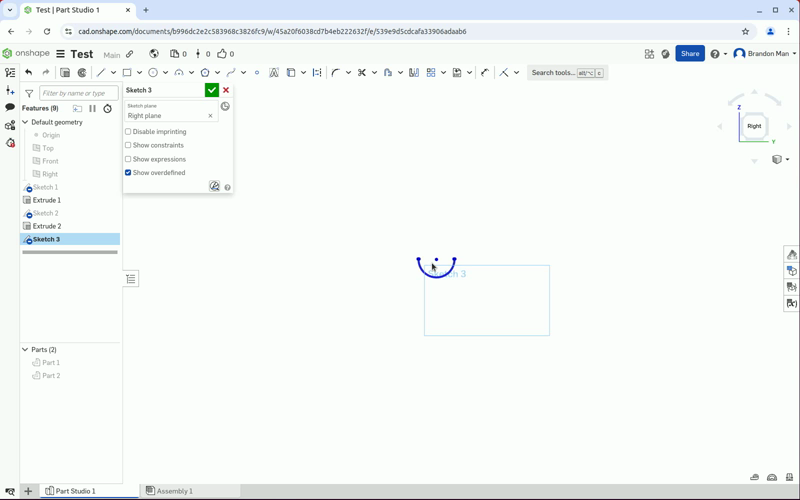
scroll(-6)
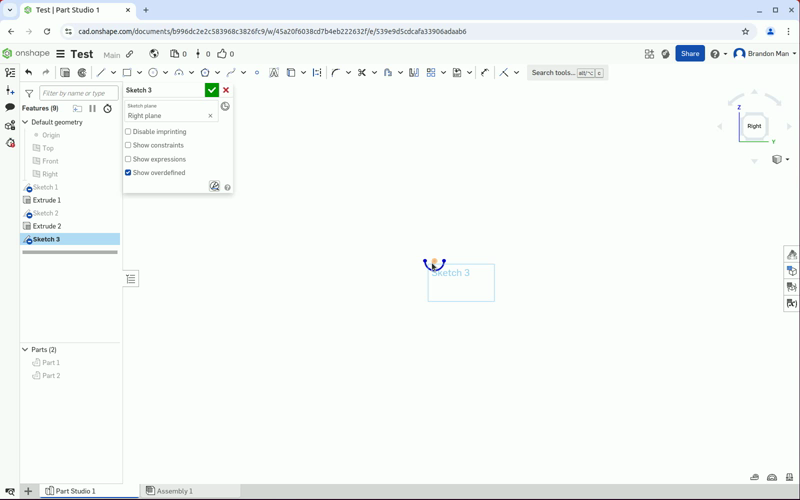
mouse_move(73, 352)
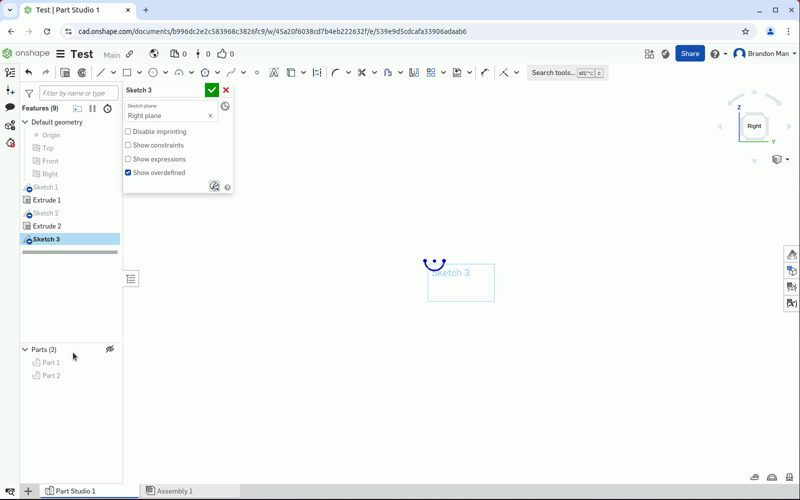
key(shift+y)
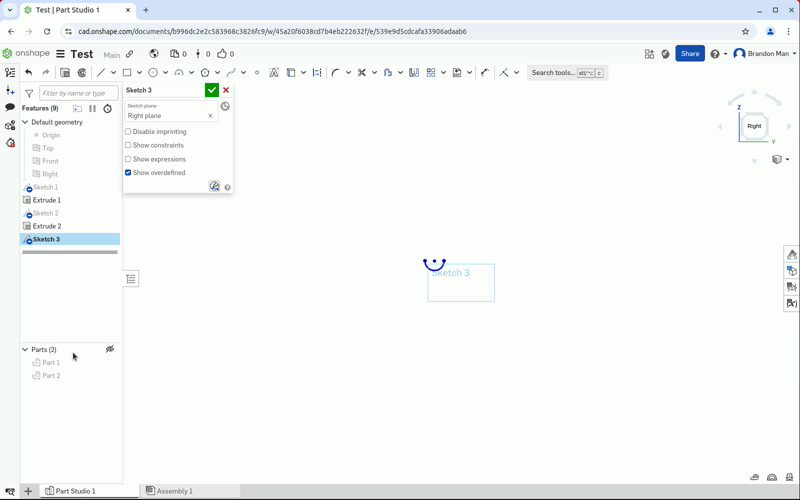
key(shift+e)
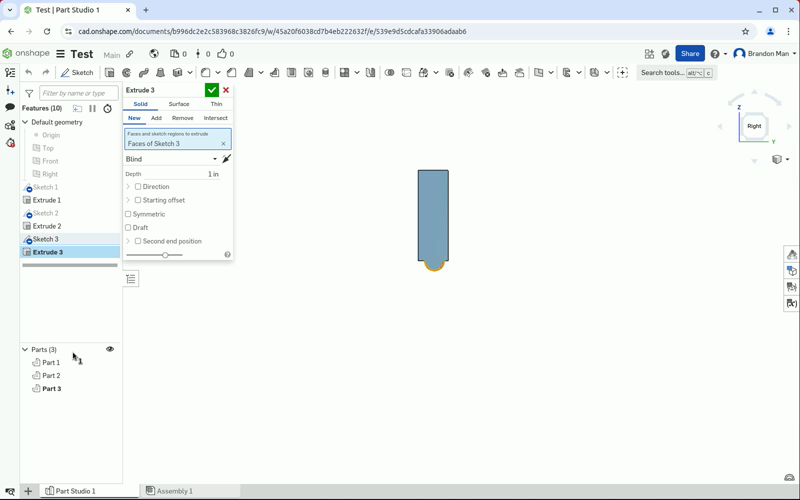
mouse_move(143, 106)
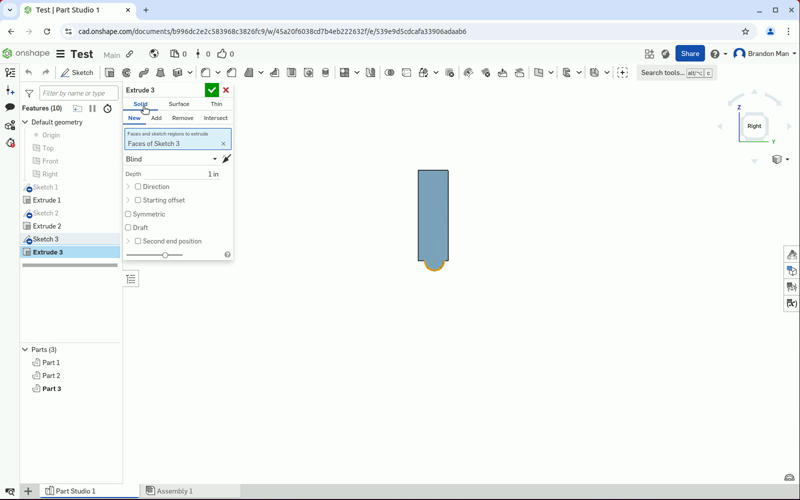
click(143, 106)
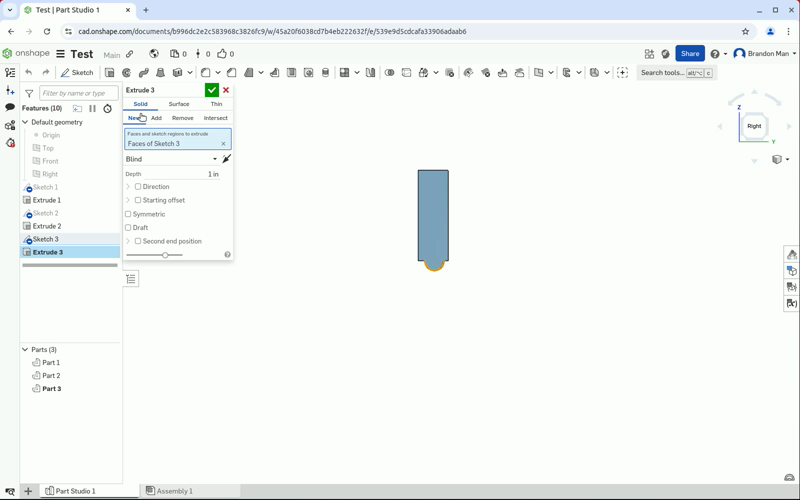
mouse_move(137, 120)
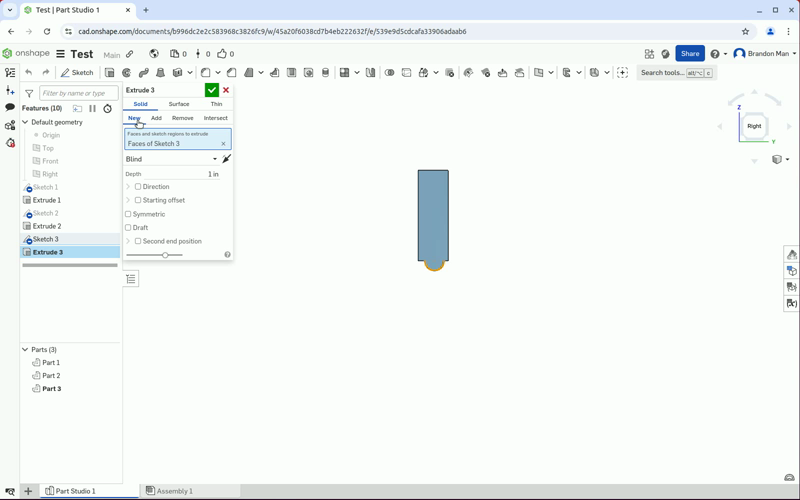
click(137, 120)
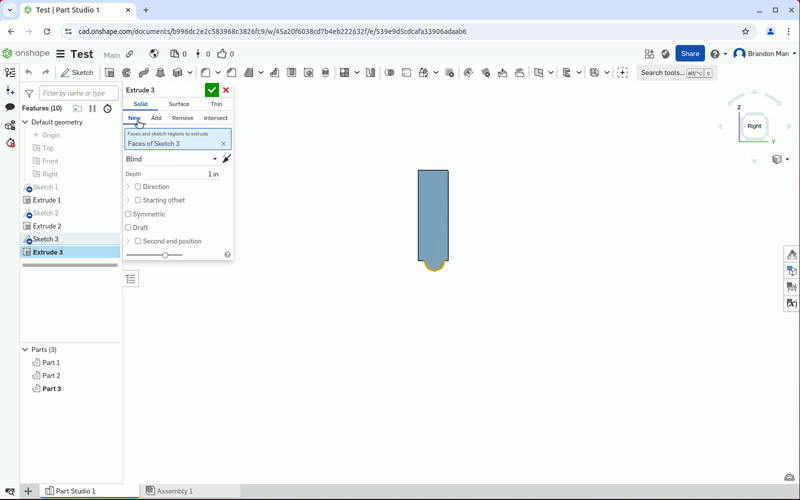
key(tab, 4)
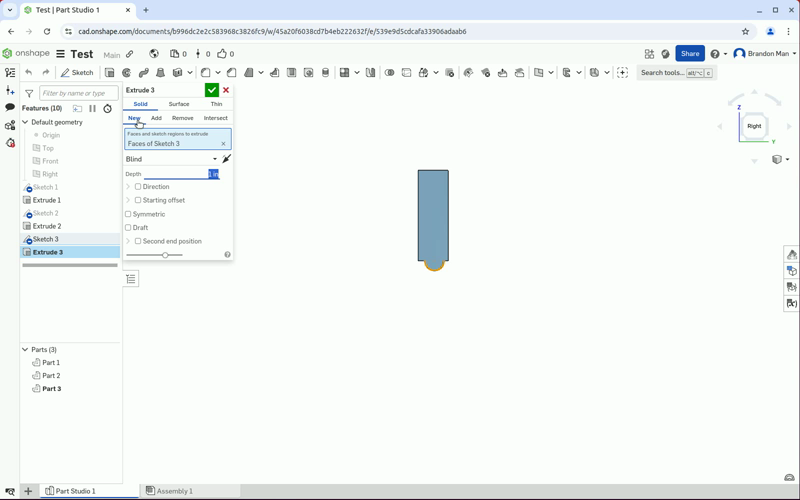
text(2.166)
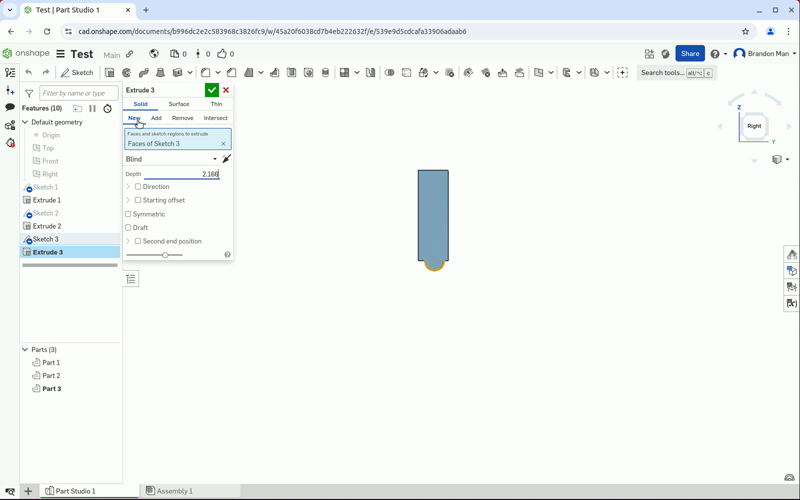
key(enter)
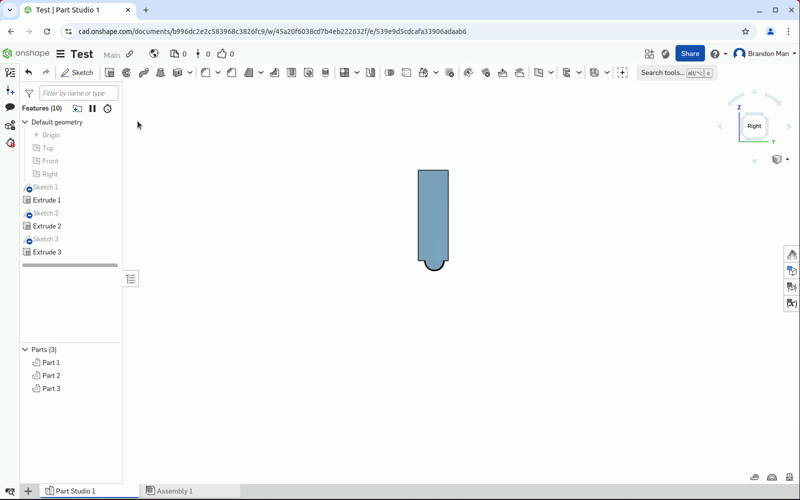
key(shift+h)
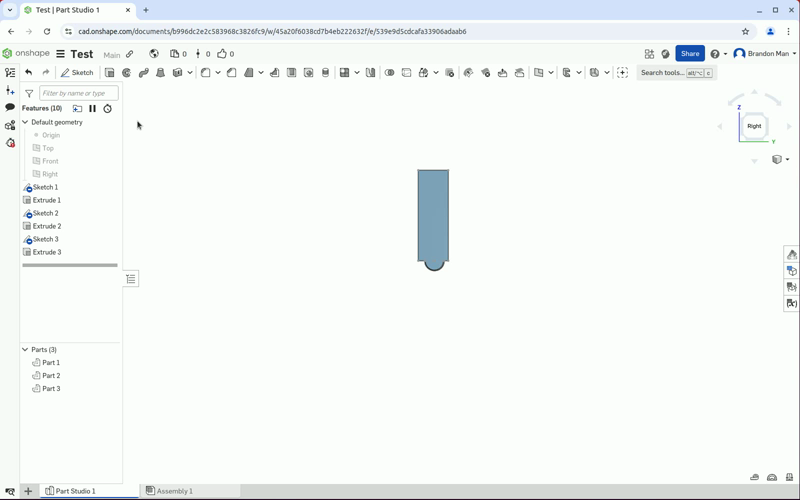
key(shift+h)
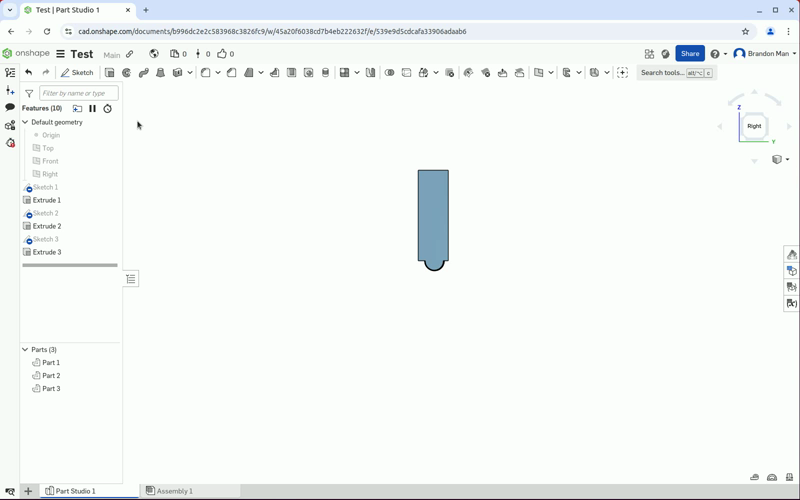
mouse_move(73, 189)
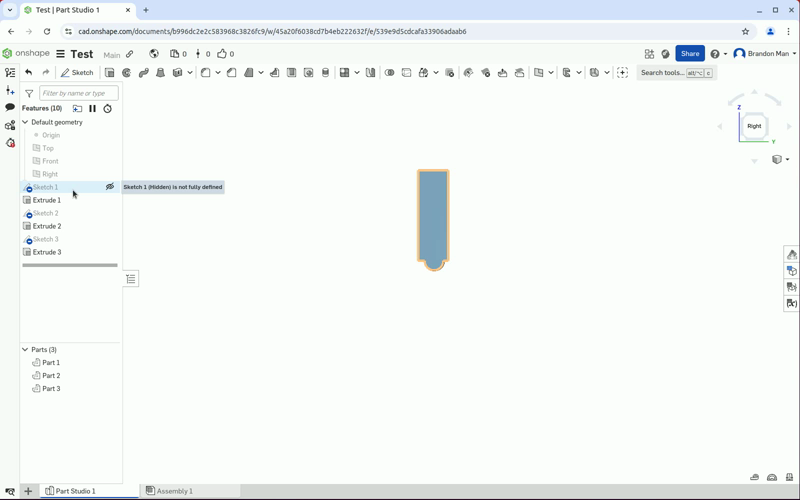
click(73, 189)
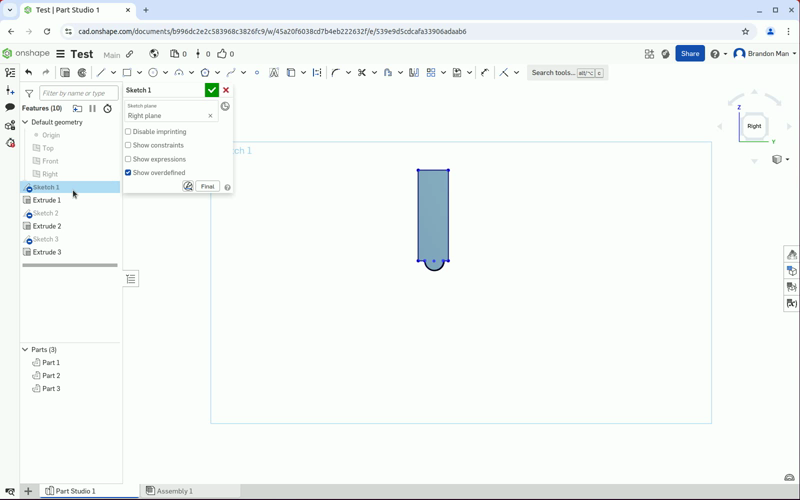
mouse_move(229, 92)
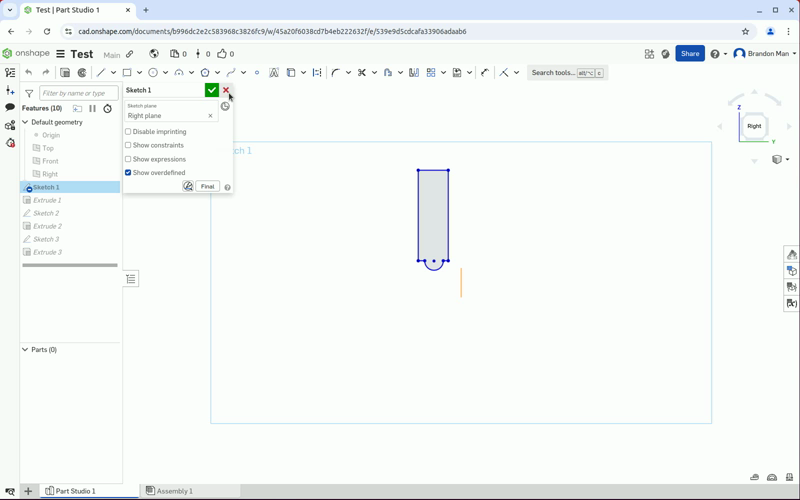
click(229, 92)
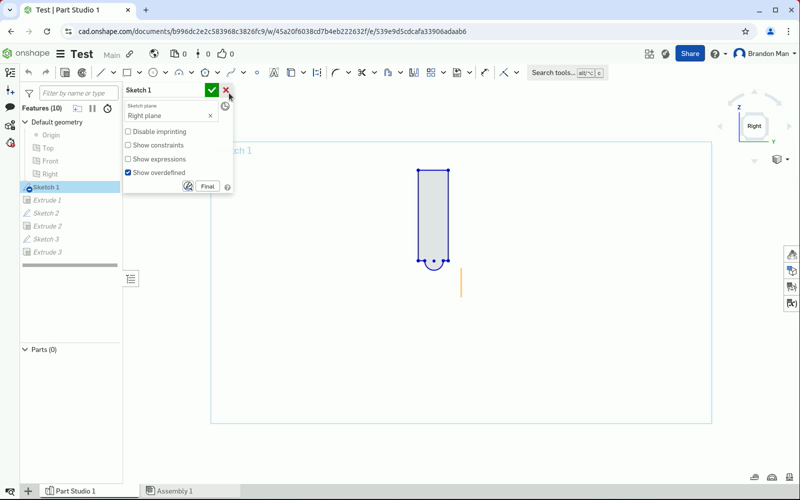
key(shift+s)
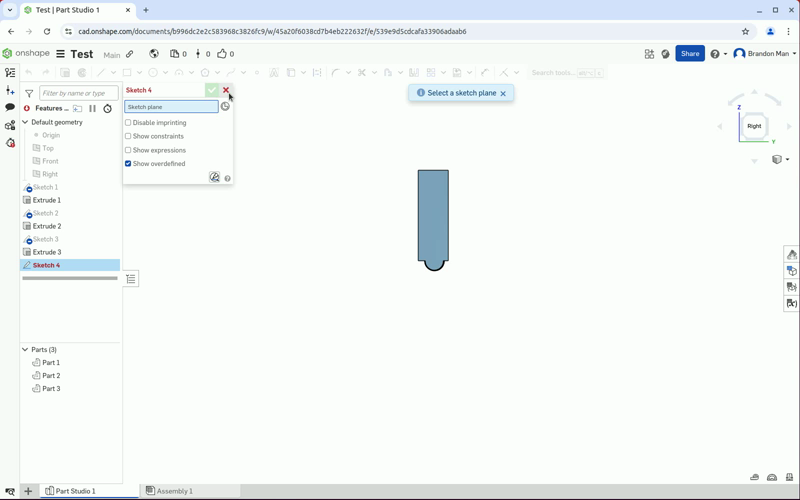
mouse_move(73, 176)
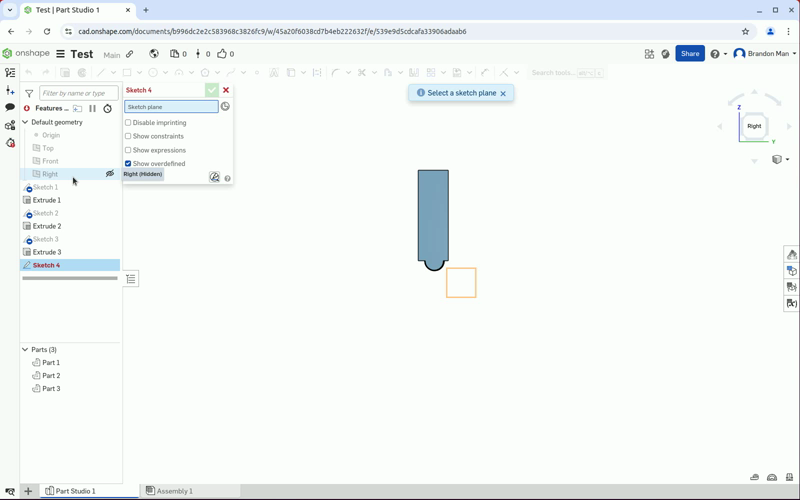
click(73, 176)
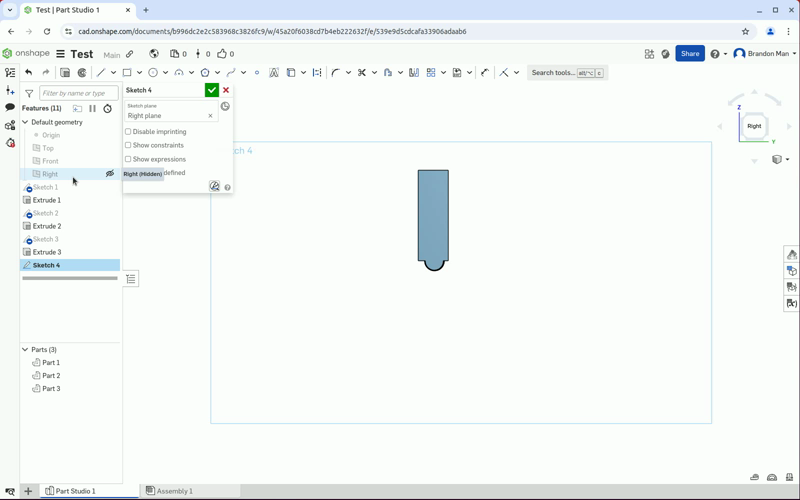
mouse_move(73, 352)
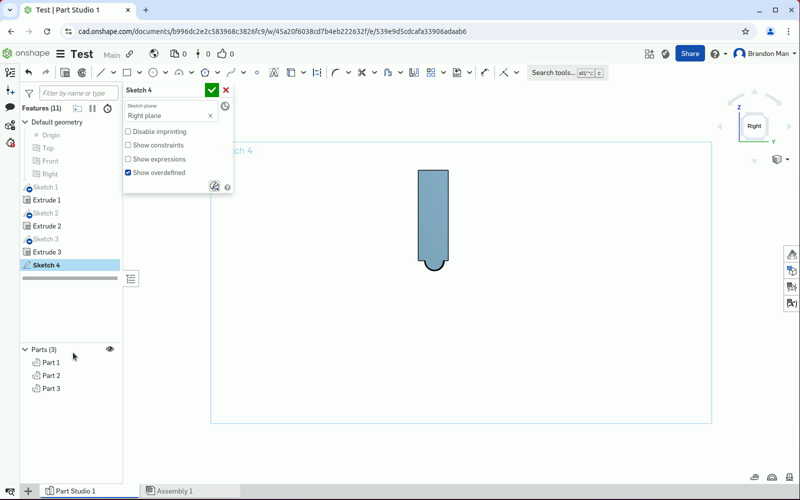
key(y)
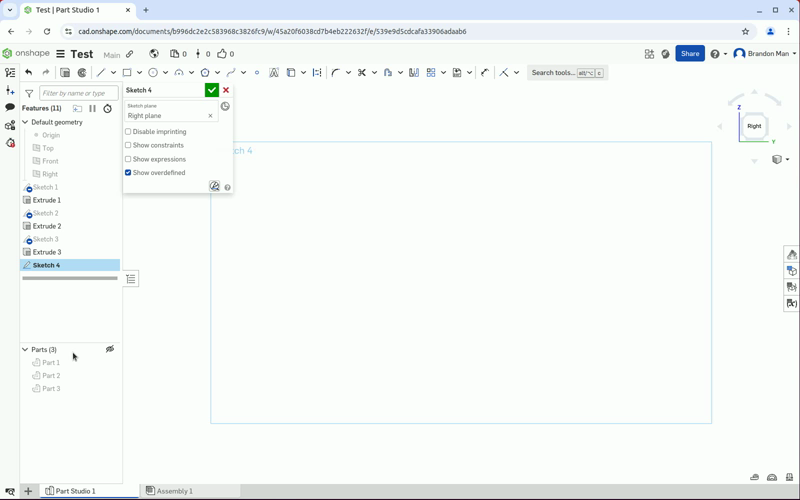
key(l)
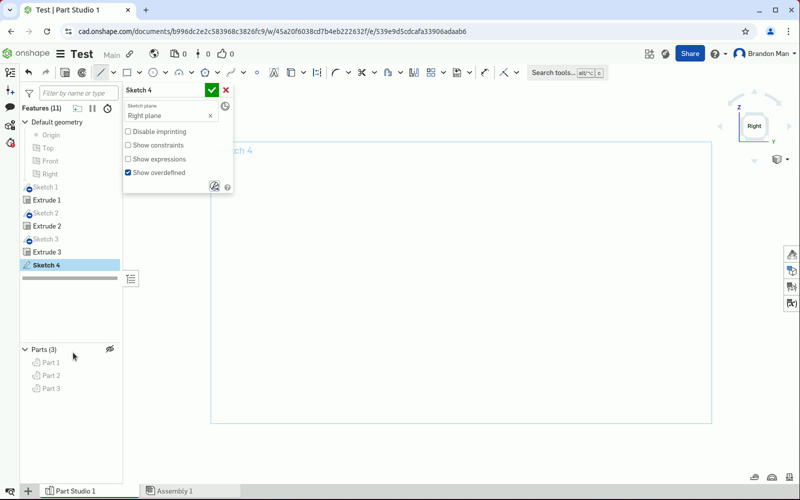
key_down(shift)
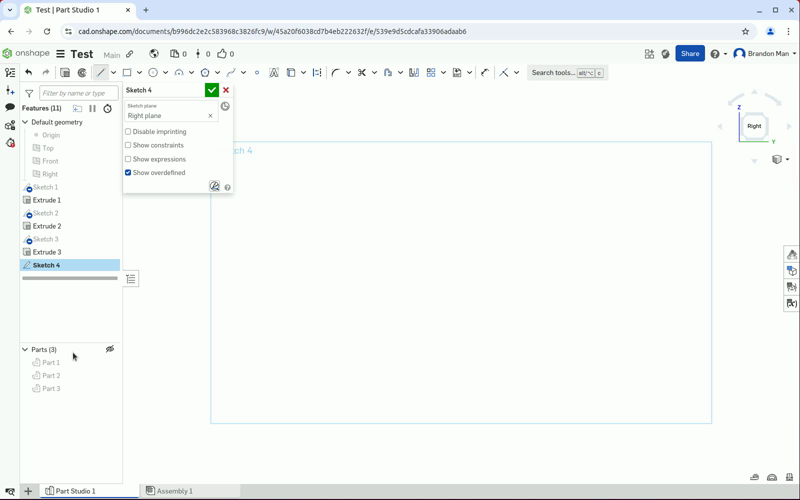
mouse_move(418, 172)
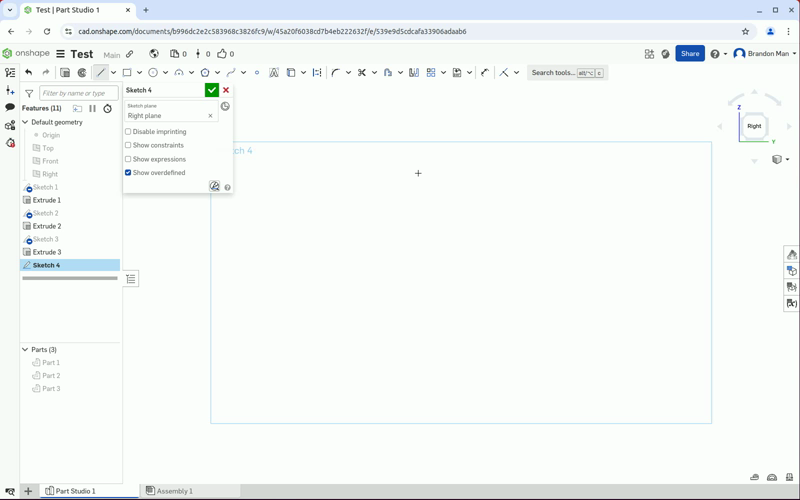
click(418, 172)
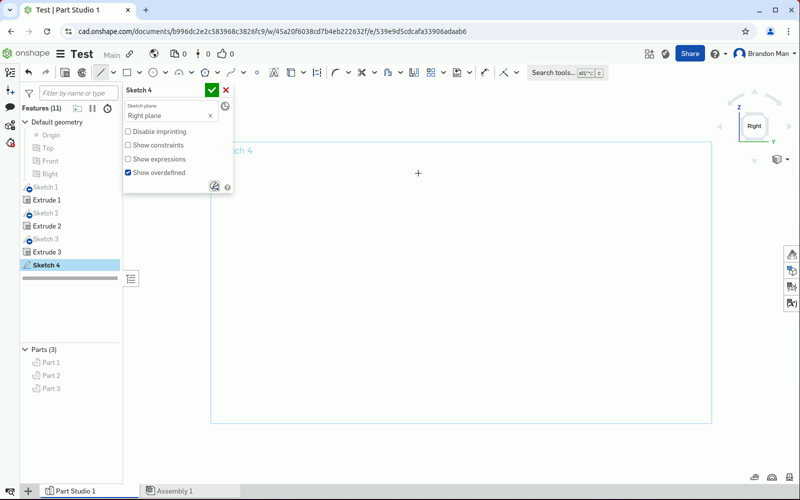
key_up(shift)
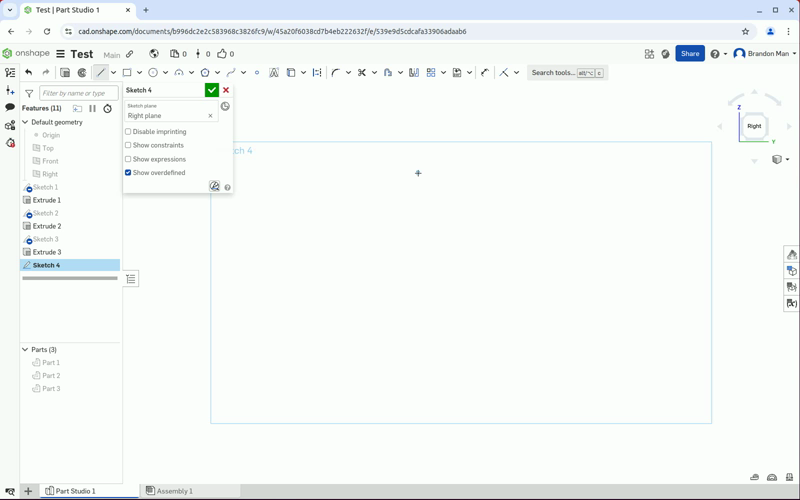
key_down(shift)
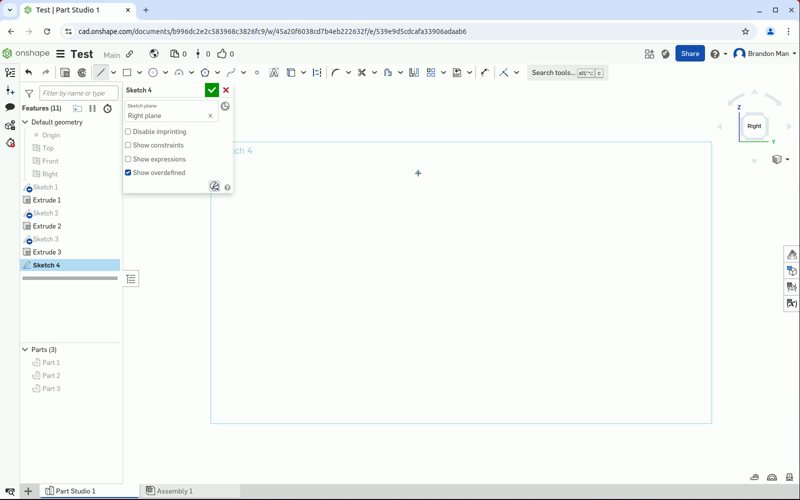
mouse_move(448, 172)
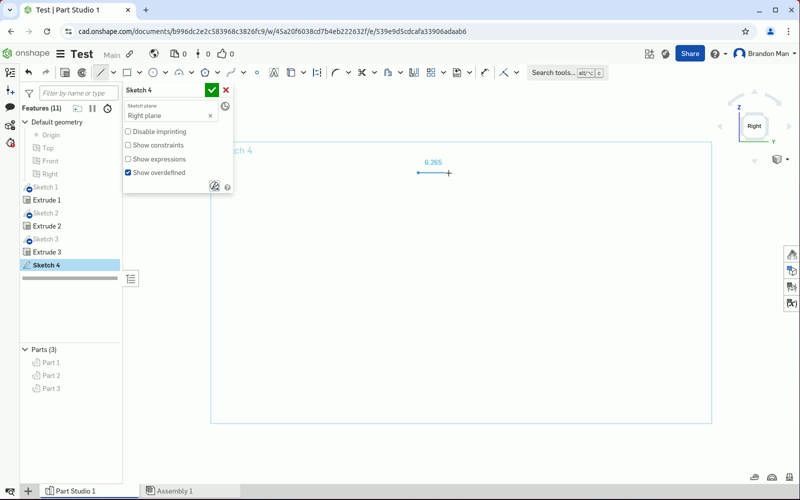
mouse_move(448, 172)
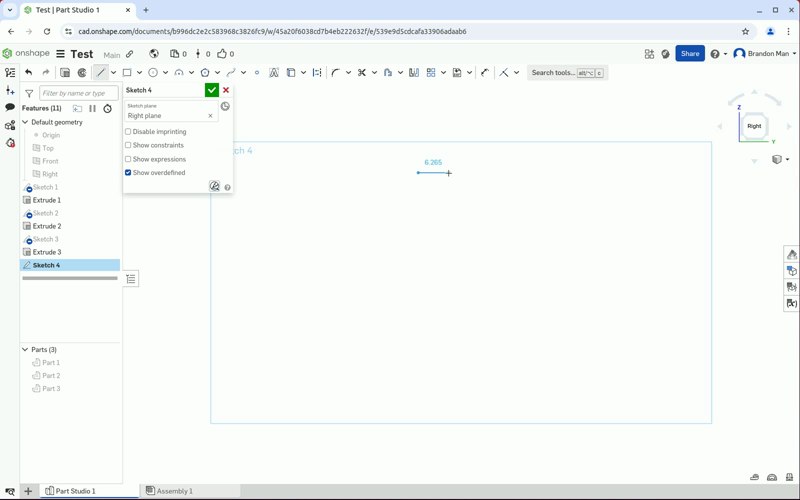
click(448, 172)
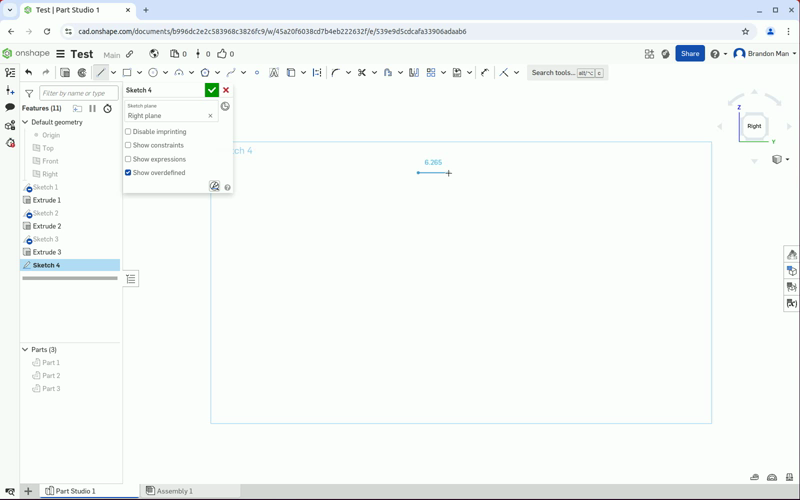
key_up(shift)
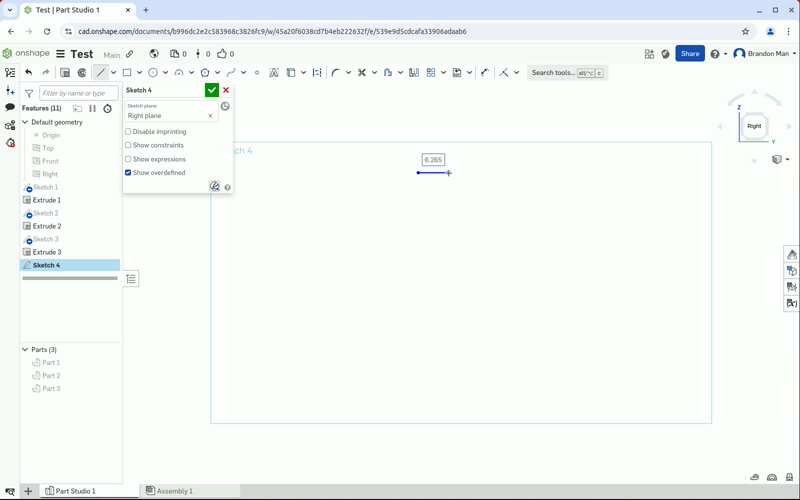
key_down(shift)
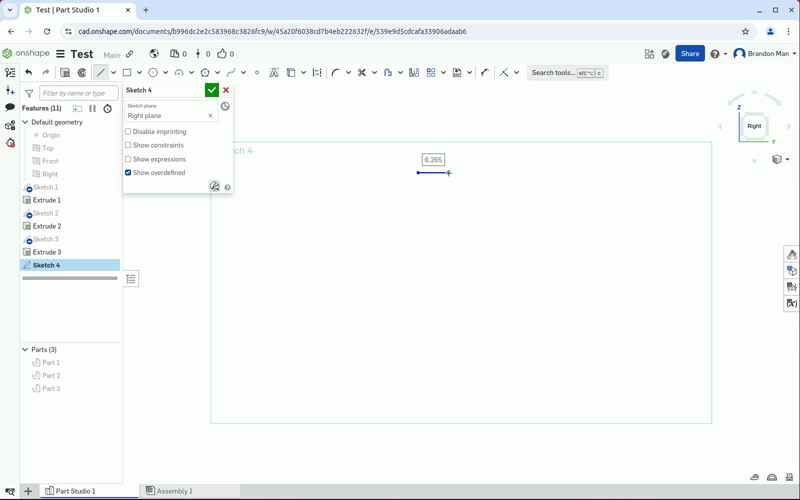
mouse_move(478, 172)
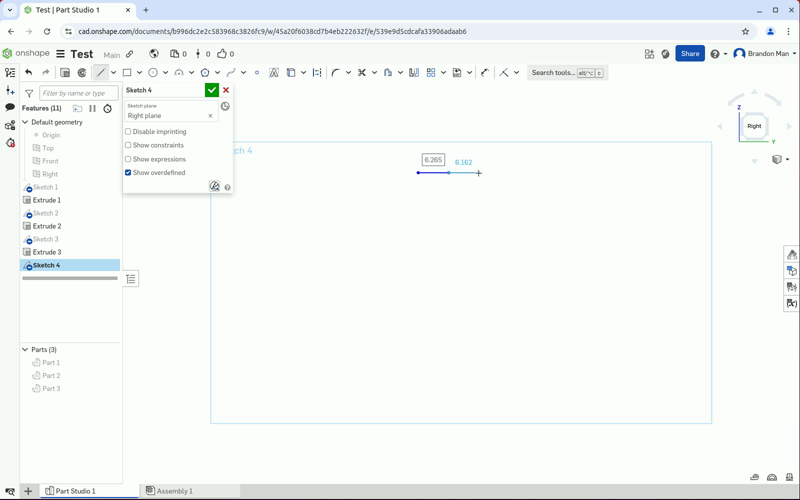
mouse_move(448, 170)
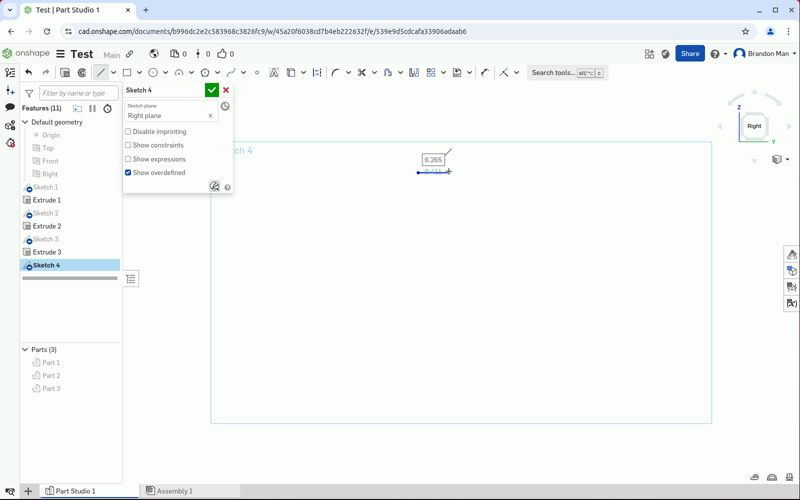
scroll(6)
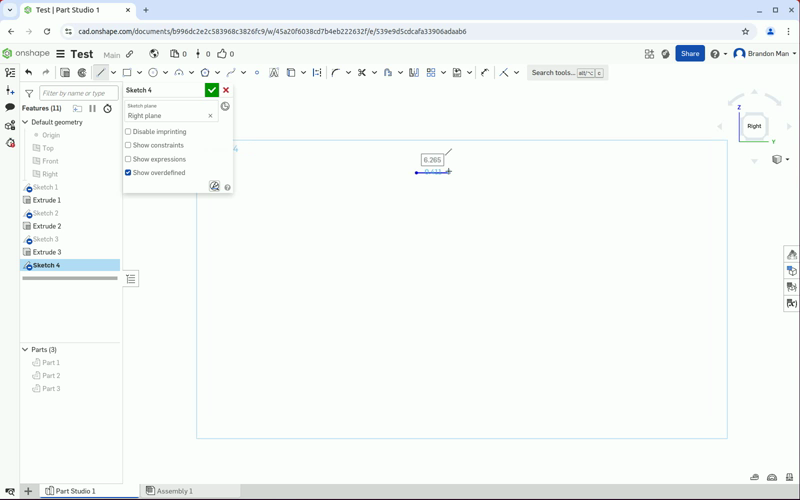
scroll(6)
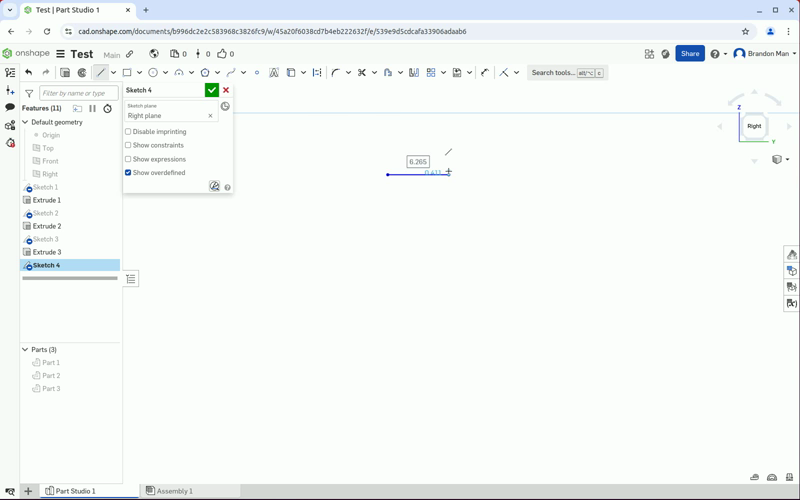
scroll(6)
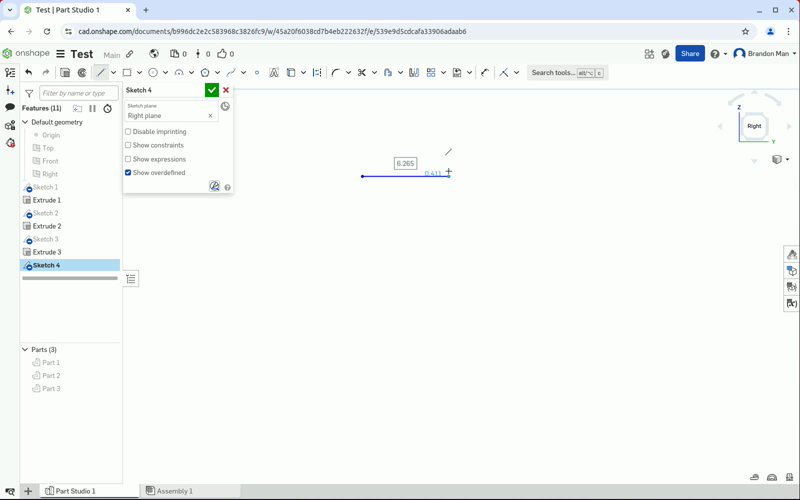
scroll(6)
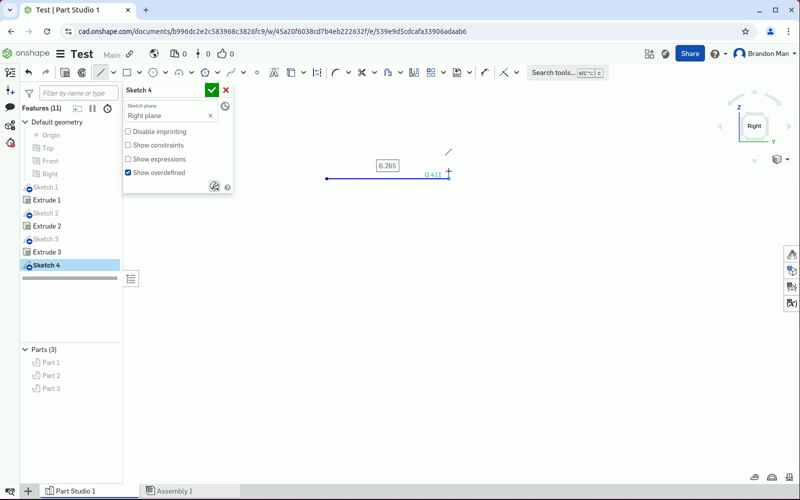
scroll(6)
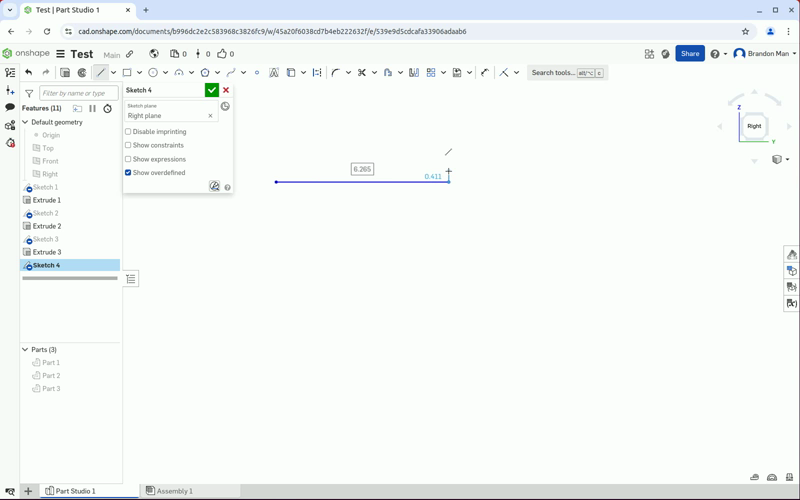
scroll(6)
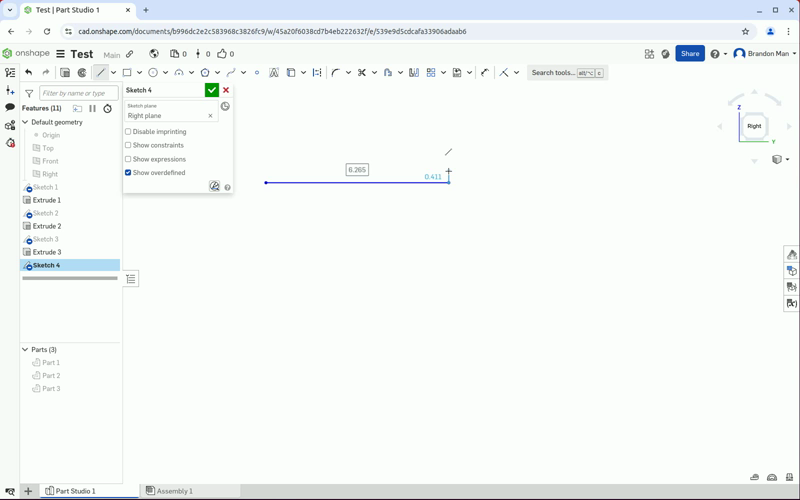
scroll(6)
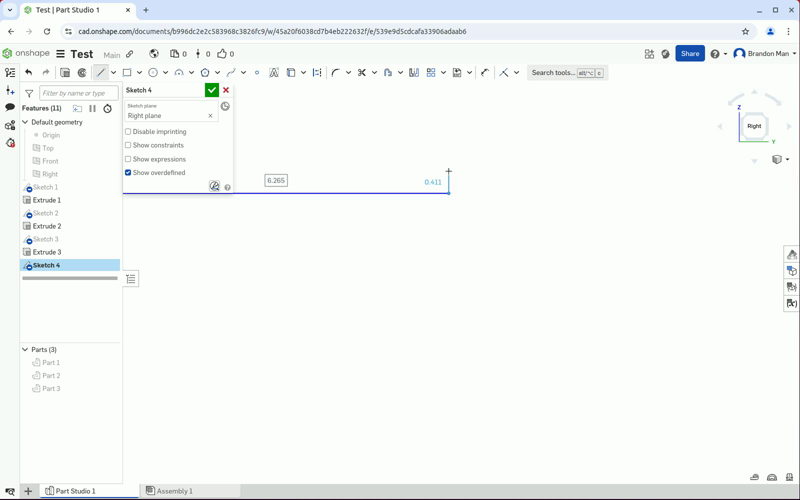
click(448, 170)
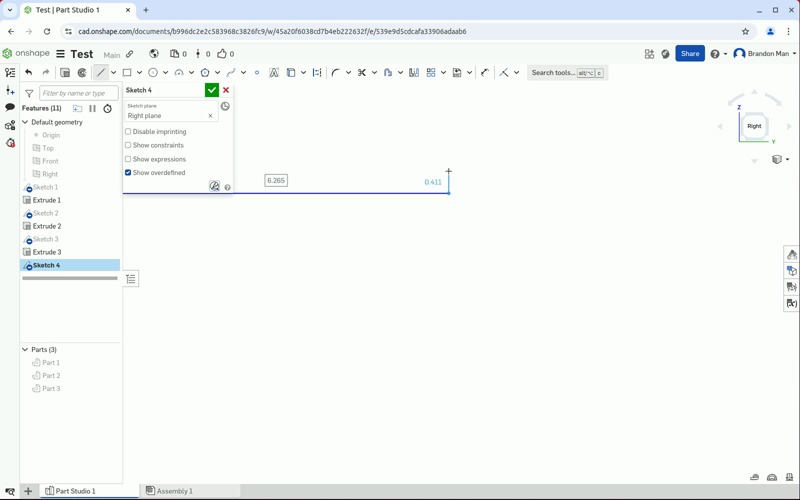
scroll(-6)
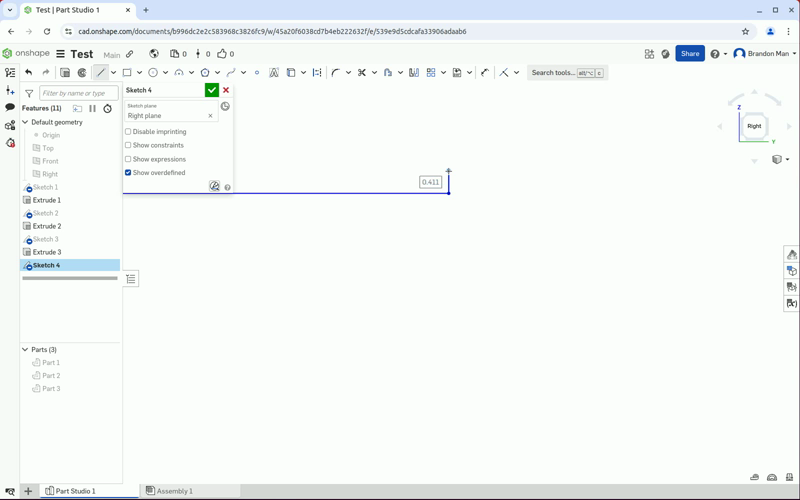
scroll(-6)
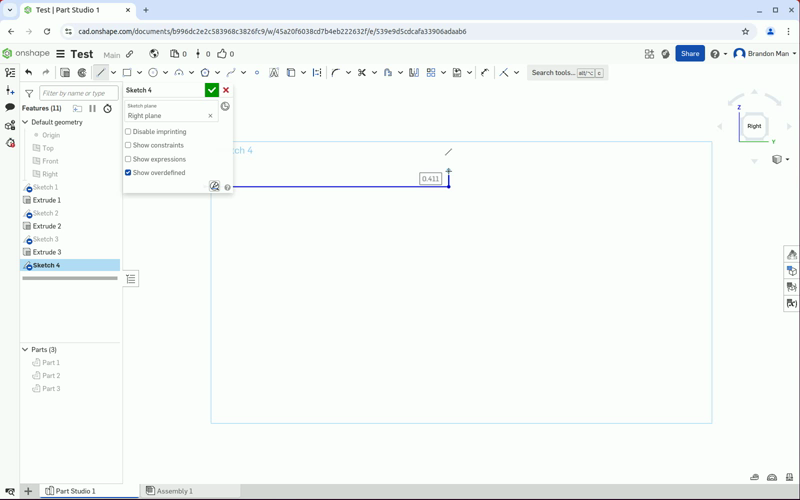
scroll(-6)
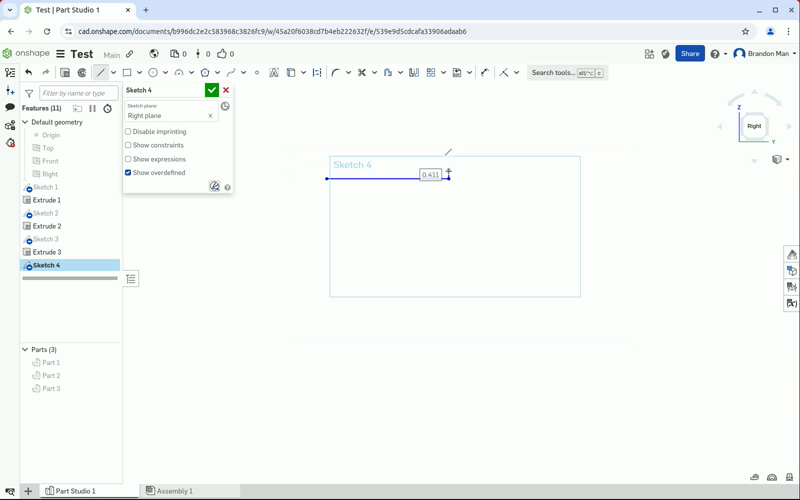
scroll(-6)
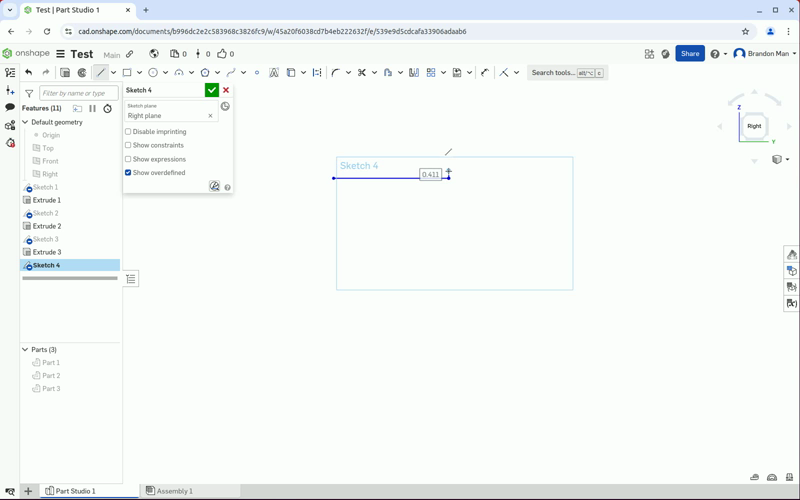
scroll(-6)
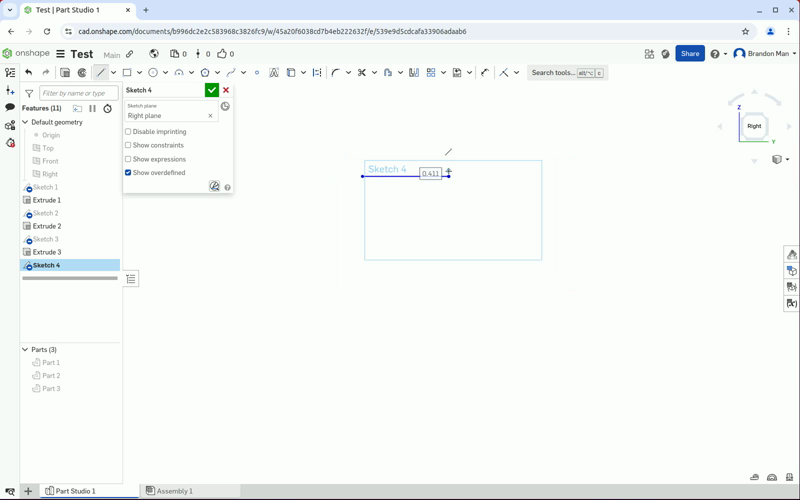
scroll(-6)
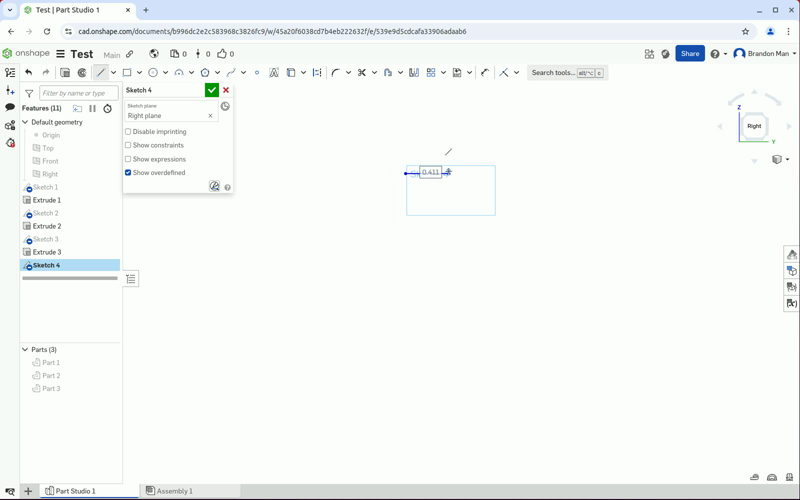
scroll(-6)
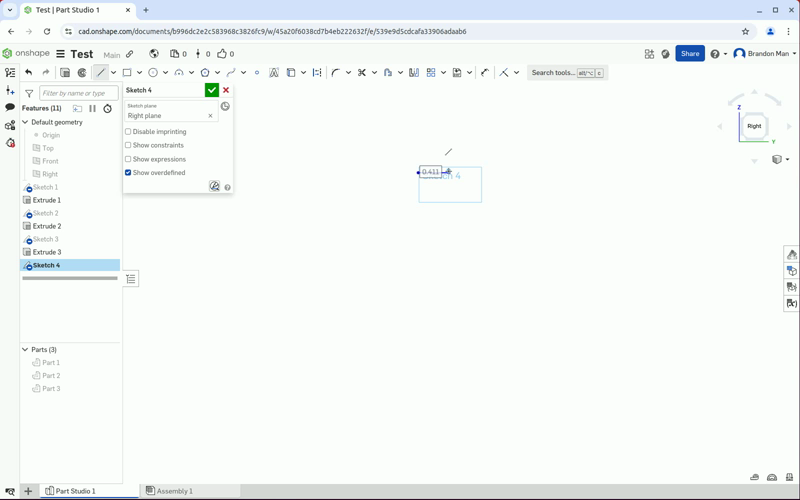
key_up(shift)
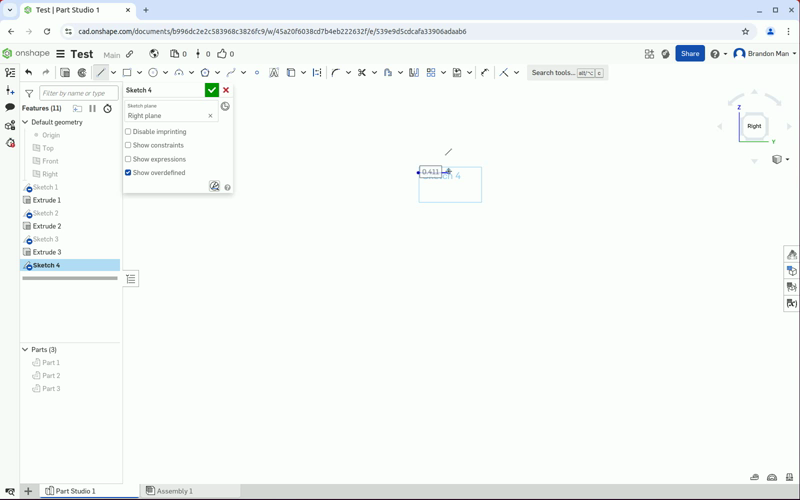
key_down(shift)
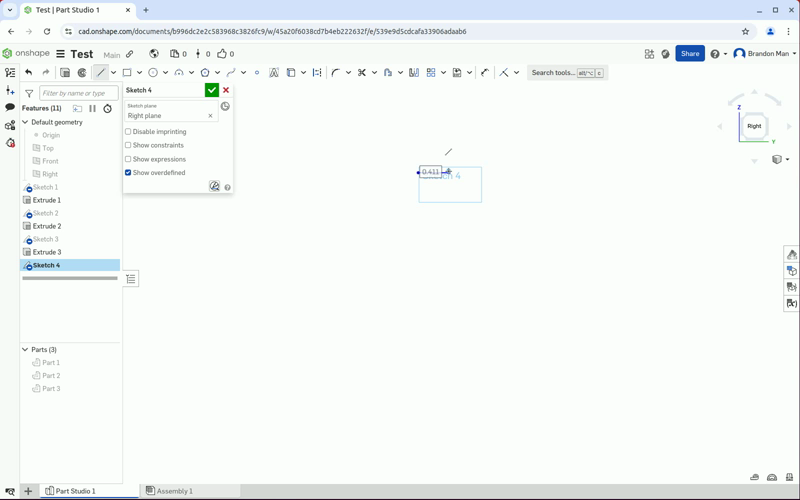
mouse_move(478, 170)
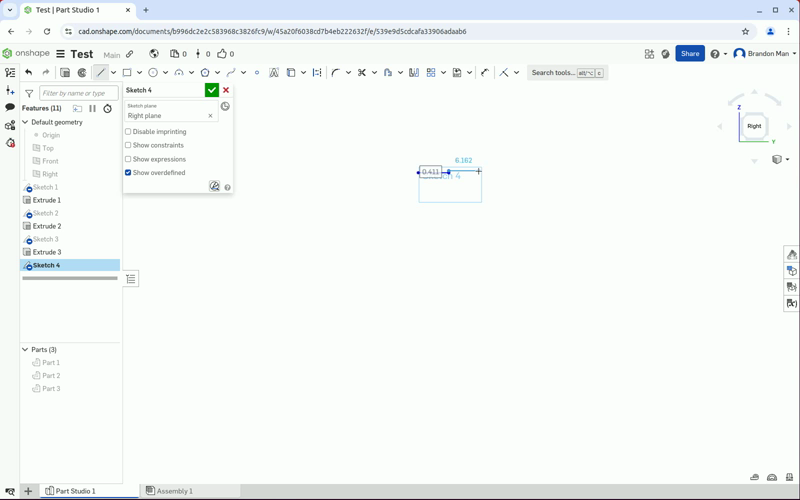
mouse_move(418, 170)
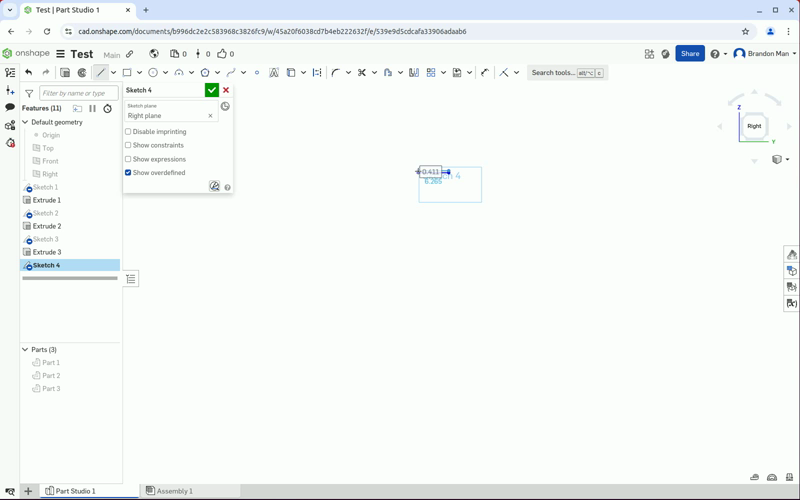
scroll(6)
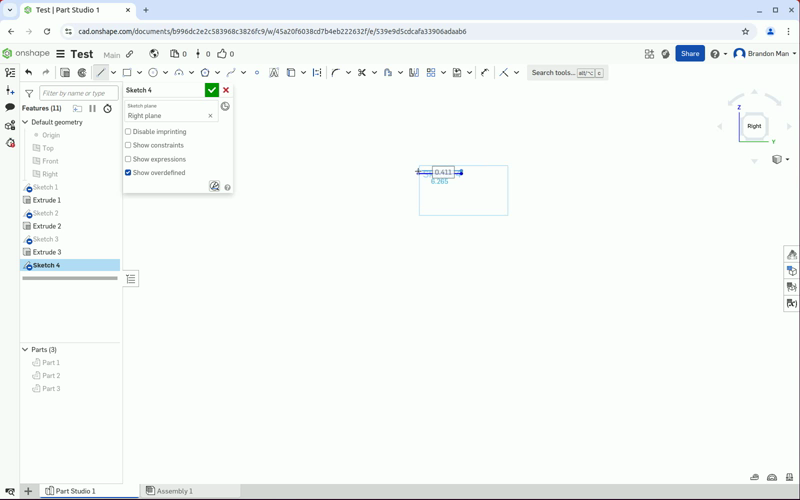
scroll(6)
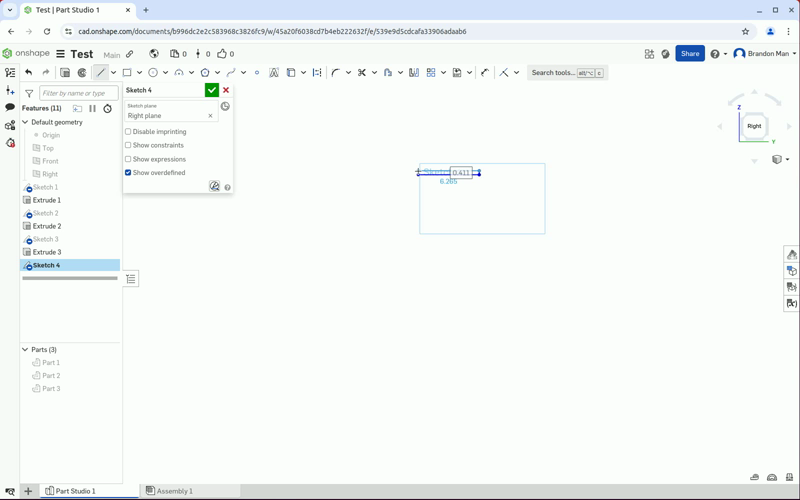
scroll(6)
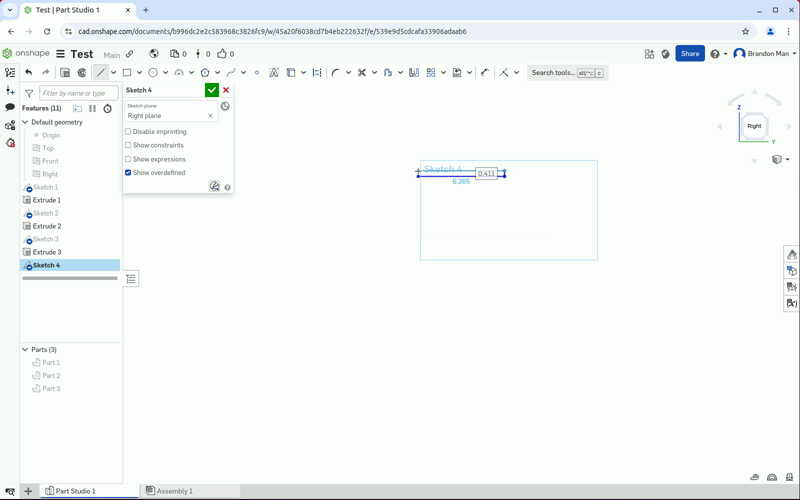
scroll(6)
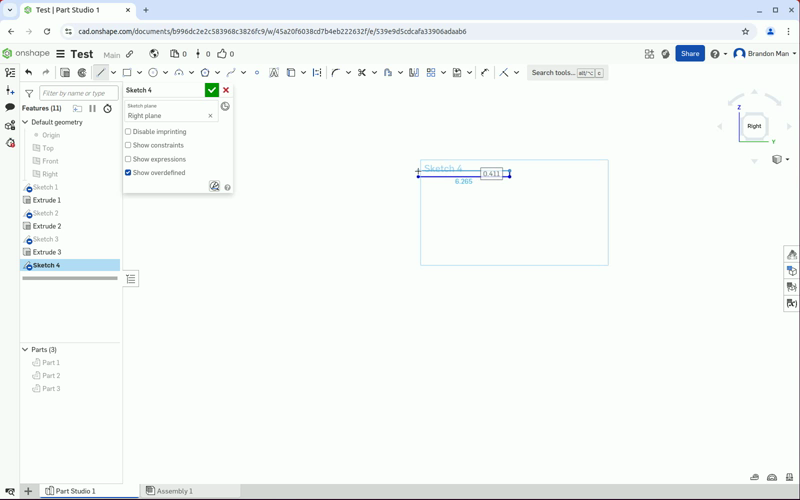
scroll(6)
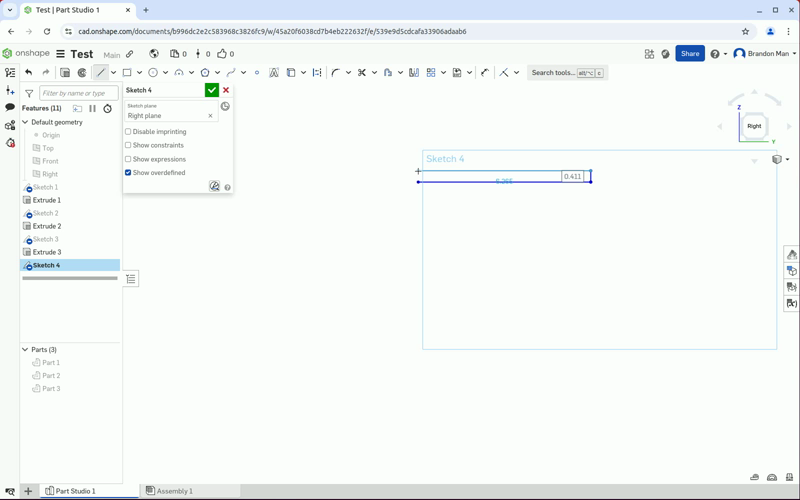
scroll(6)
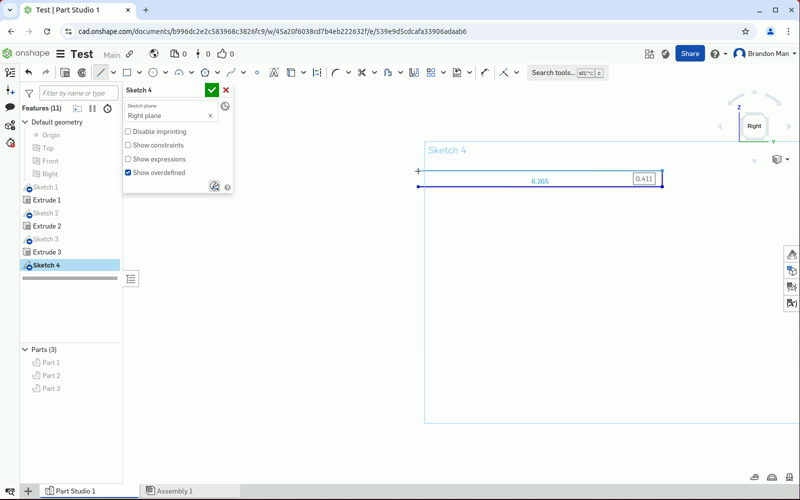
scroll(6)
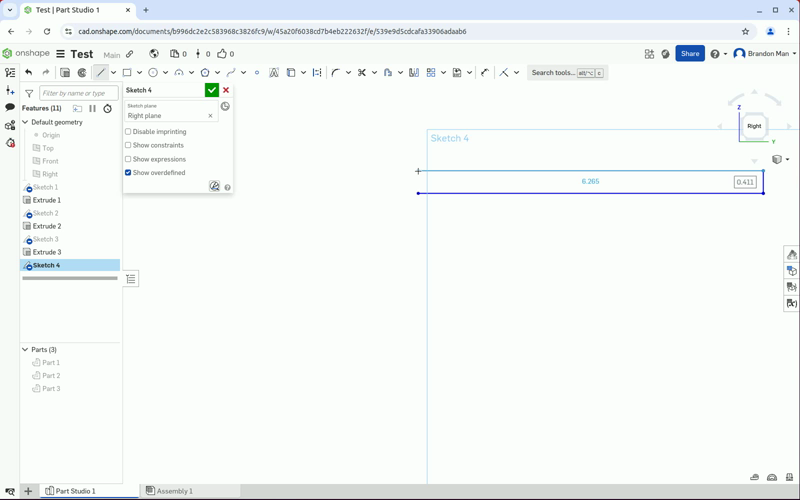
click(418, 170)
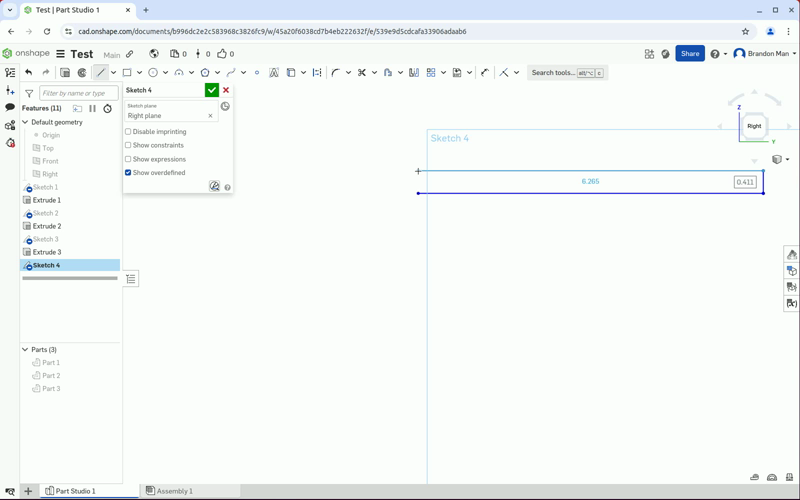
scroll(-6)
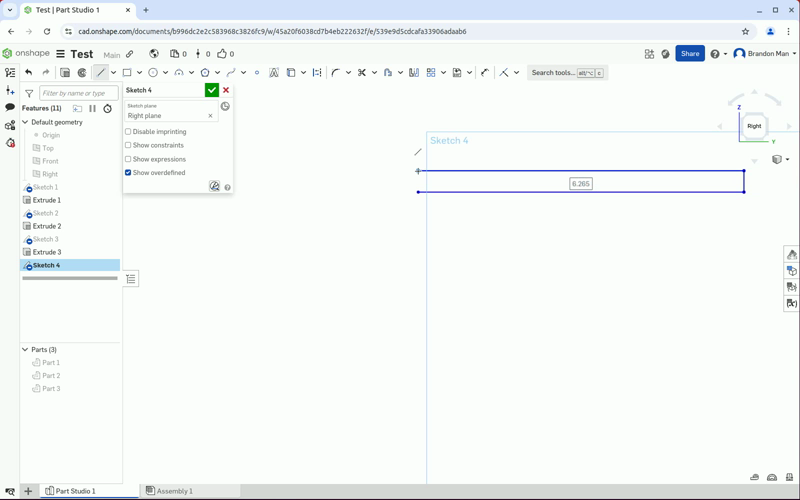
scroll(-6)
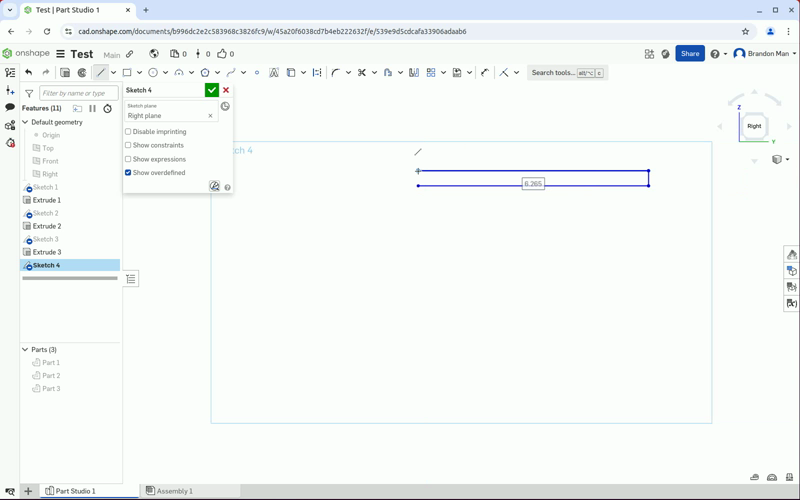
scroll(-6)
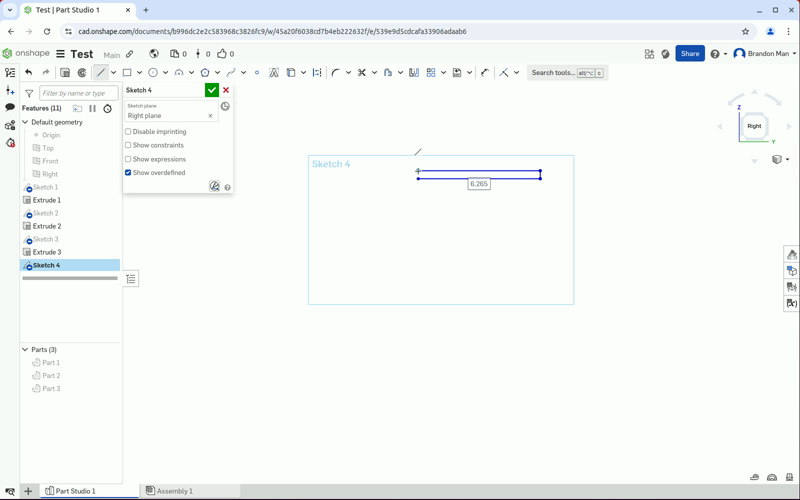
scroll(-6)
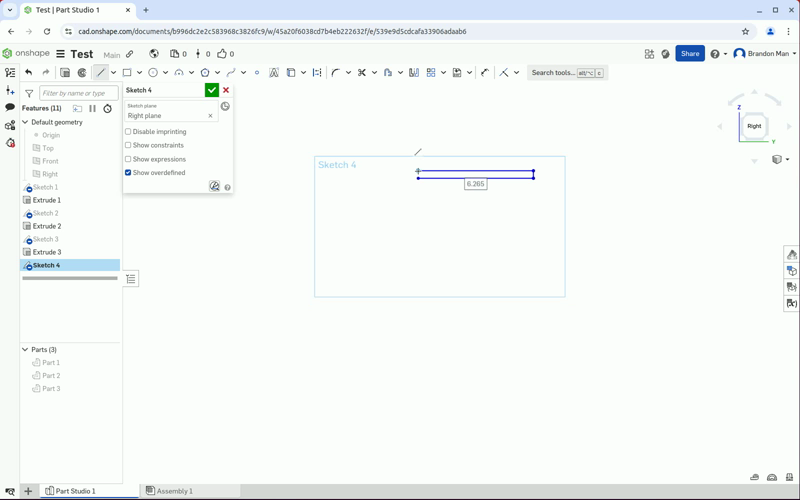
scroll(-6)
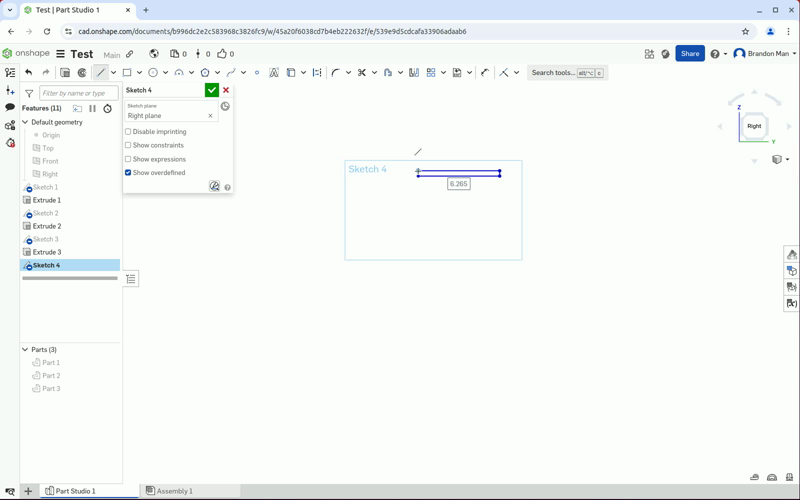
scroll(-6)
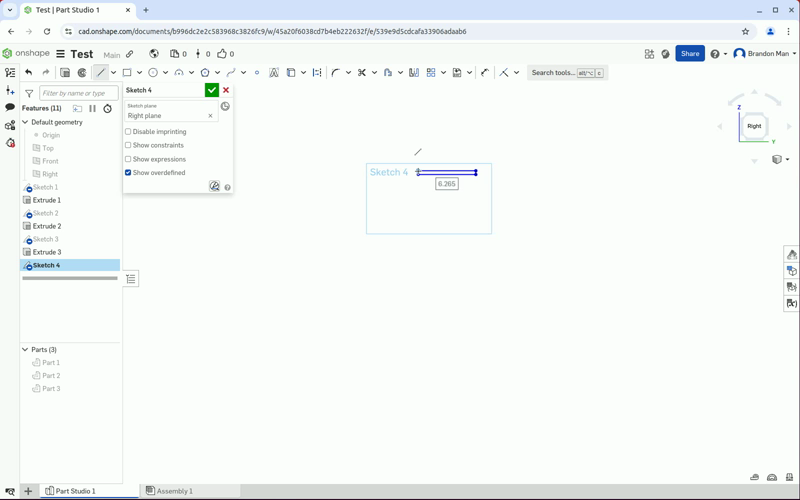
scroll(-6)
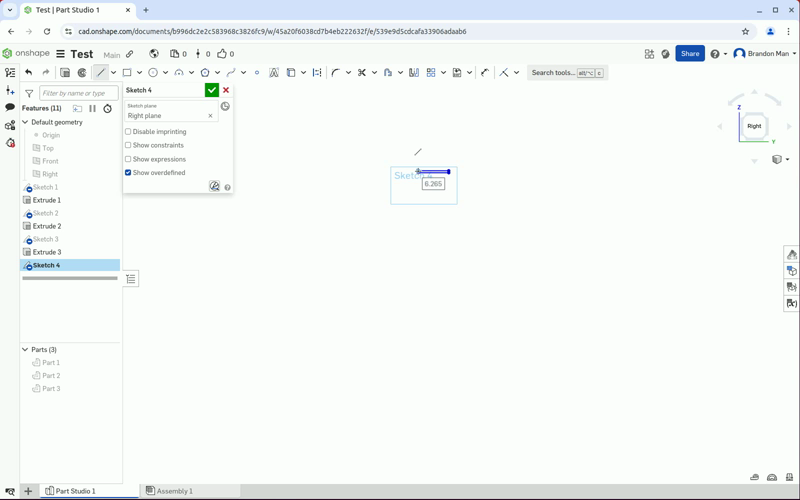
key_up(shift)
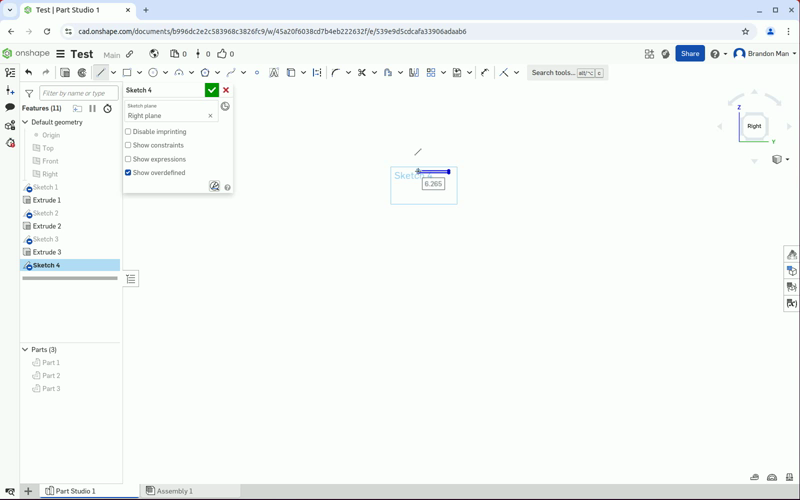
mouse_move(448, 170)
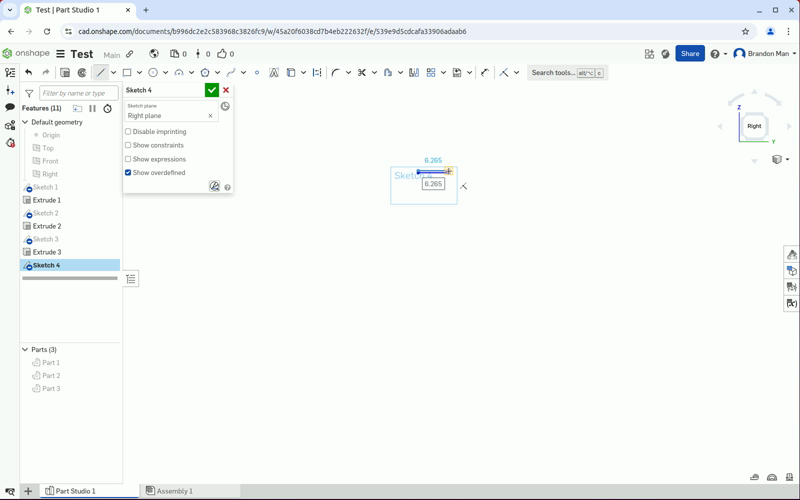
key_down(shift)
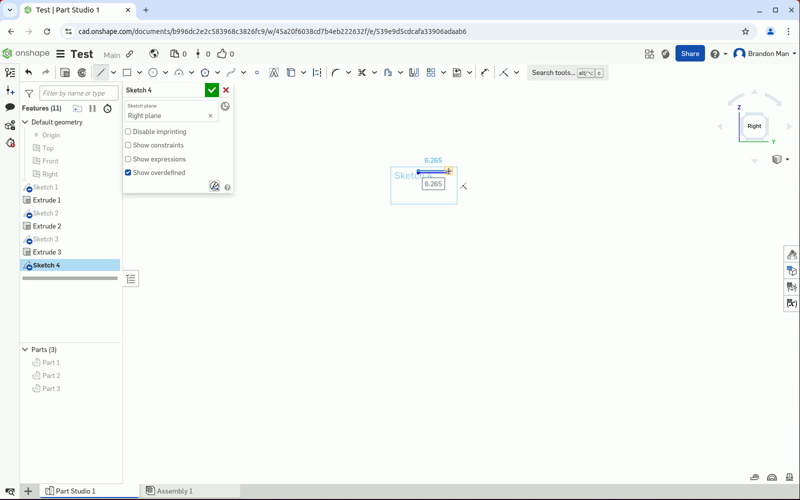
mouse_move(418, 172)
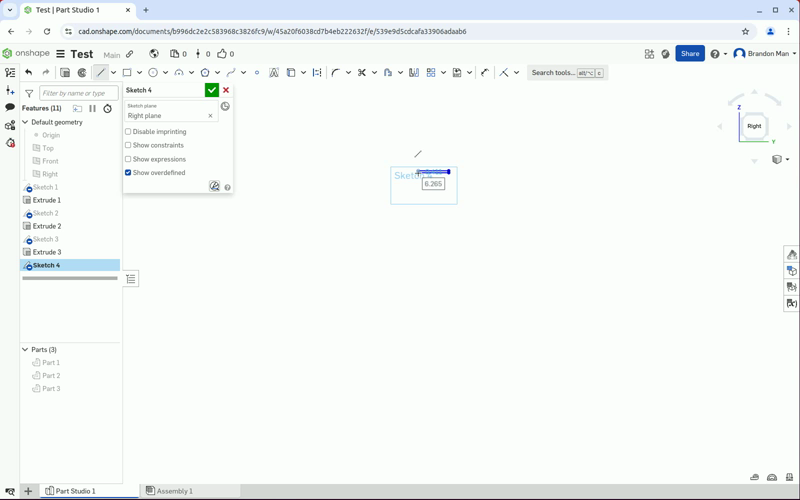
scroll(6)
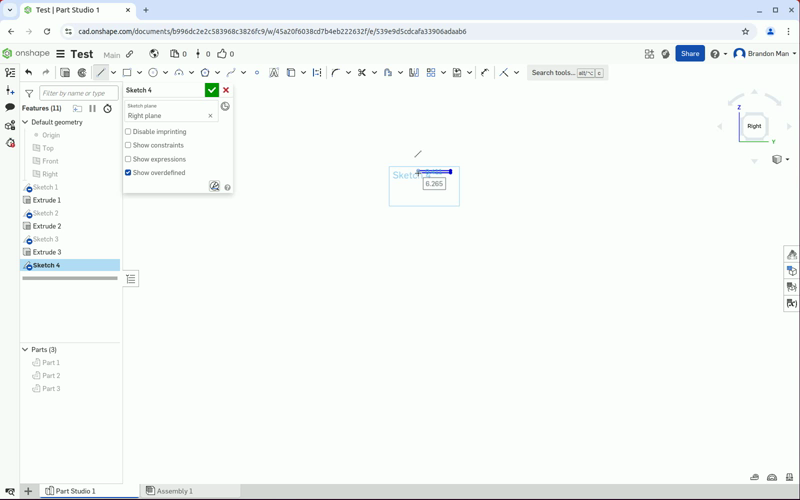
scroll(6)
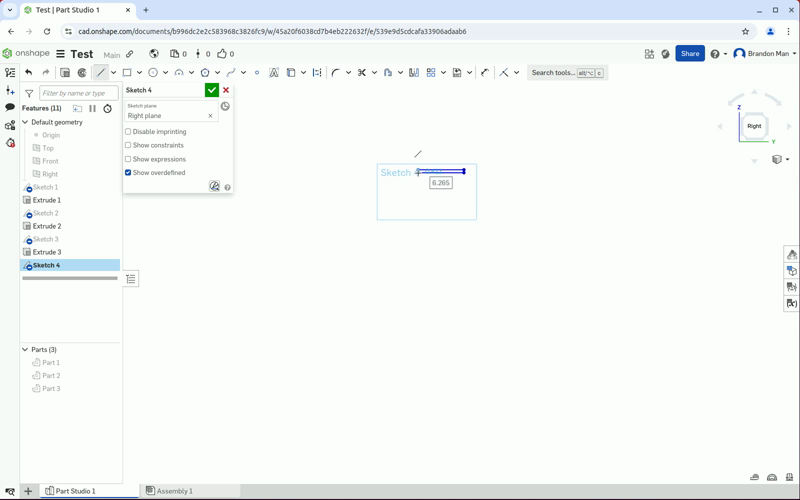
scroll(6)
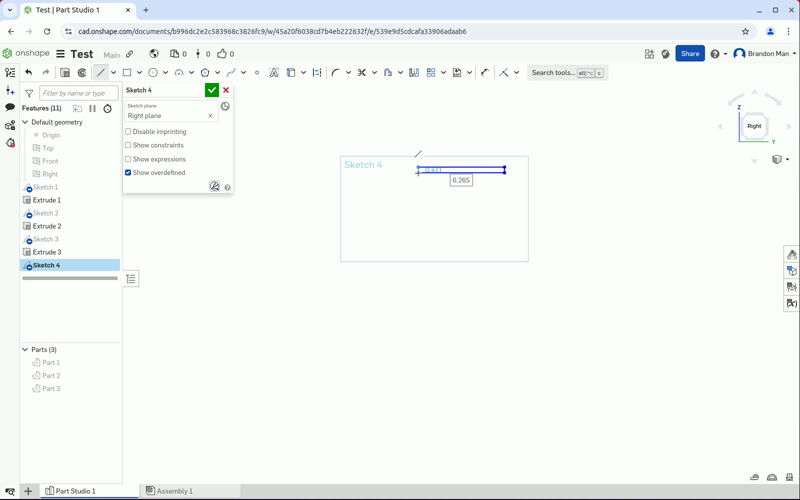
scroll(6)
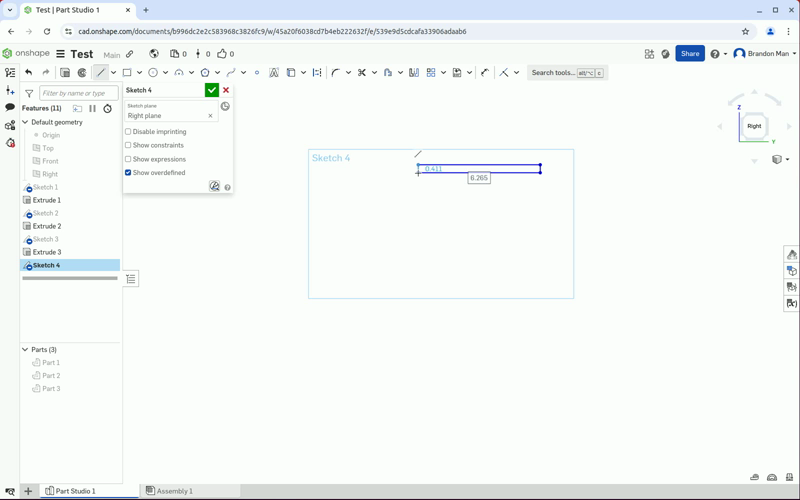
scroll(6)
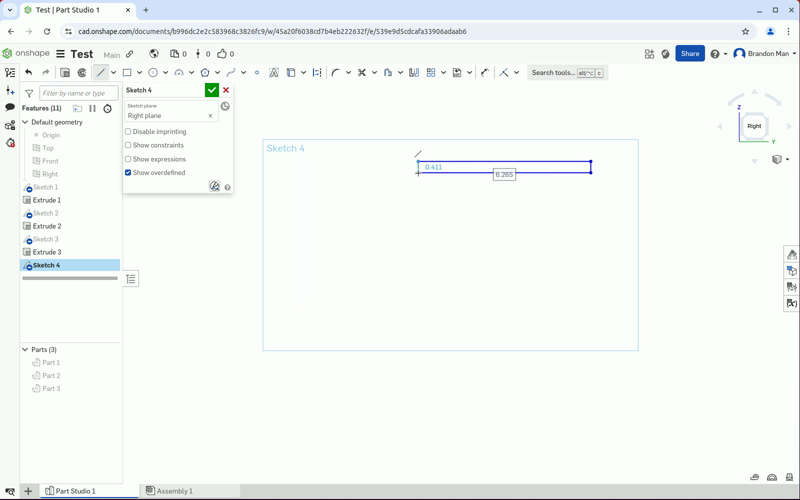
scroll(6)
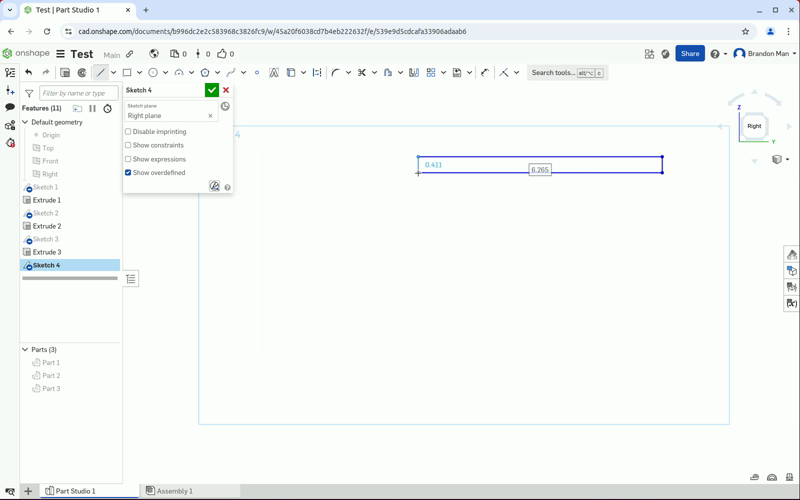
scroll(6)
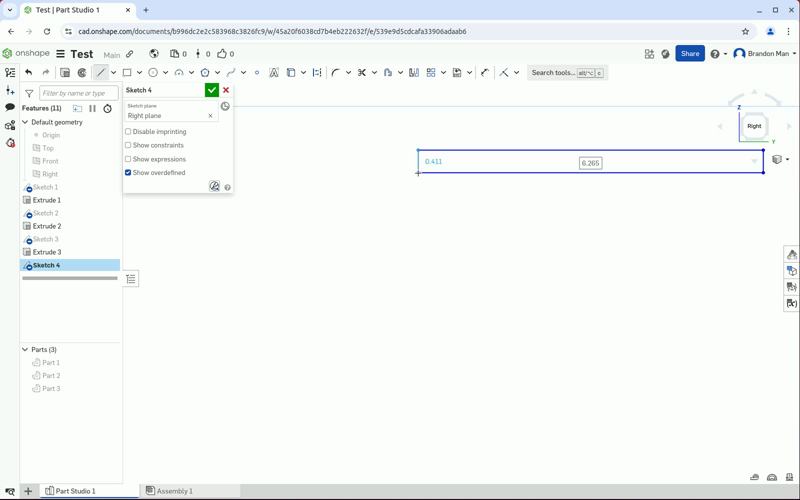
key_up(shift)
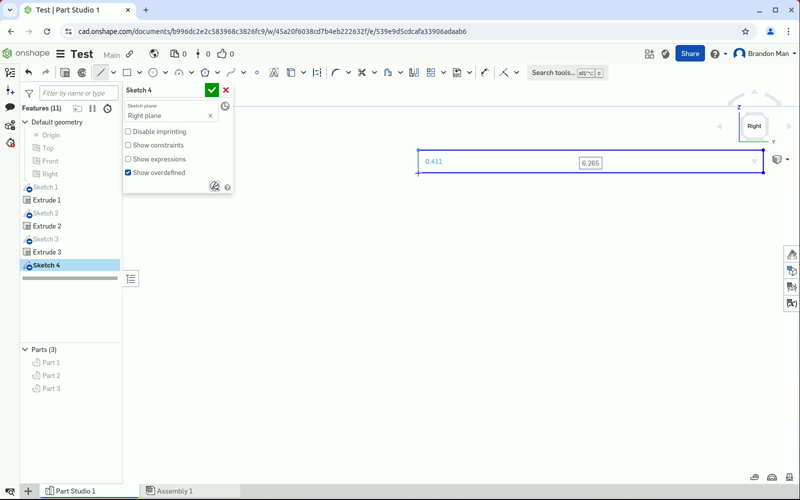
click(418, 172)
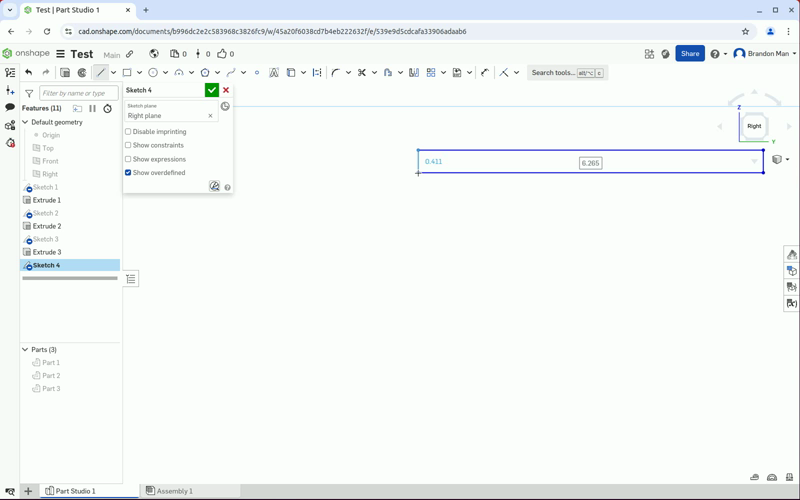
scroll(-6)
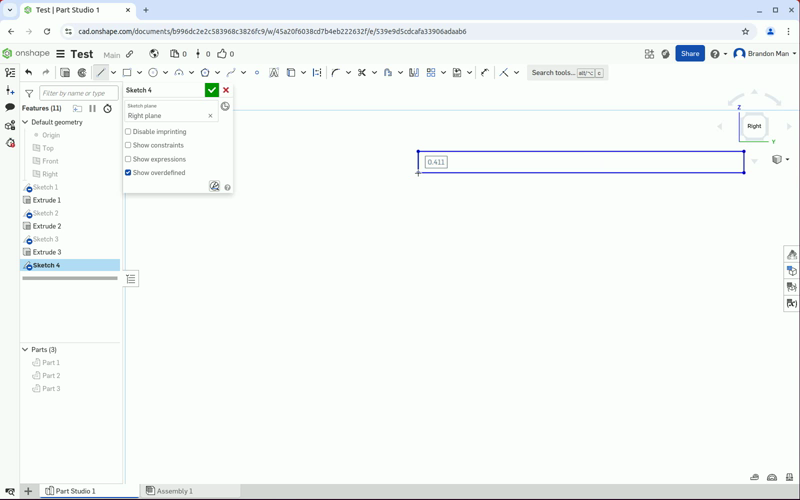
scroll(-6)
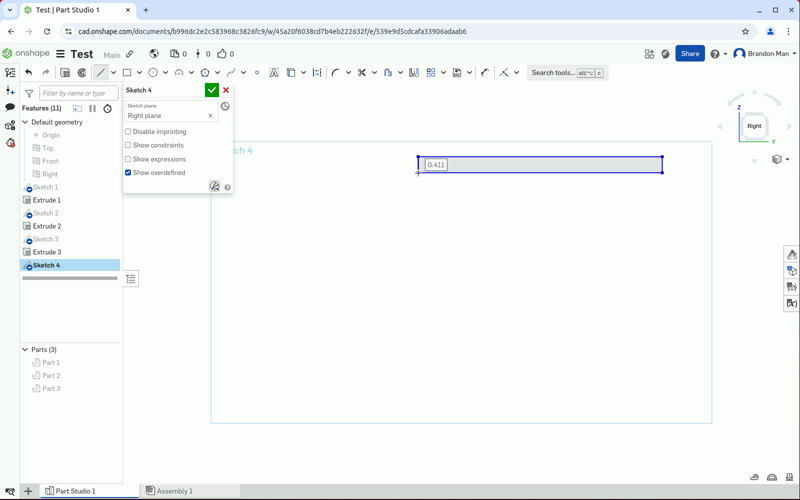
scroll(-6)
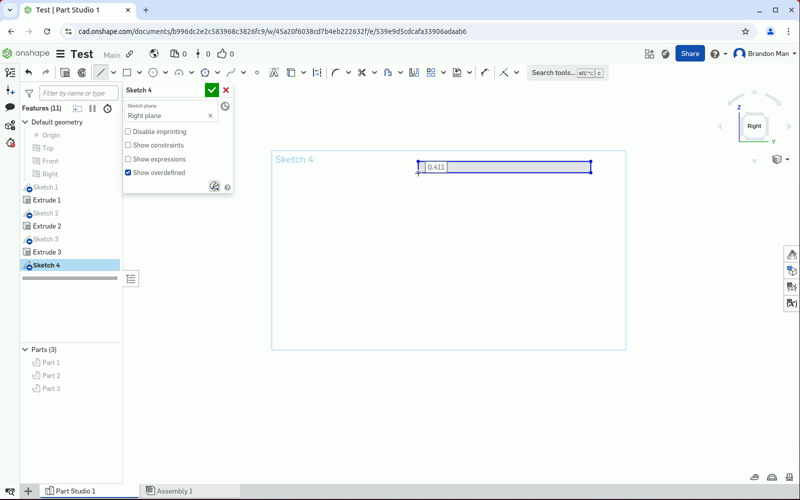
scroll(-6)
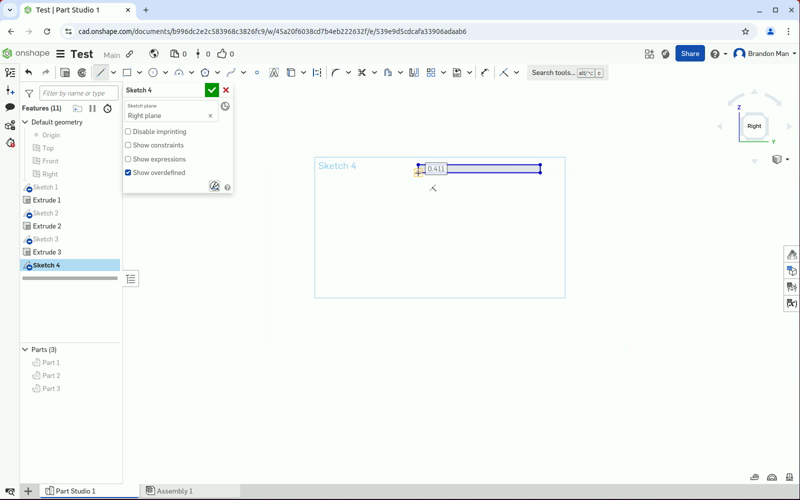
scroll(-6)
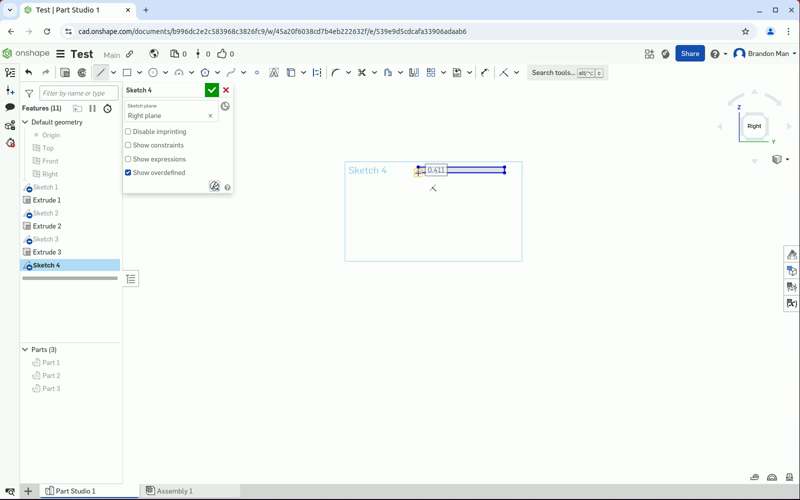
scroll(-6)
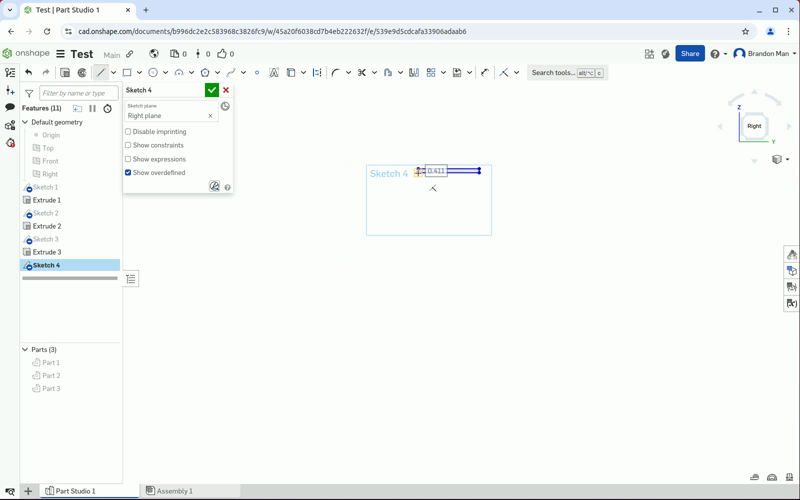
scroll(-6)
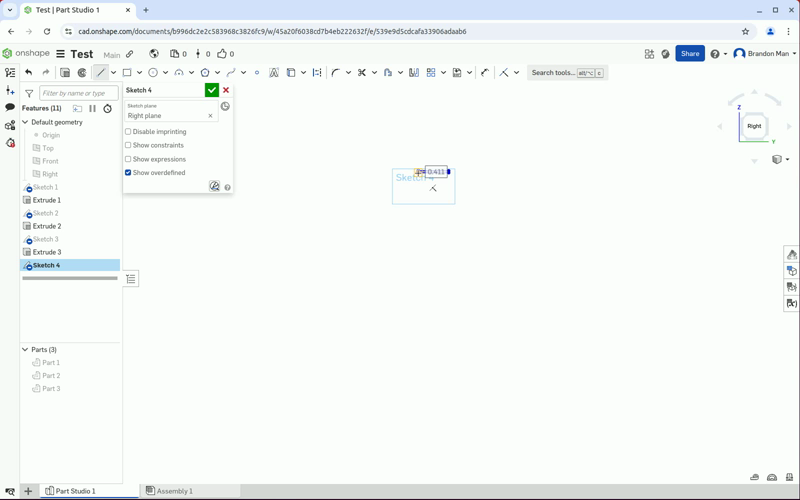
key(esc)
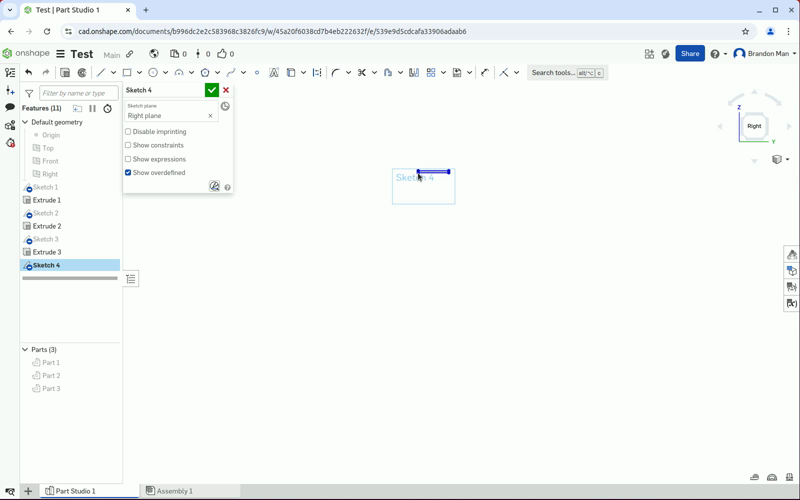
mouse_move(434, 171)
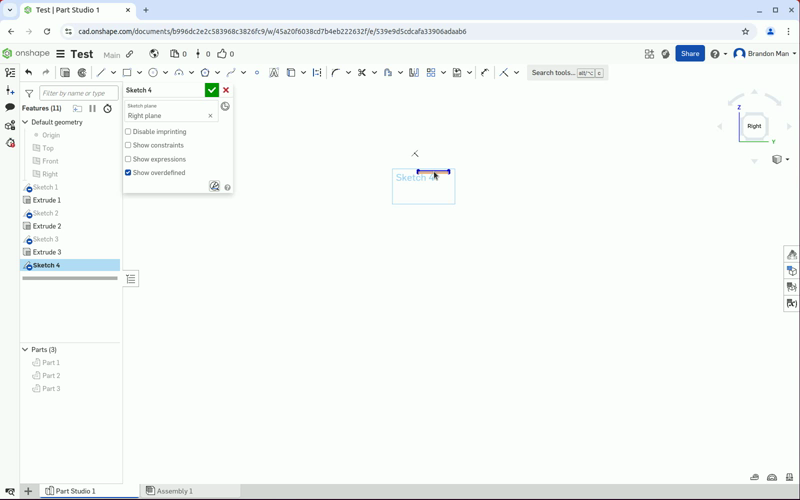
scroll(6)
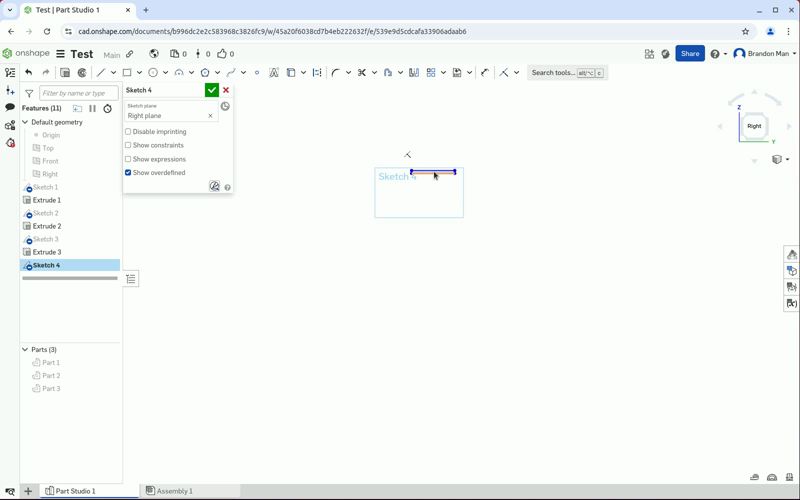
scroll(6)
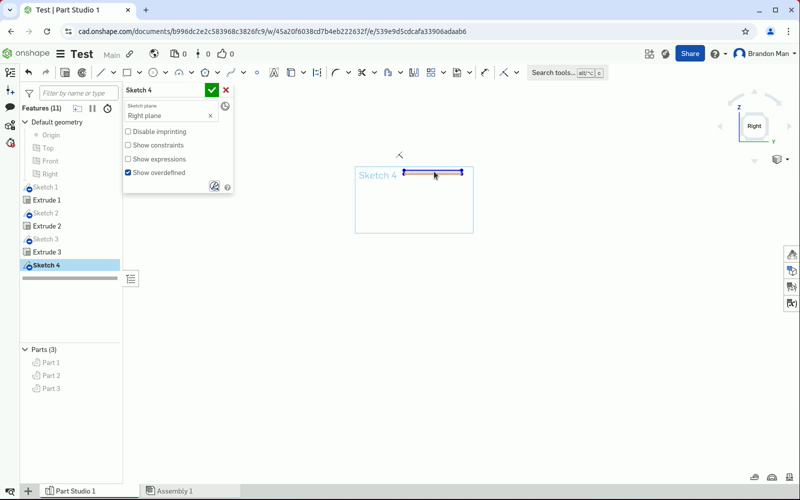
scroll(6)
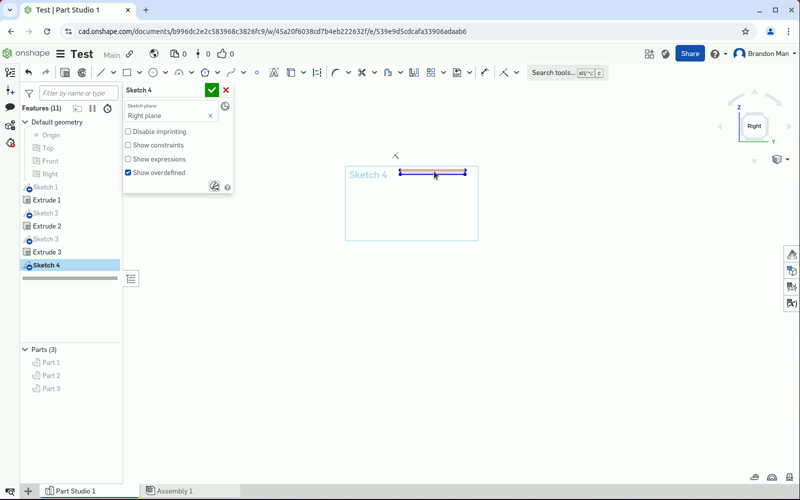
scroll(6)
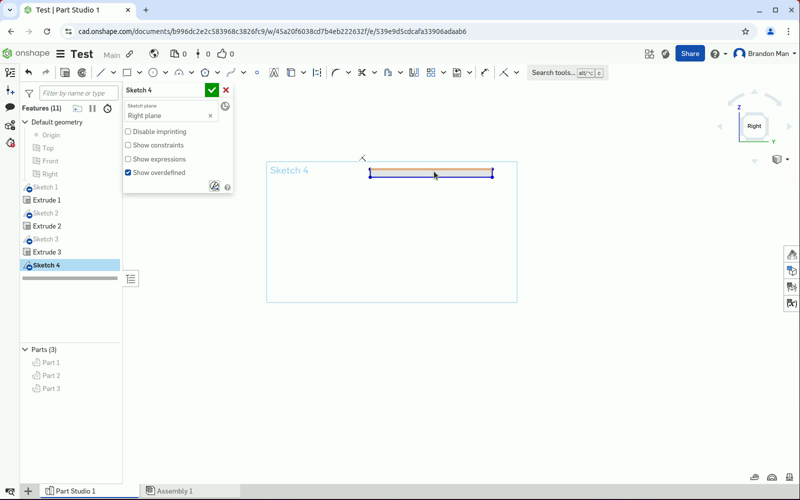
scroll(6)
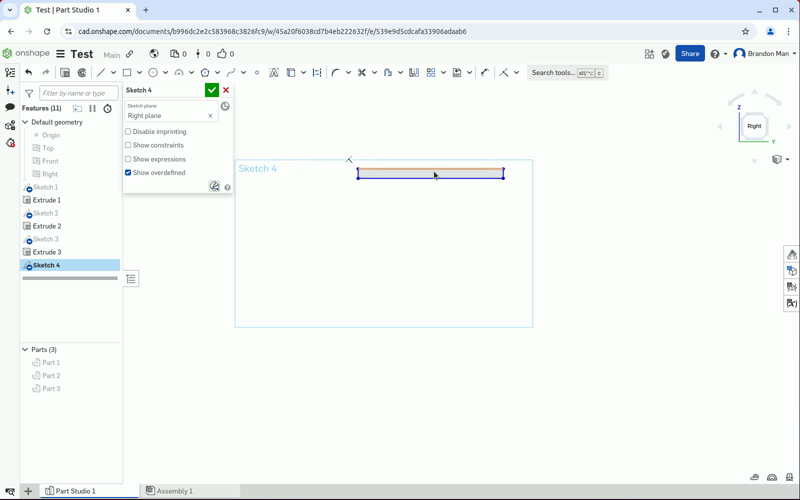
scroll(6)
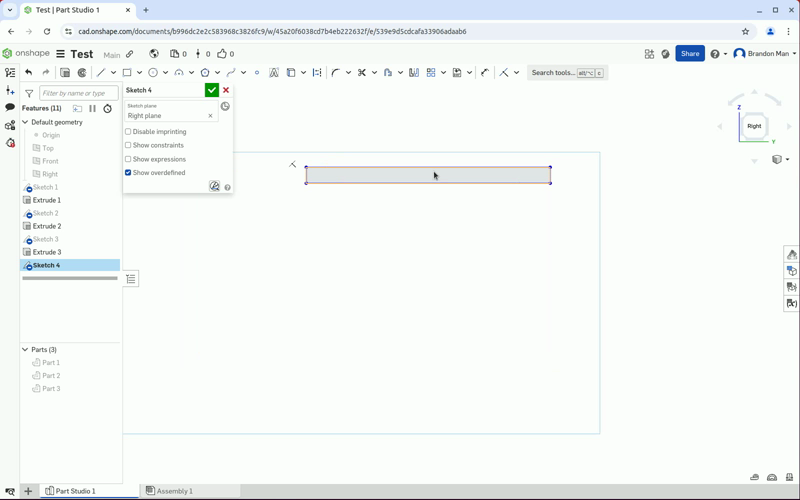
scroll(6)
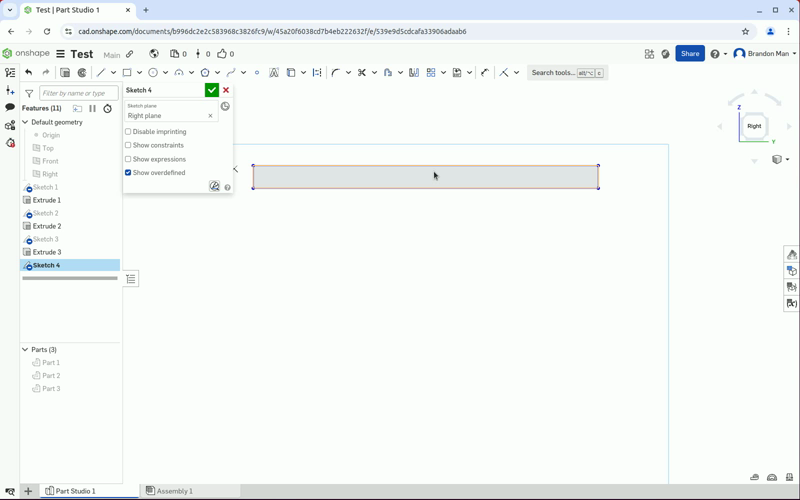
click(434, 171)
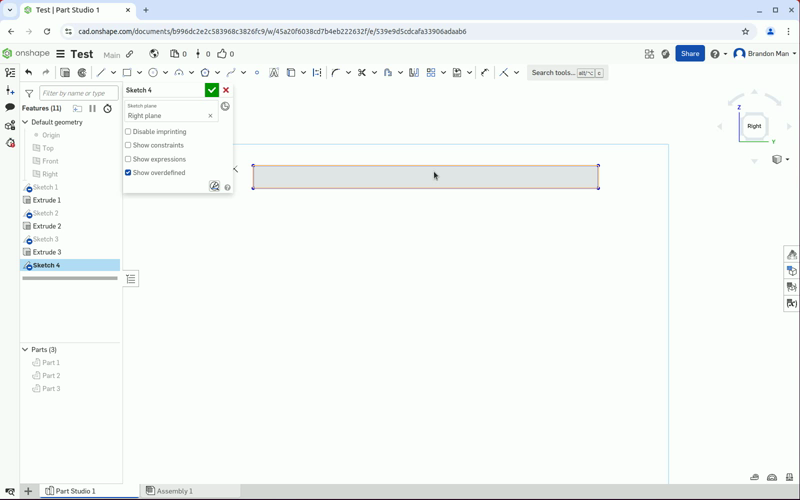
scroll(-6)
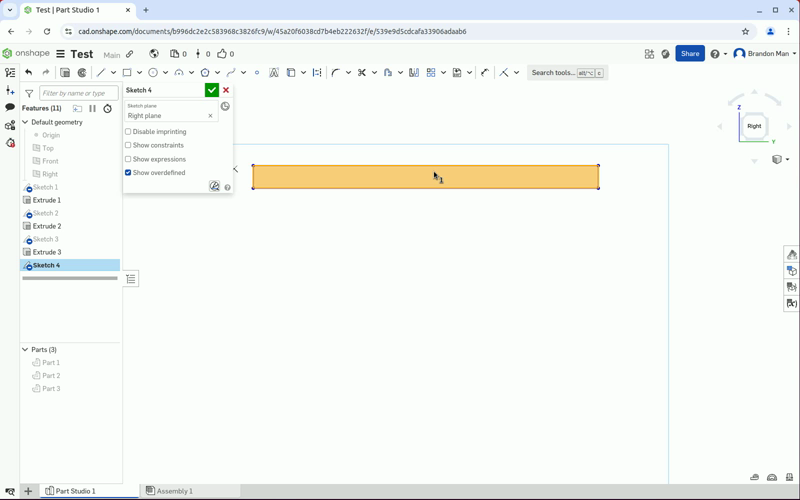
scroll(-6)
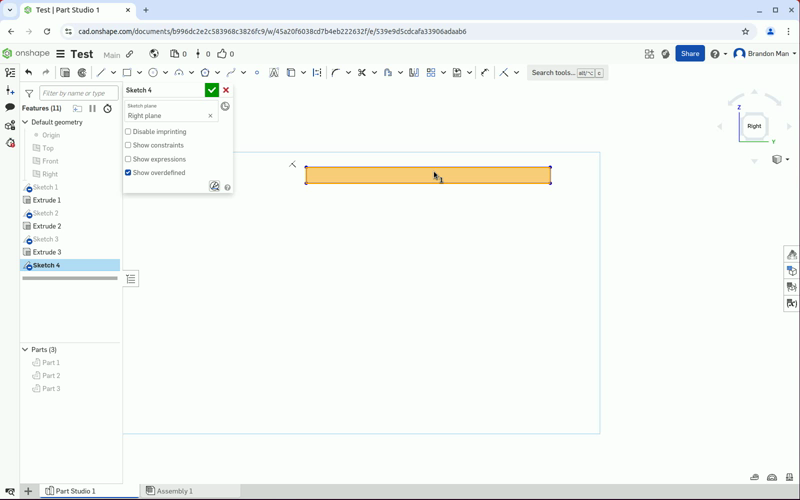
scroll(-6)
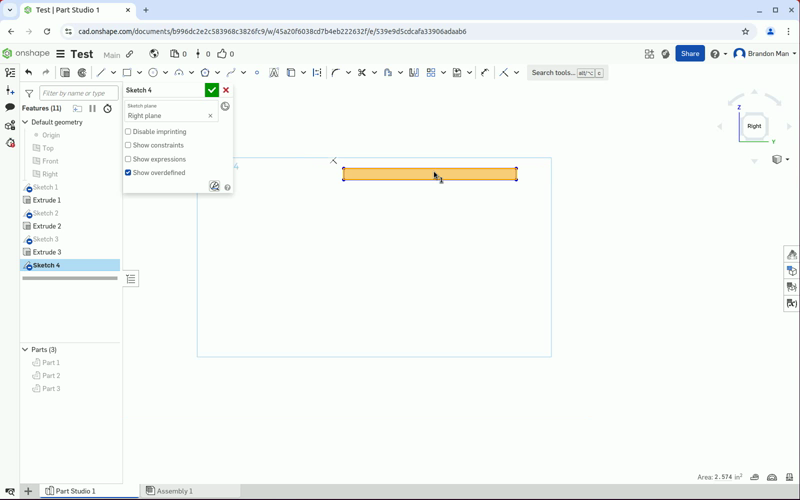
scroll(-6)
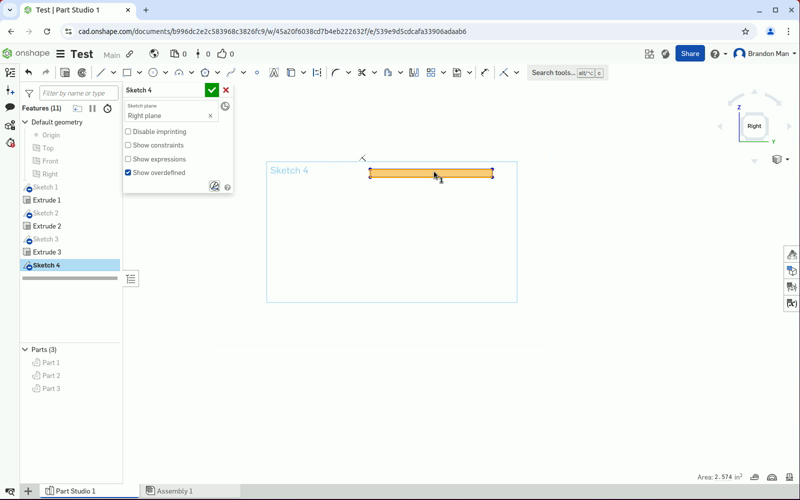
scroll(-6)
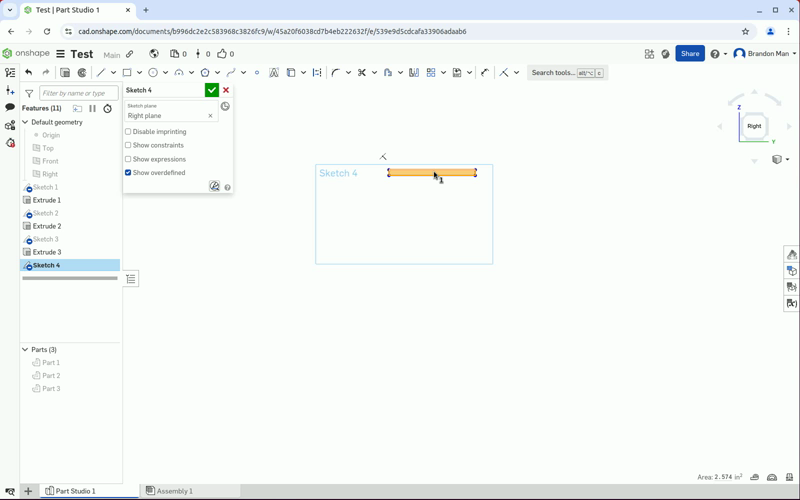
scroll(-6)
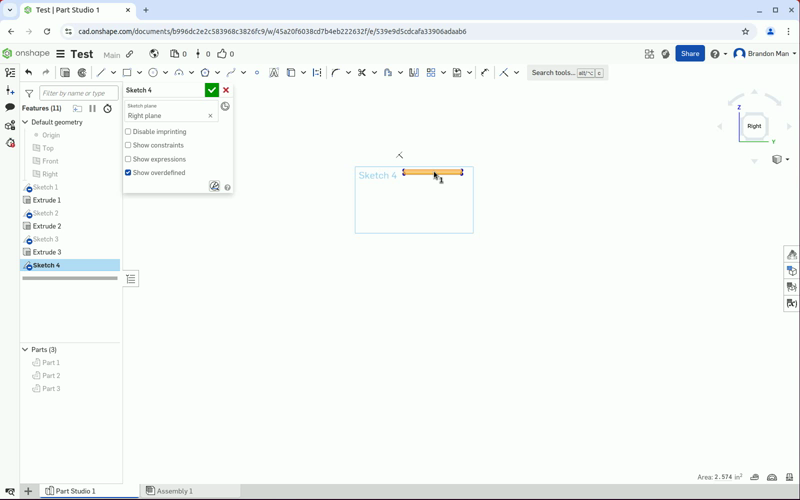
scroll(-6)
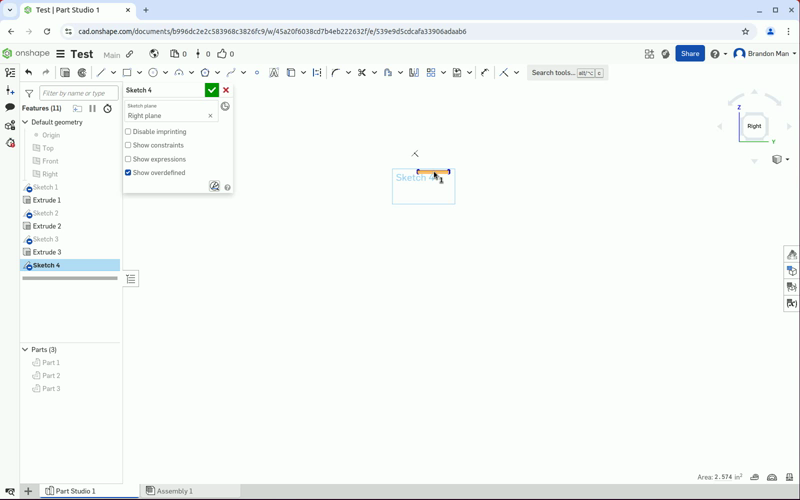
mouse_move(73, 352)
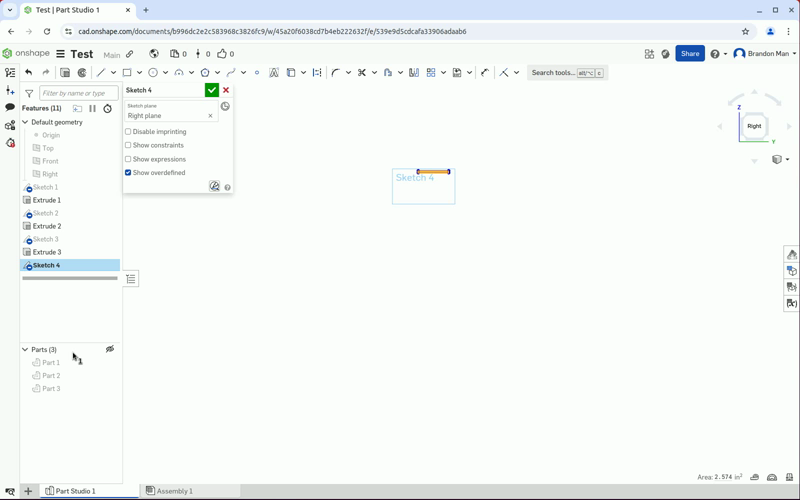
key(shift+y)
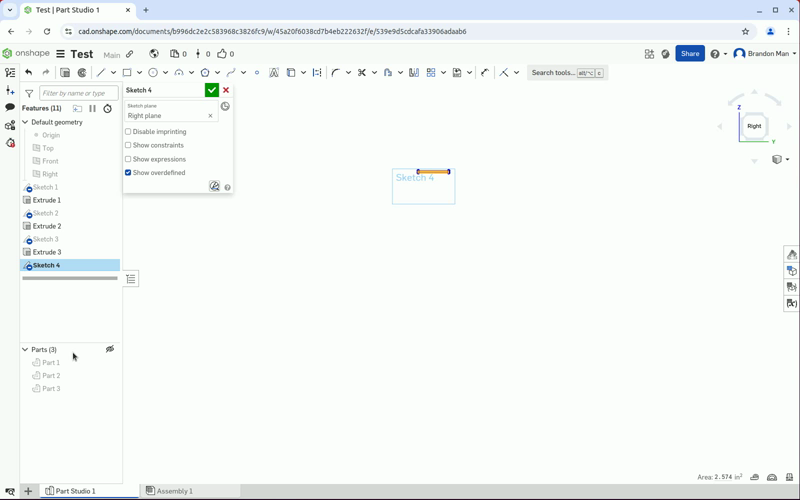
key(shift+e)
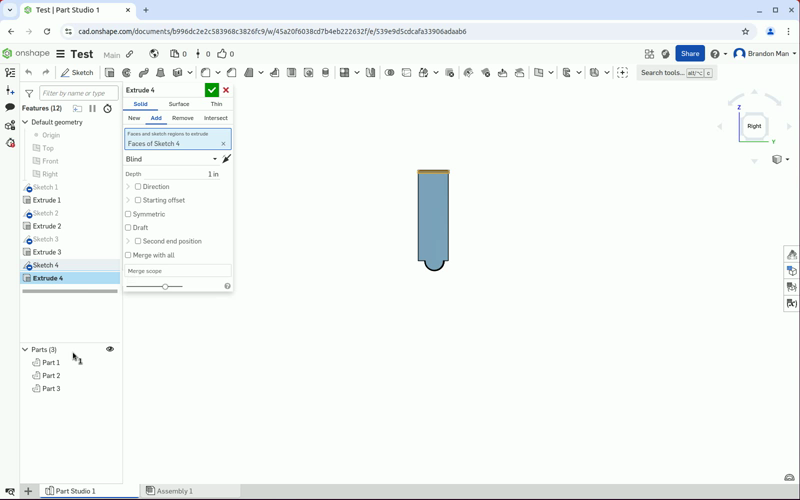
mouse_move(143, 106)
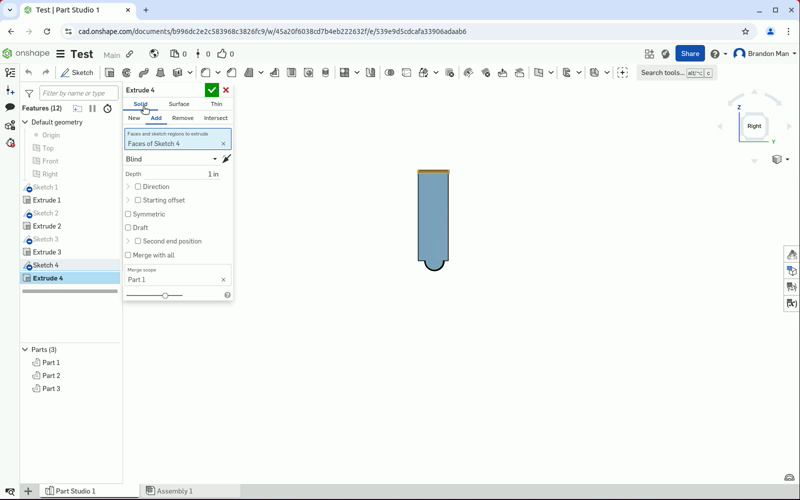
click(143, 106)
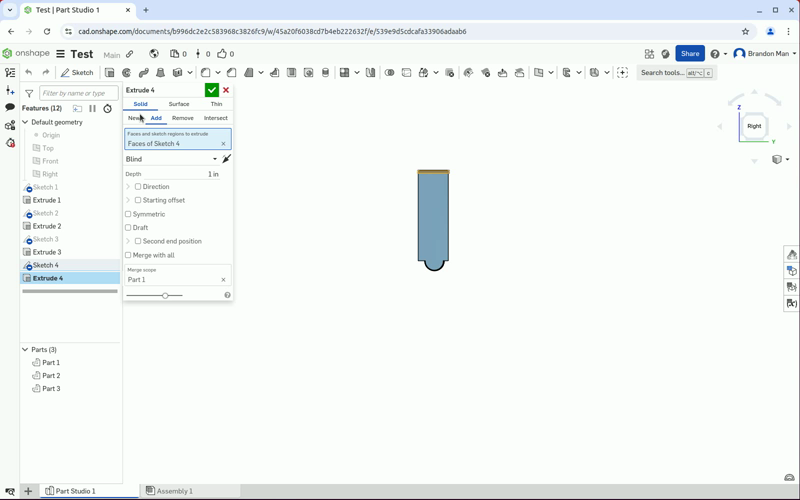
mouse_move(137, 120)
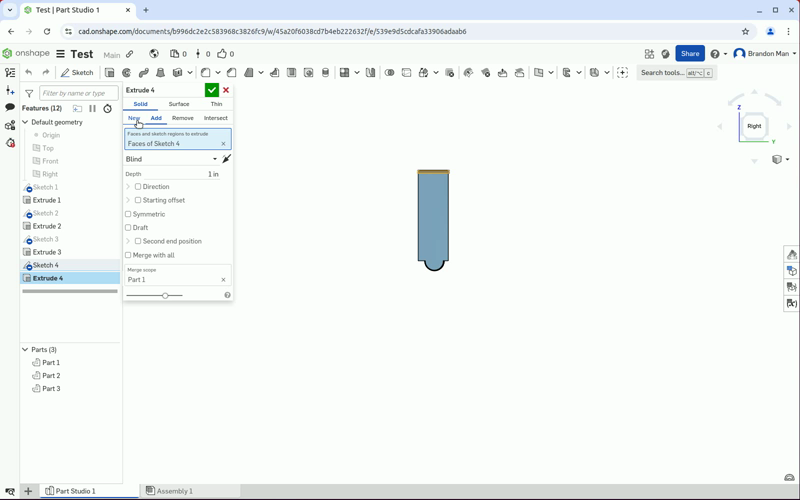
click(137, 120)
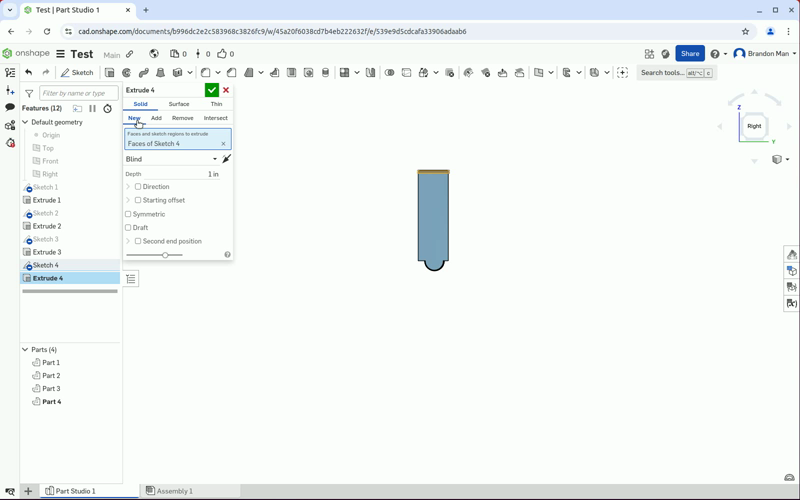
key(tab, 4)
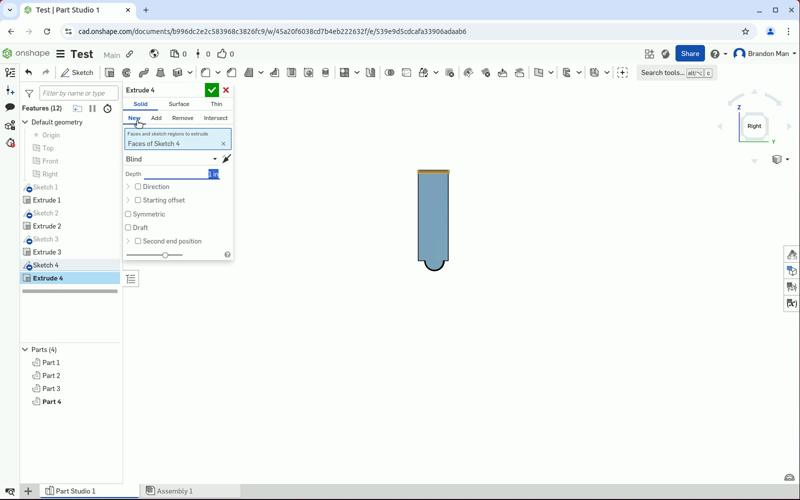
text(6.258)
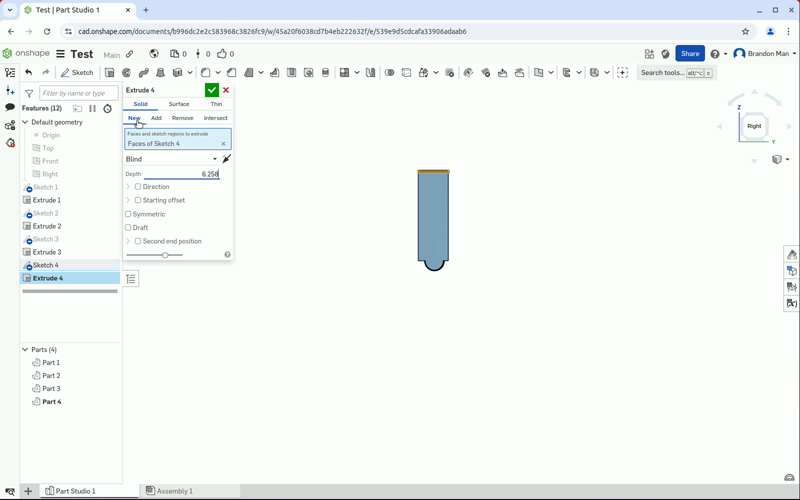
key(enter)
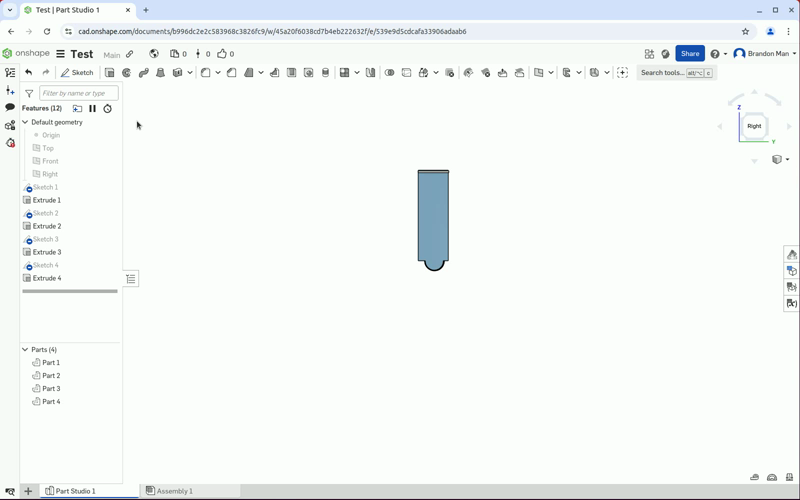
key(shift+h)
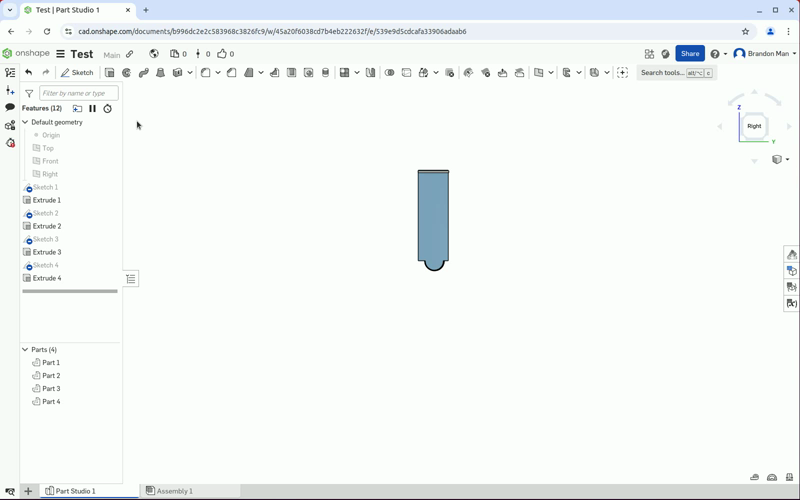
key(shift+h)
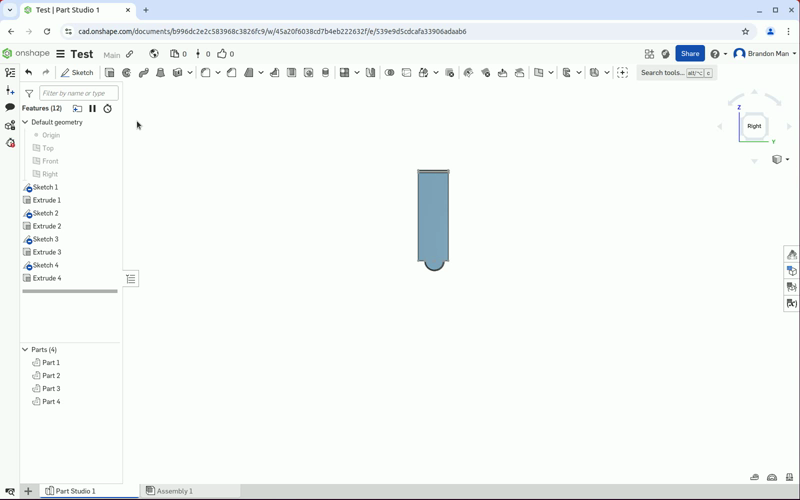
key(shift+7)
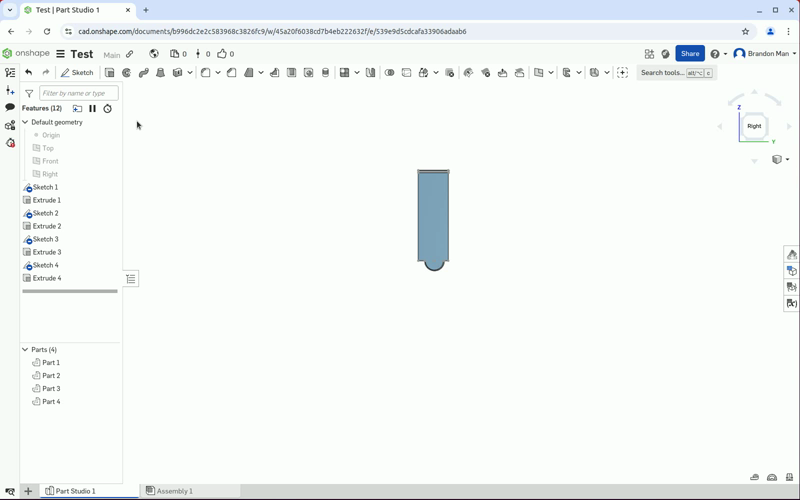
key(right, 2)
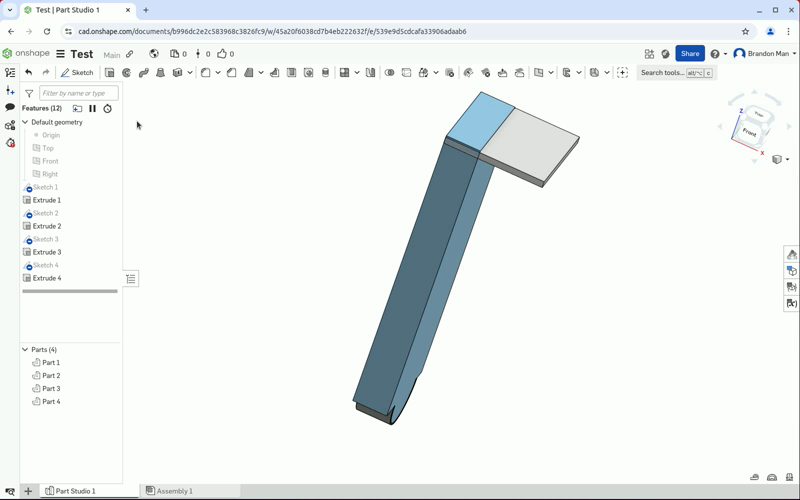
key(down, 2)
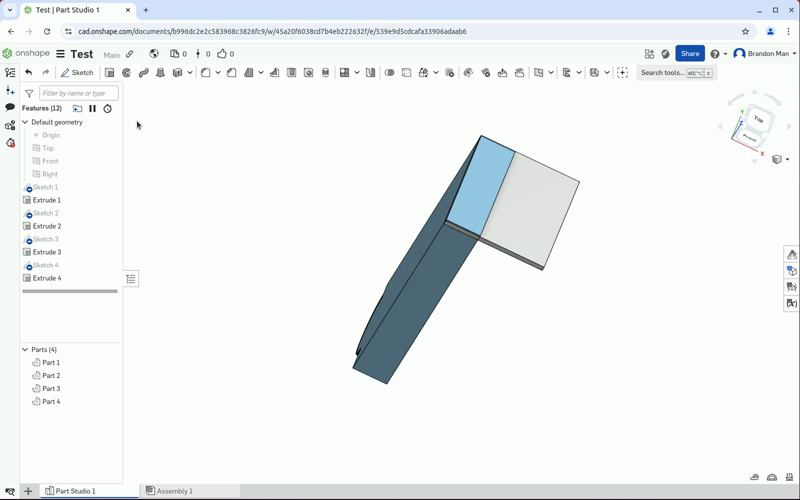
key(up, 2)
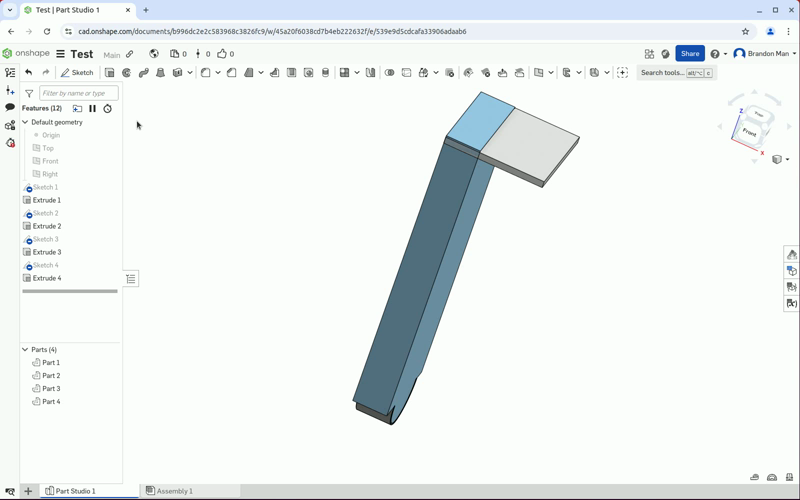
key(left, 2)
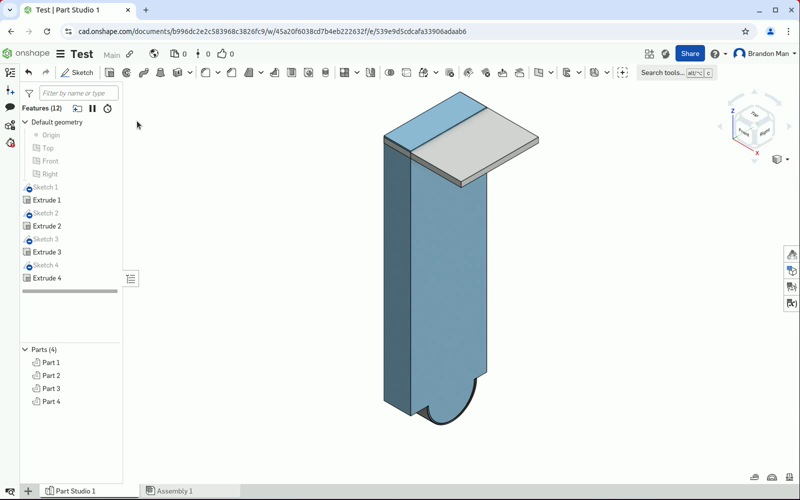
mouse_move(73, 189)
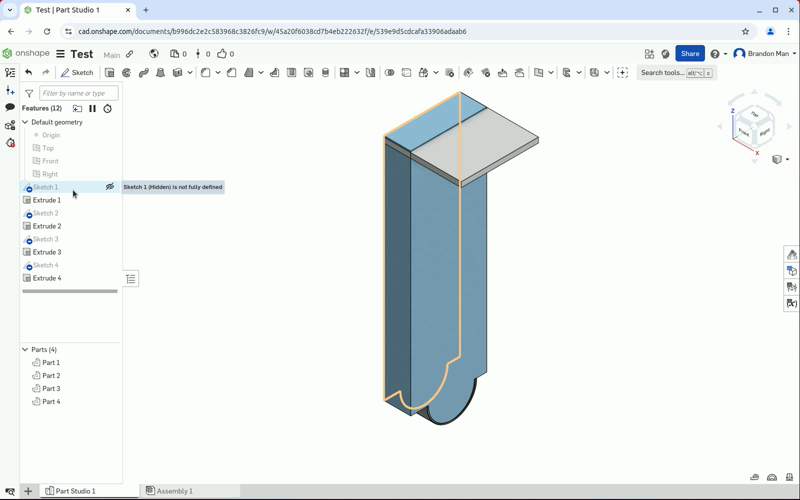
click(73, 189)